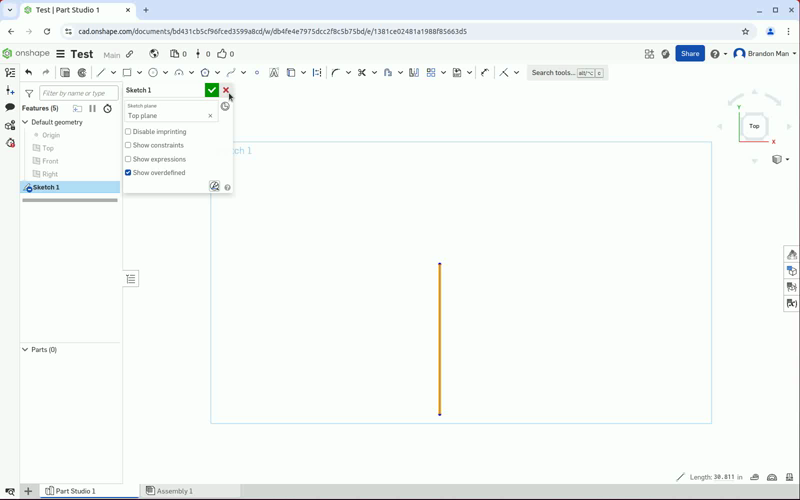
key(shift+h)
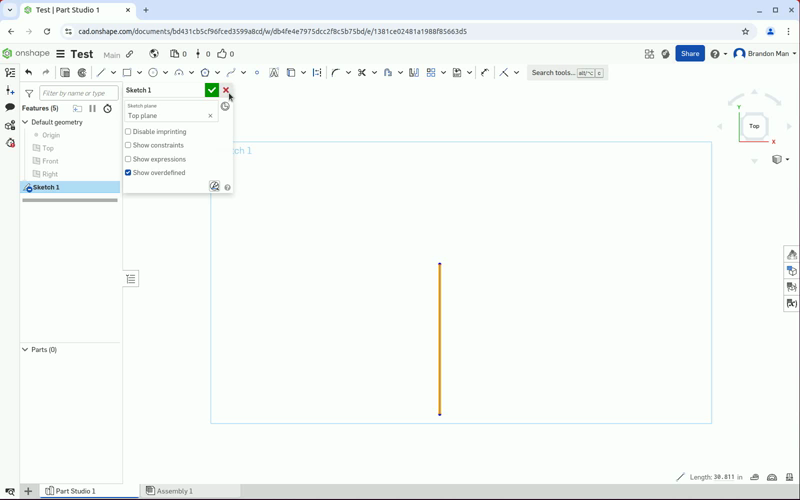
key(shift+s)
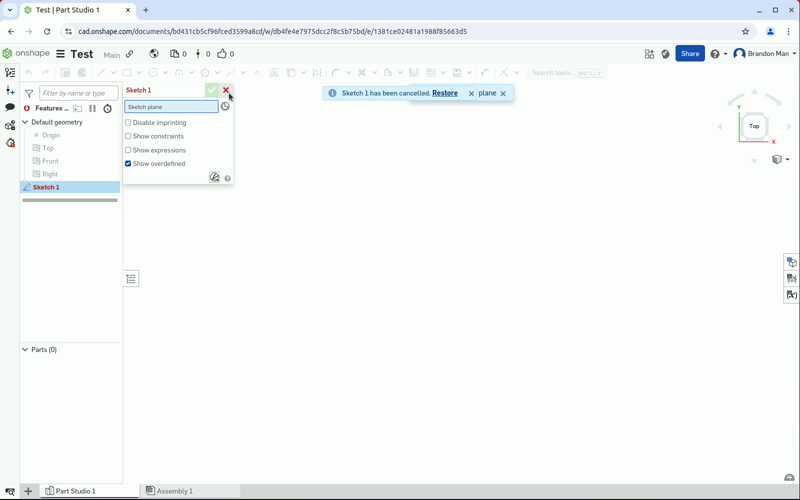
mouse_move(73, 150)
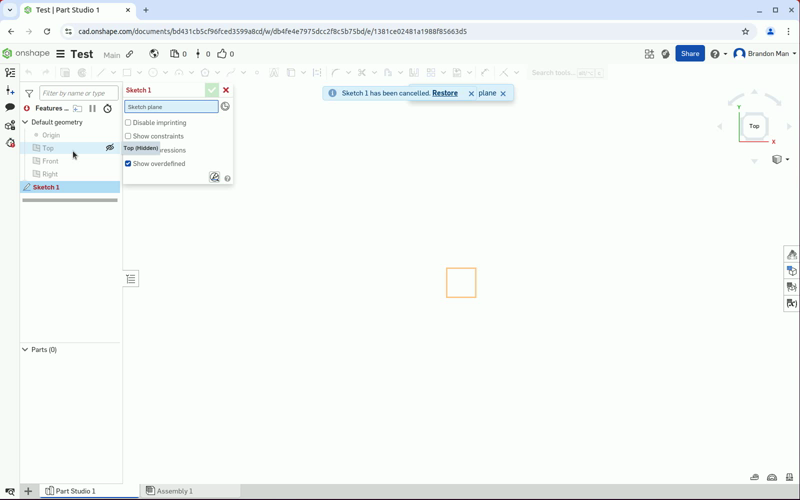
click(73, 150)
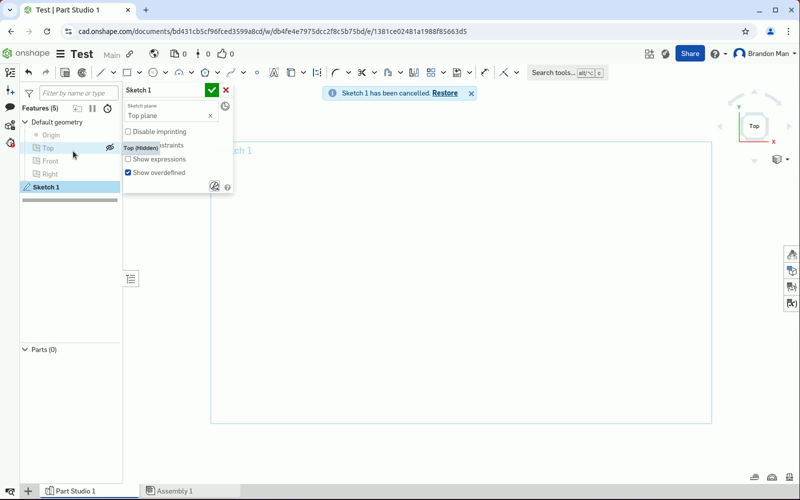
mouse_move(73, 352)
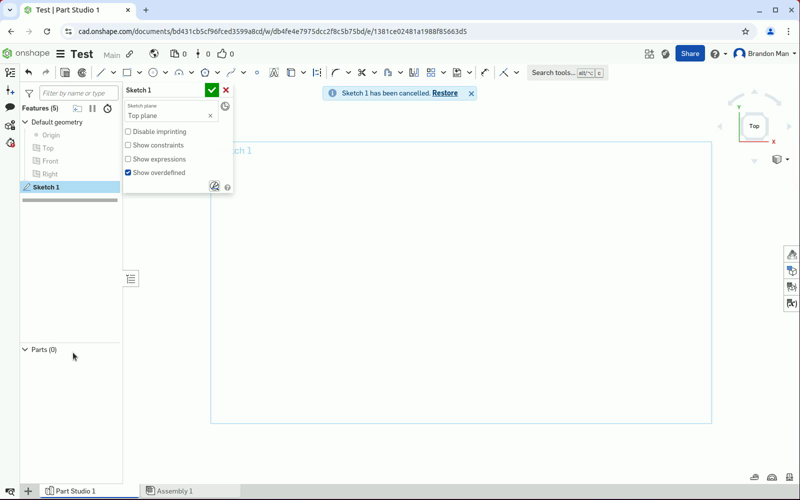
key(y)
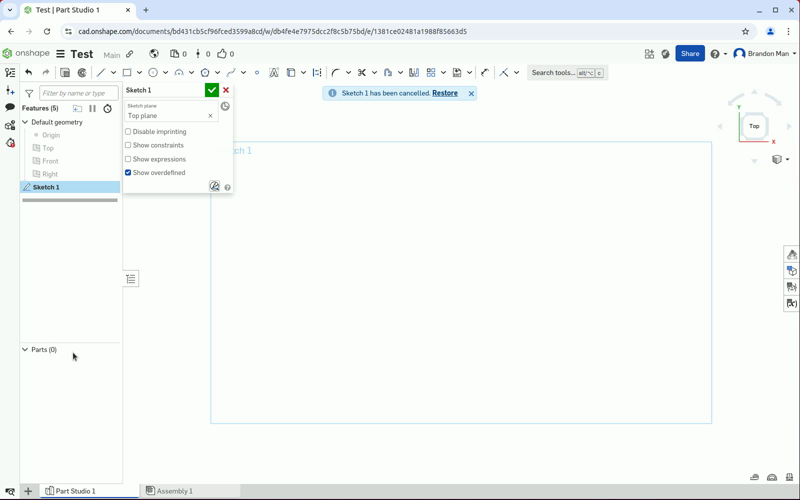
key(l)
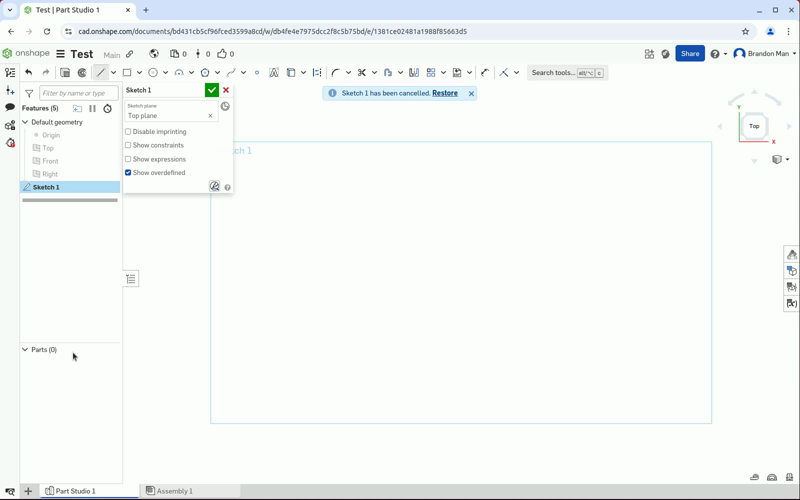
key_down(shift)
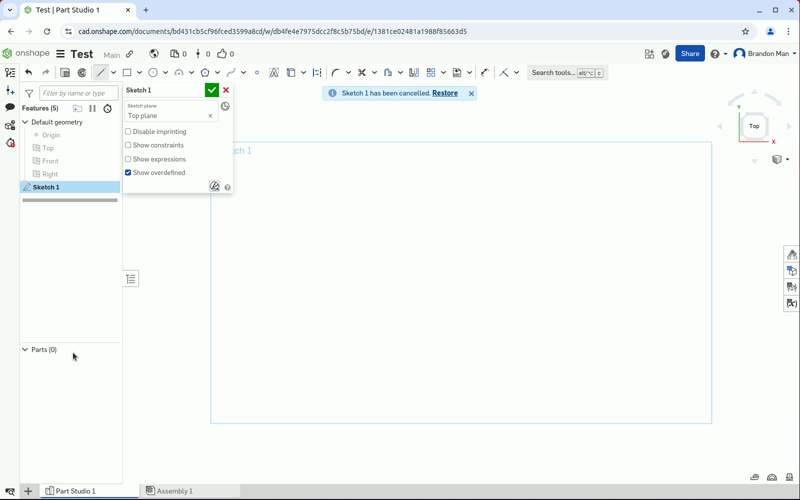
mouse_move(351, 335)
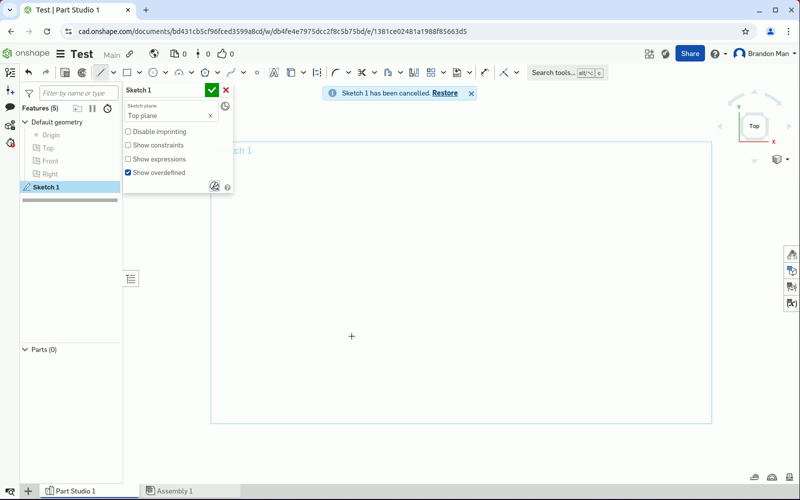
click(351, 335)
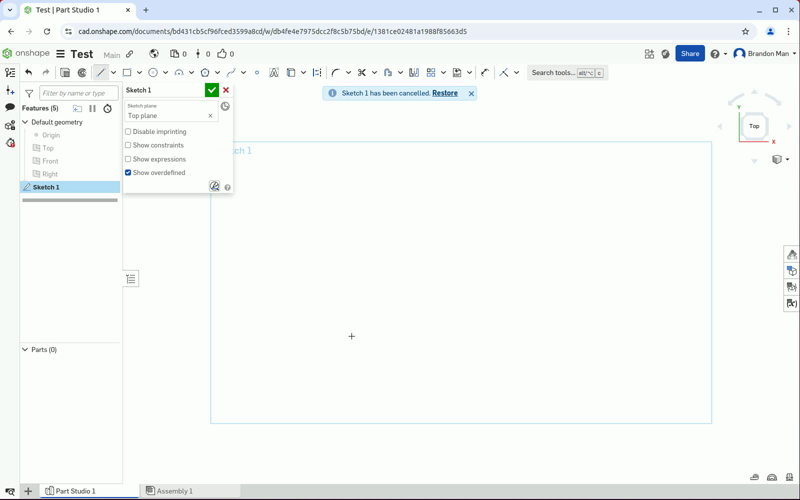
key_up(shift)
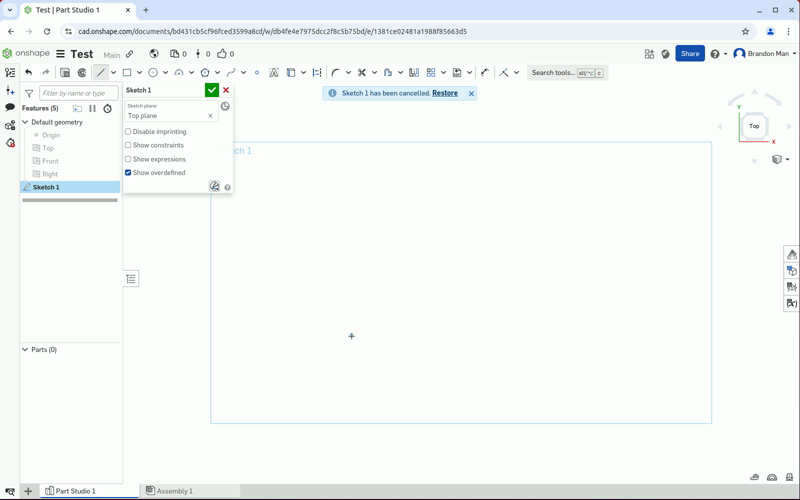
key_down(shift)
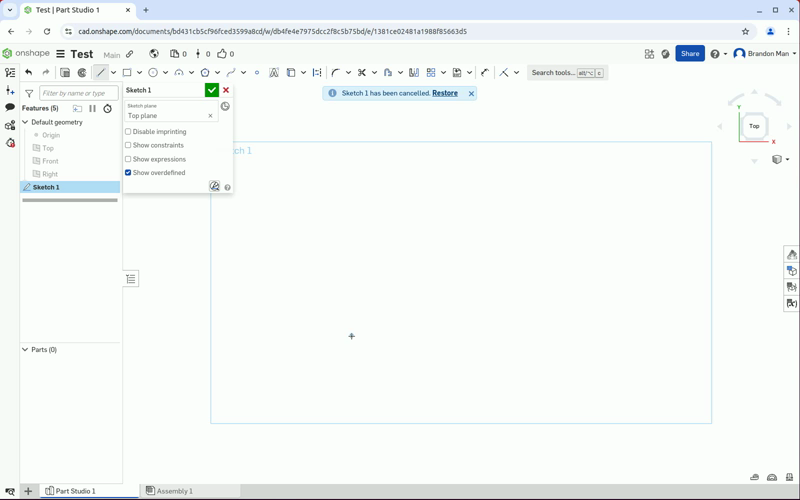
mouse_move(569, 335)
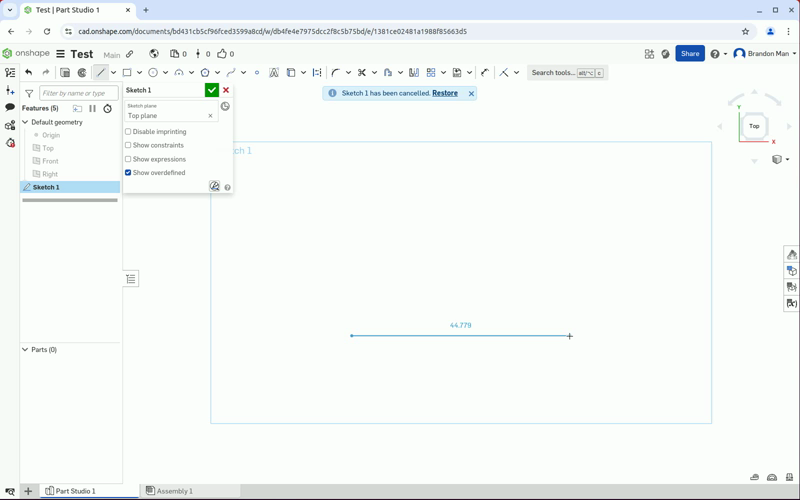
click(569, 335)
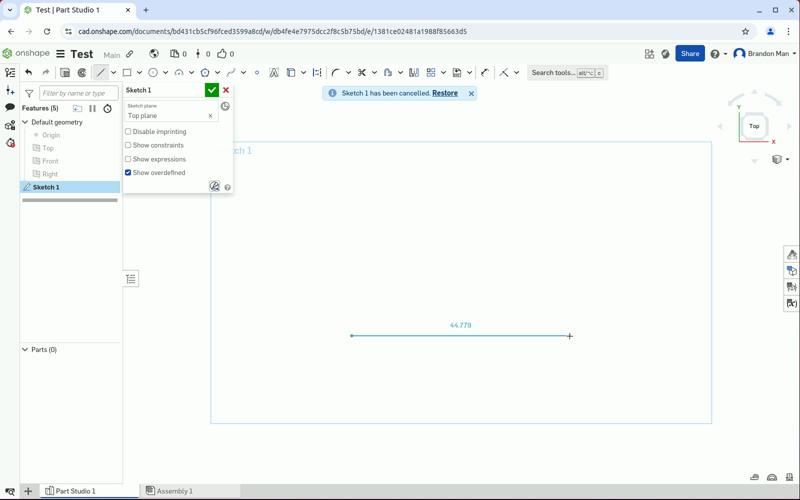
key_up(shift)
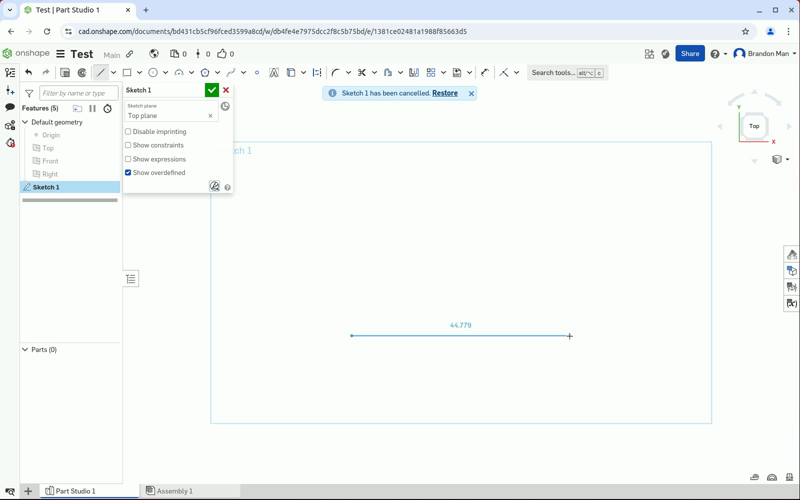
key_down(shift)
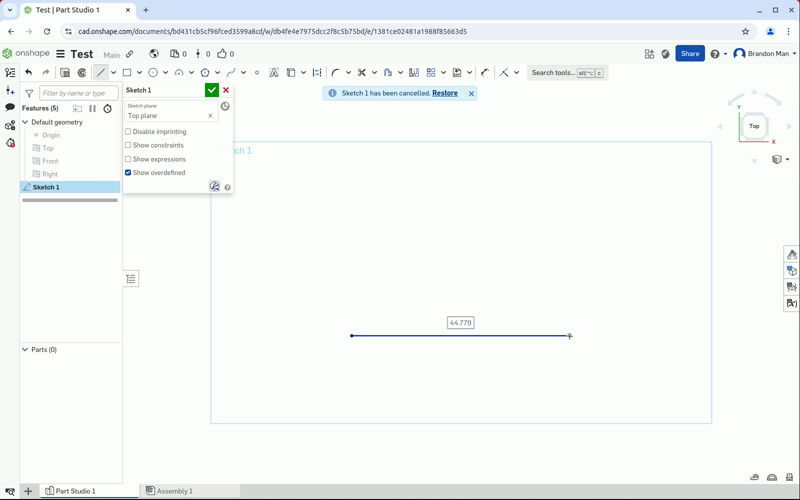
mouse_move(569, 230)
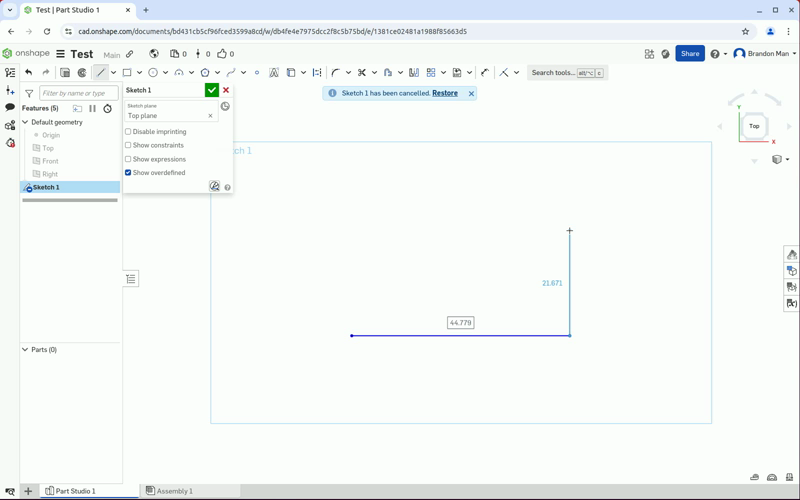
click(569, 230)
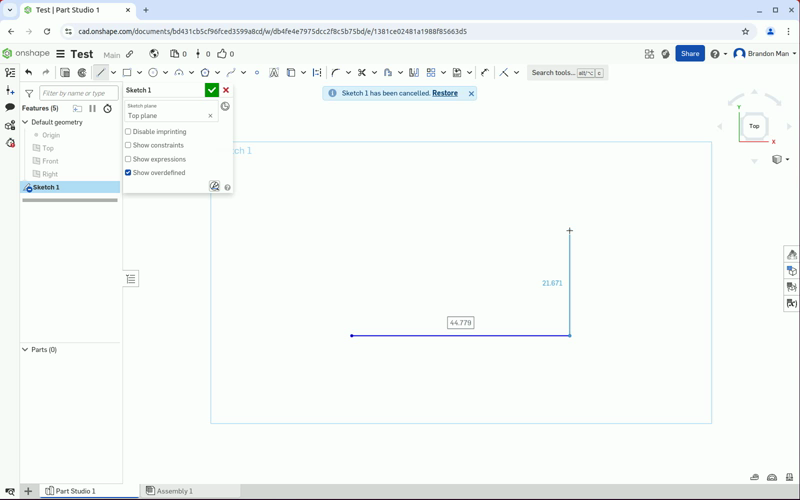
key_up(shift)
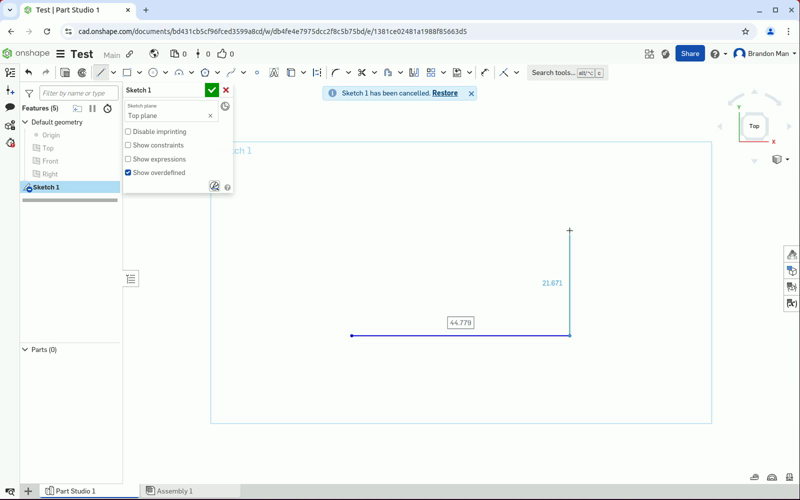
key_down(shift)
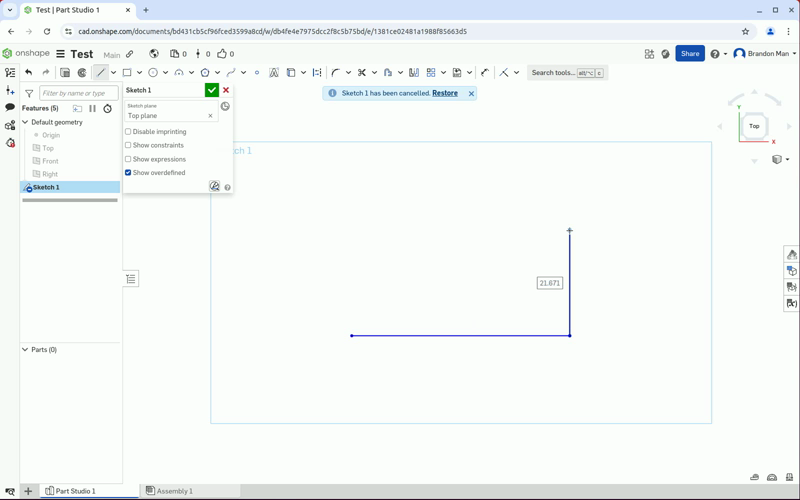
mouse_move(351, 230)
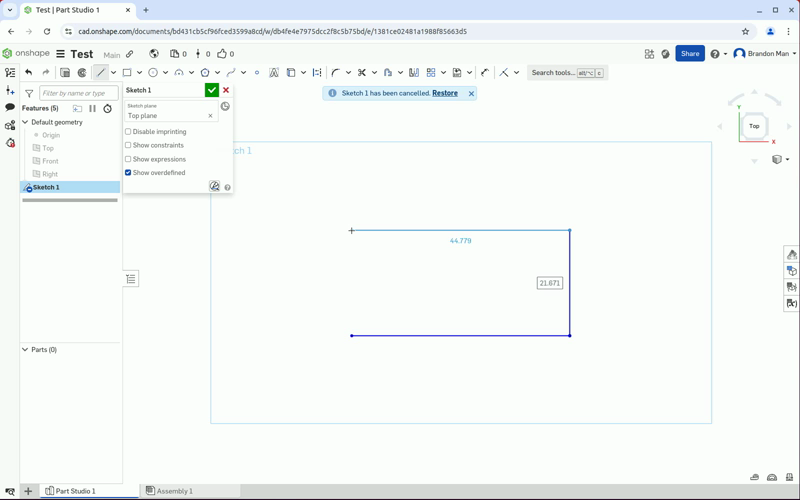
click(351, 230)
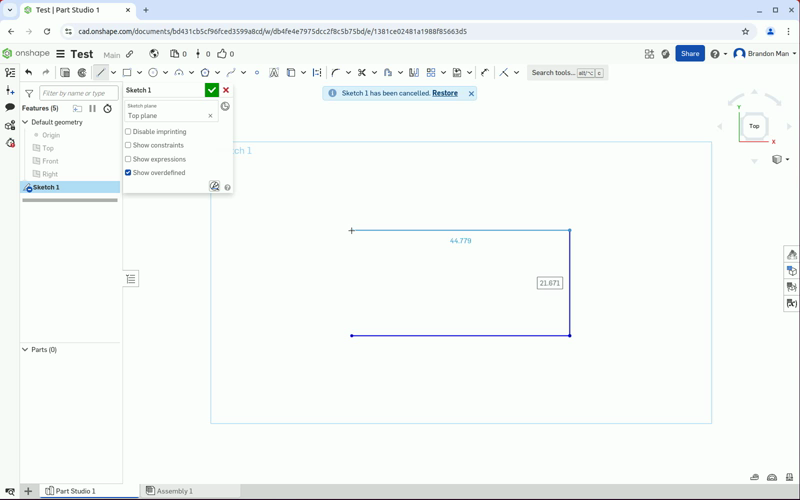
key_up(shift)
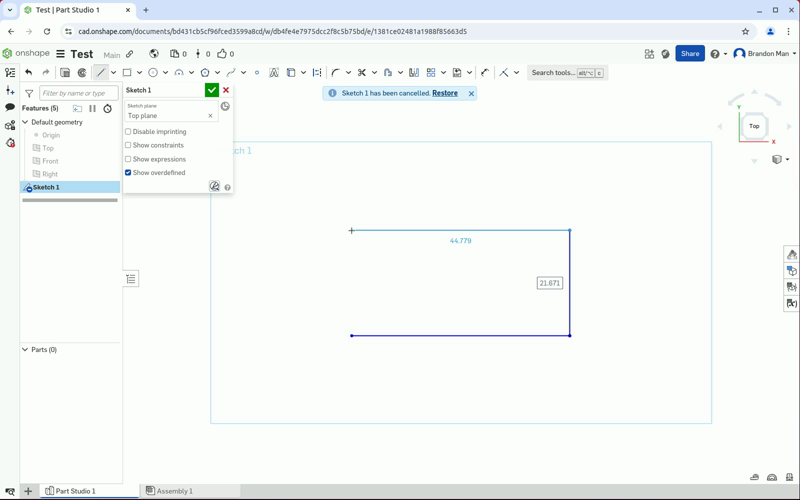
key_down(shift)
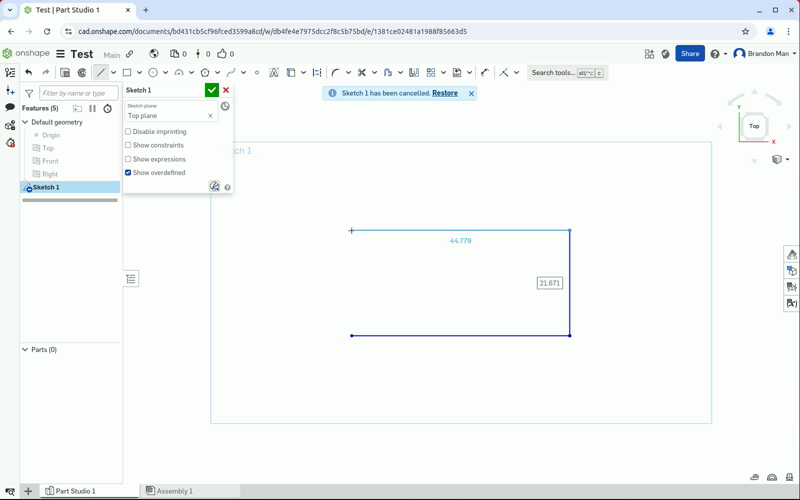
mouse_move(351, 335)
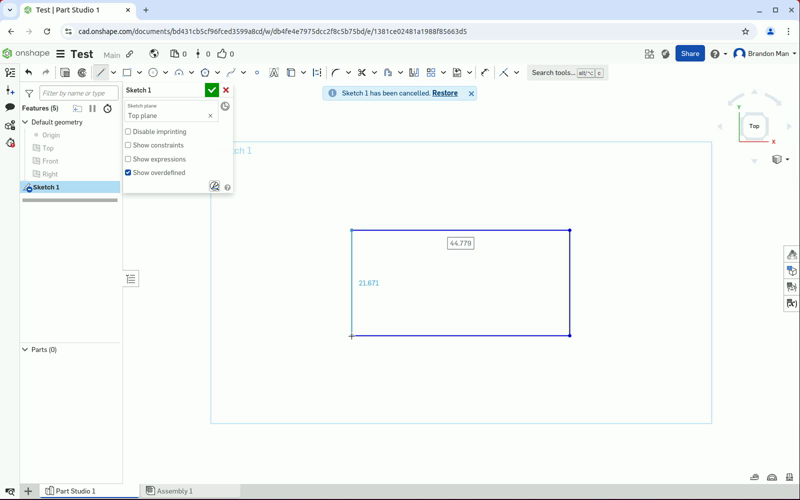
key_up(shift)
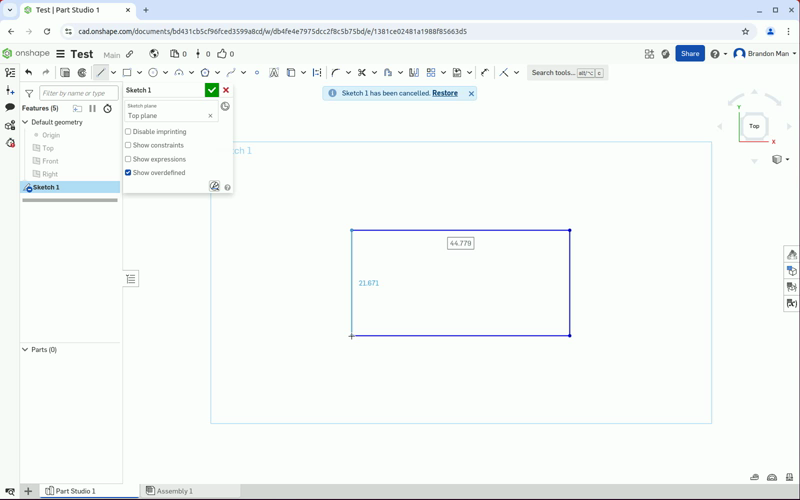
click(351, 335)
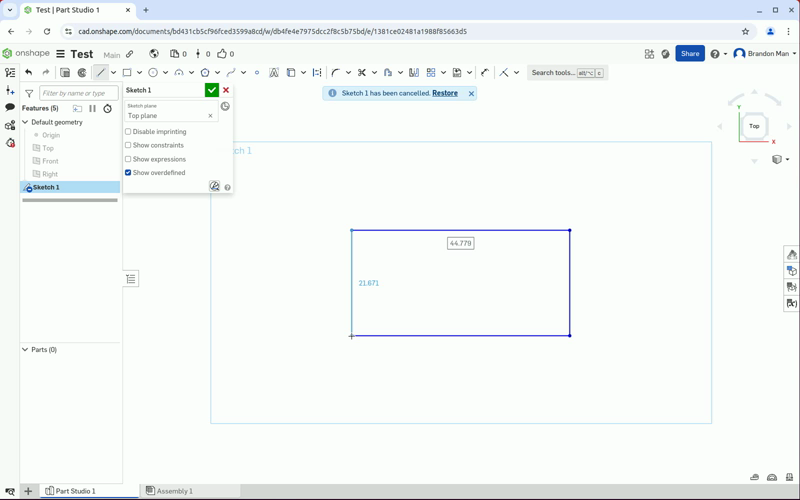
key(esc)
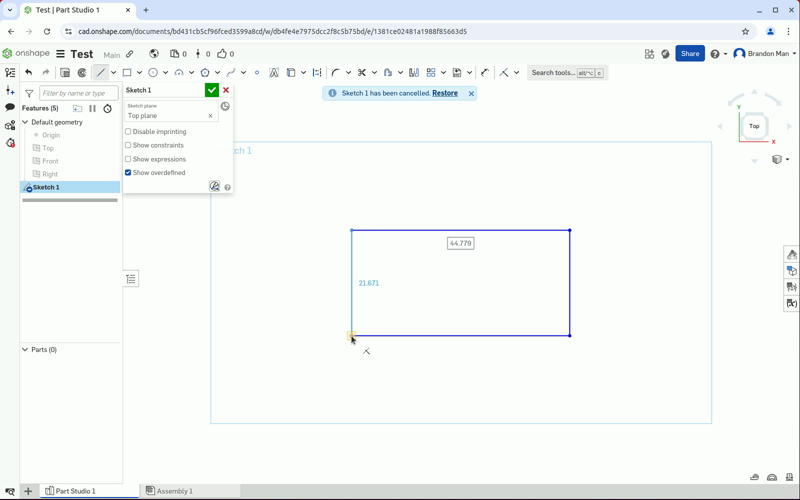
mouse_move(394, 310)
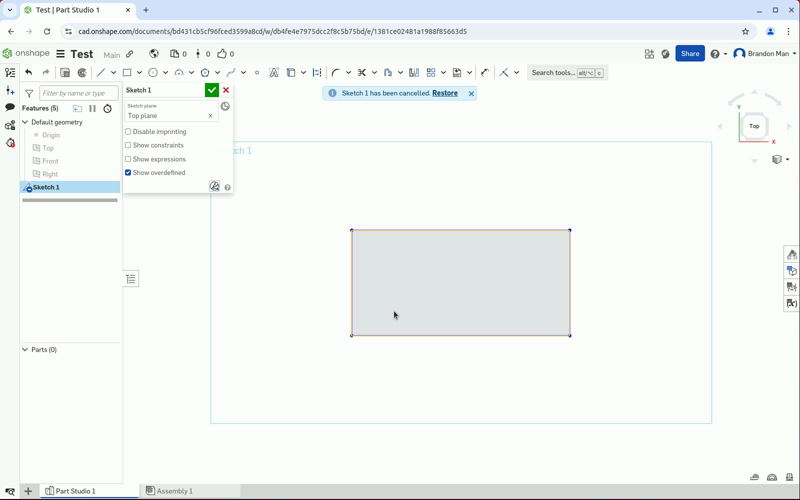
click(394, 310)
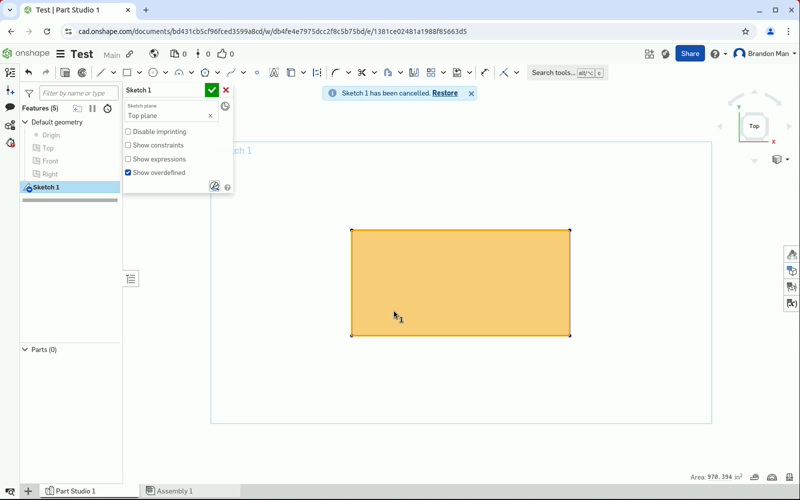
mouse_move(73, 352)
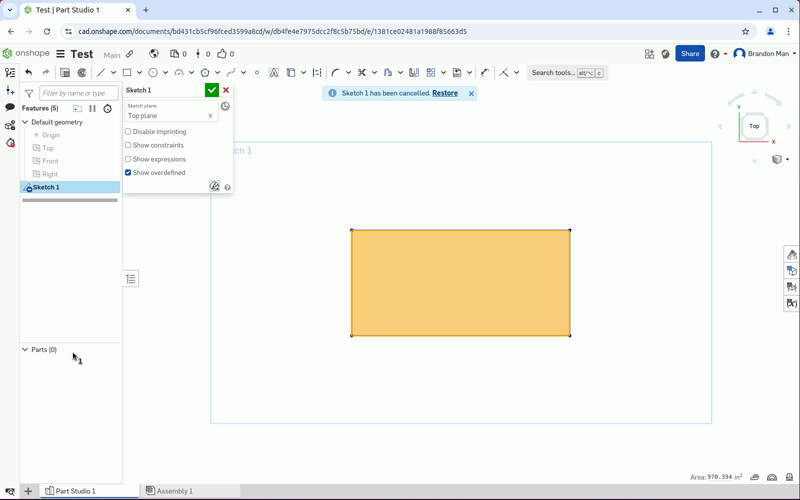
key(shift+y)
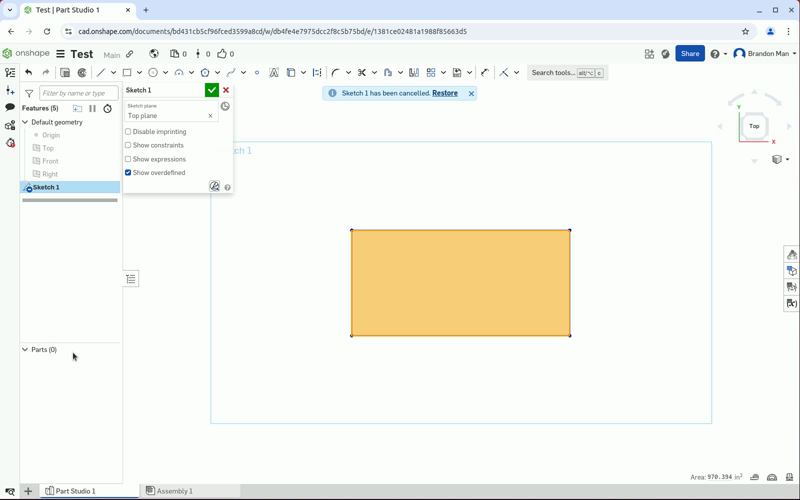
key(shift+e)
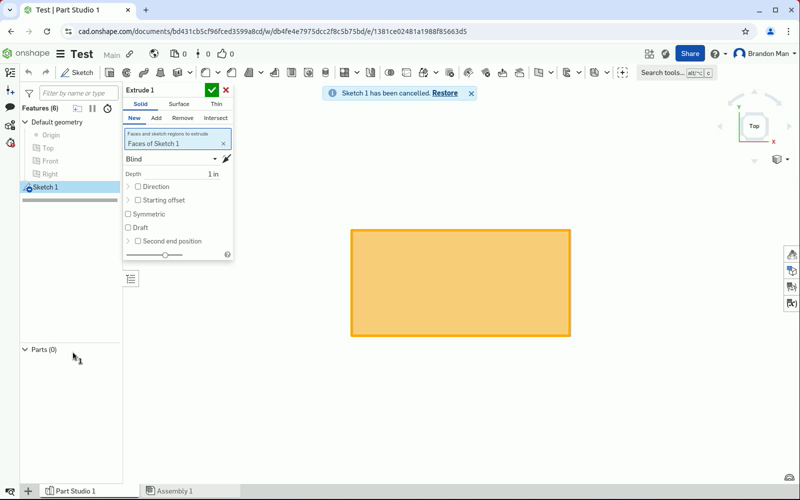
mouse_move(143, 106)
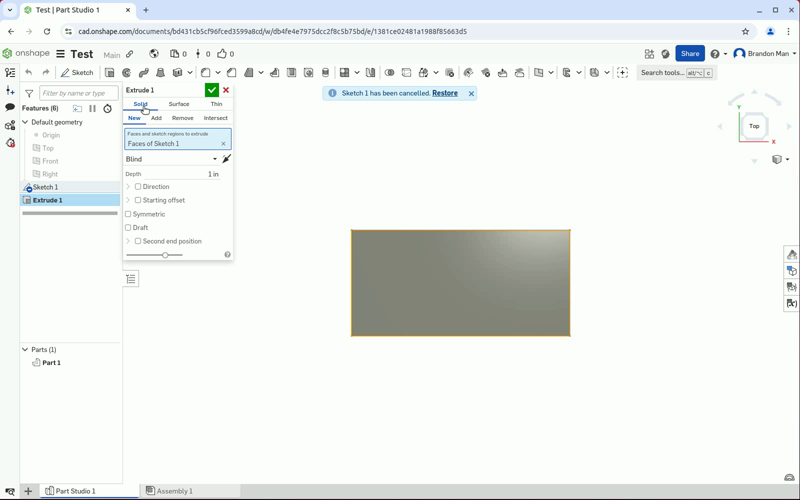
click(143, 106)
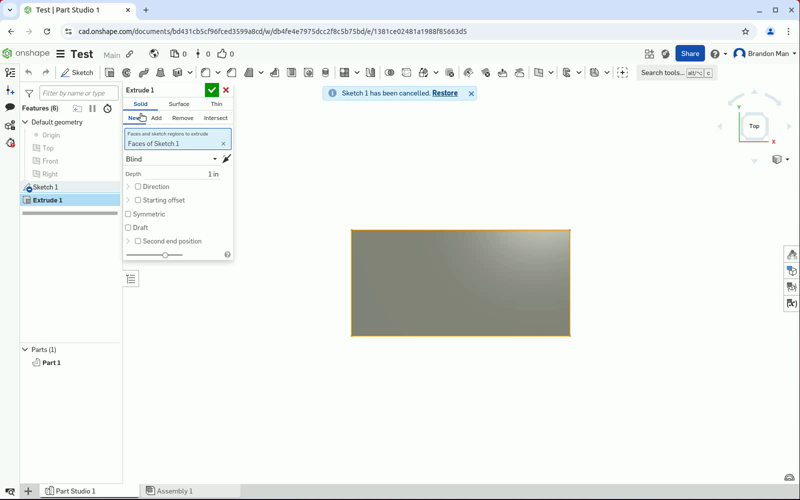
mouse_move(137, 120)
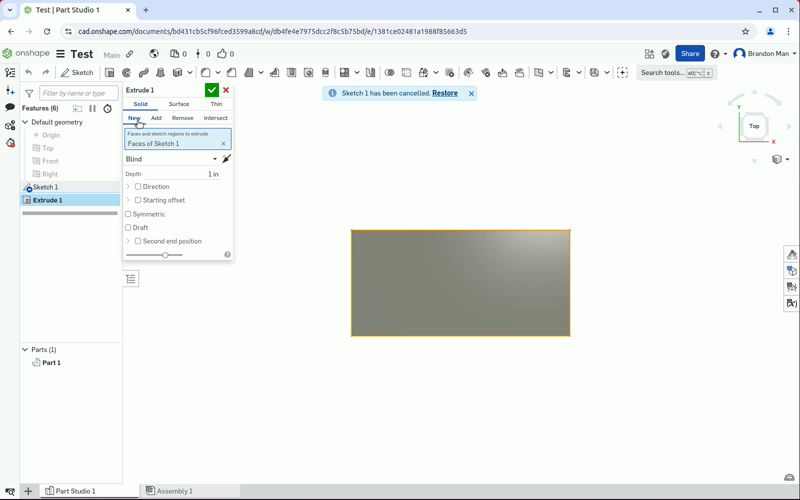
click(137, 120)
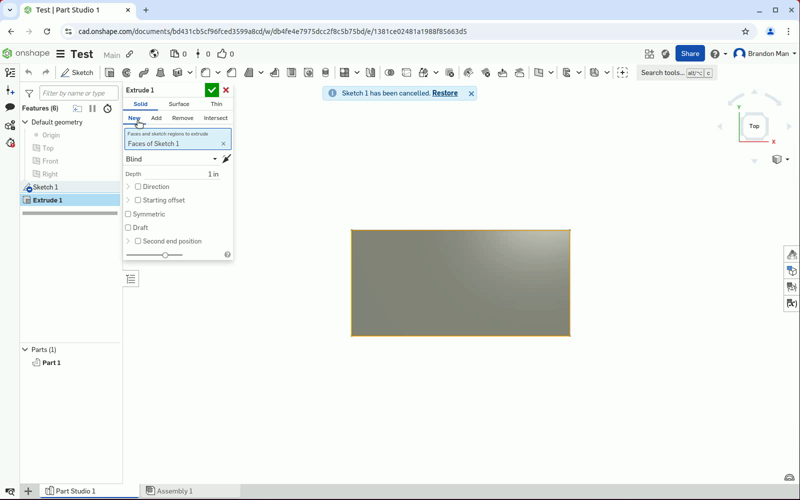
key(tab, 4)
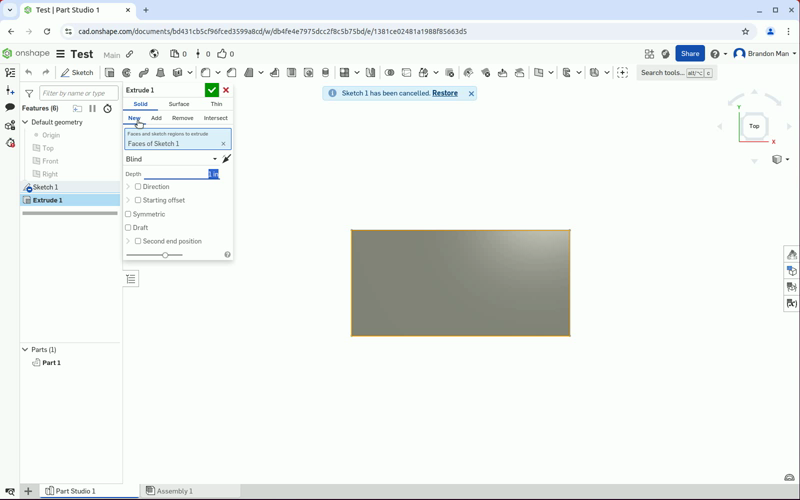
text(4.574)
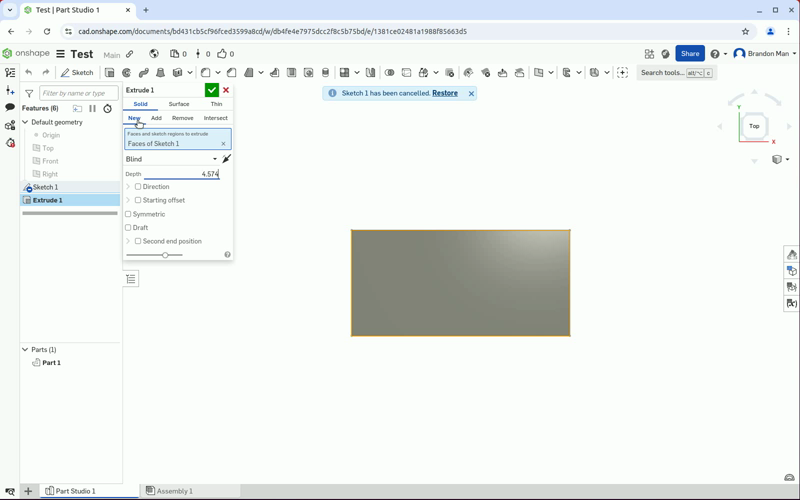
key(enter)
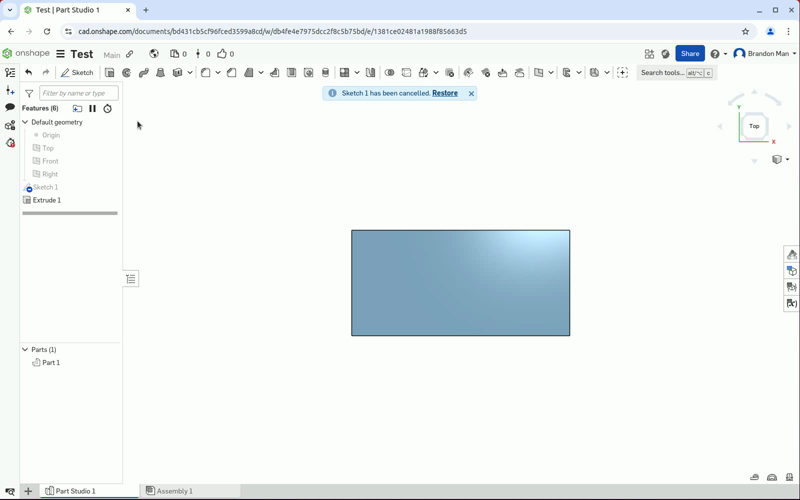
key(shift+h)
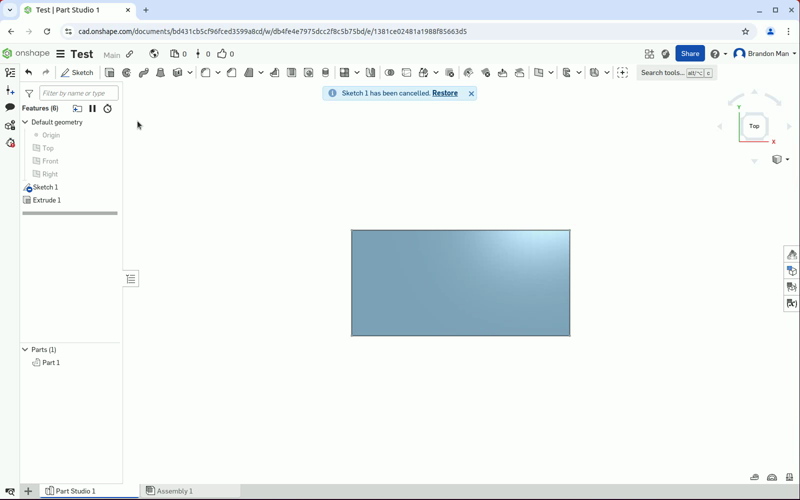
key(shift+h)
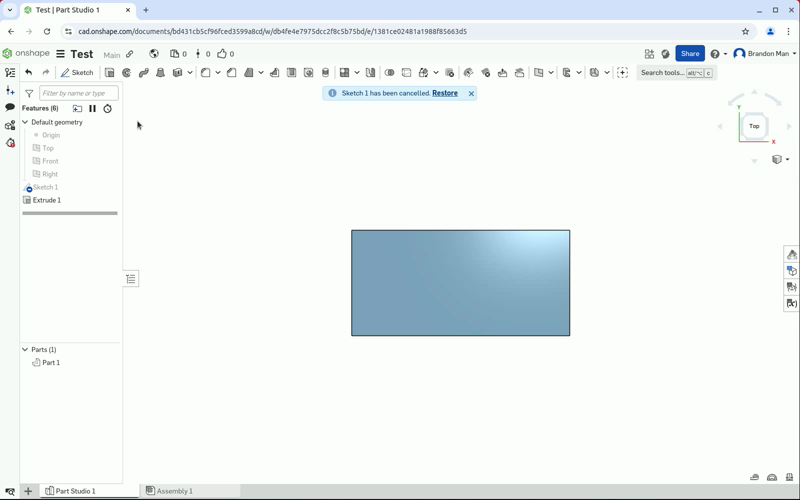
mouse_move(73, 189)
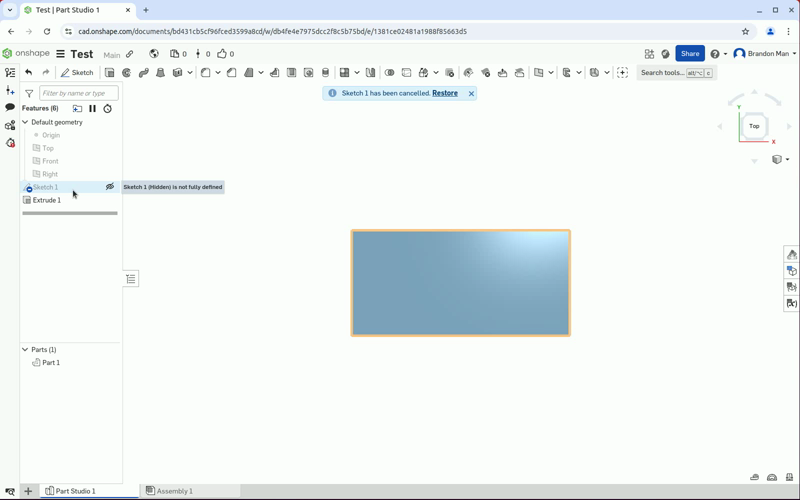
click(73, 189)
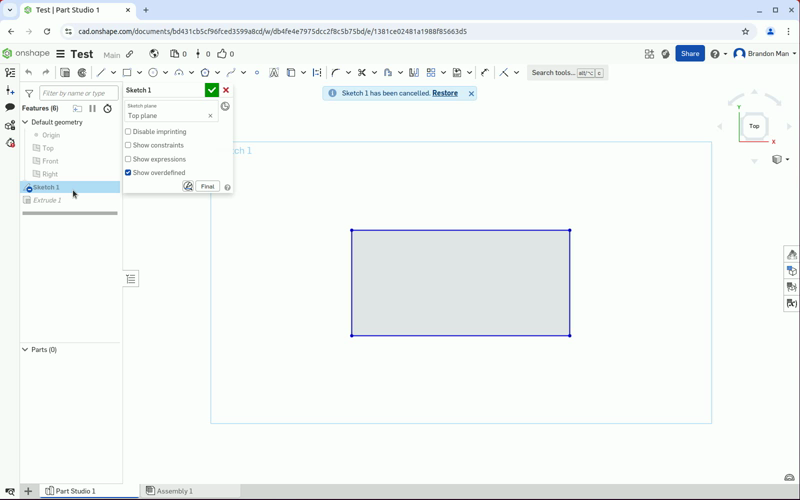
mouse_move(229, 92)
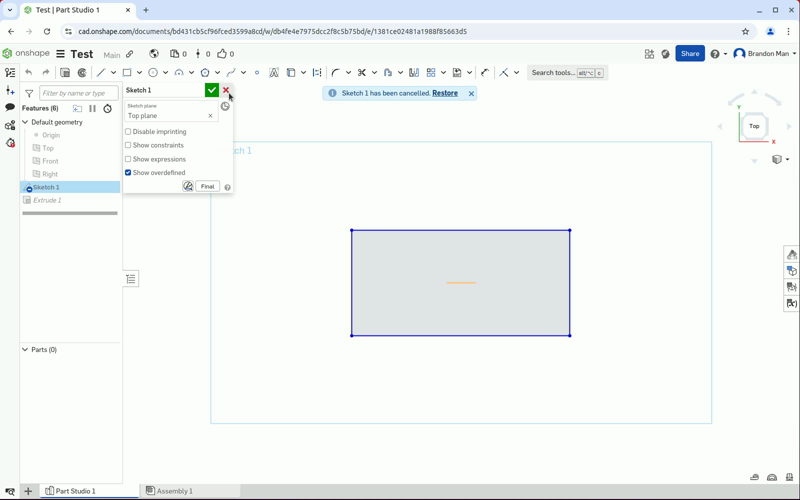
click(229, 92)
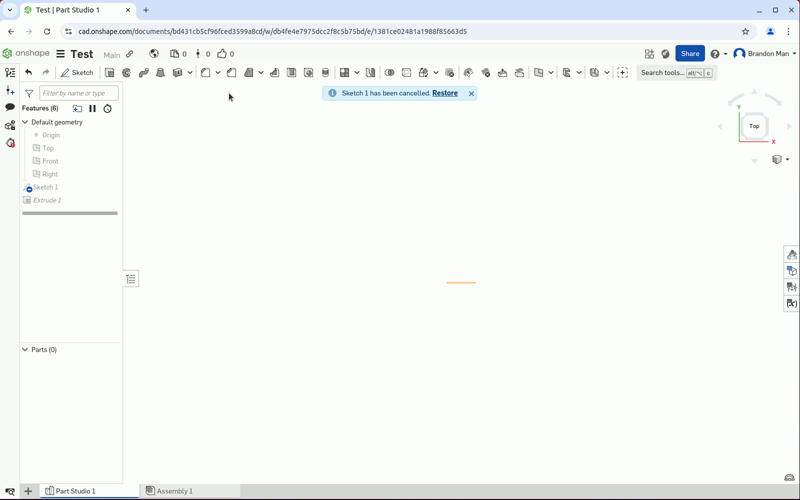
mouse_move(73, 352)
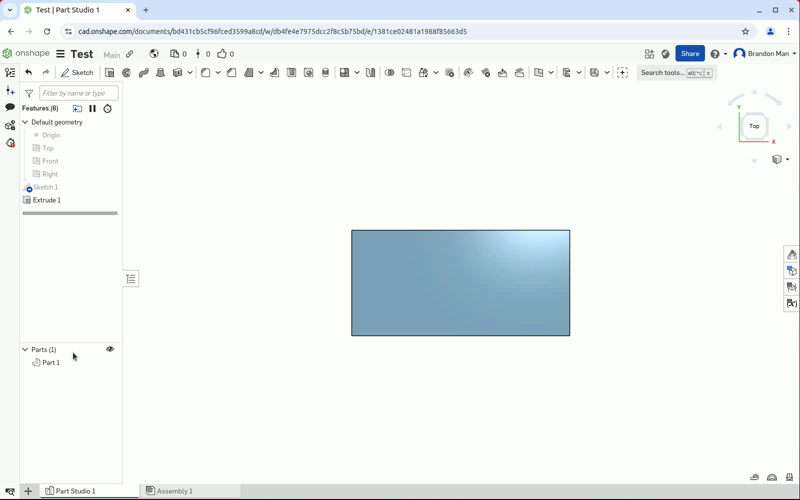
key(y)
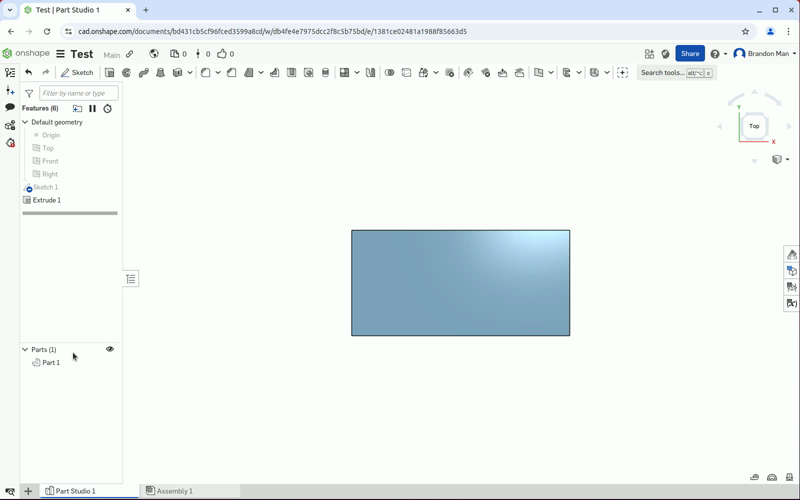
key(shift+p)
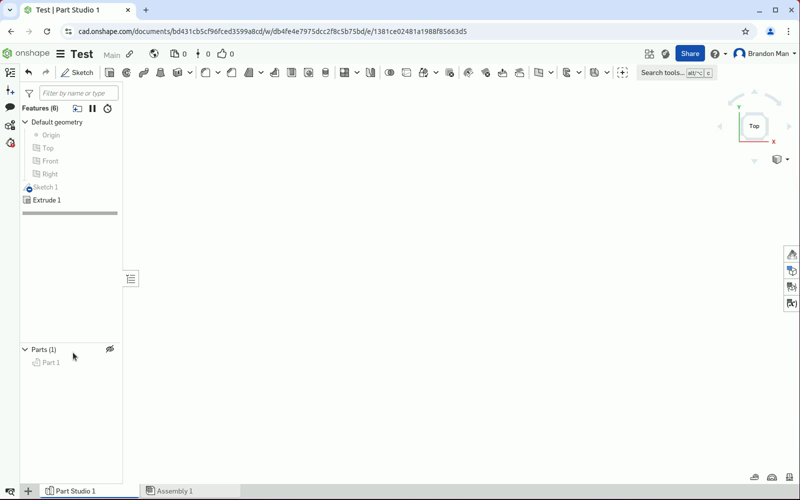
key(space)
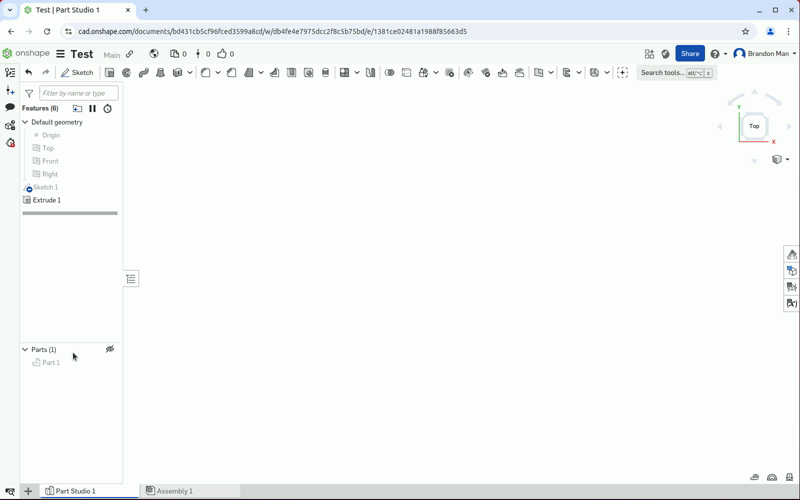
key_down(shift)
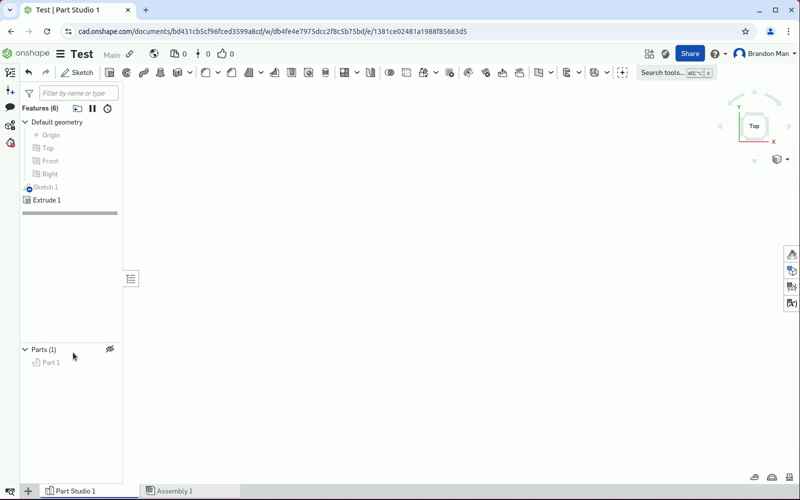
key(up)
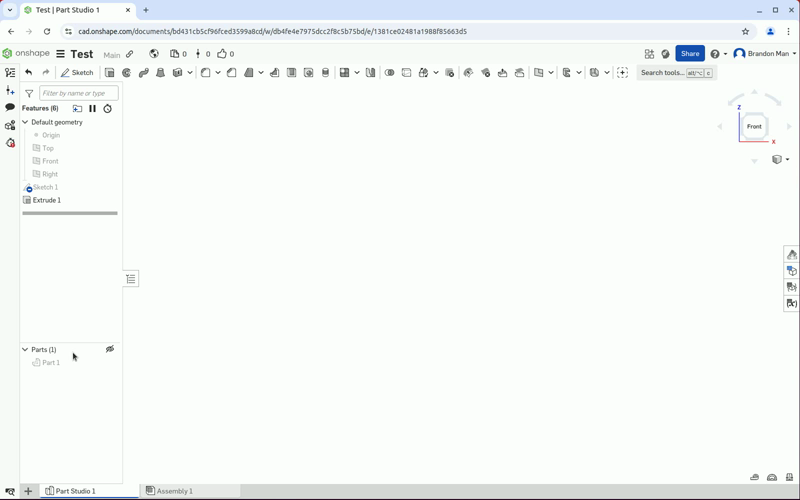
key_up(shift)
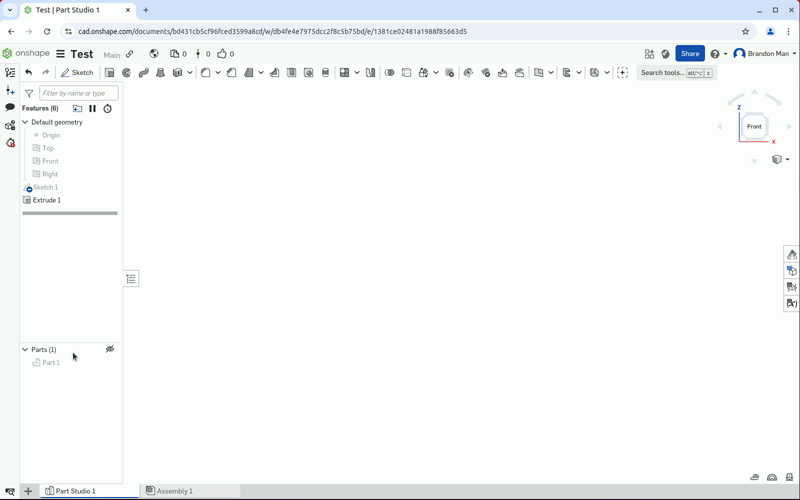
key(space)
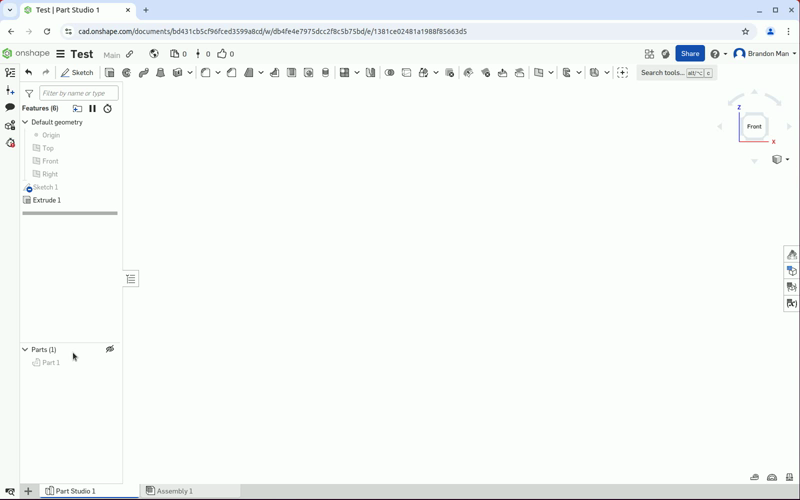
key_down(shift)
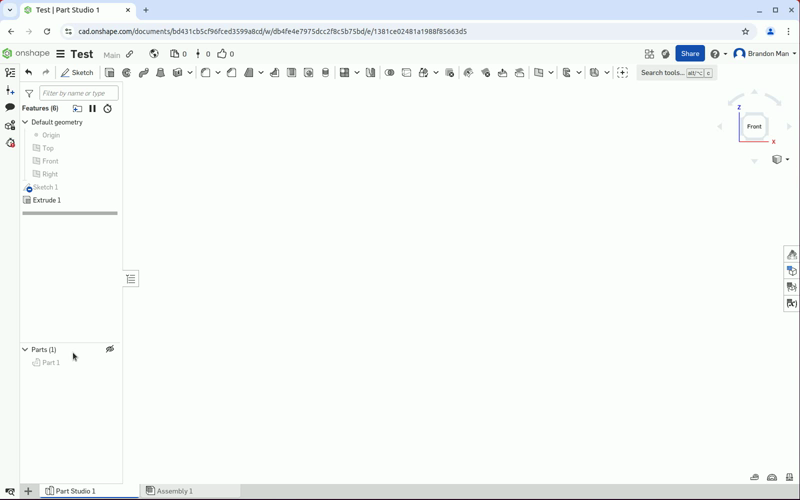
key(left)
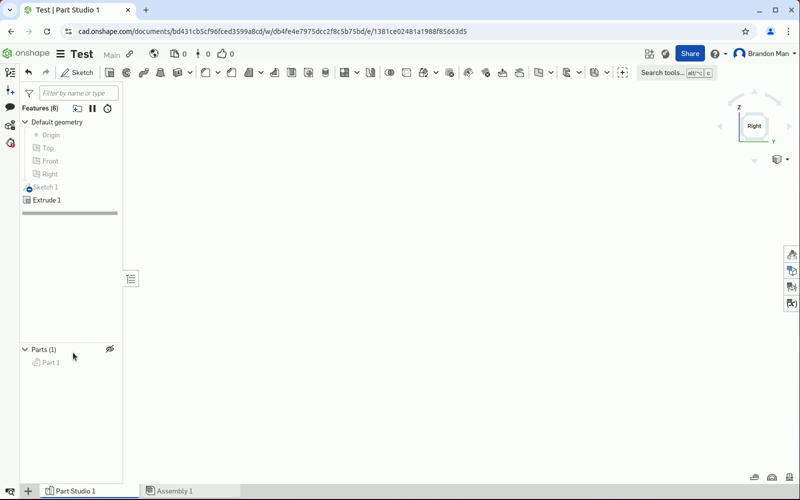
key_up(shift)
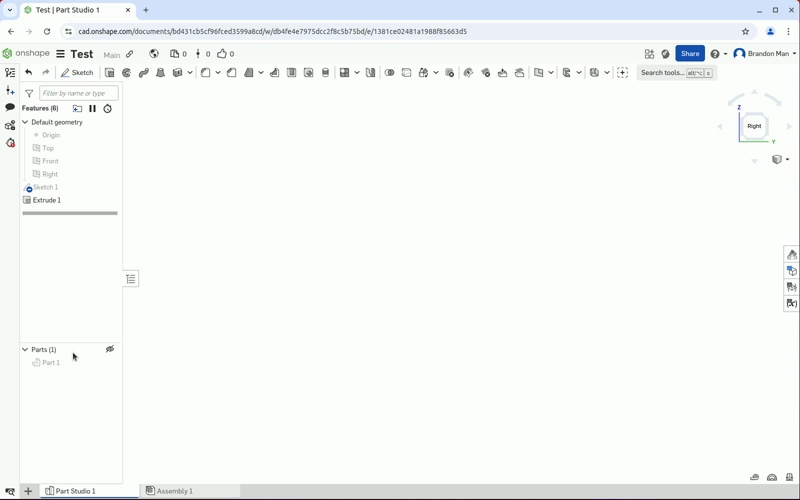
mouse_move(73, 352)
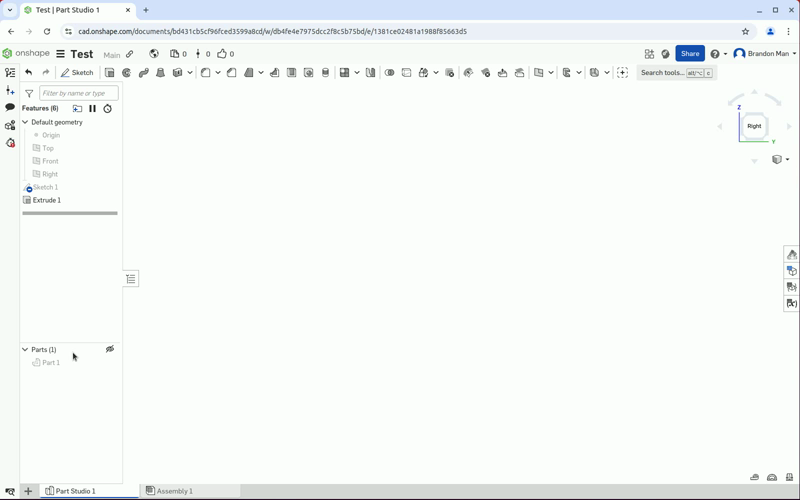
key(shift+y)
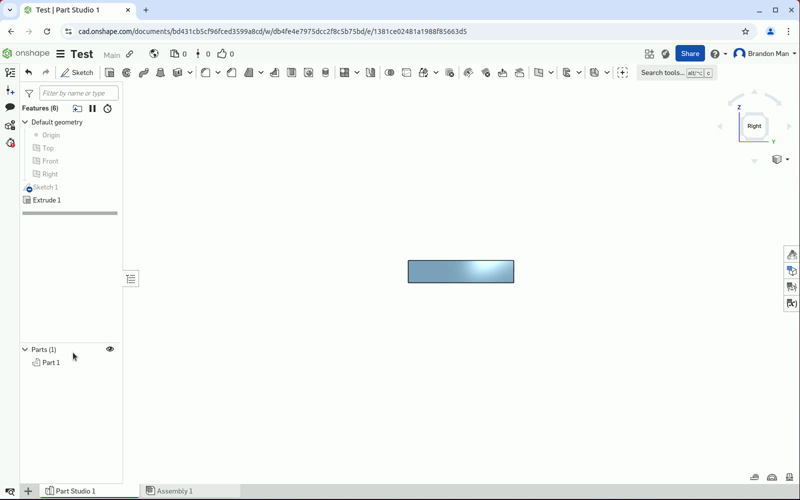
mouse_move(541, 75)
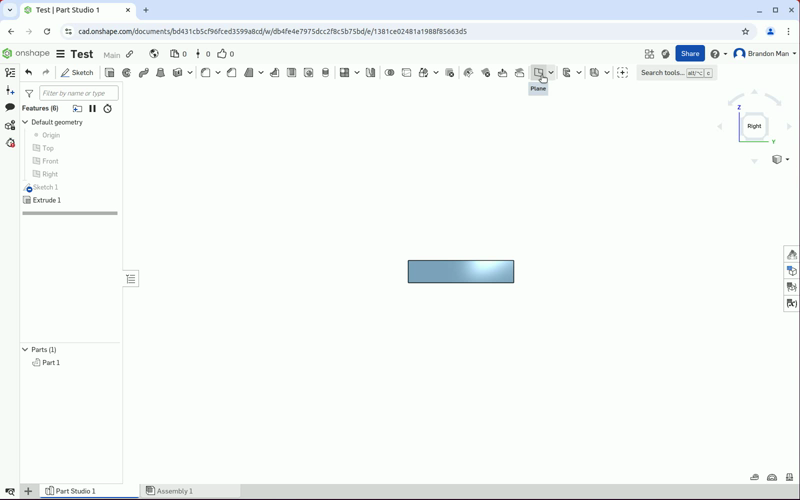
click(541, 75)
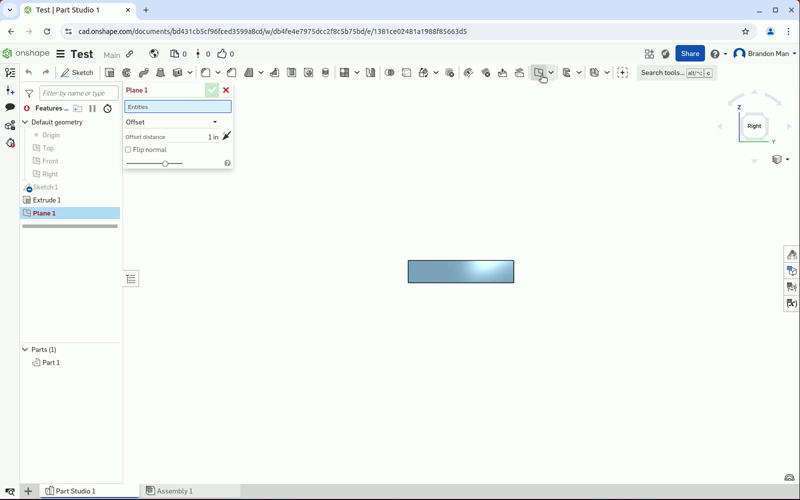
mouse_move(73, 176)
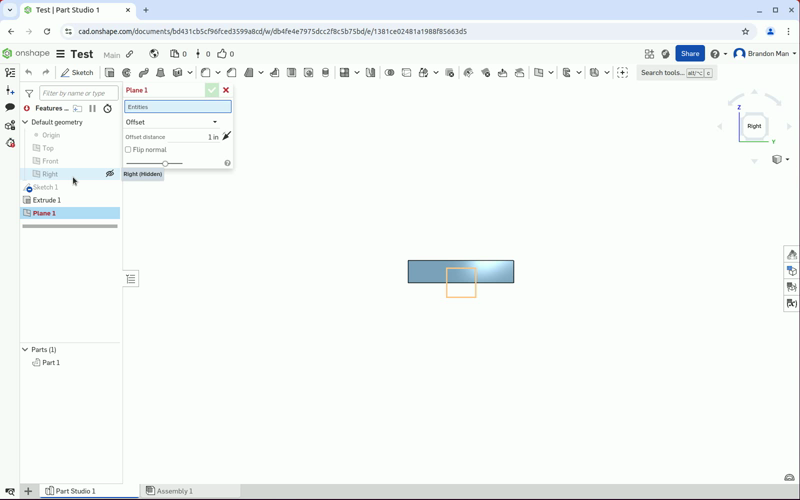
click(73, 176)
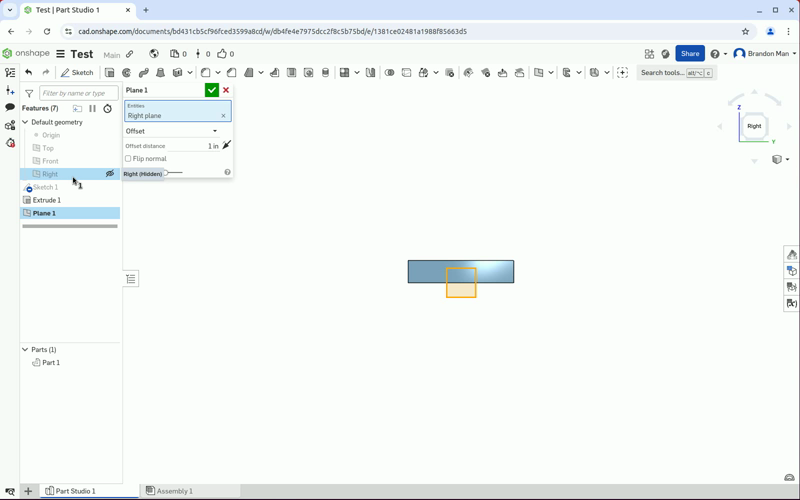
key(tab, 2)
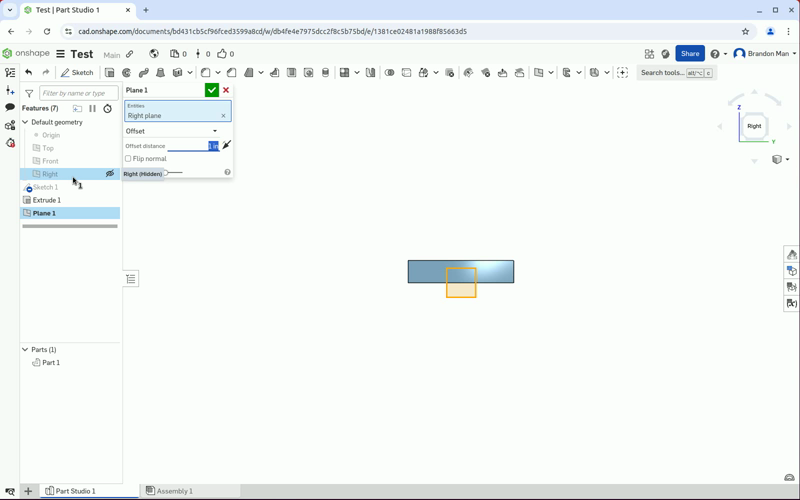
text(22.4)
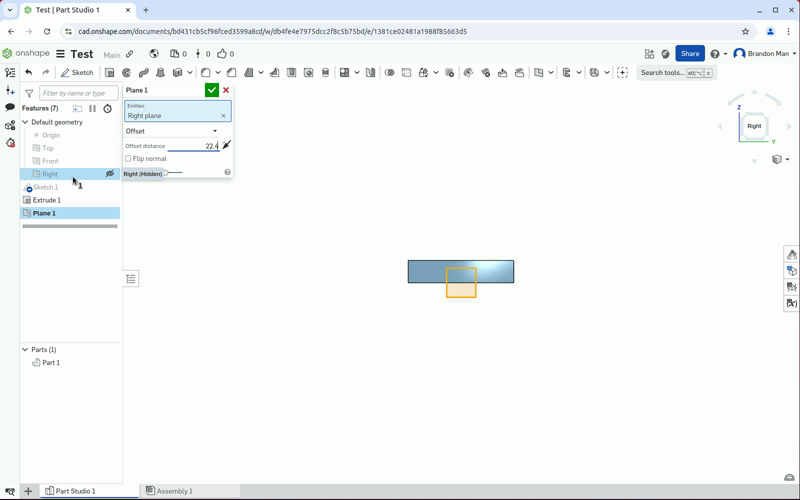
key(enter, 2)
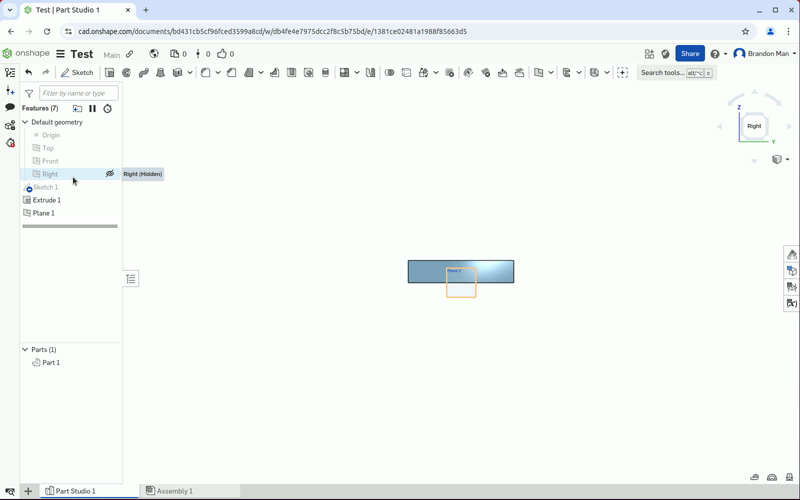
key(shift+s)
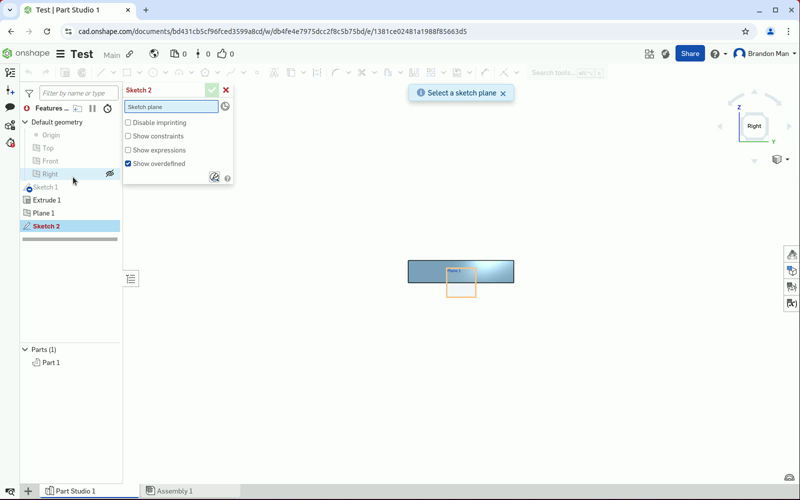
mouse_move(73, 215)
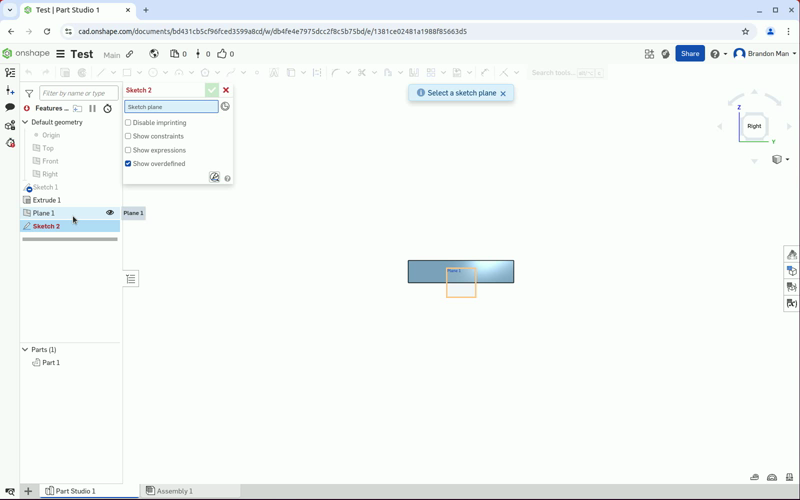
click(73, 215)
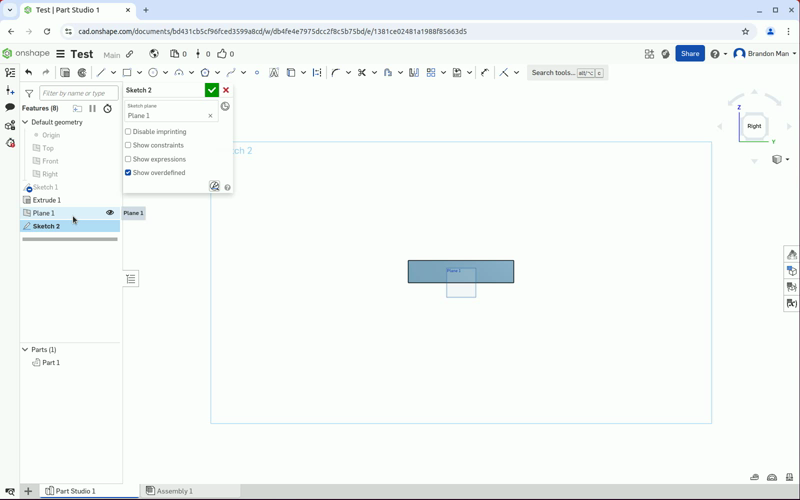
mouse_move(73, 352)
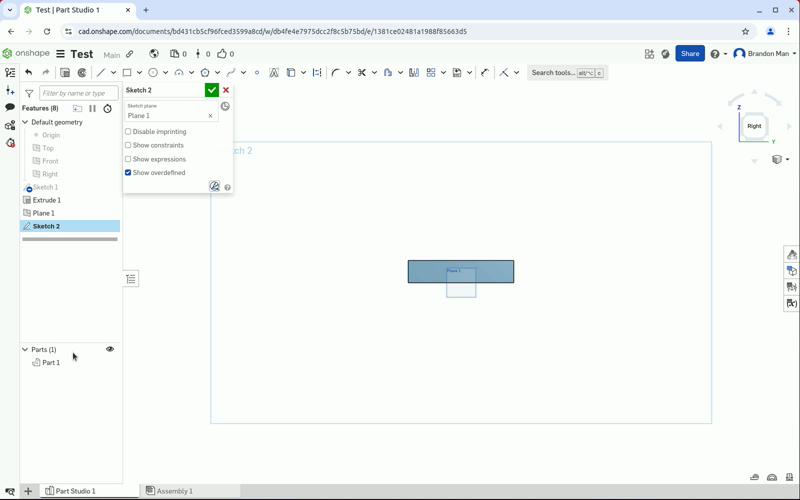
key(y)
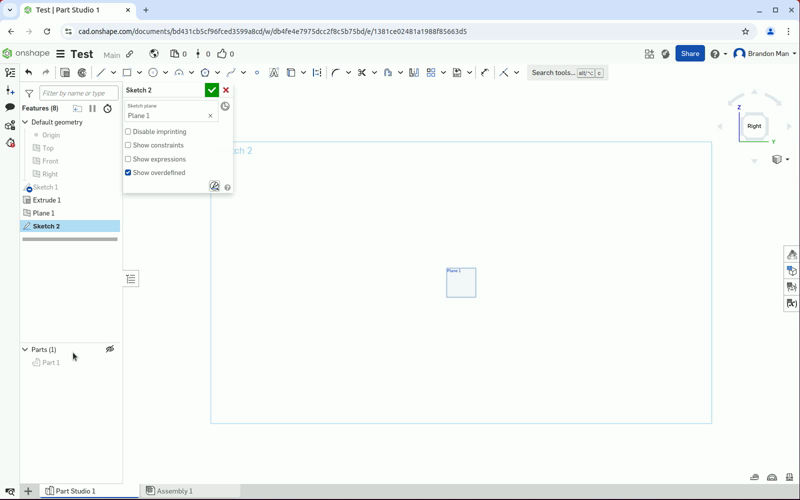
key(l)
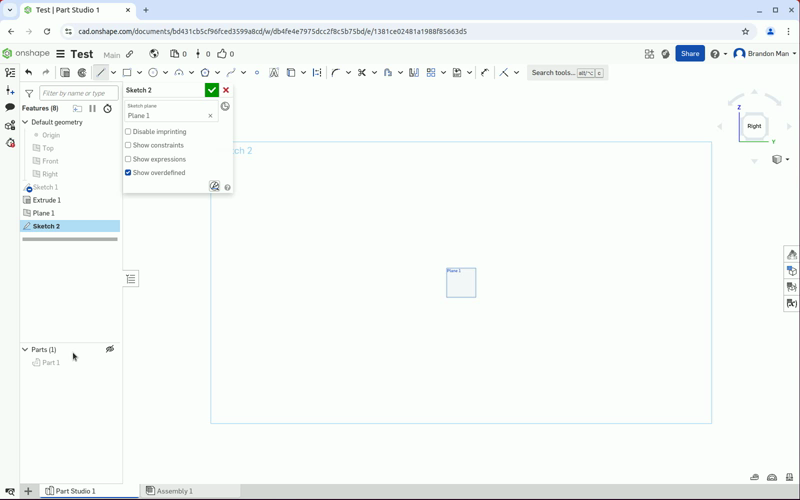
key_down(shift)
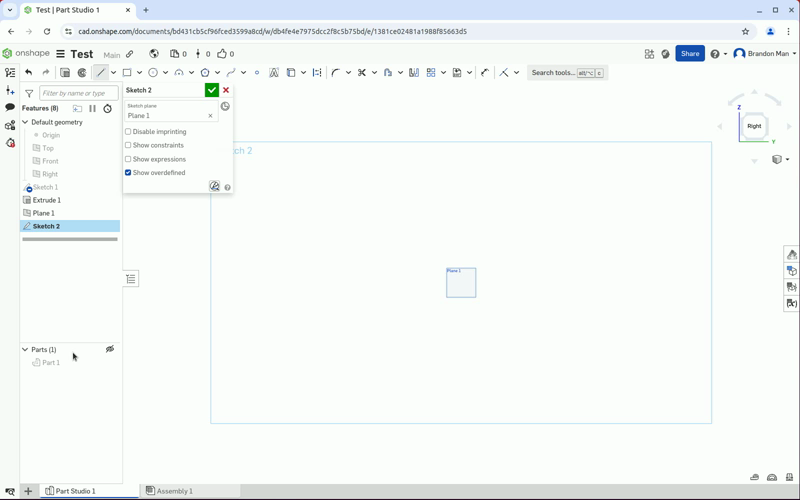
mouse_move(407, 282)
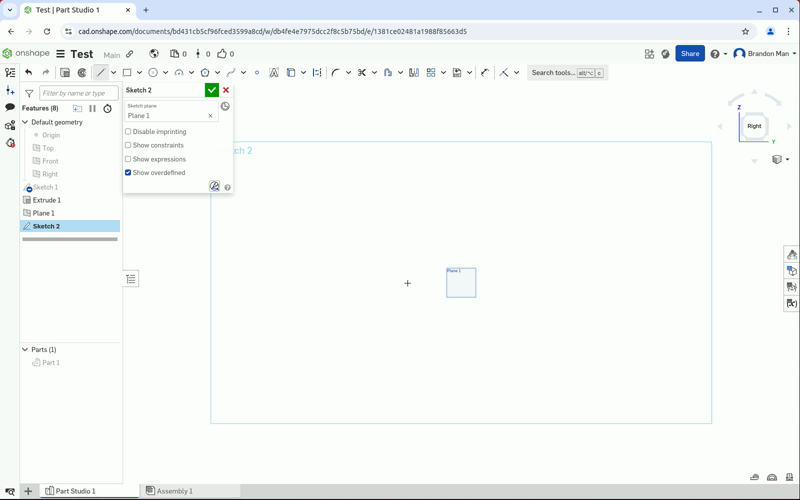
click(407, 282)
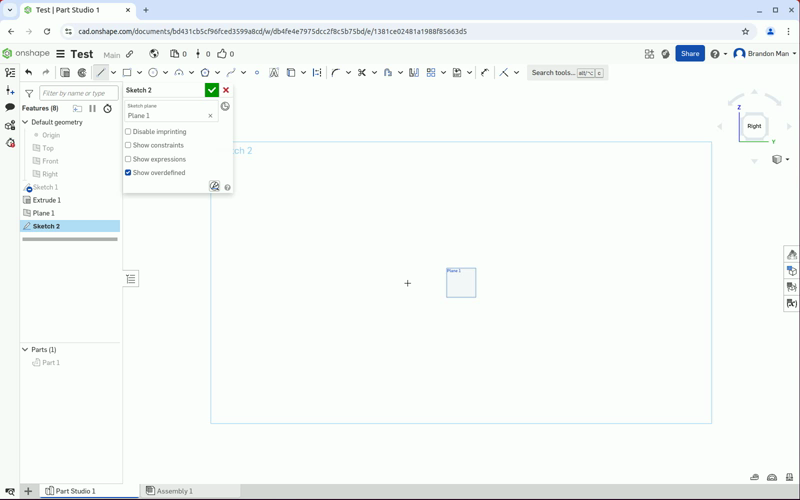
key_up(shift)
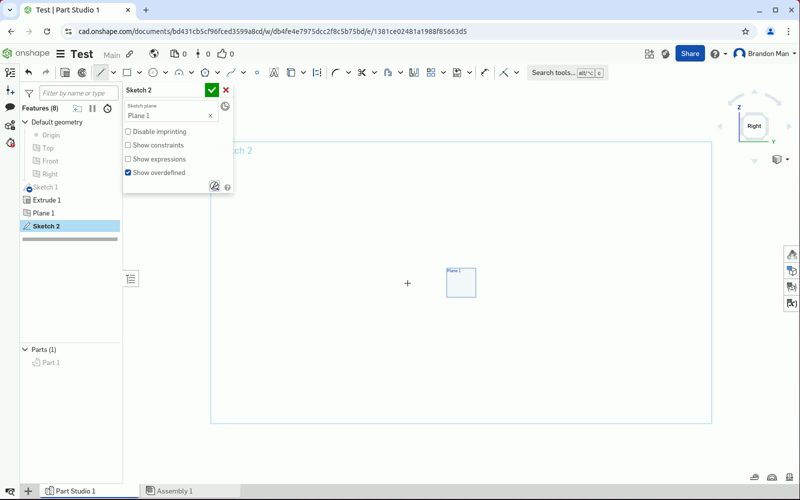
key_down(shift)
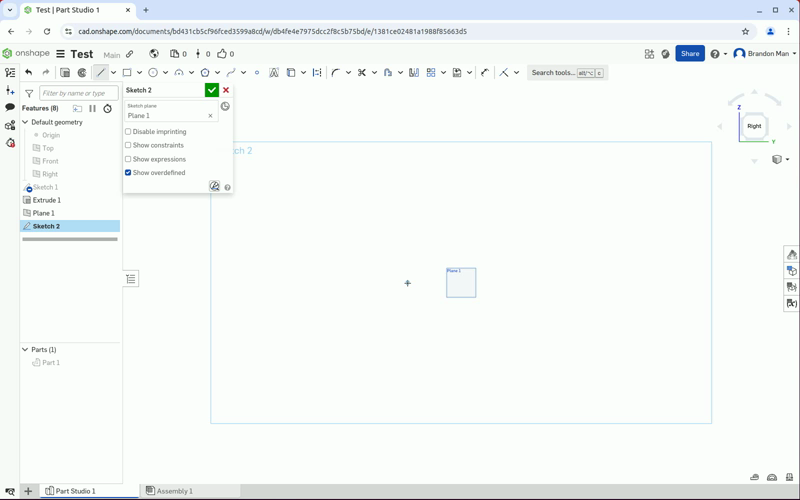
mouse_move(513, 282)
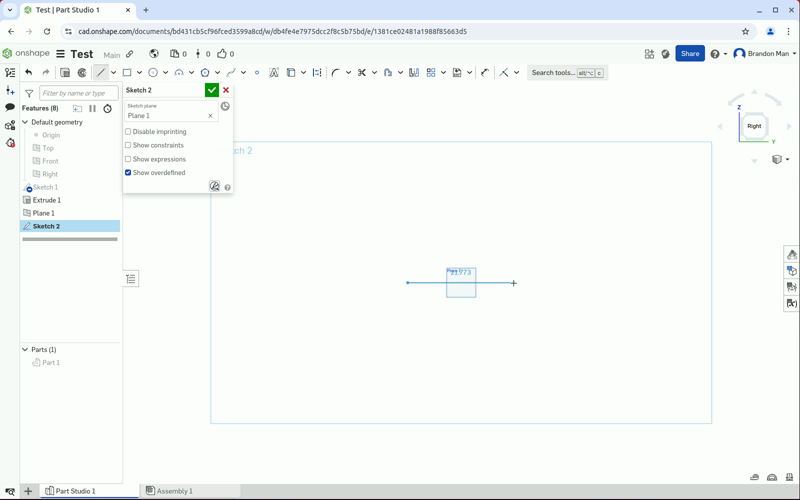
click(513, 282)
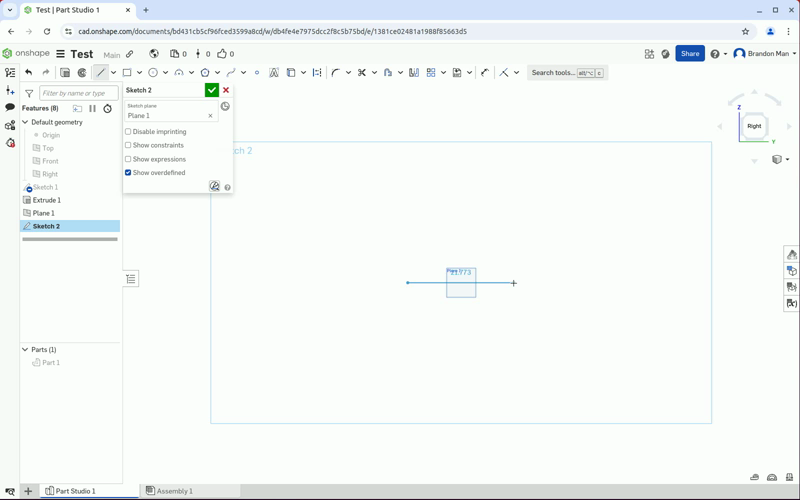
key_up(shift)
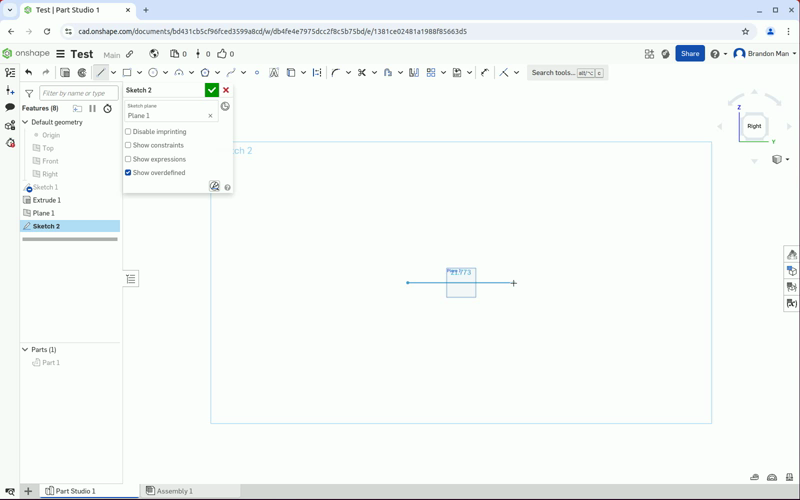
key_down(shift)
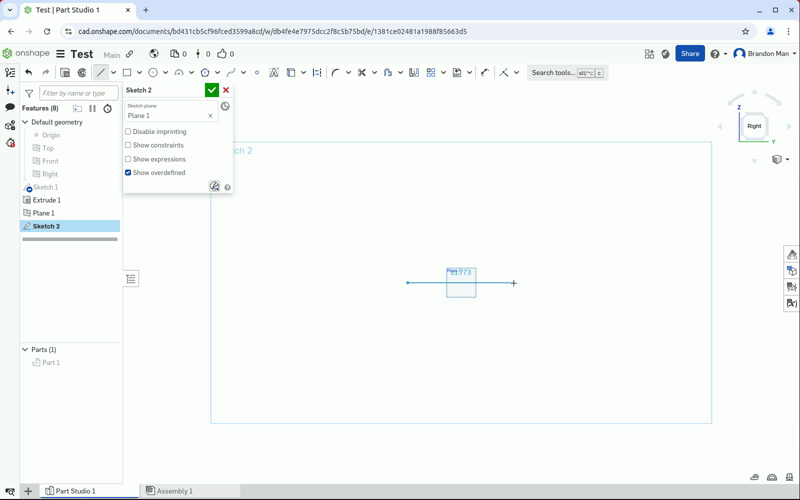
mouse_move(543, 282)
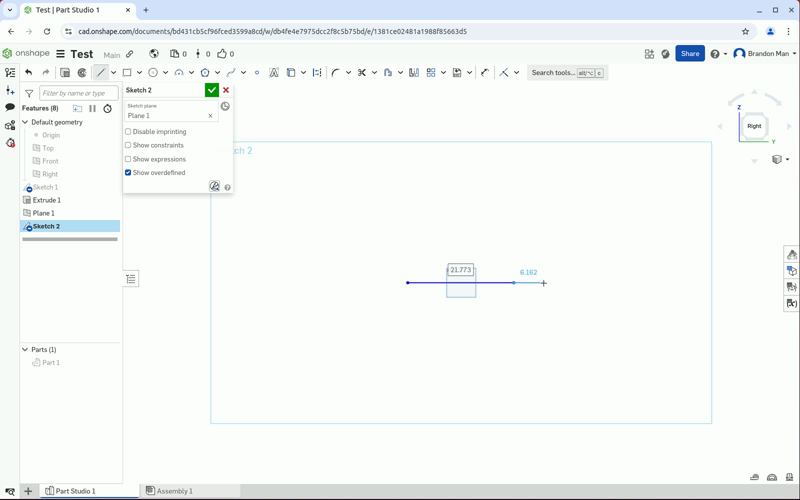
mouse_move(513, 260)
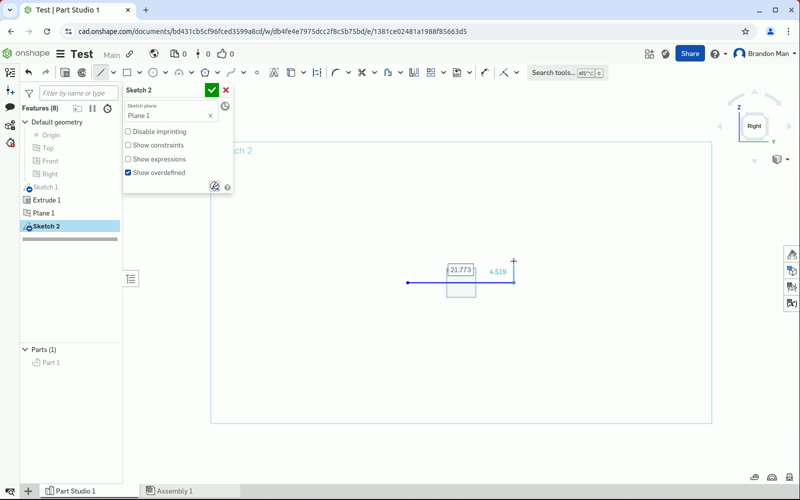
click(513, 260)
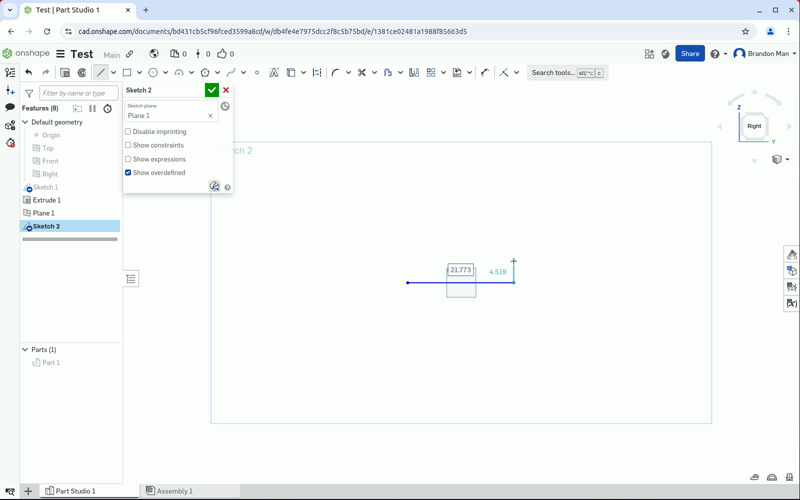
key_up(shift)
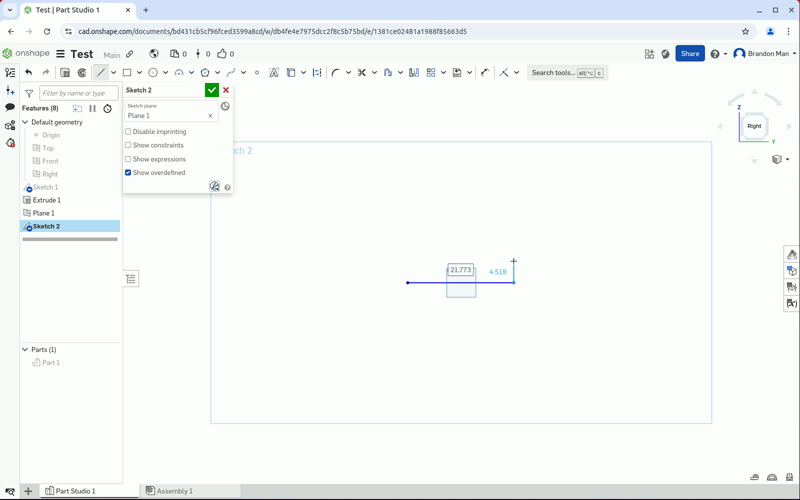
key_down(shift)
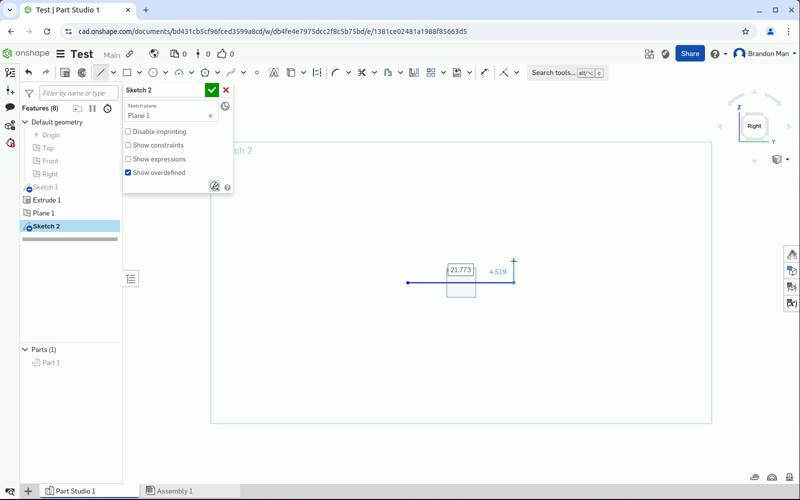
mouse_move(407, 260)
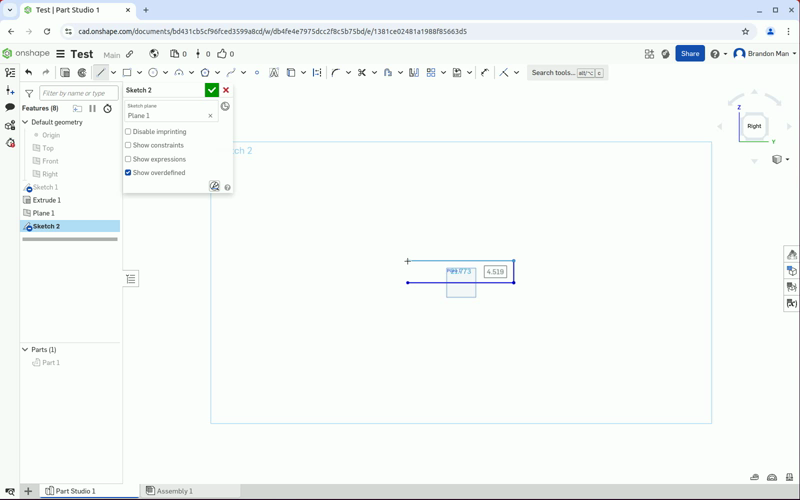
click(407, 260)
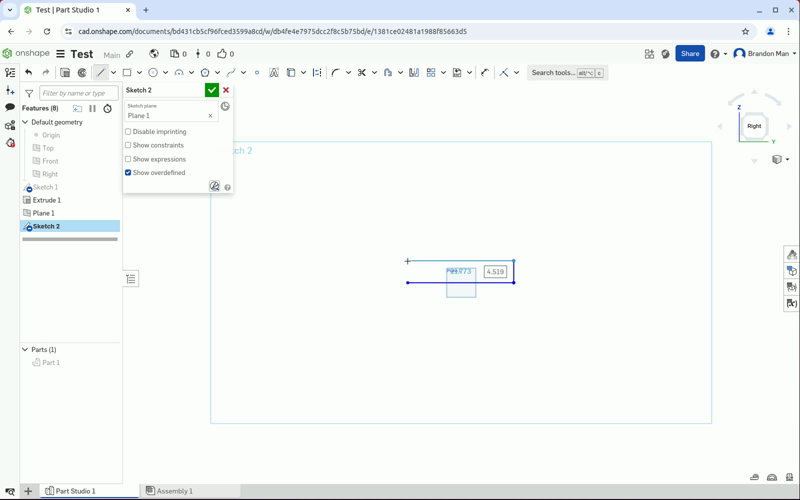
key_up(shift)
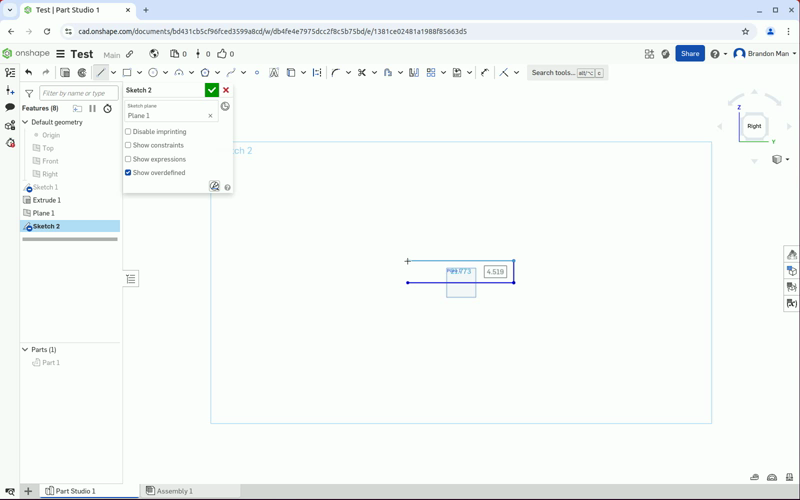
mouse_move(437, 260)
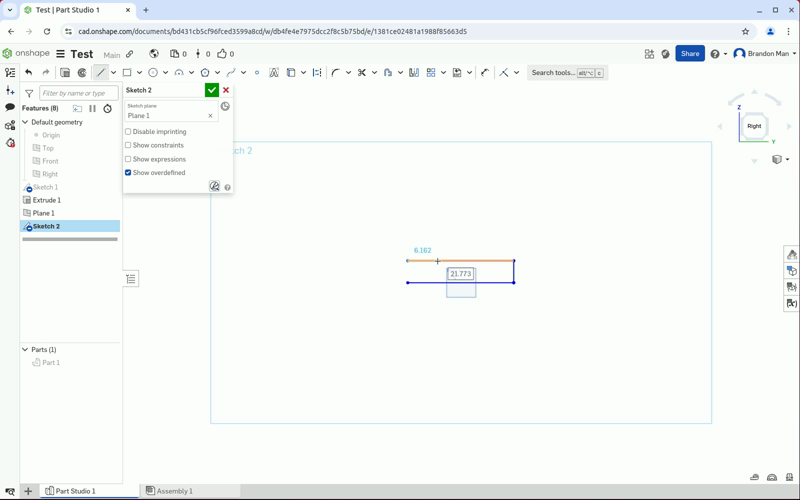
key_down(shift)
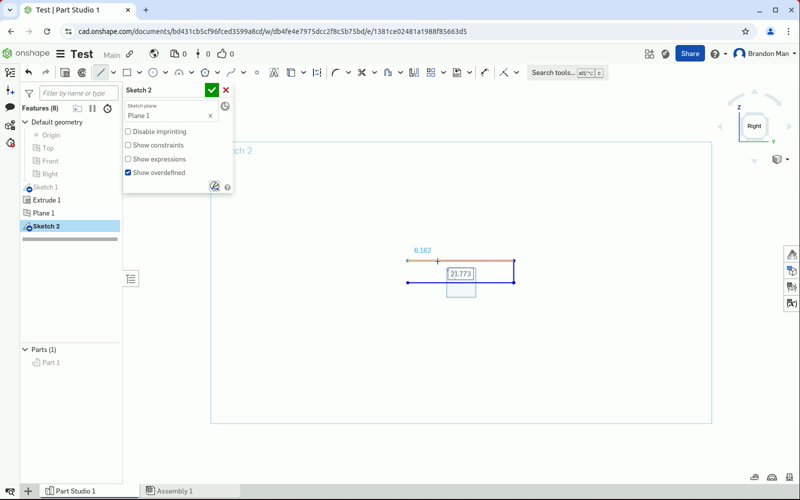
mouse_move(407, 282)
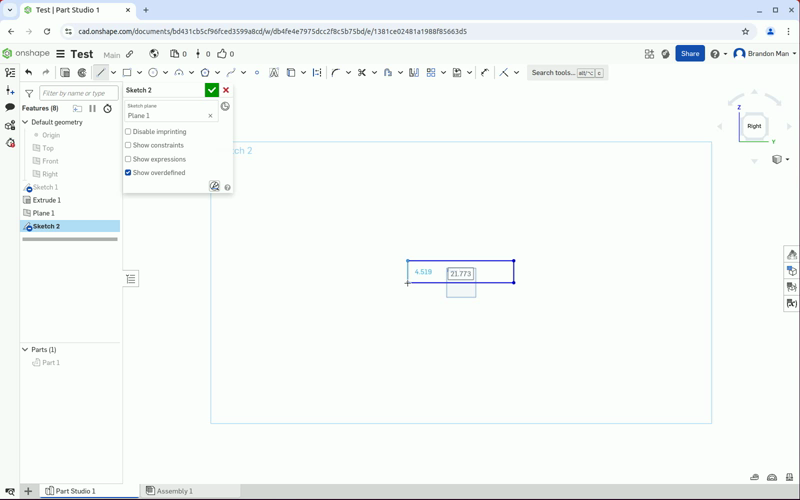
key_up(shift)
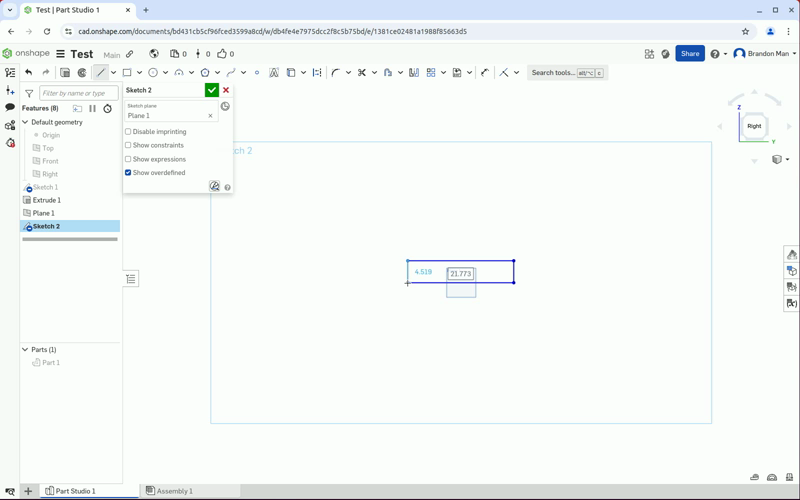
click(407, 282)
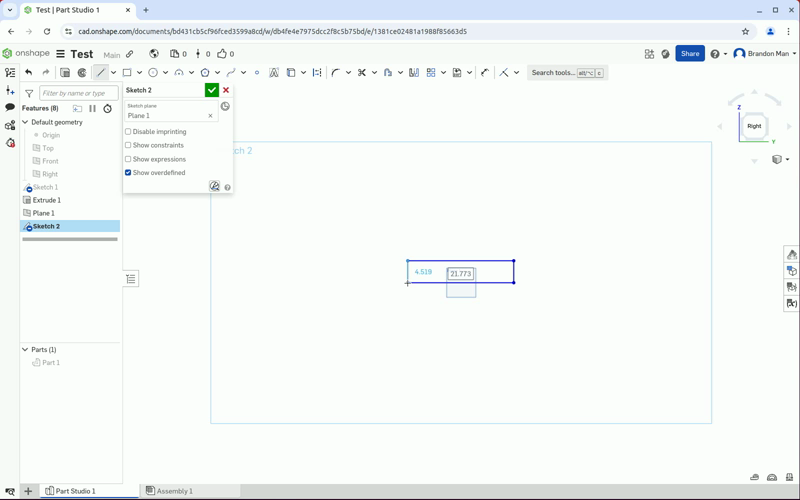
key(esc)
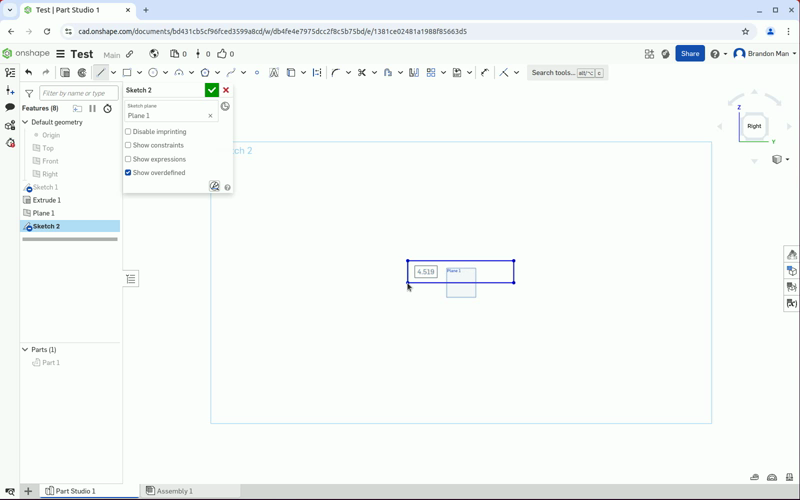
mouse_move(416, 267)
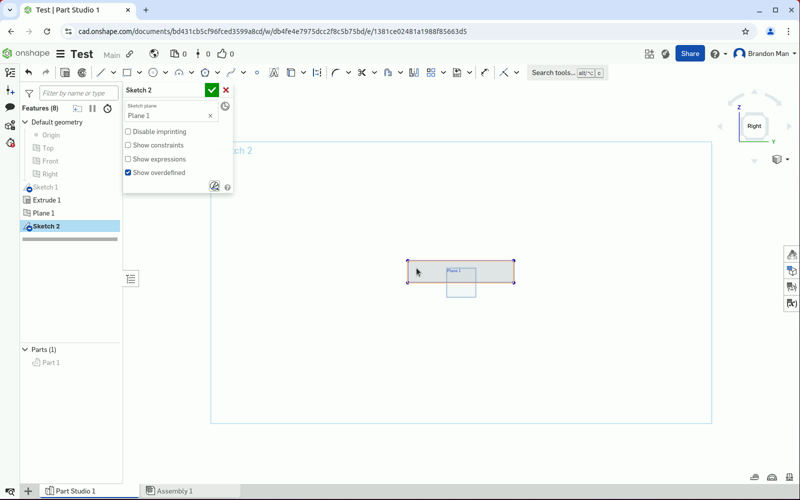
click(416, 267)
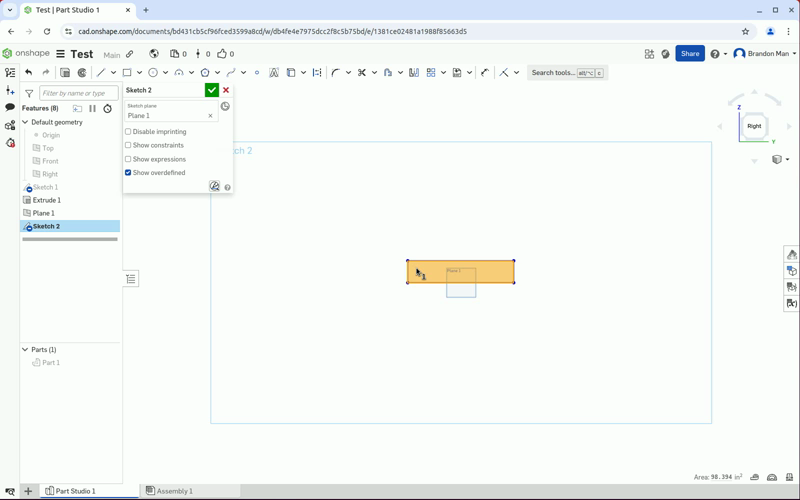
mouse_move(73, 352)
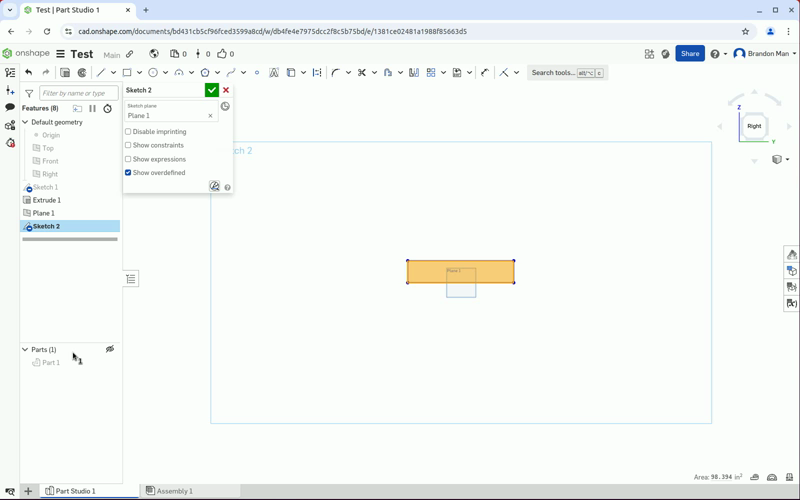
key(shift+y)
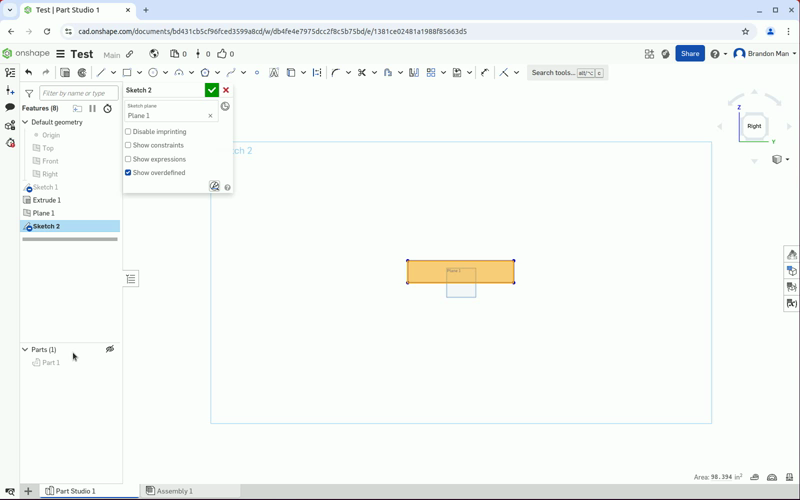
key(shift+e)
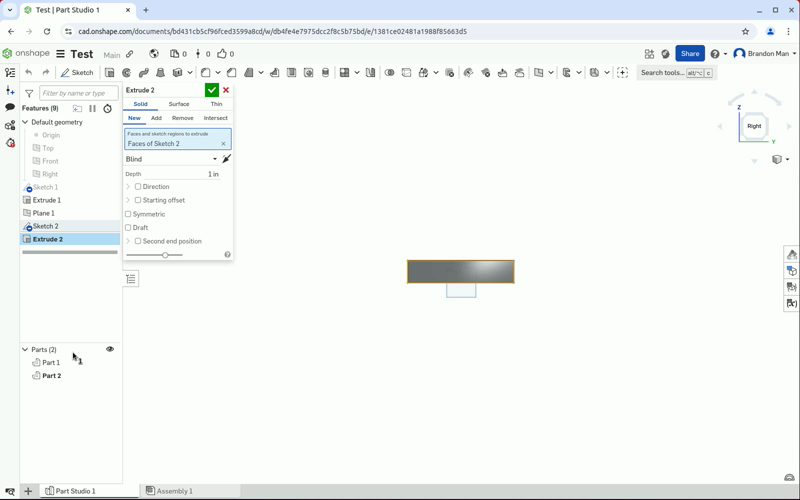
mouse_move(143, 106)
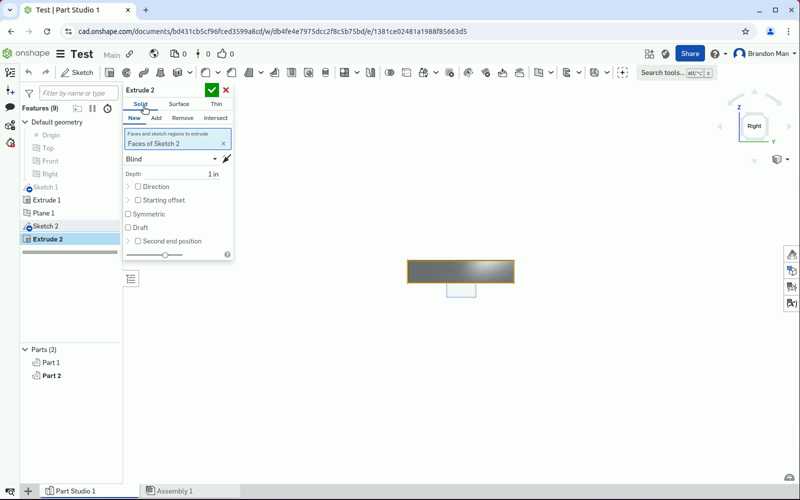
click(143, 106)
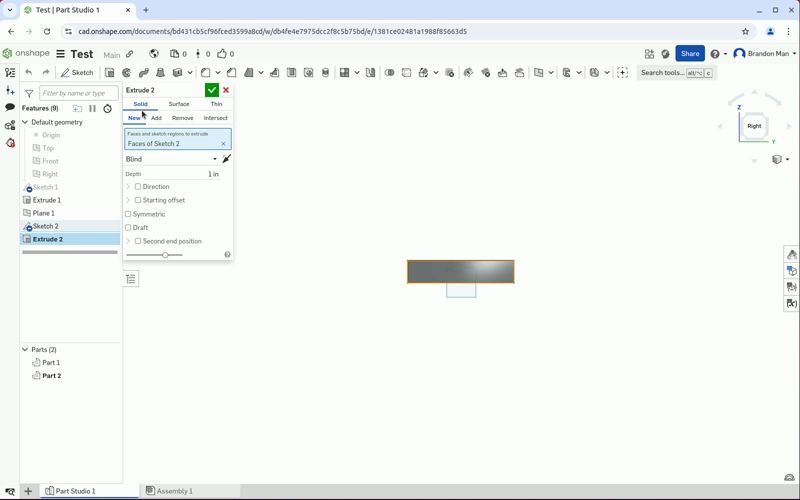
mouse_move(137, 120)
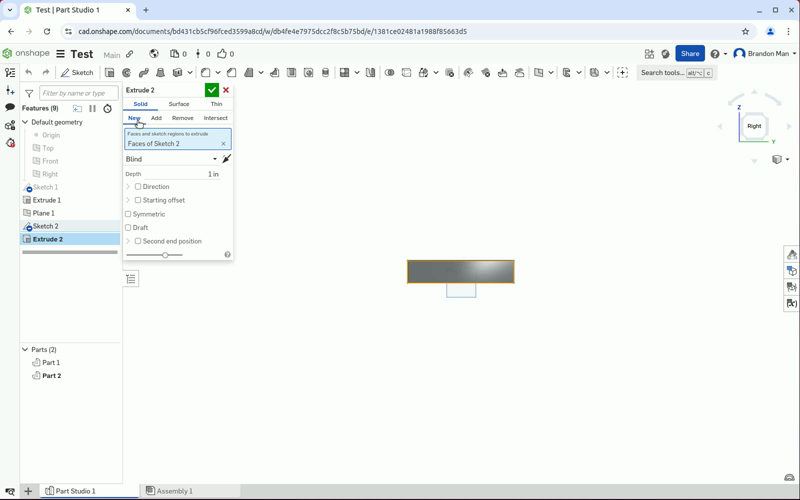
click(137, 120)
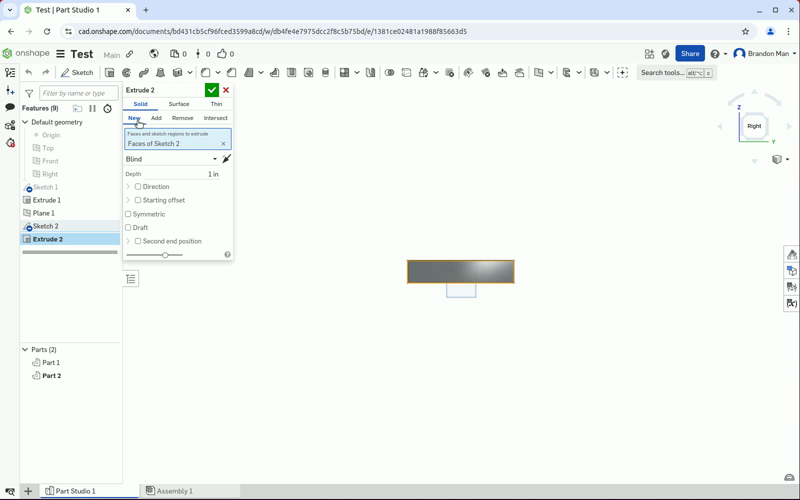
key(tab, 4)
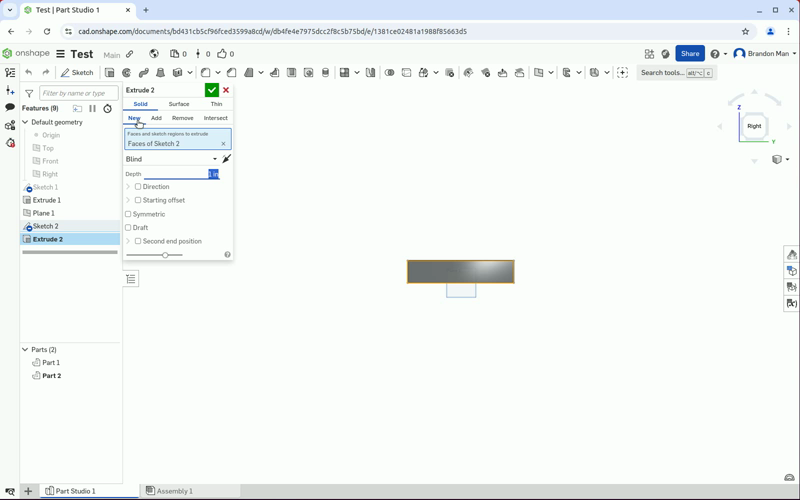
text(0.722)
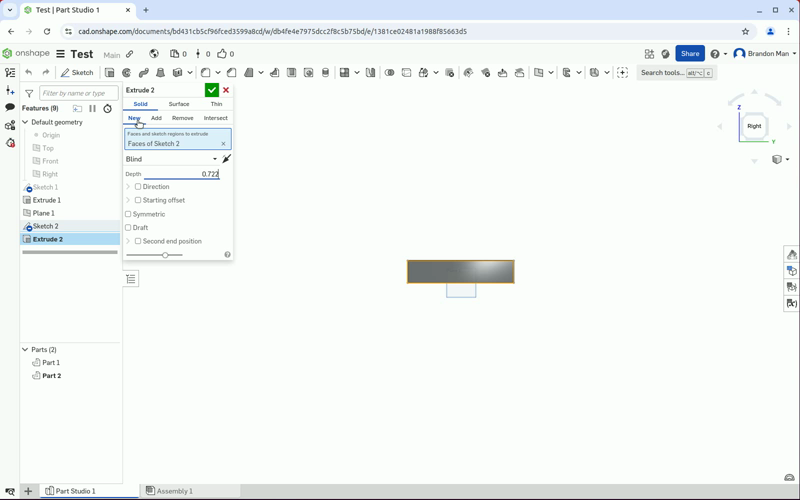
key(enter)
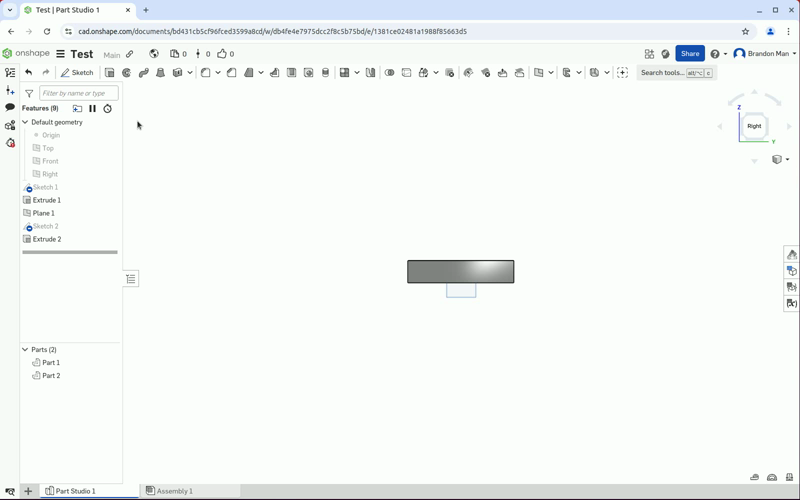
key(shift+h)
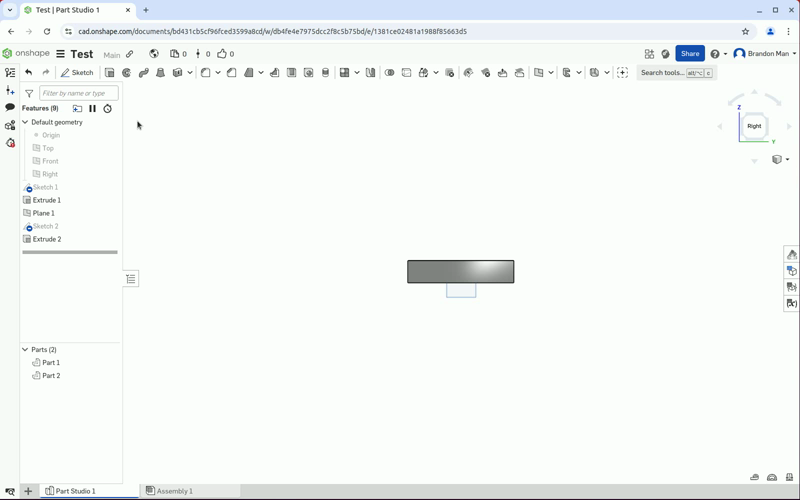
key(shift+h)
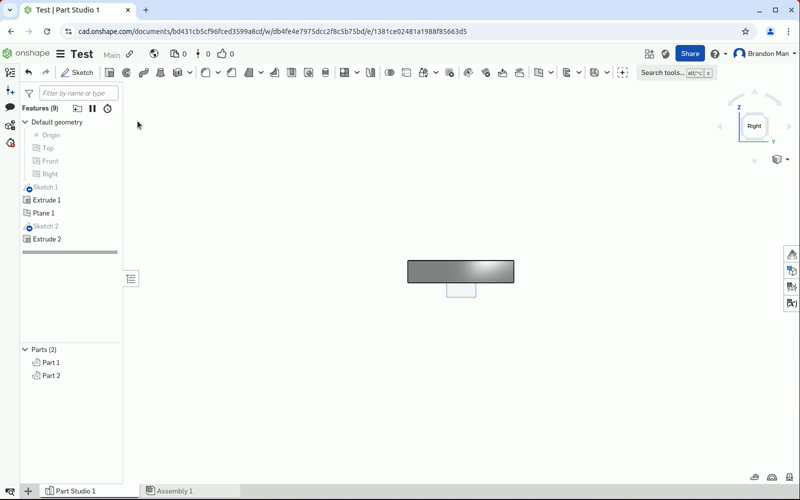
mouse_move(73, 189)
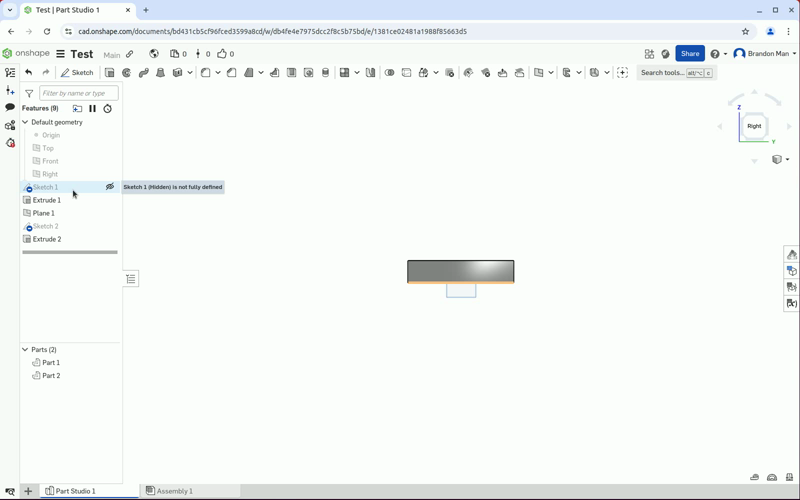
click(73, 189)
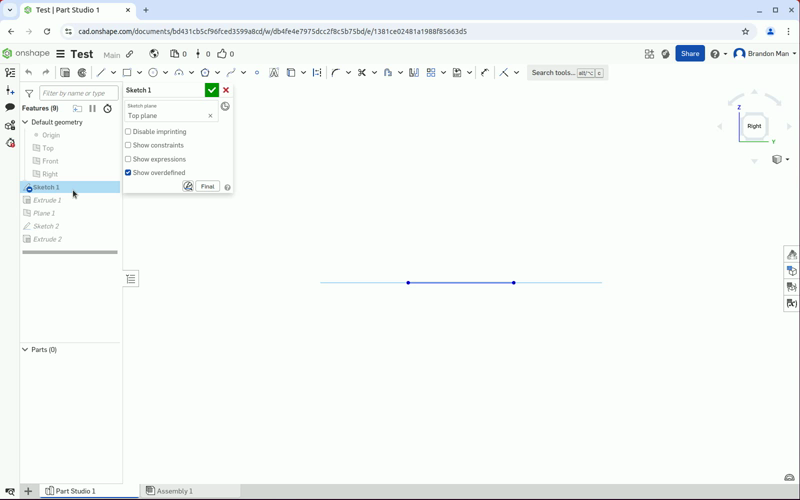
mouse_move(229, 92)
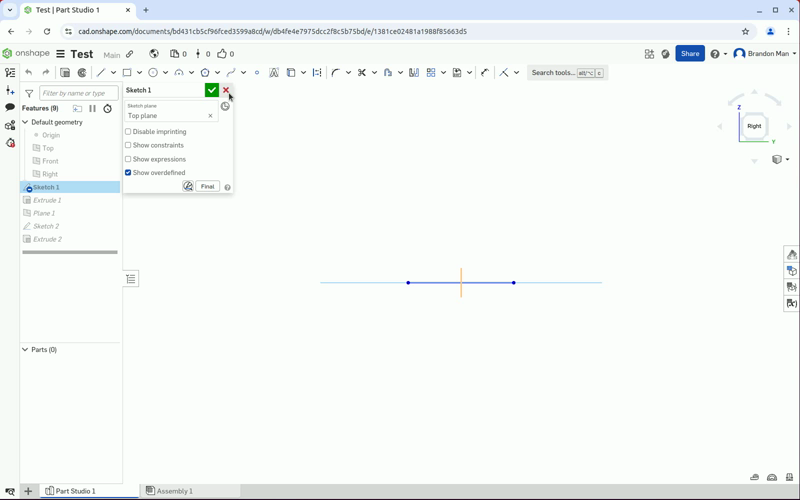
click(229, 92)
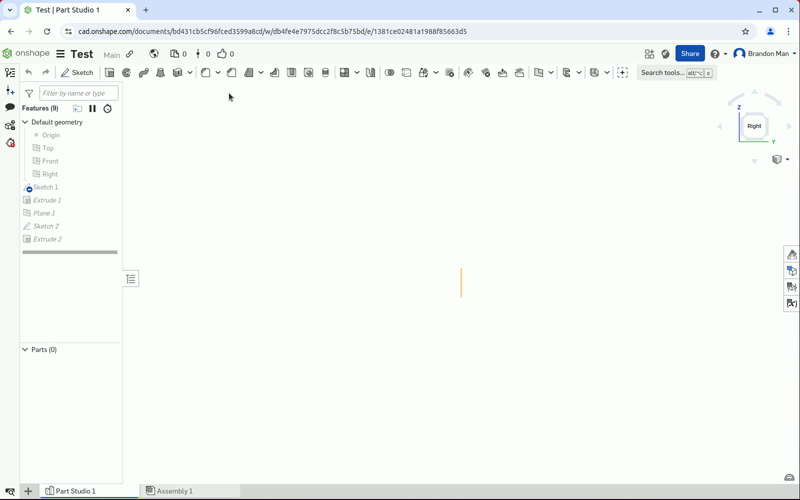
key(shift+s)
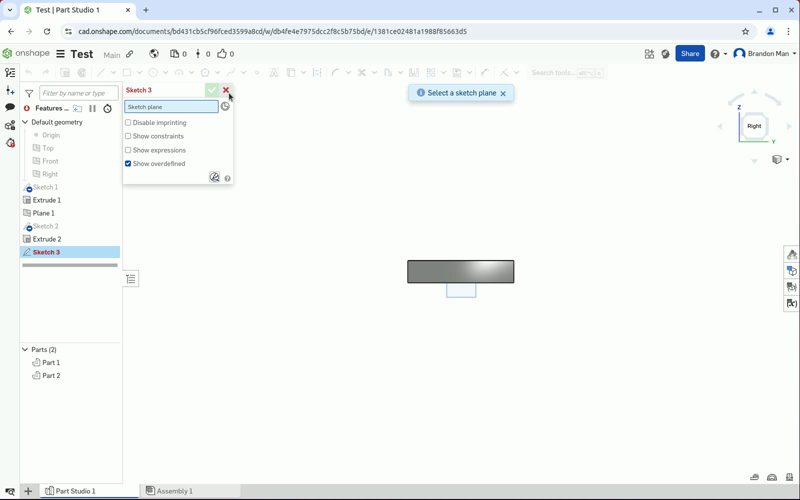
mouse_move(73, 215)
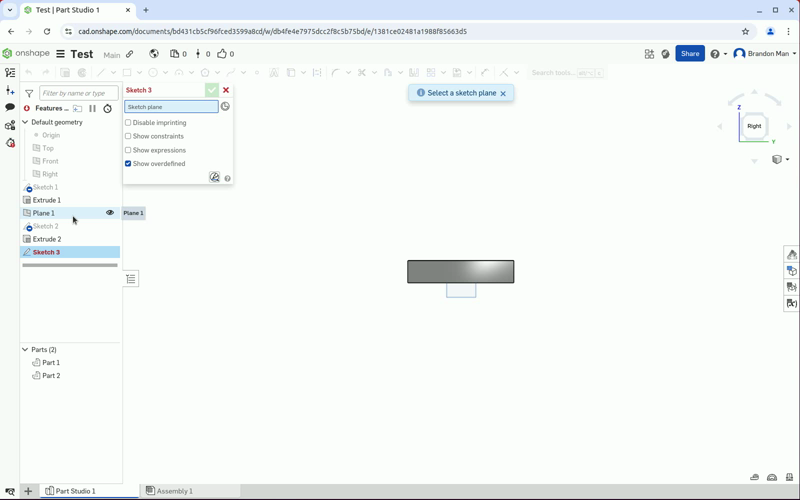
click(73, 215)
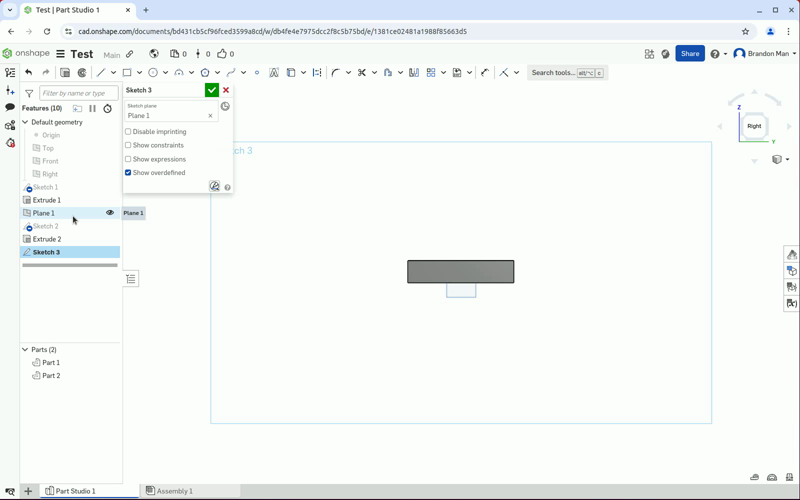
mouse_move(73, 352)
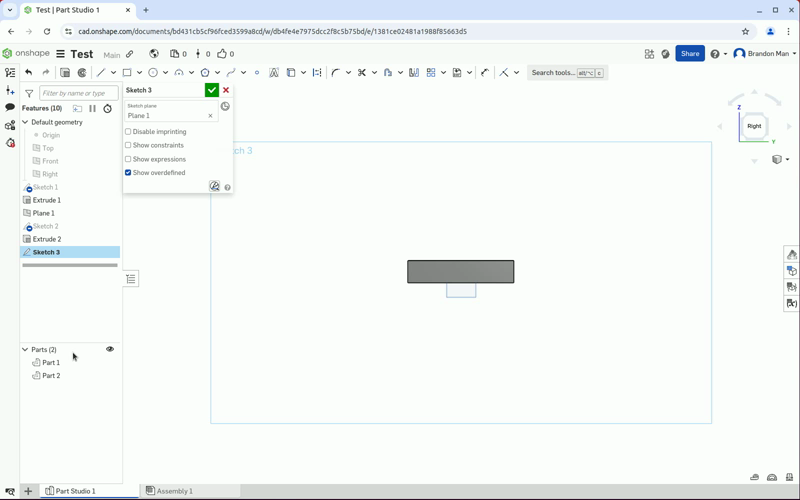
key(y)
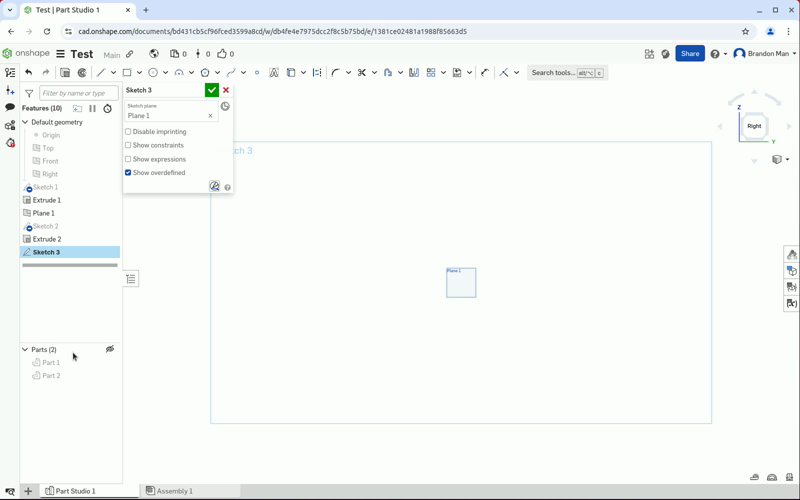
key(l)
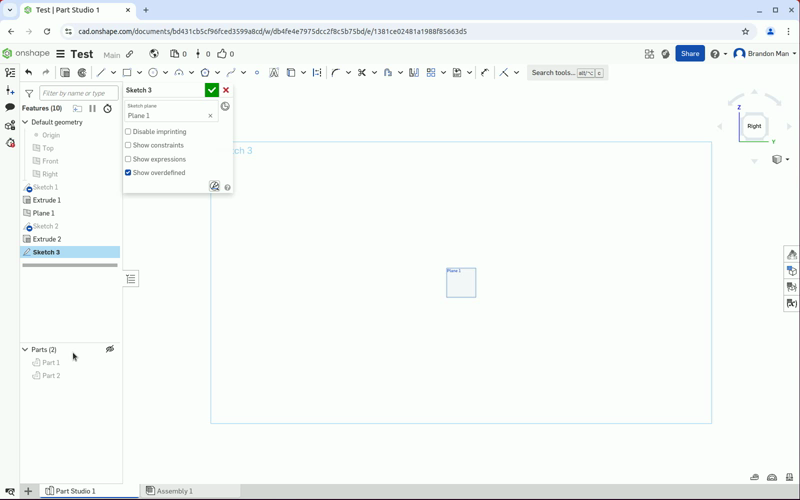
key_down(shift)
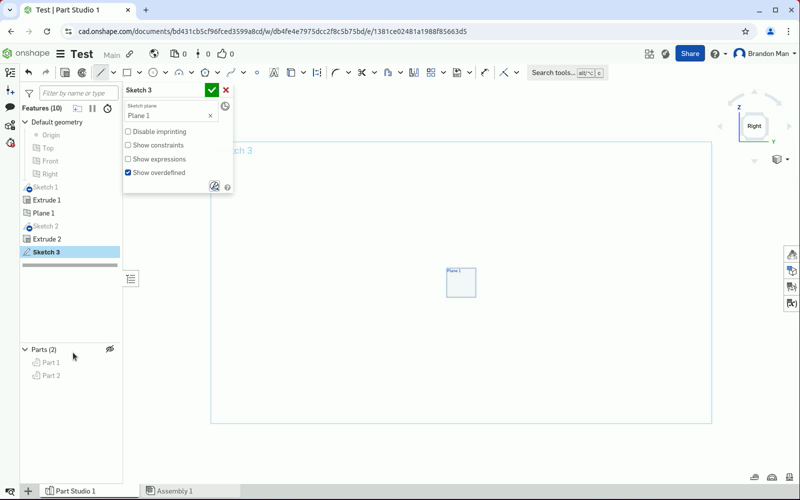
mouse_move(407, 260)
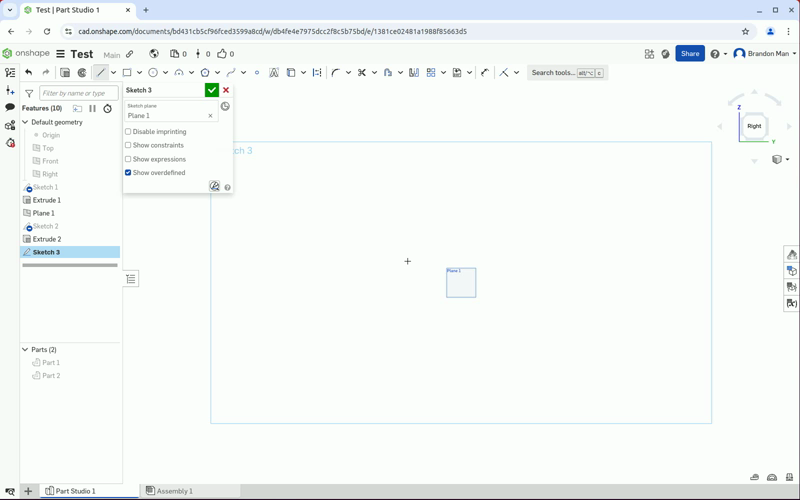
click(407, 260)
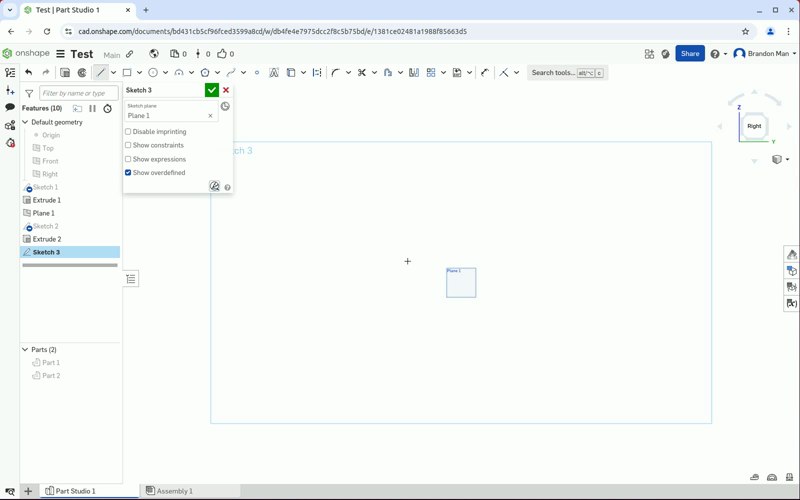
key_up(shift)
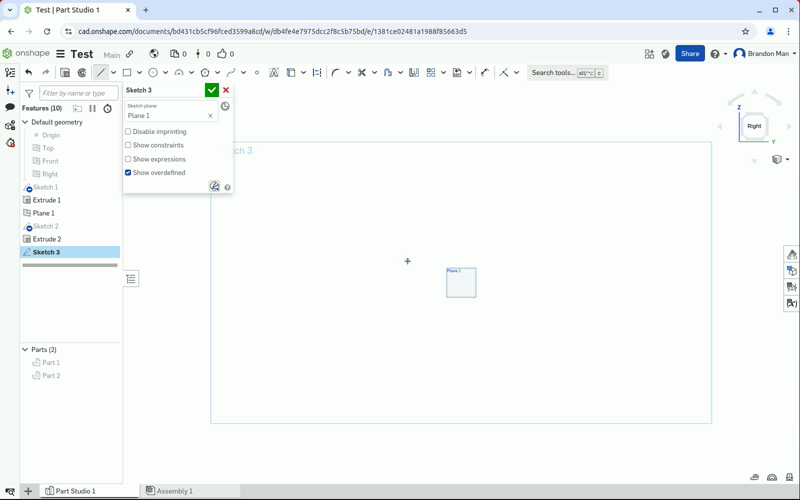
key_down(shift)
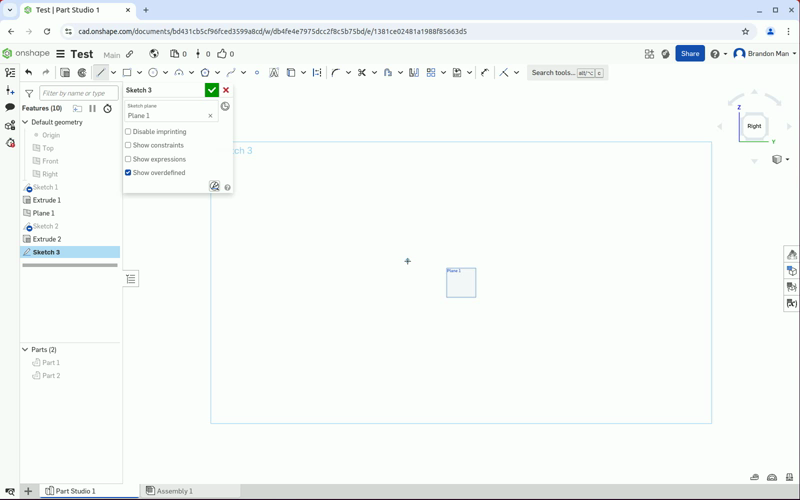
mouse_move(513, 260)
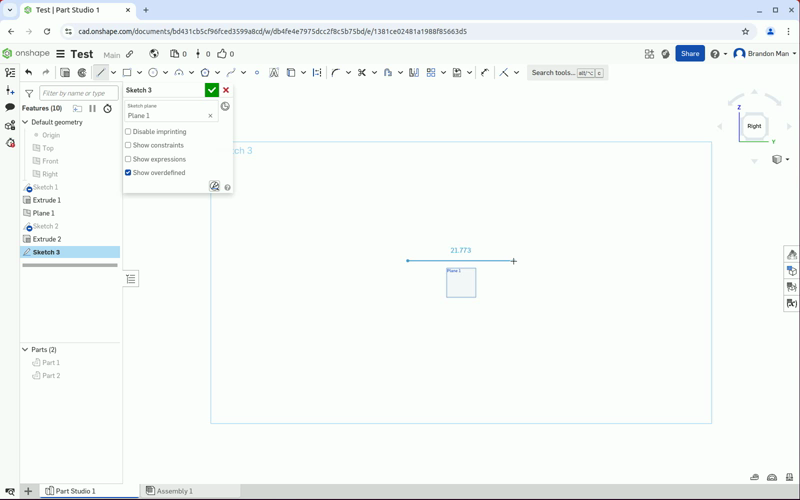
click(513, 260)
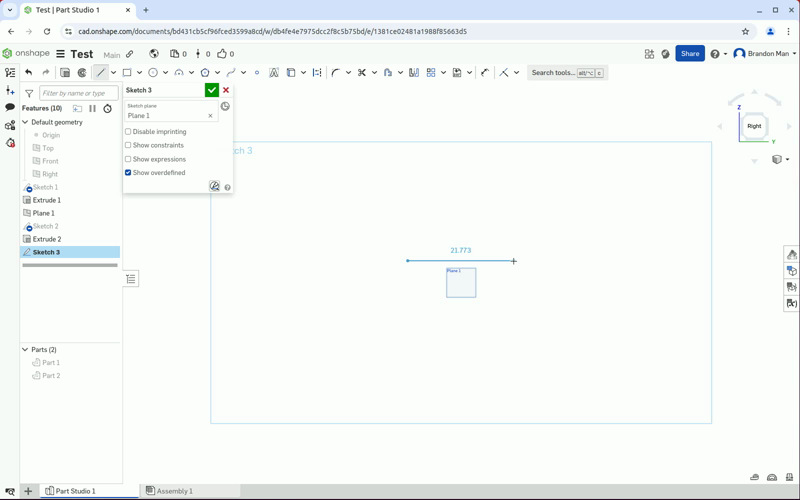
key_up(shift)
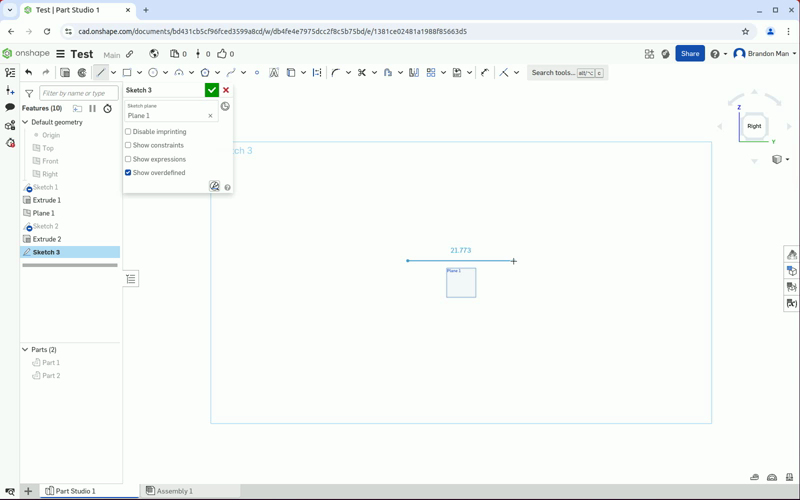
key_down(shift)
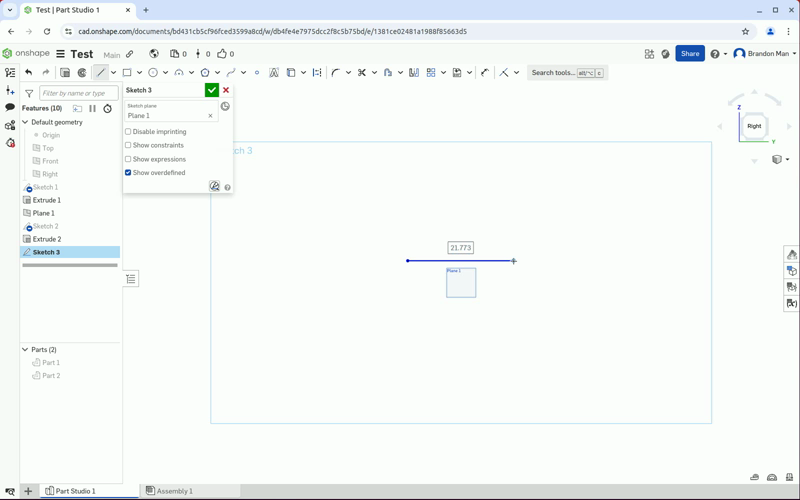
mouse_move(543, 260)
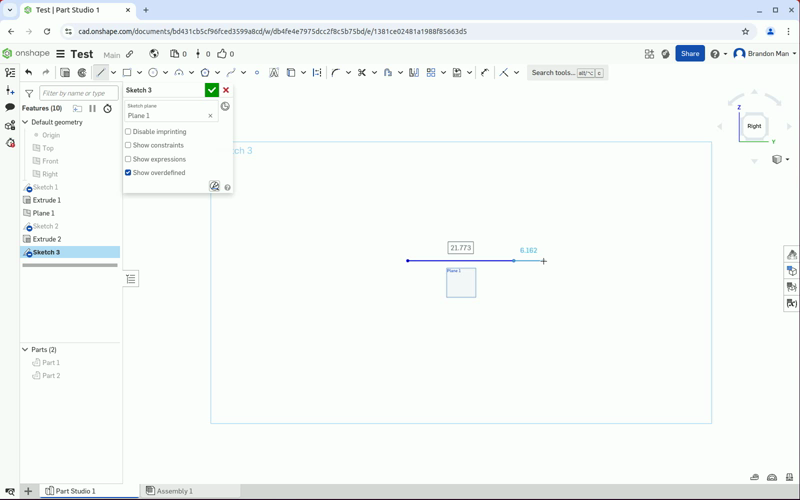
mouse_move(513, 257)
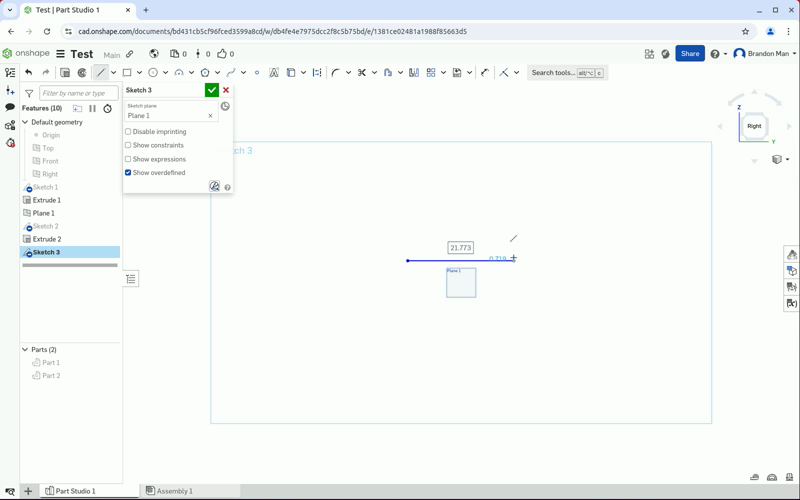
scroll(6)
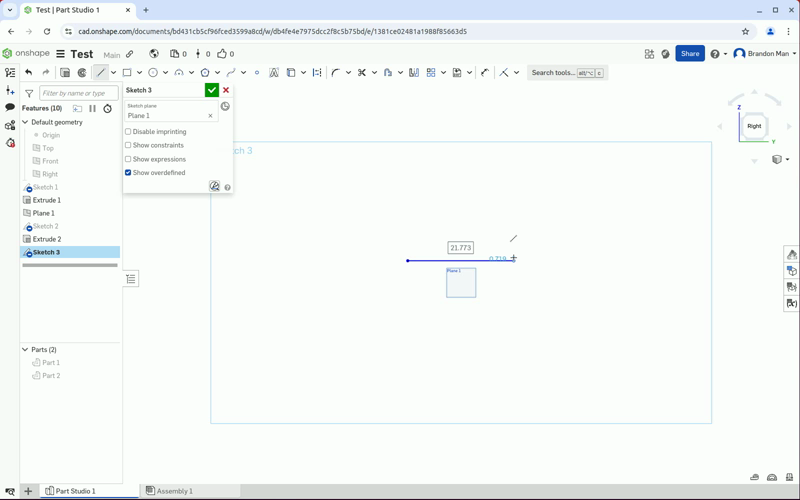
scroll(6)
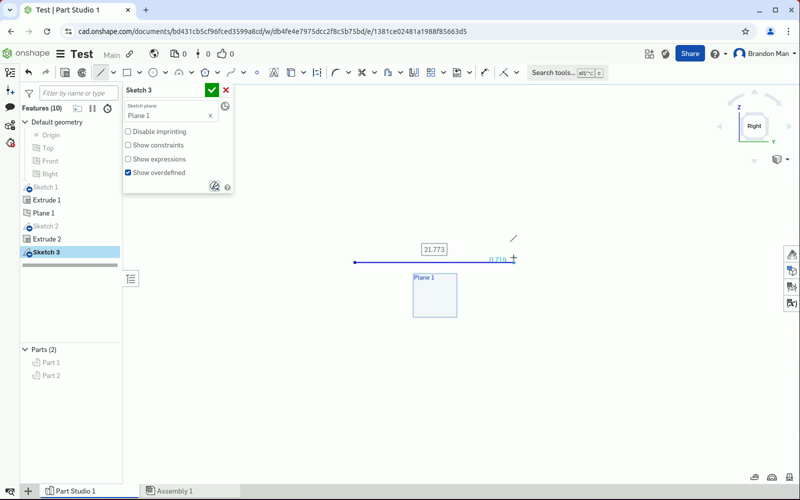
scroll(6)
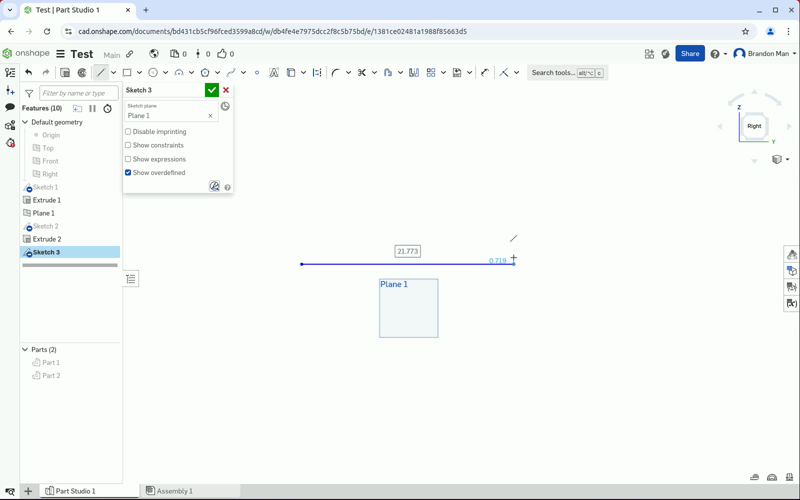
scroll(6)
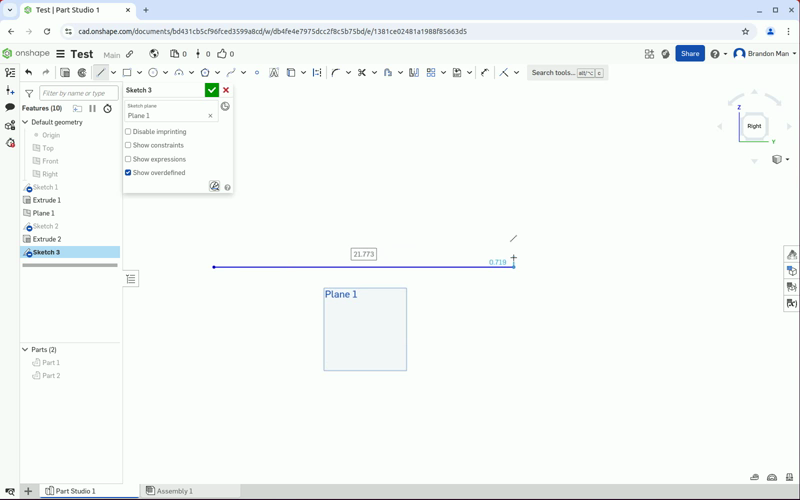
scroll(6)
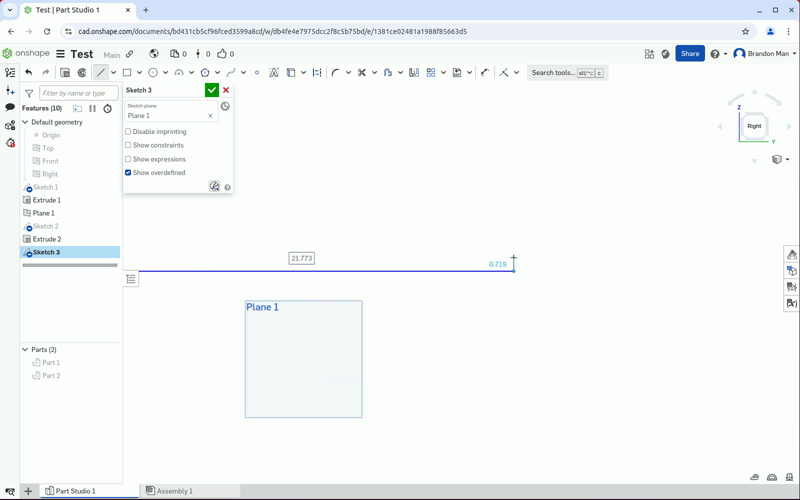
scroll(6)
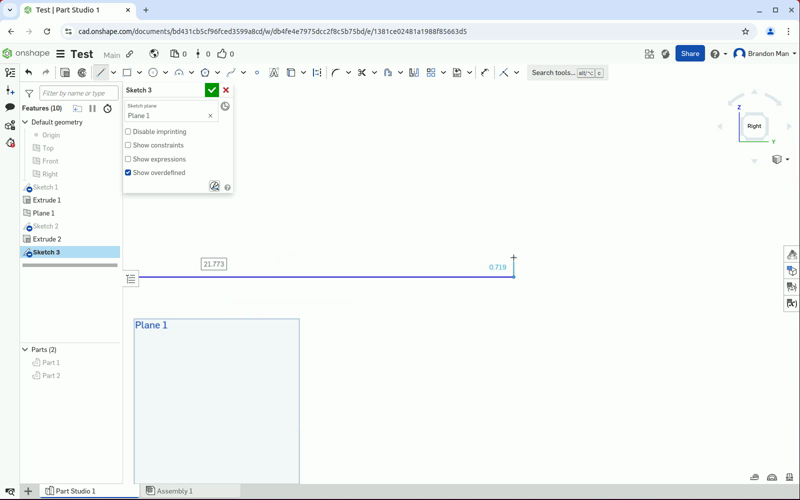
scroll(6)
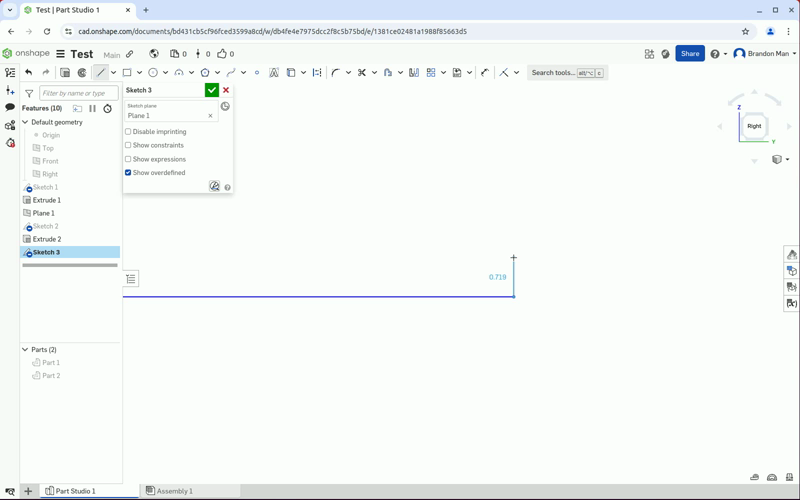
click(513, 257)
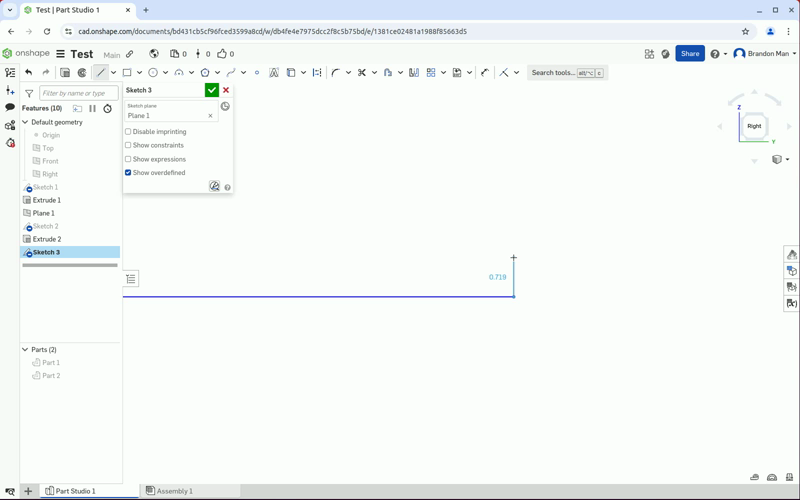
scroll(-6)
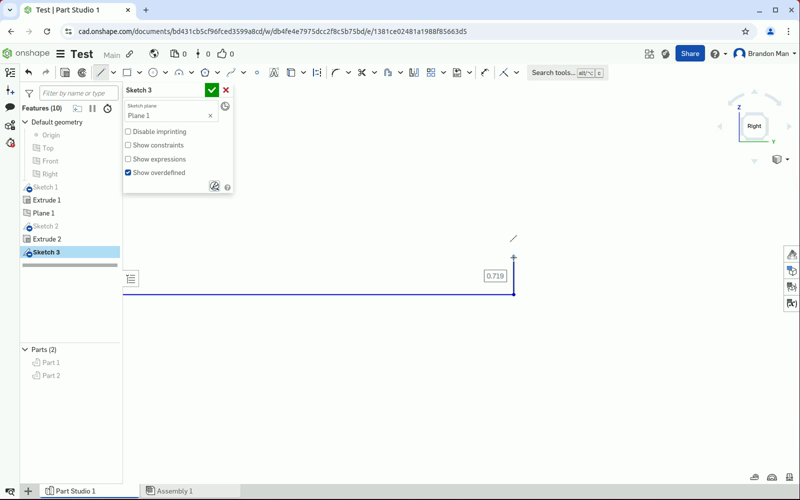
scroll(-6)
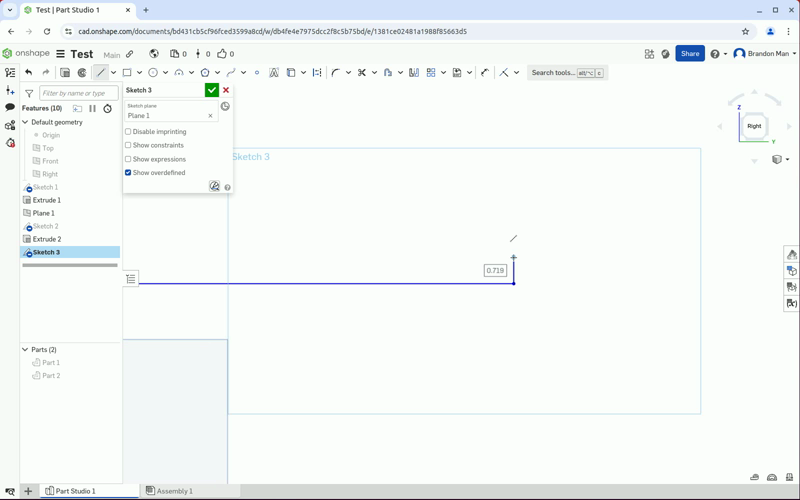
scroll(-6)
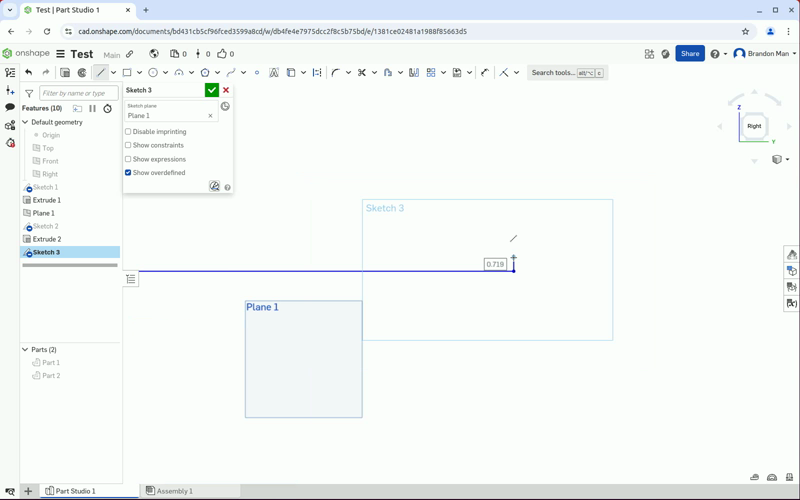
scroll(-6)
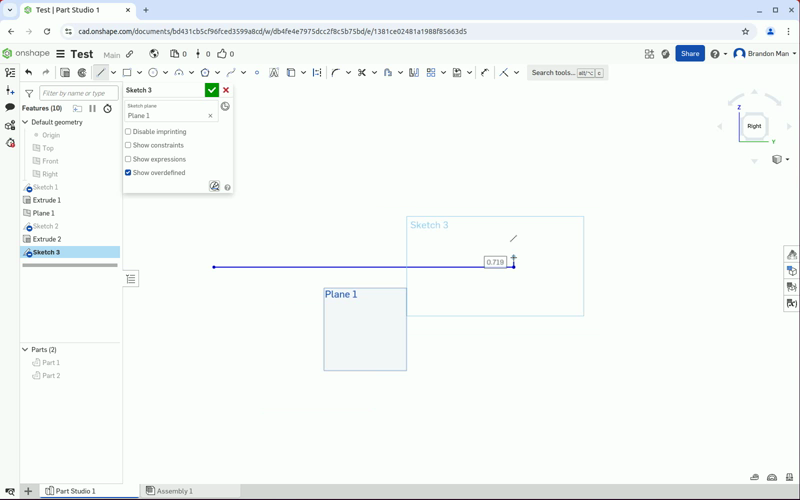
scroll(-6)
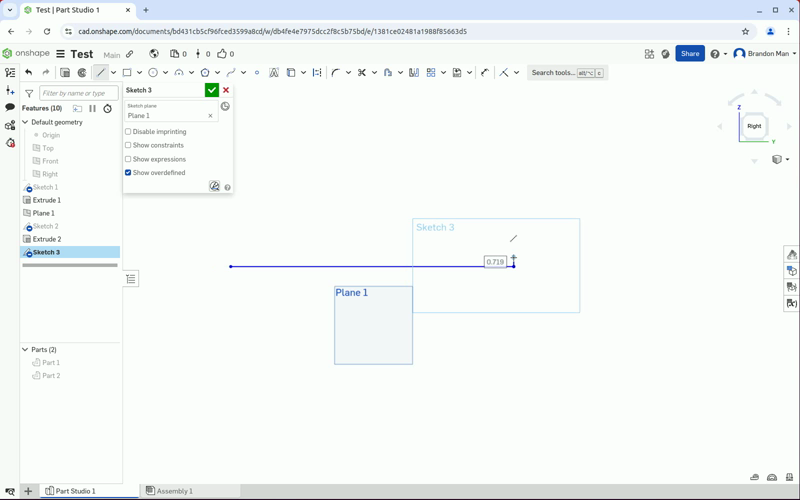
scroll(-6)
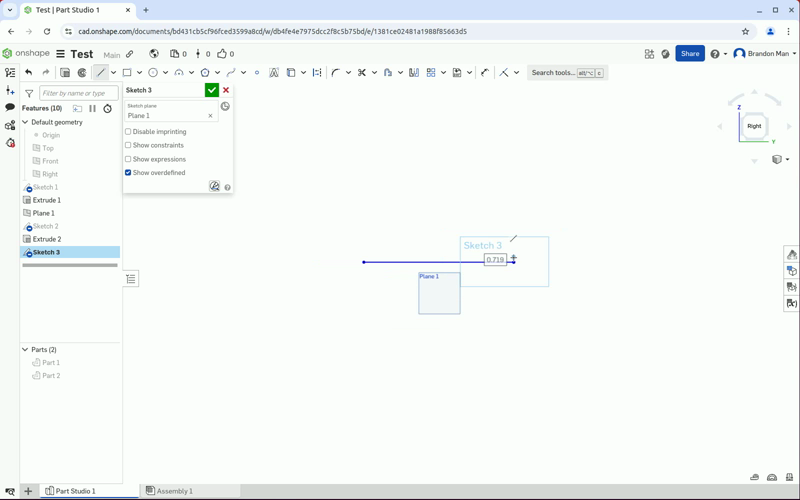
scroll(-6)
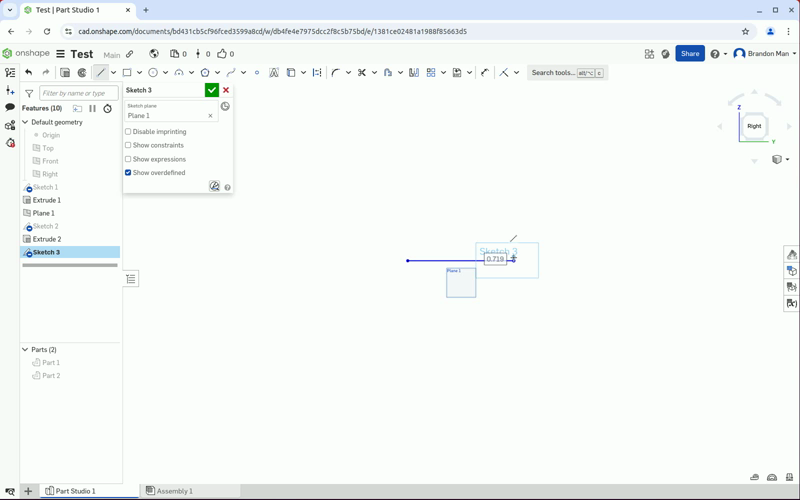
key_up(shift)
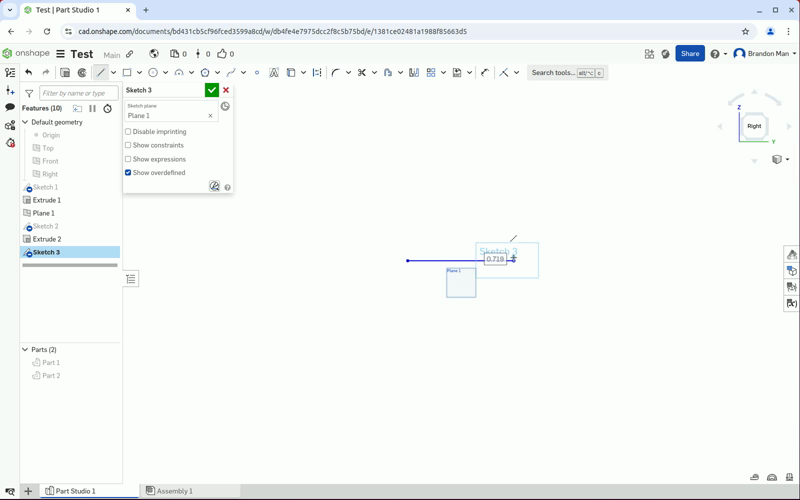
key_down(shift)
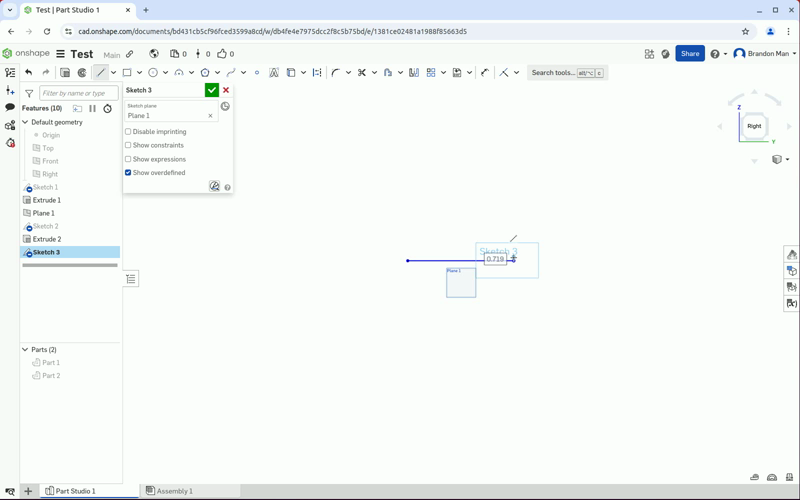
mouse_move(407, 257)
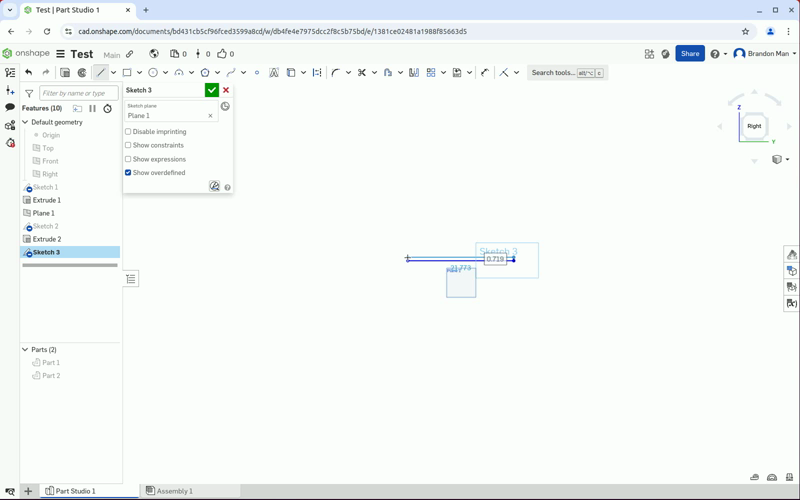
scroll(6)
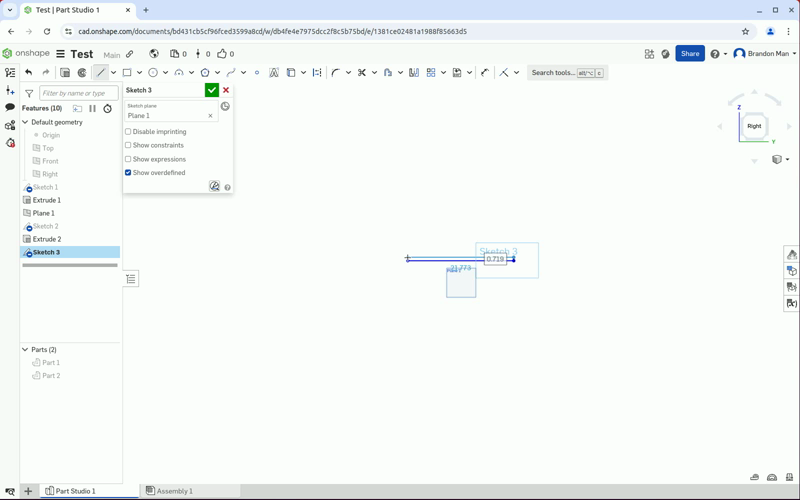
scroll(6)
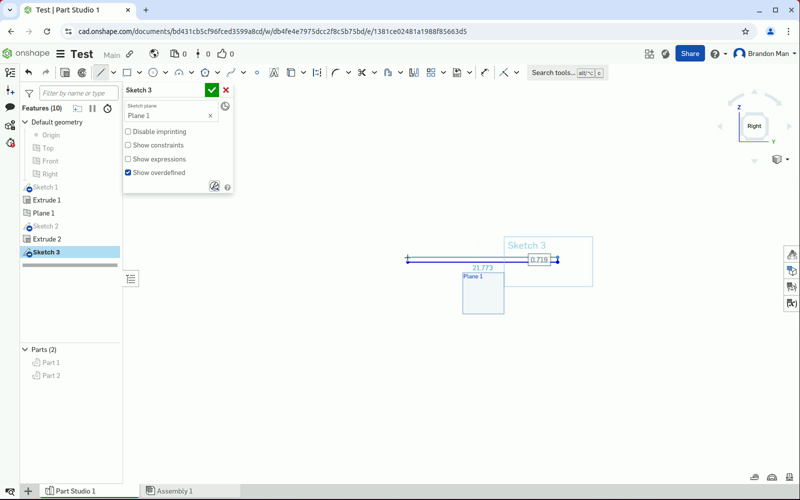
scroll(6)
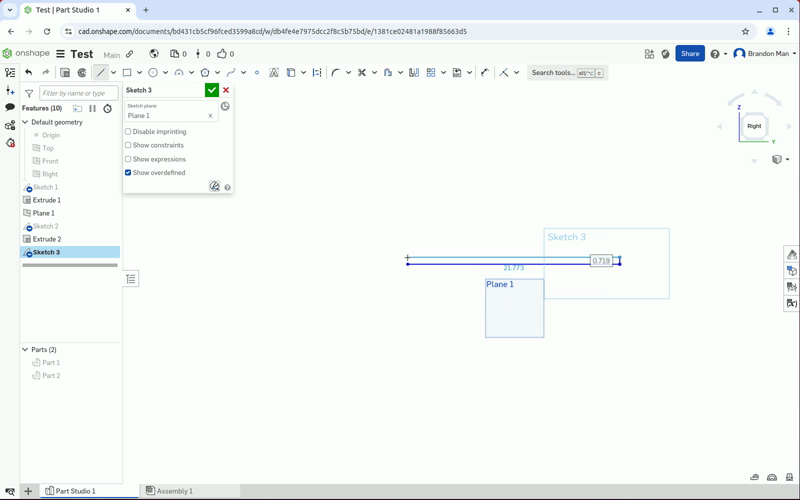
scroll(6)
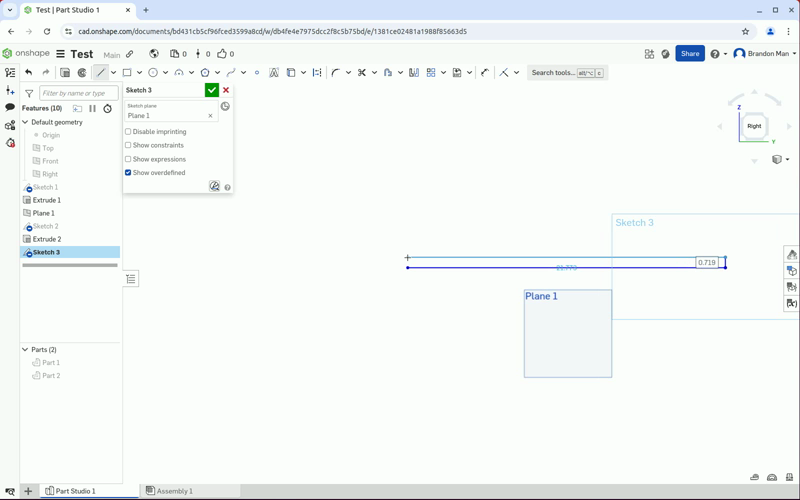
scroll(6)
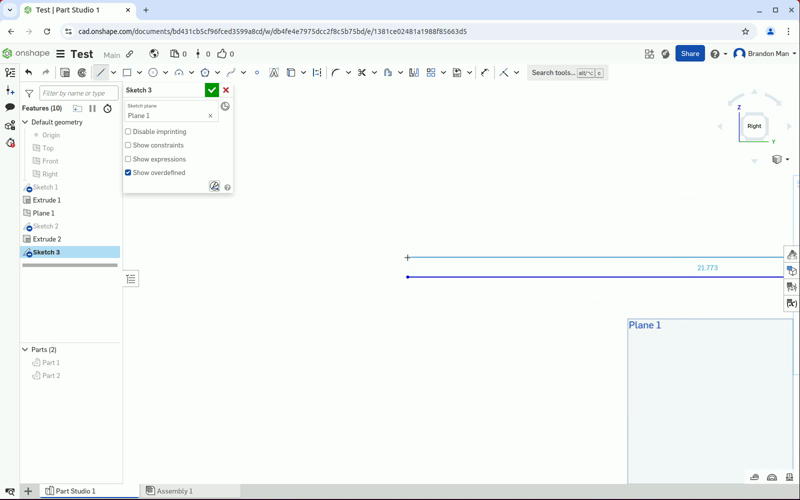
scroll(6)
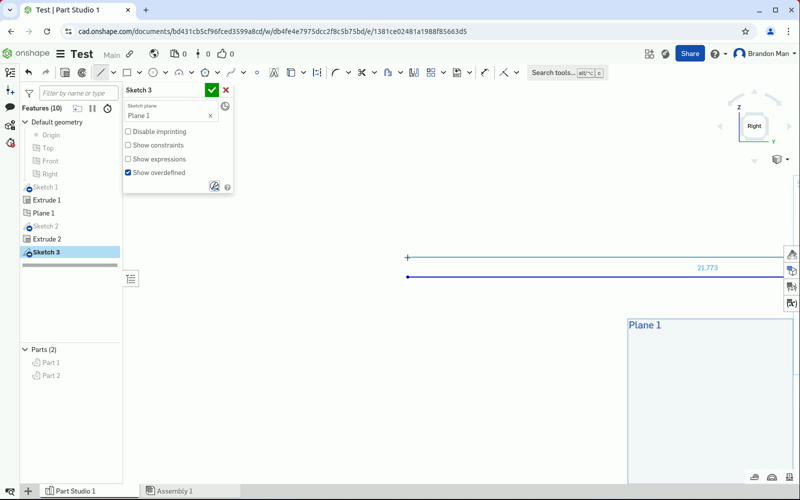
scroll(6)
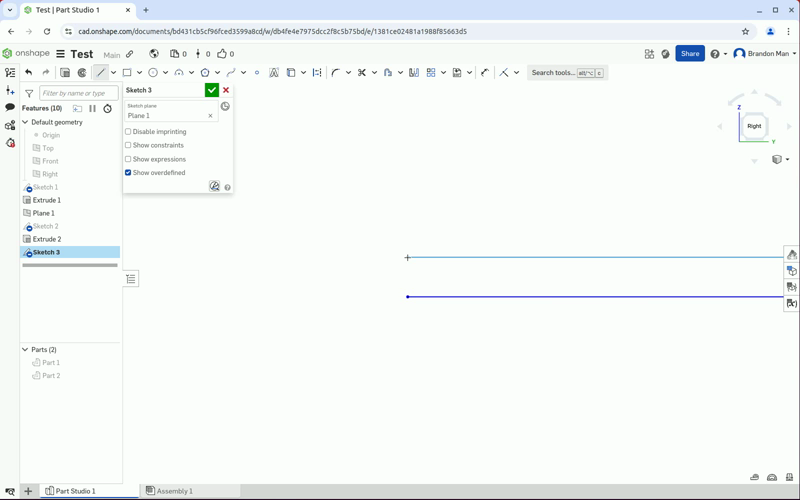
click(407, 257)
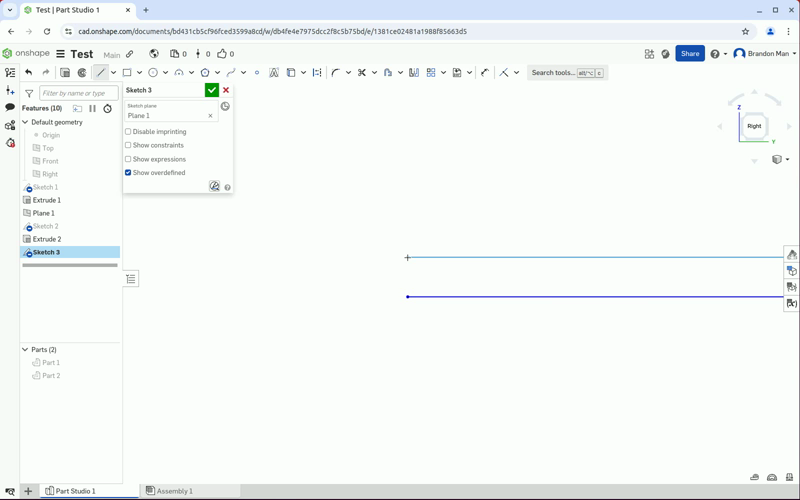
scroll(-6)
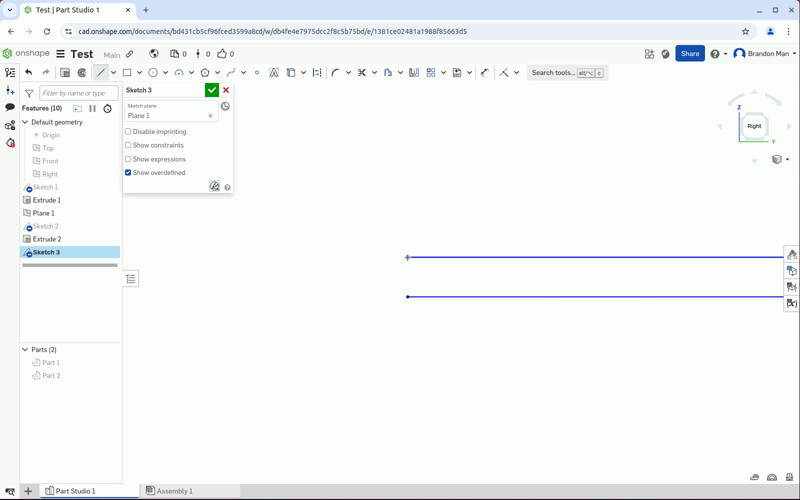
scroll(-6)
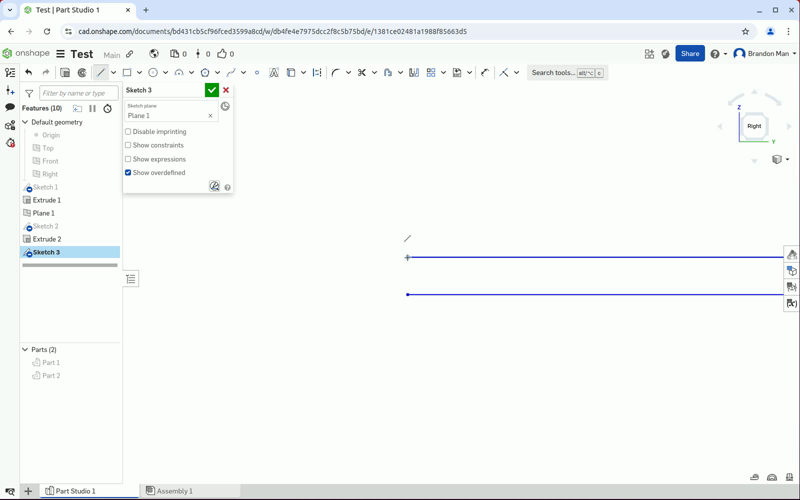
scroll(-6)
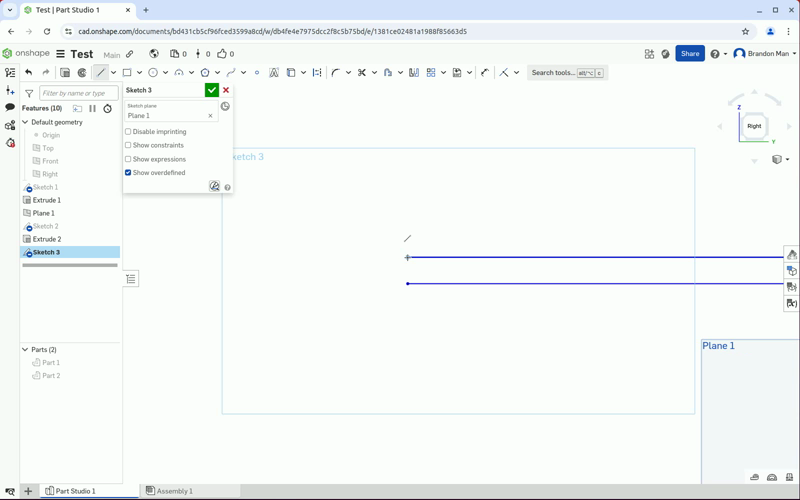
scroll(-6)
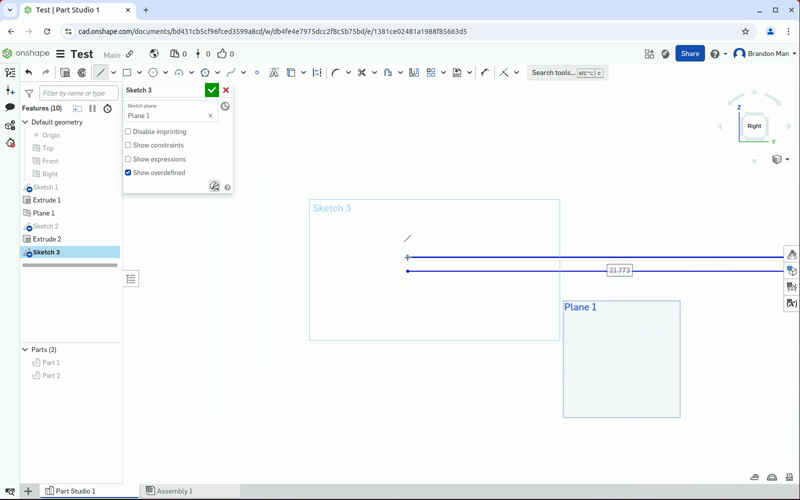
scroll(-6)
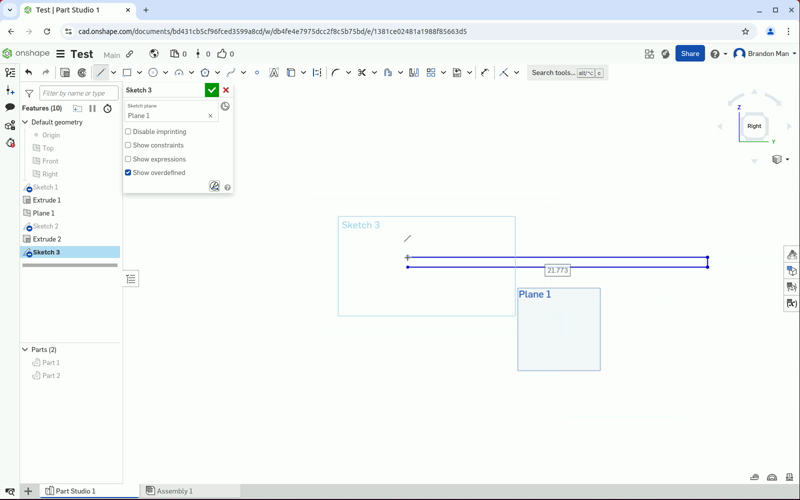
scroll(-6)
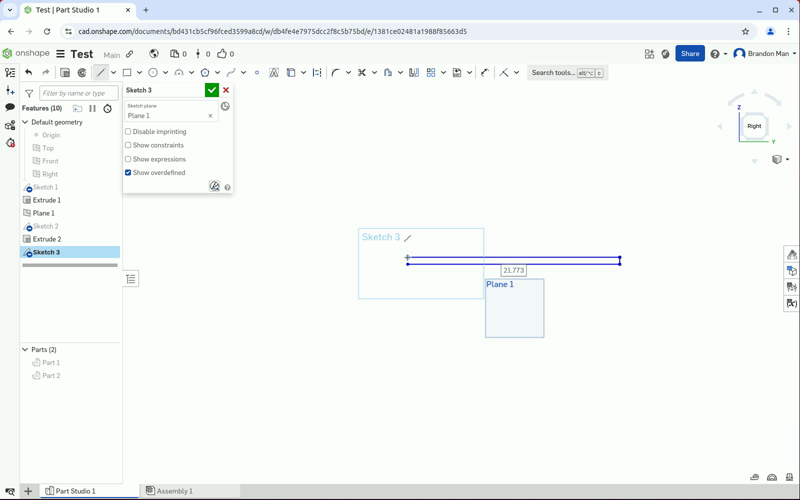
scroll(-6)
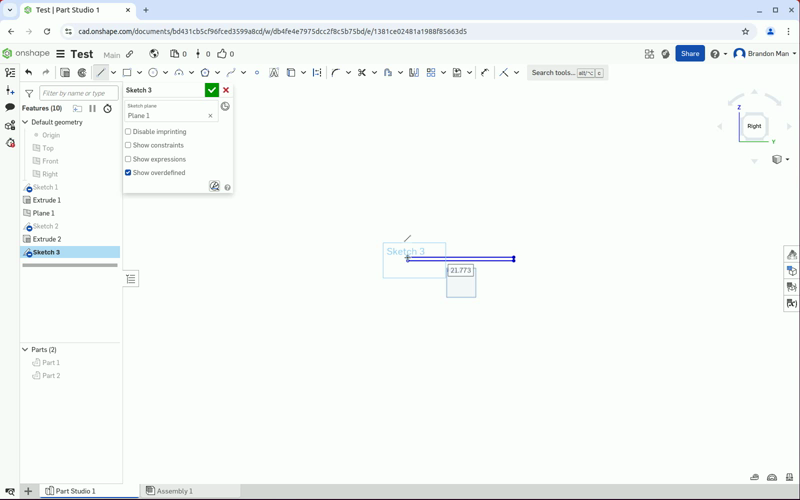
key_up(shift)
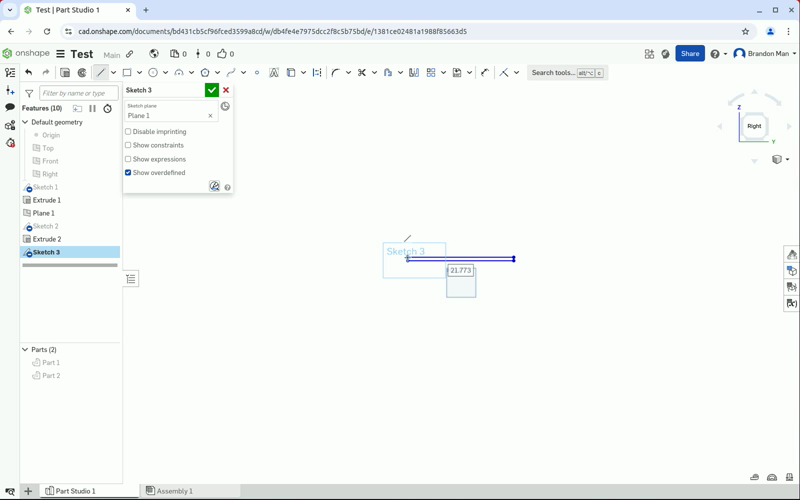
mouse_move(437, 257)
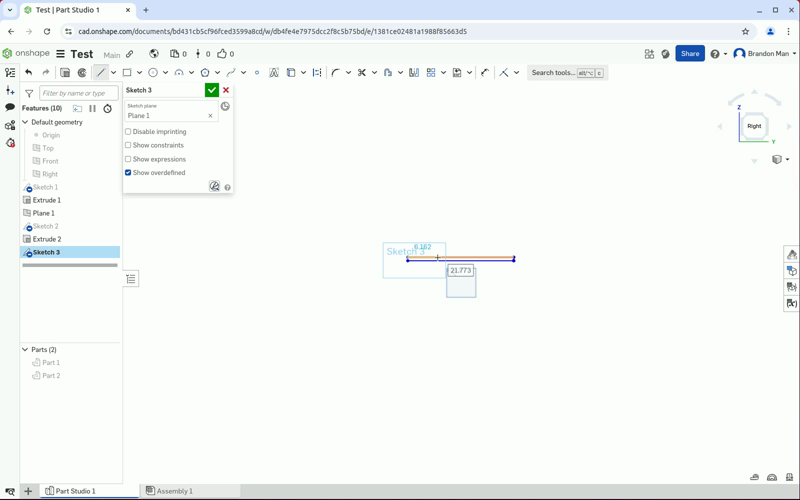
key_down(shift)
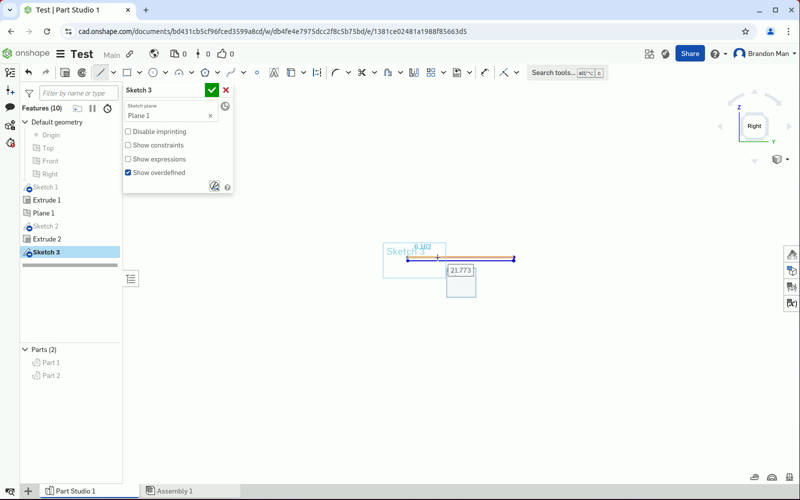
mouse_move(407, 260)
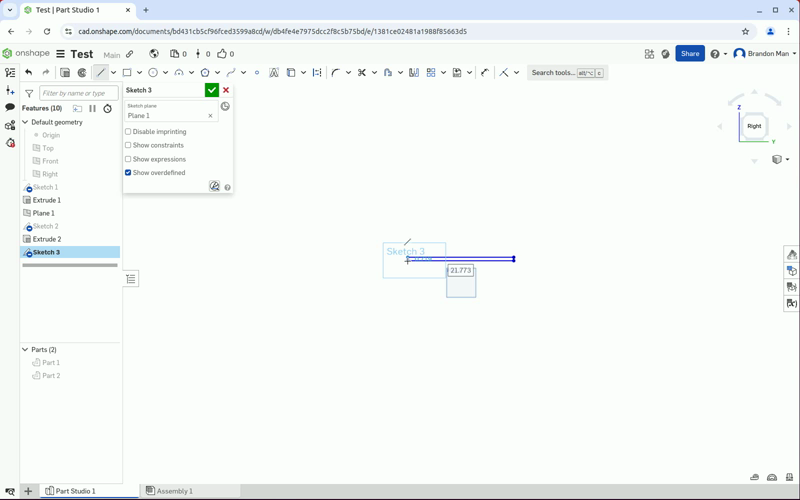
scroll(6)
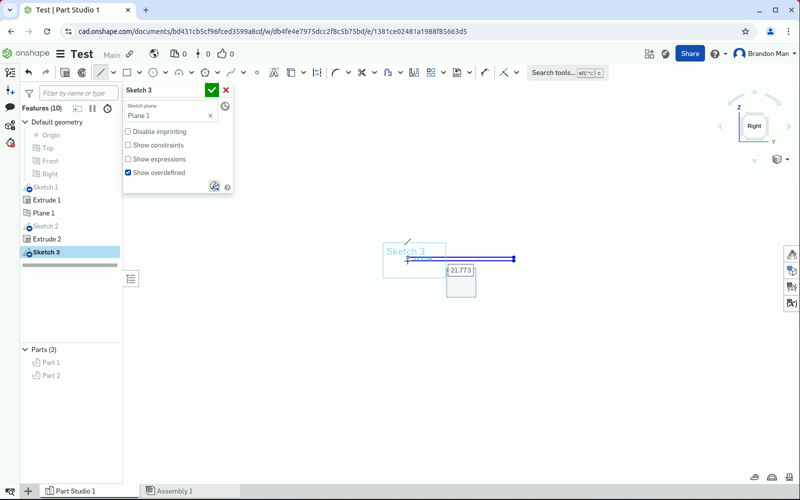
scroll(6)
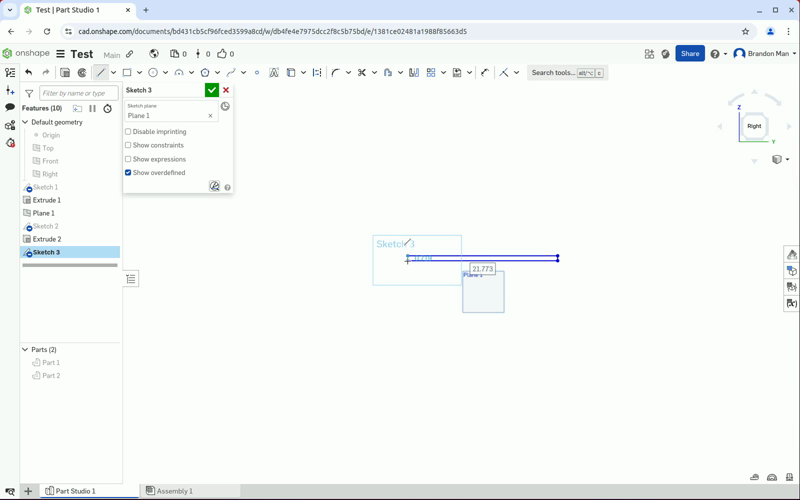
scroll(6)
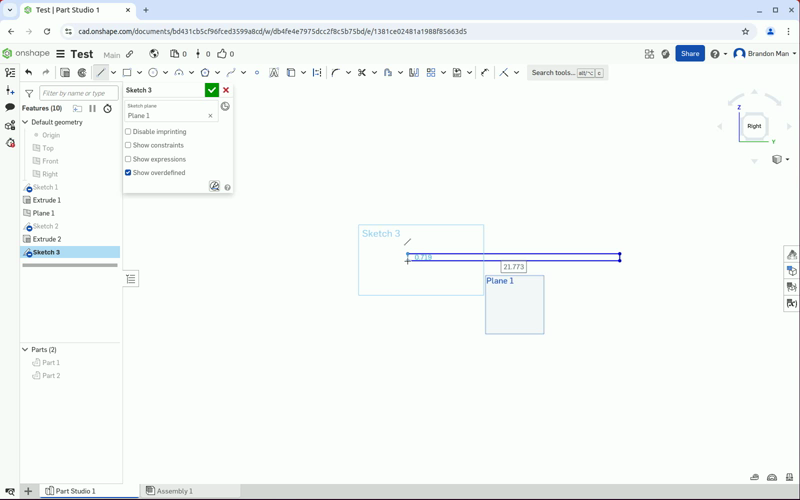
scroll(6)
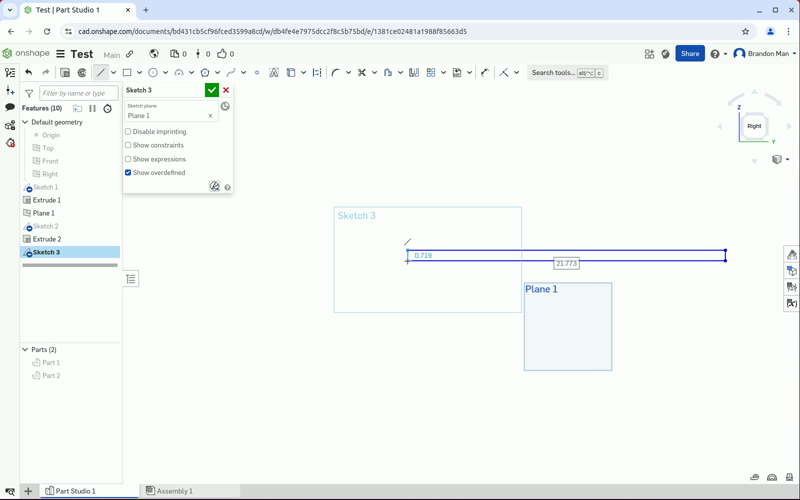
scroll(6)
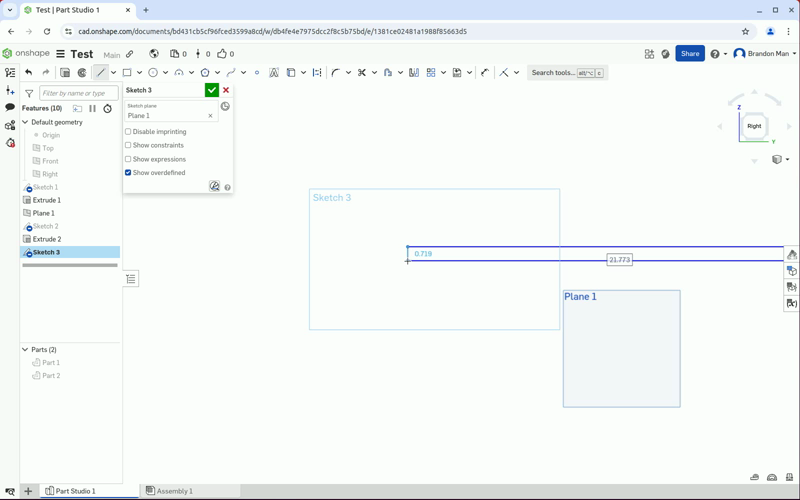
scroll(6)
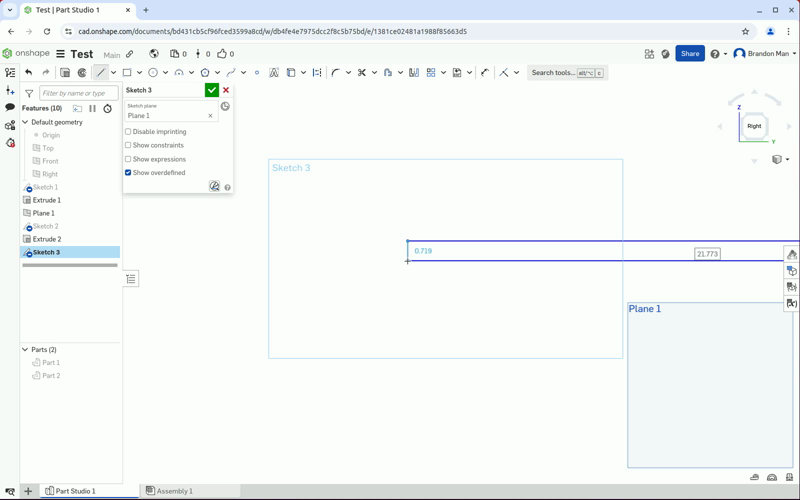
scroll(6)
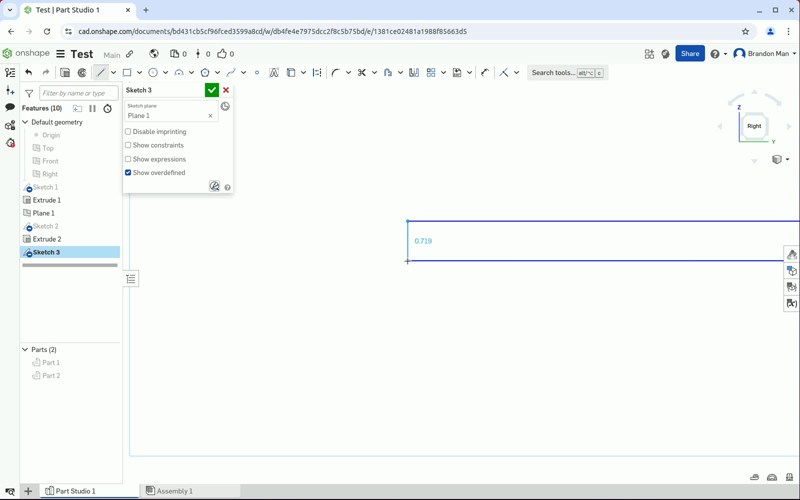
key_up(shift)
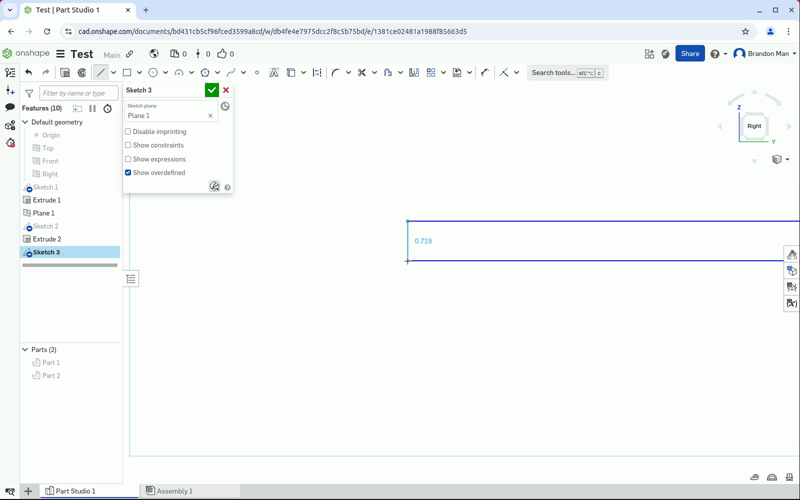
click(407, 260)
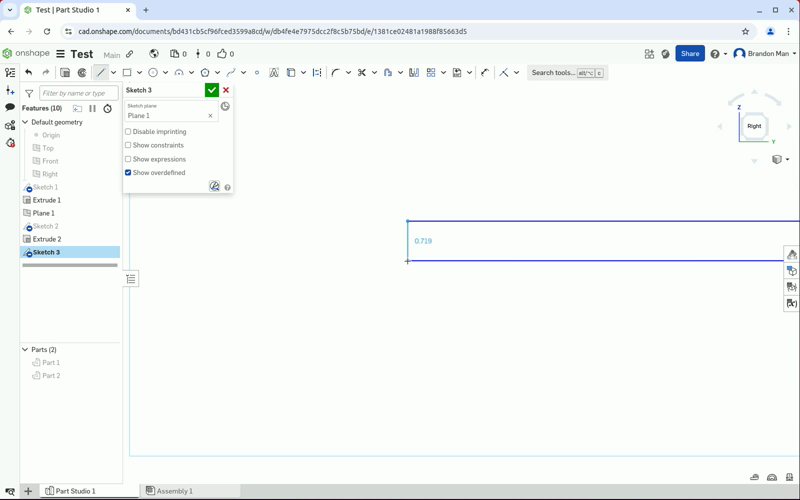
scroll(-6)
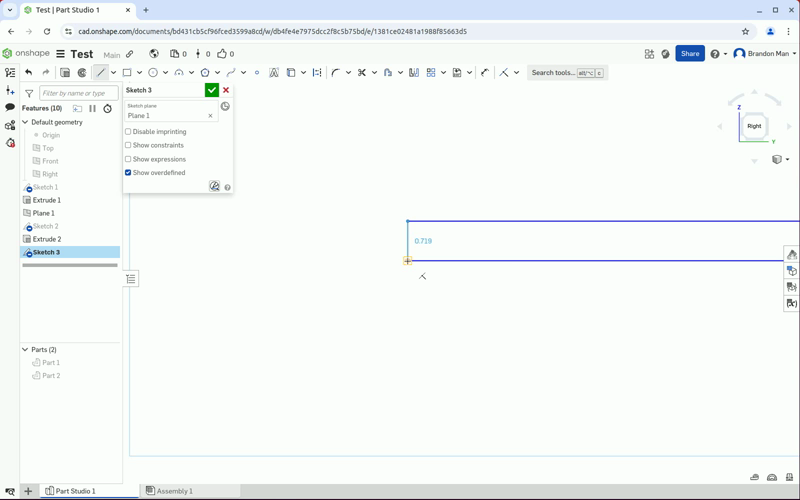
scroll(-6)
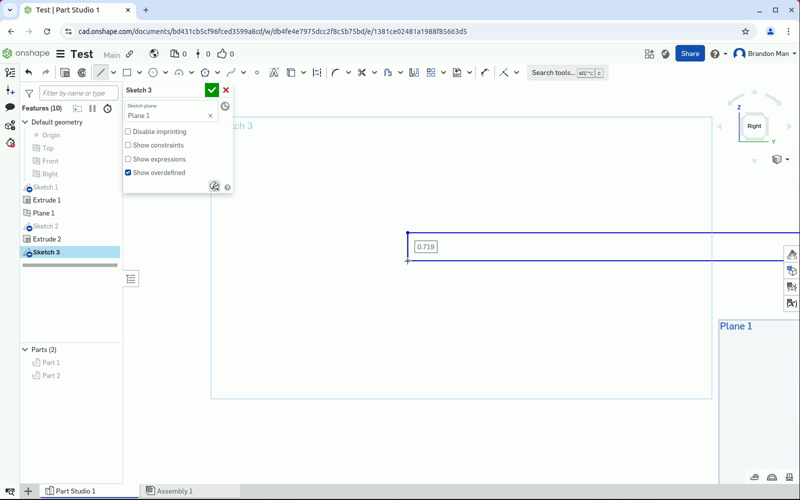
scroll(-6)
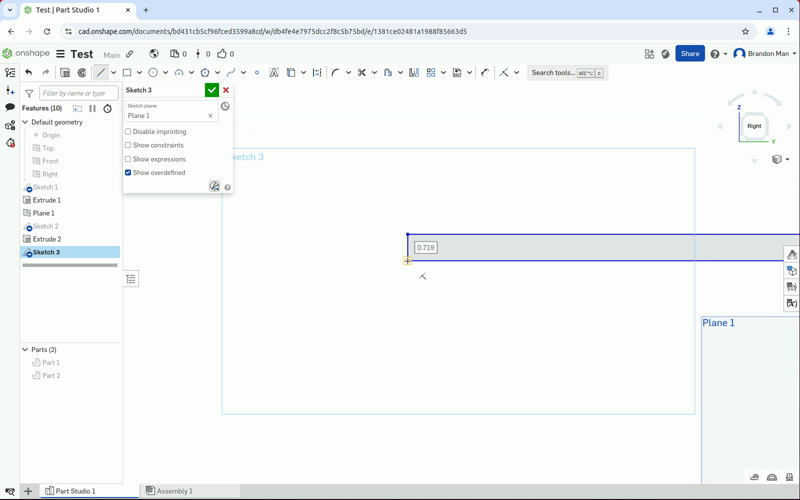
scroll(-6)
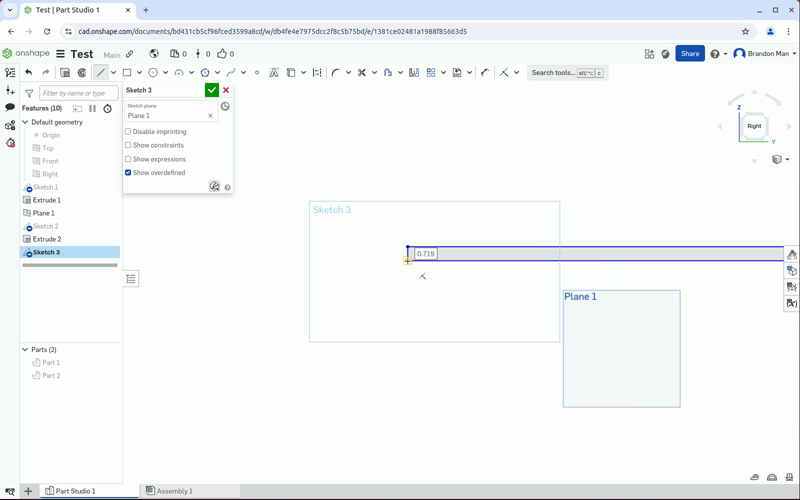
scroll(-6)
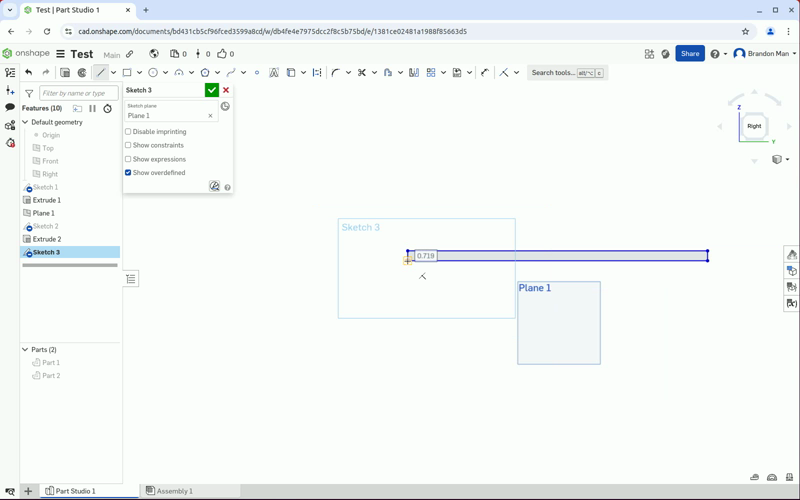
scroll(-6)
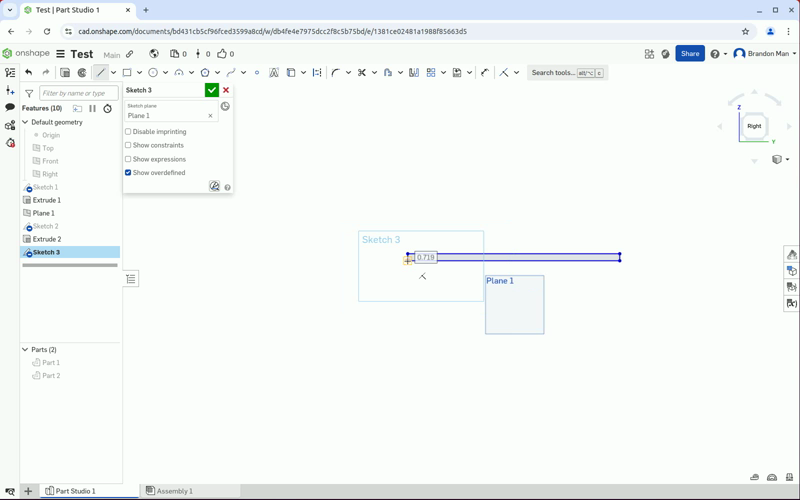
scroll(-6)
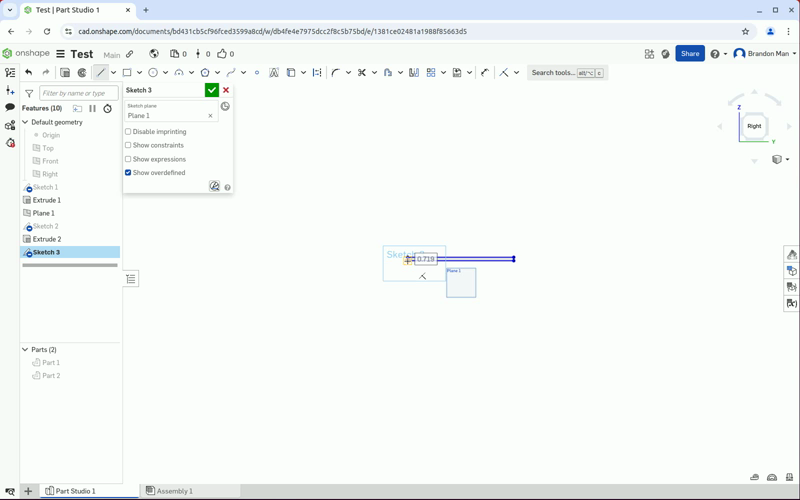
key(esc)
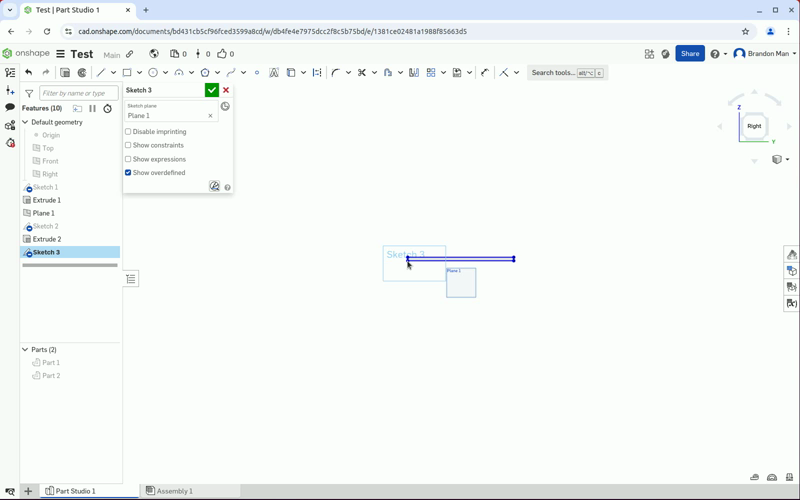
mouse_move(411, 257)
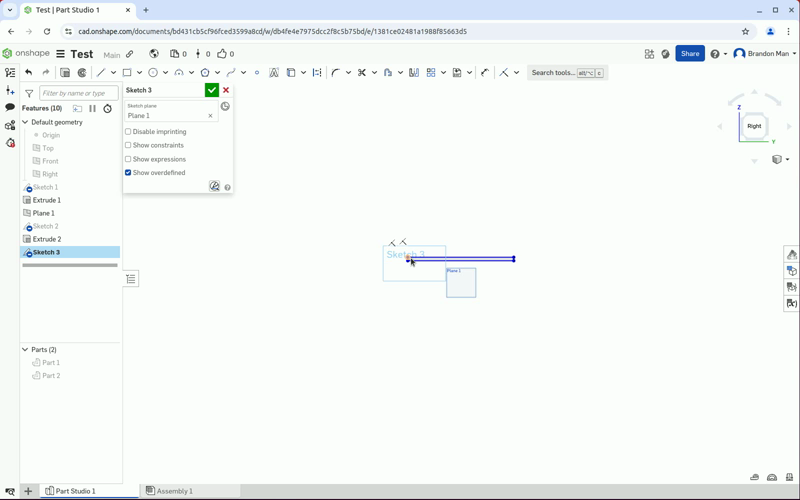
scroll(6)
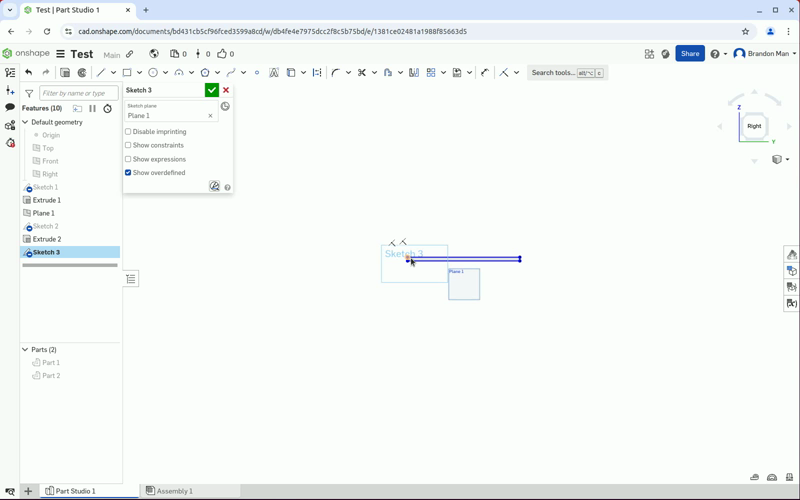
scroll(6)
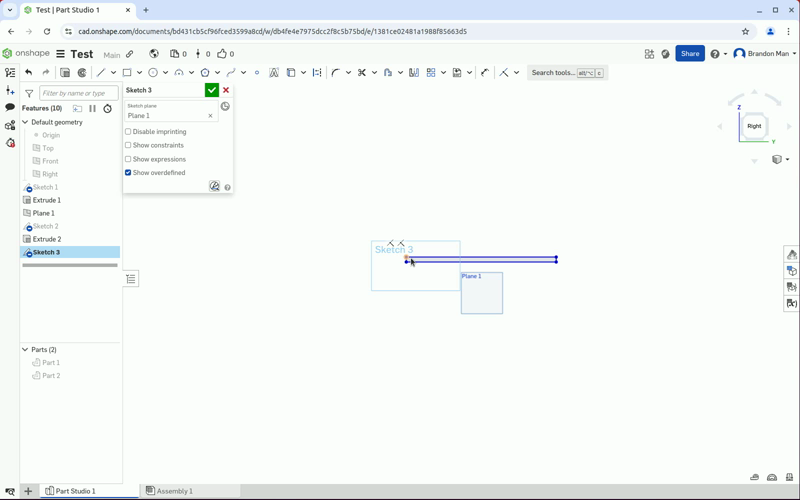
scroll(6)
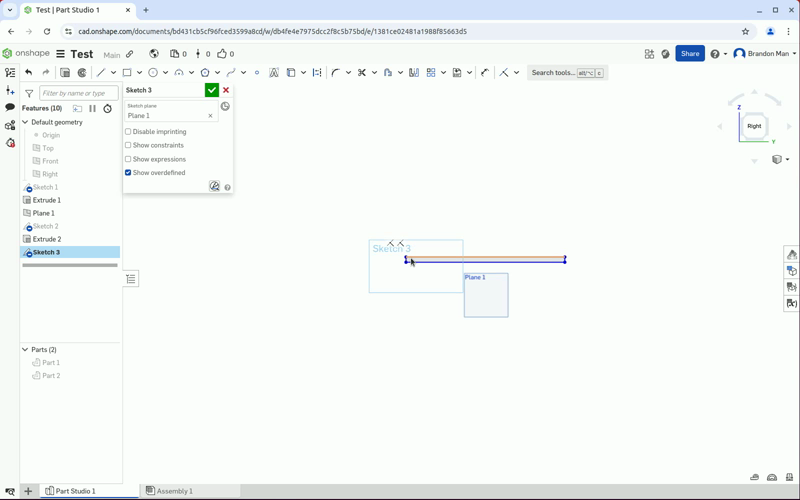
scroll(6)
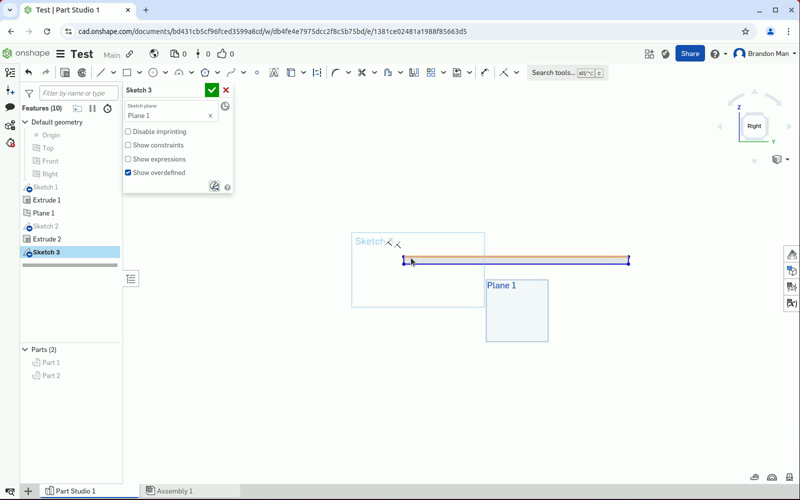
scroll(6)
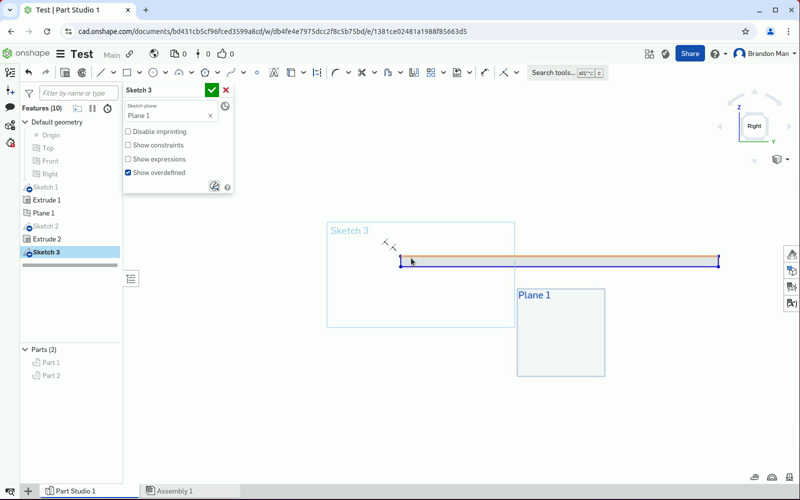
scroll(6)
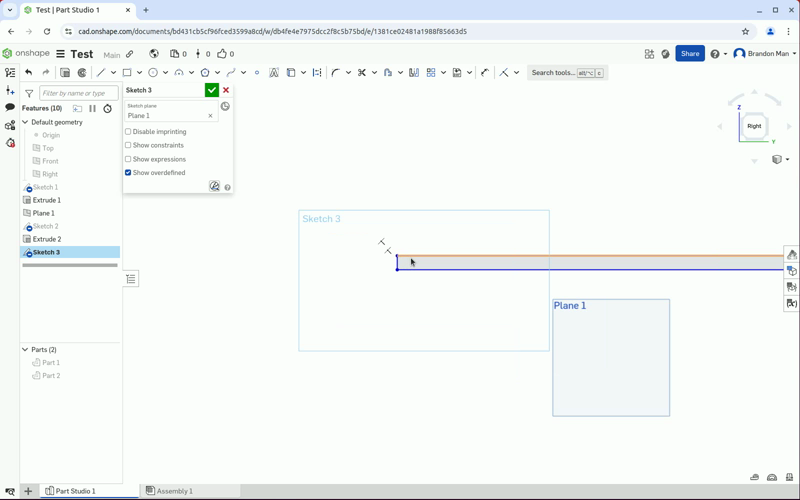
scroll(6)
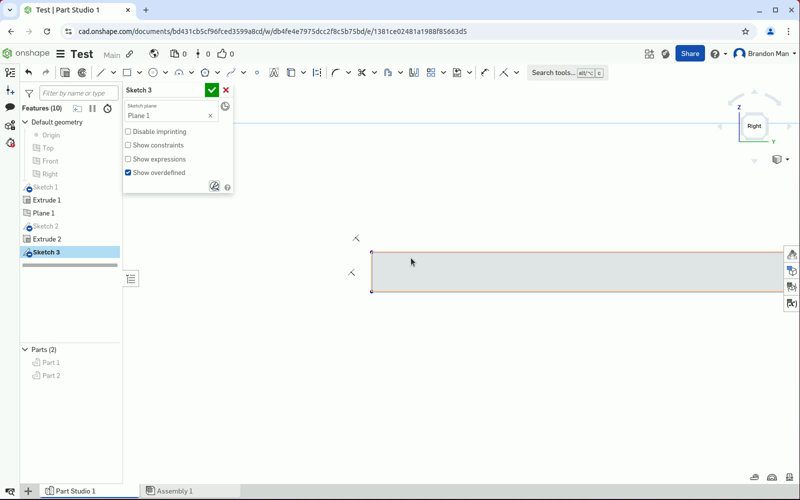
click(411, 257)
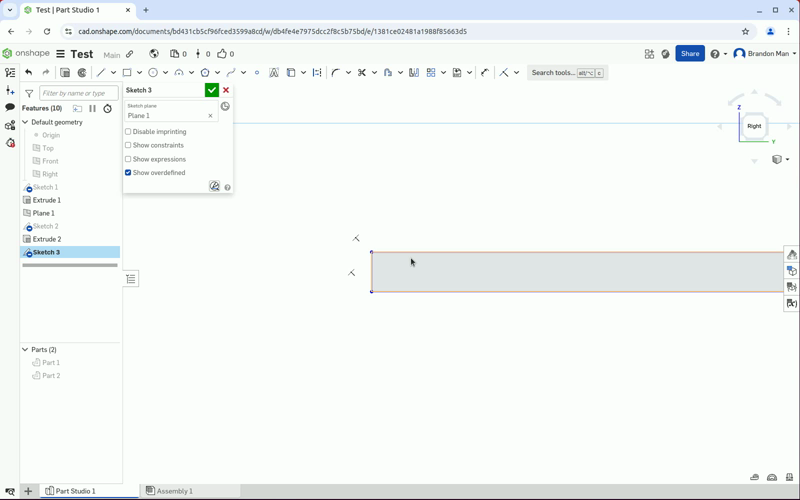
scroll(-6)
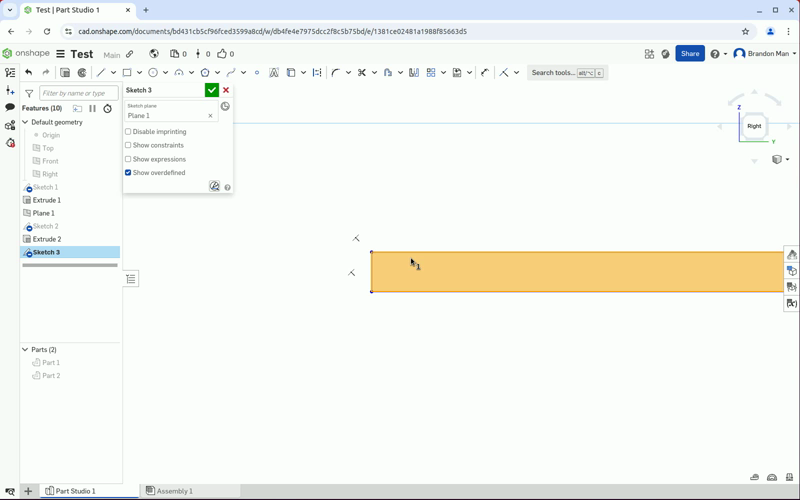
scroll(-6)
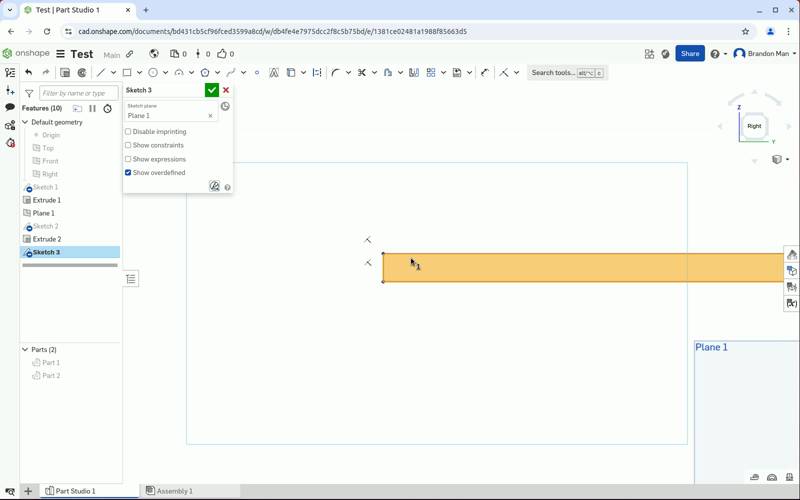
scroll(-6)
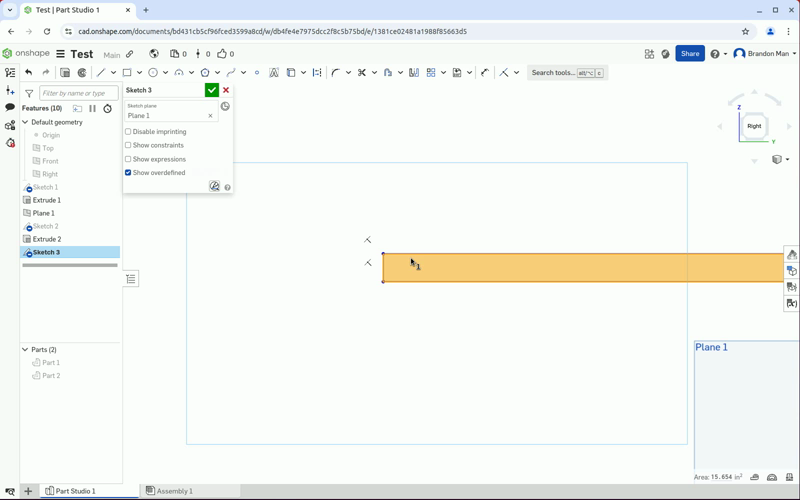
scroll(-6)
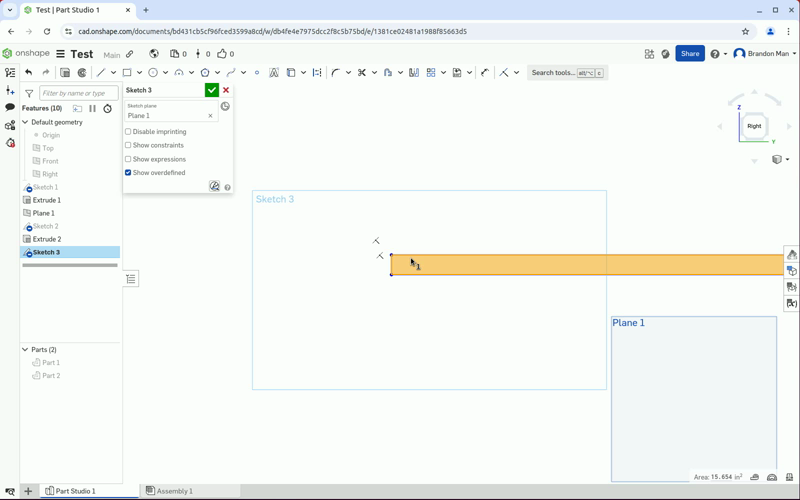
scroll(-6)
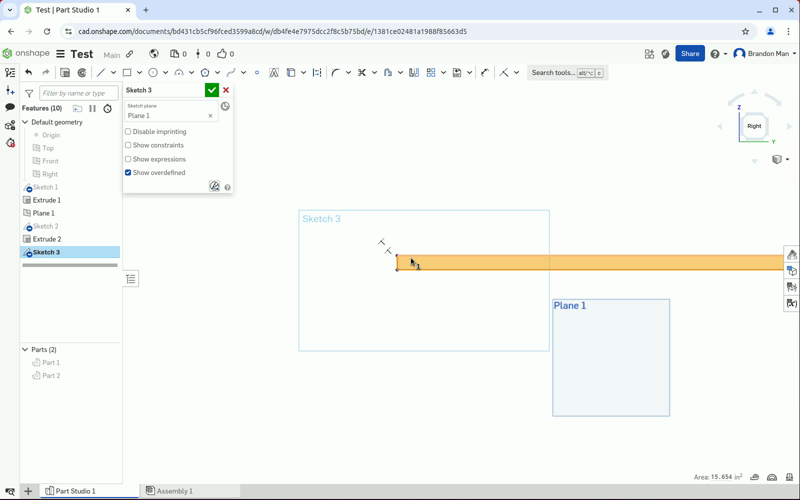
scroll(-6)
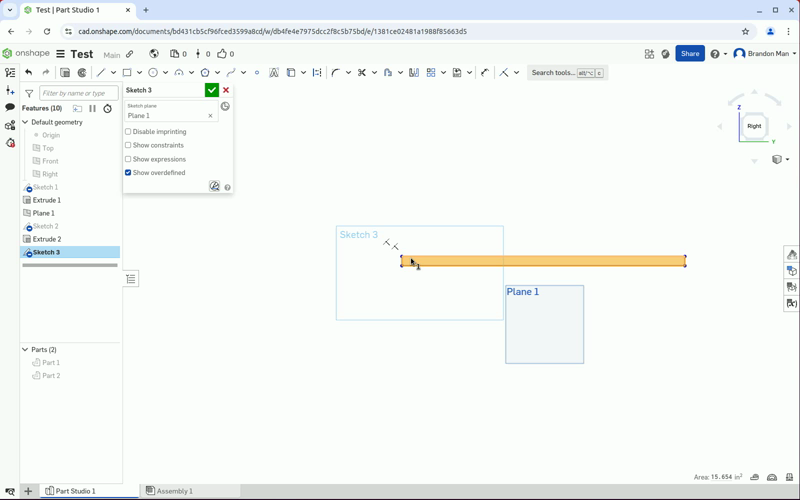
scroll(-6)
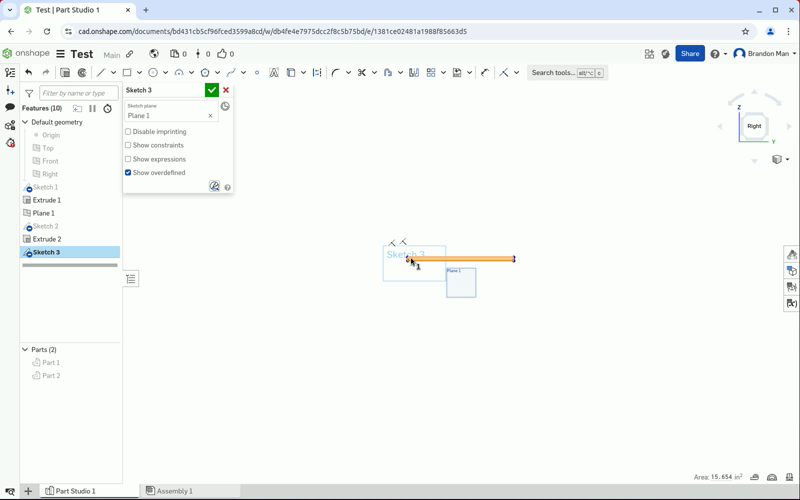
mouse_move(73, 352)
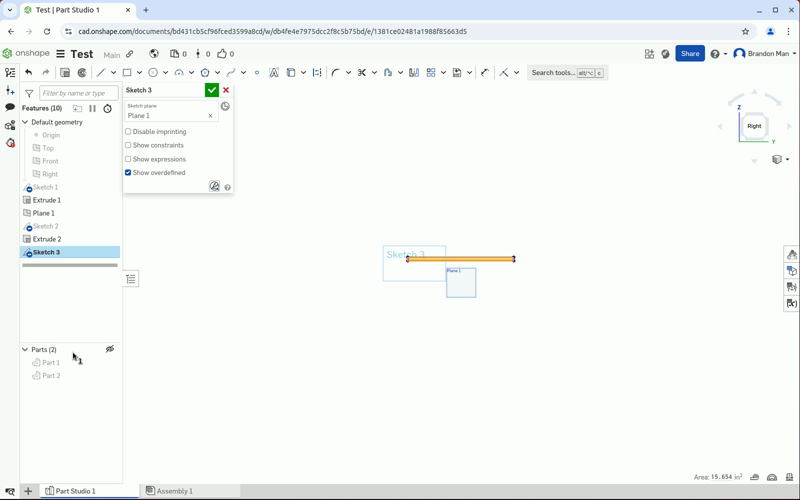
key(shift+y)
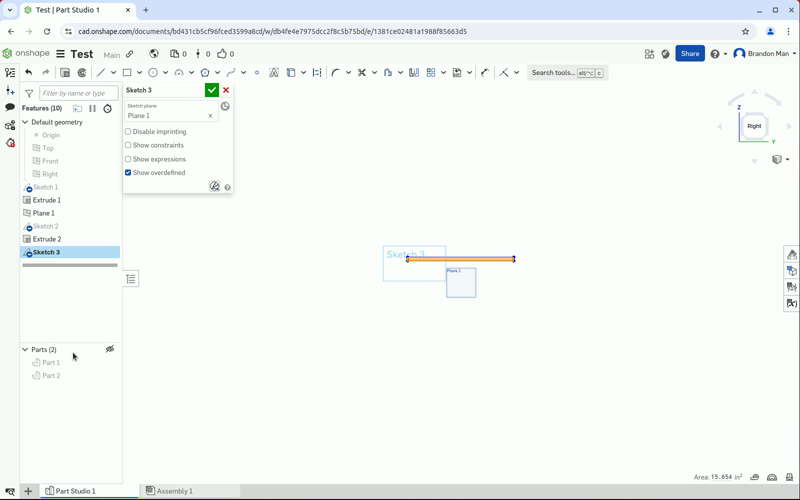
key(shift+e)
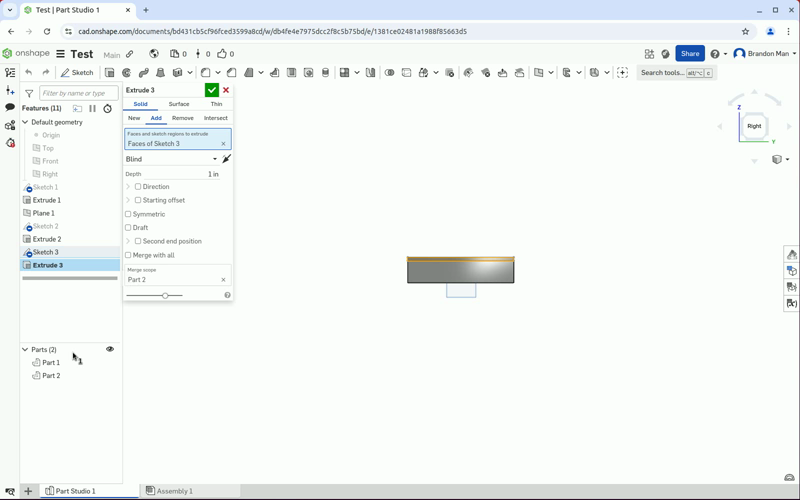
mouse_move(143, 106)
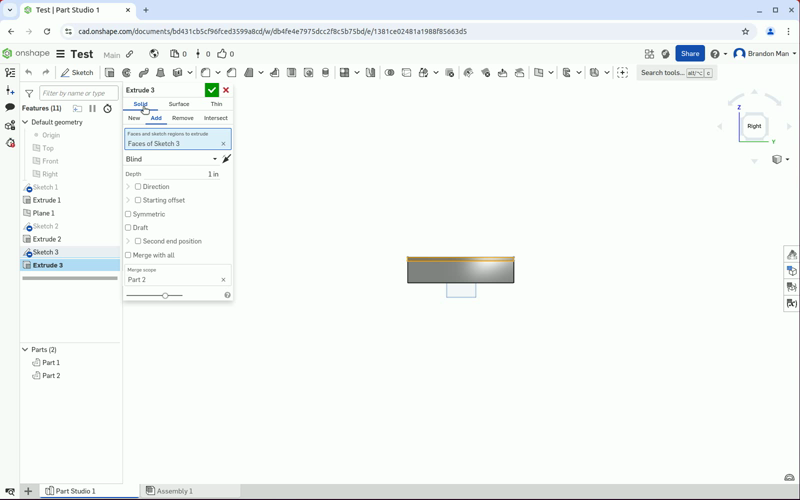
click(143, 106)
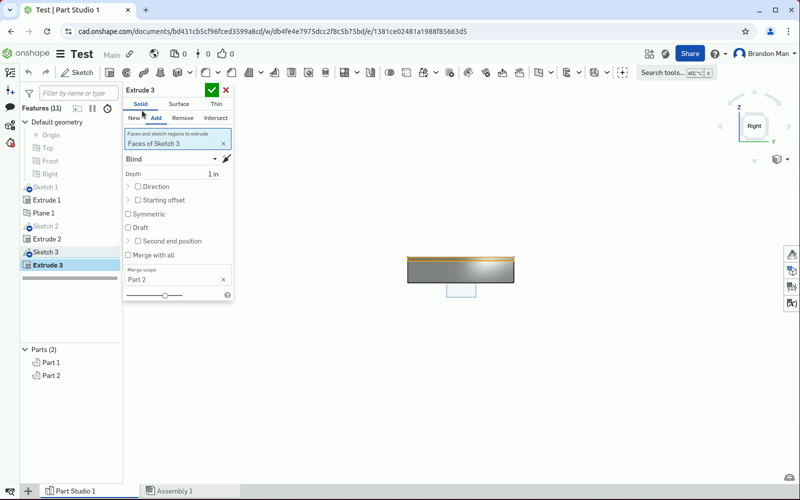
mouse_move(137, 120)
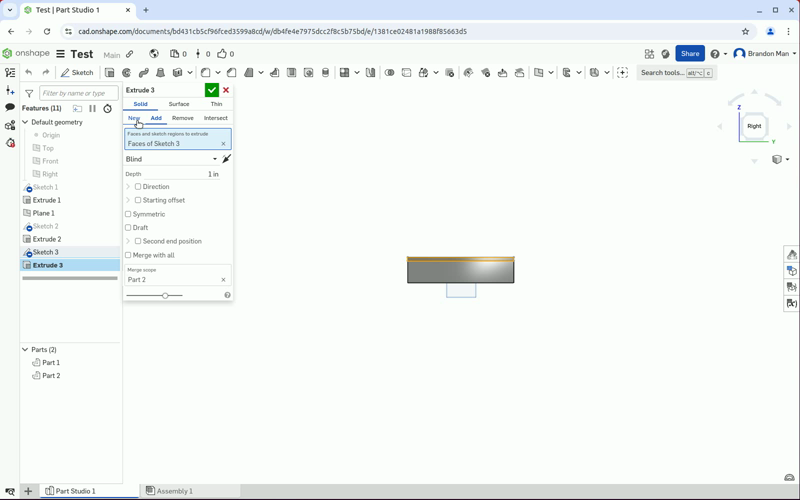
click(137, 120)
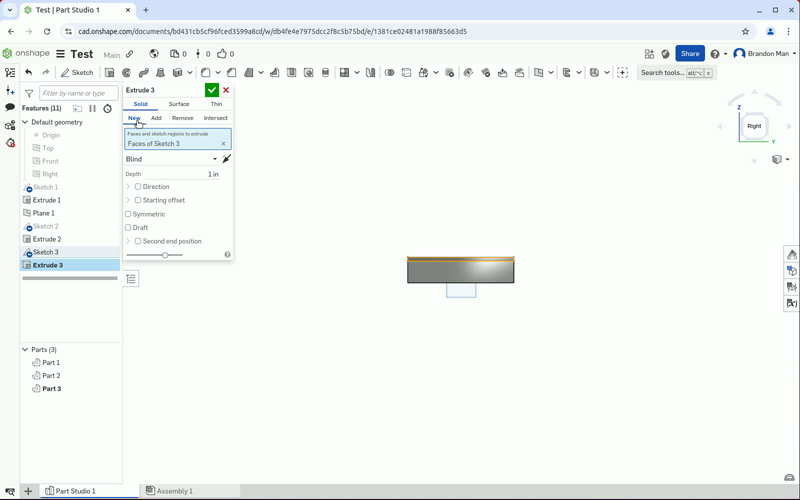
key(tab, 4)
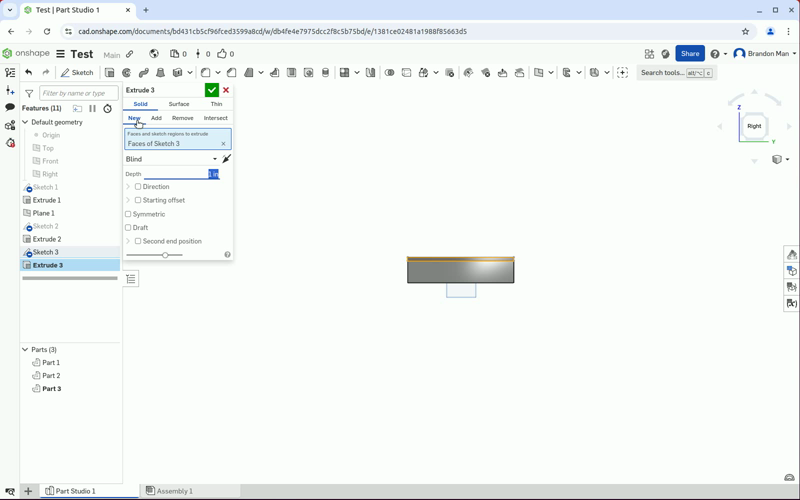
text(0.722)
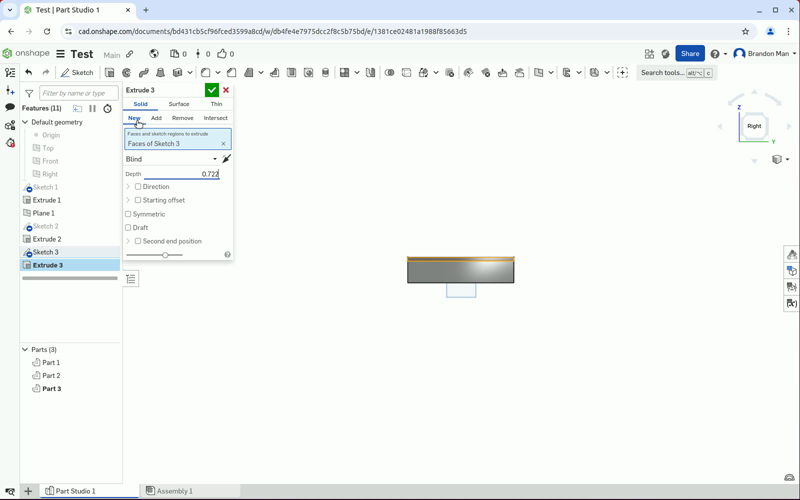
key(enter)
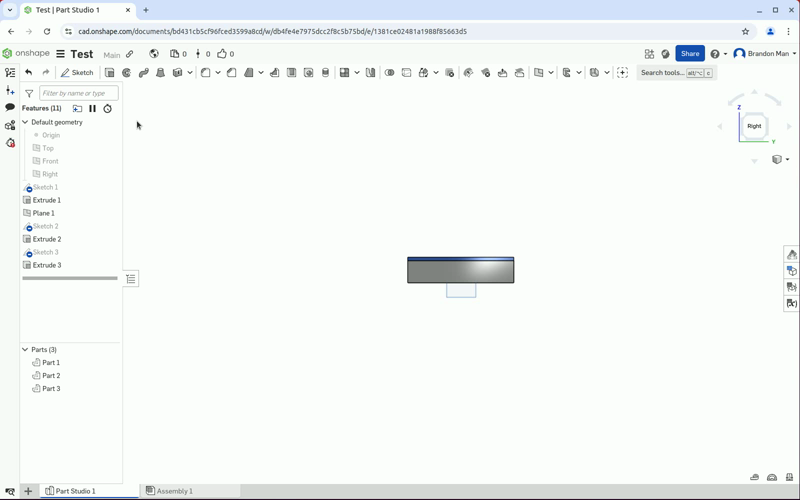
key(shift+h)
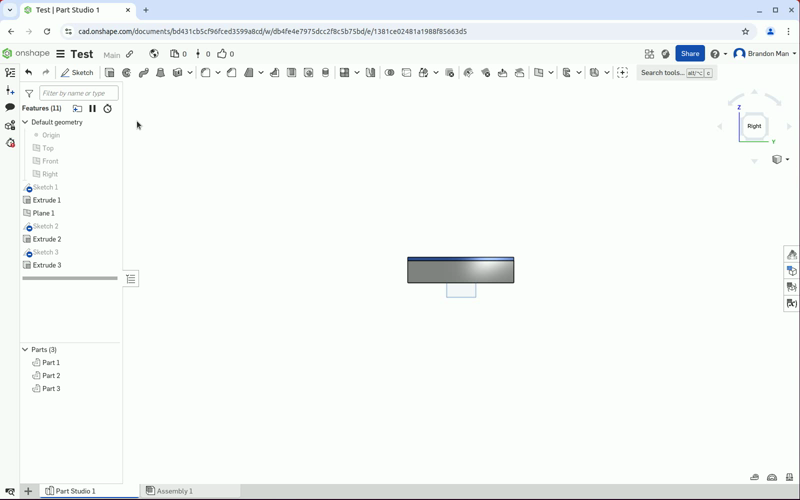
key(shift+h)
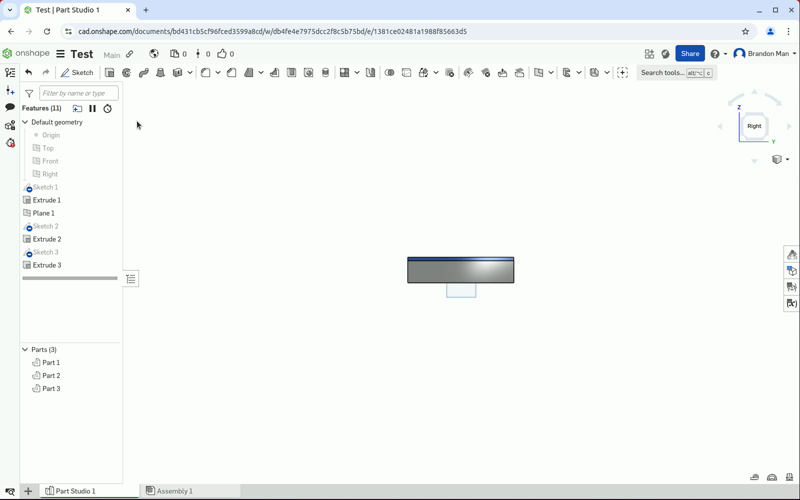
mouse_move(73, 189)
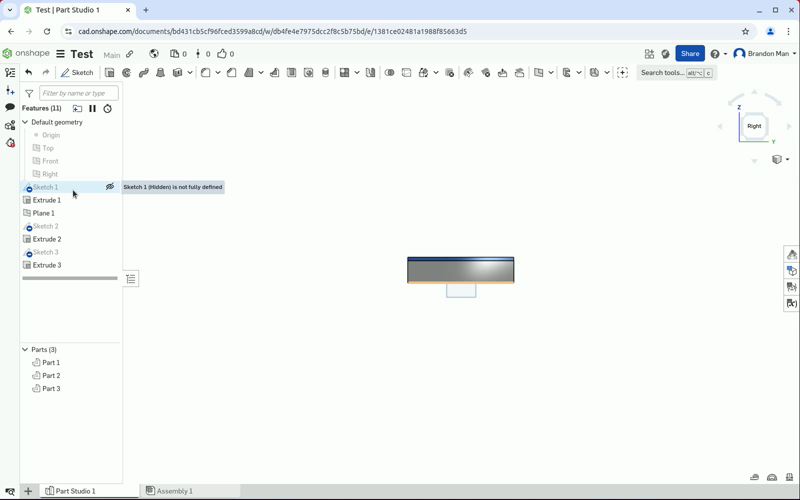
click(73, 189)
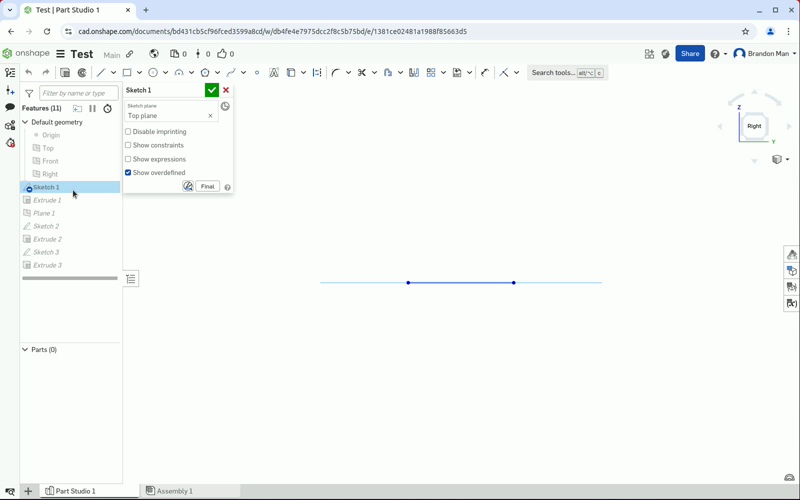
mouse_move(229, 92)
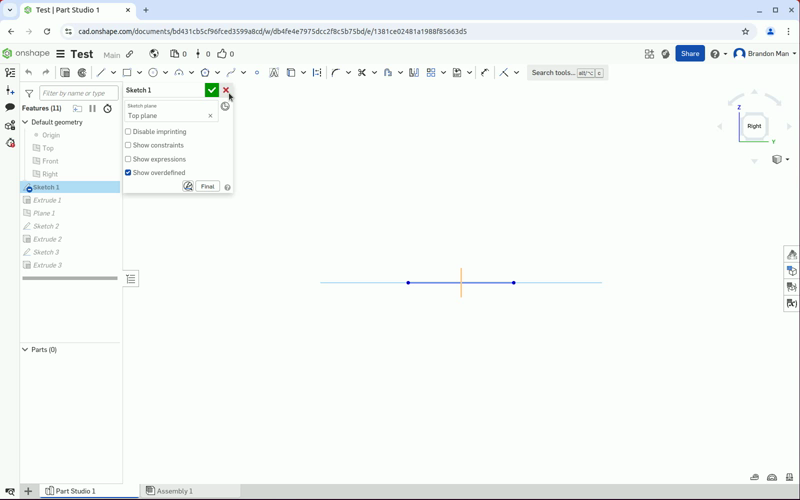
click(229, 92)
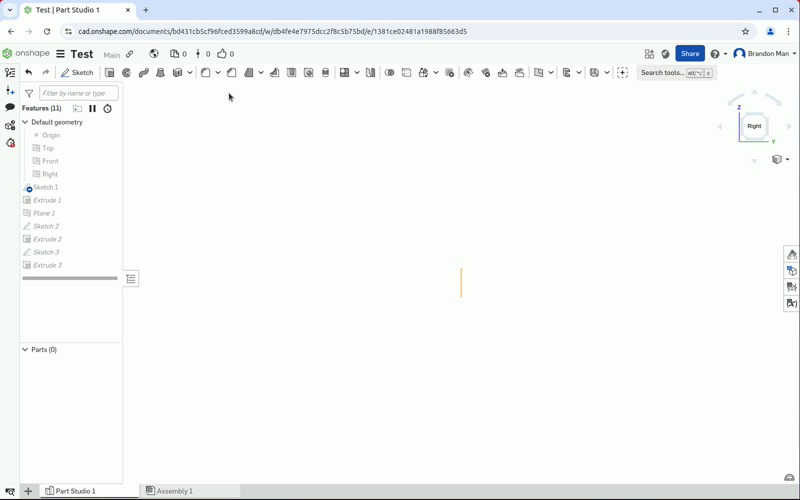
mouse_move(73, 352)
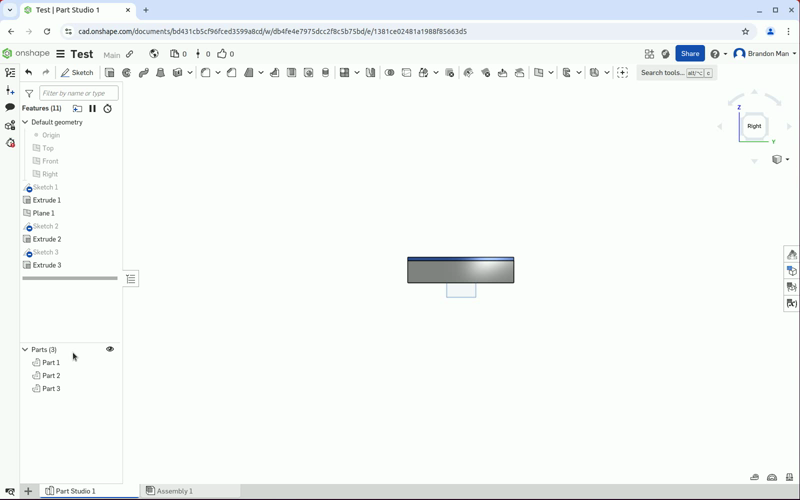
key(y)
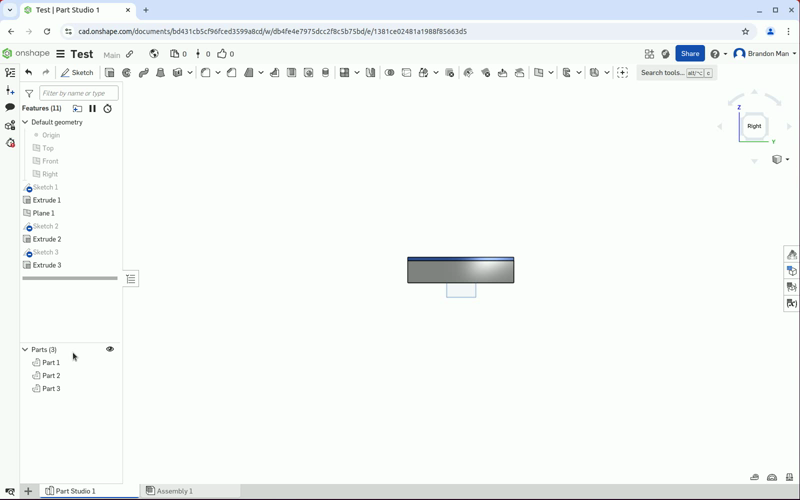
key(shift+p)
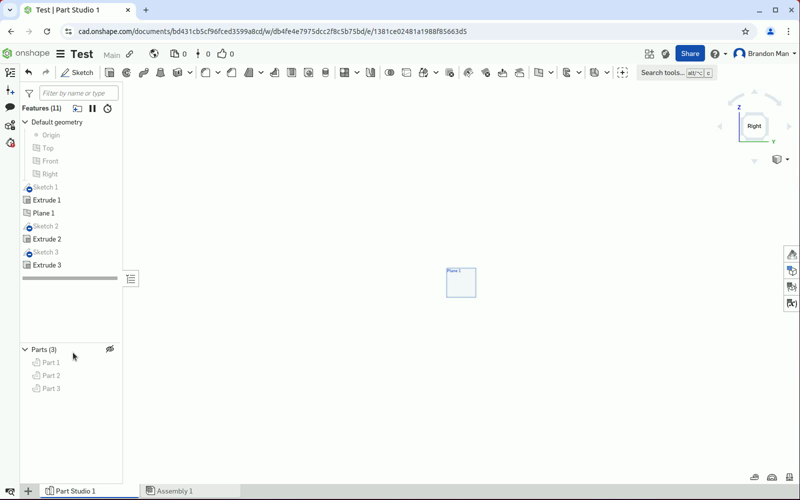
key(space)
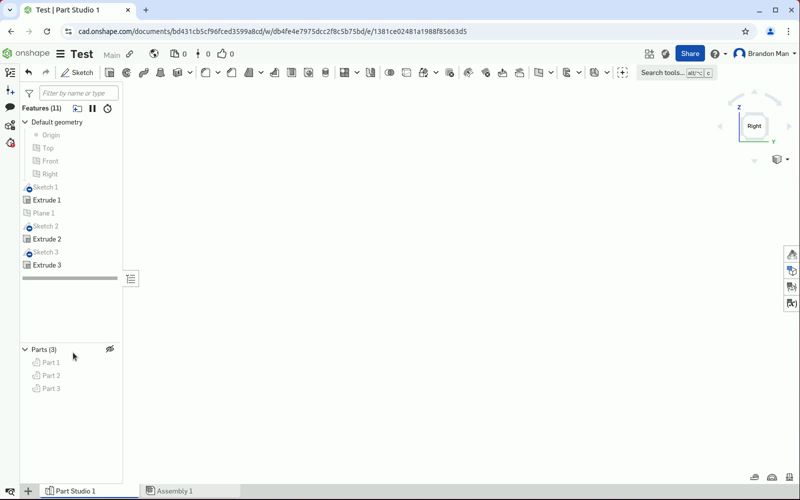
key_down(shift)
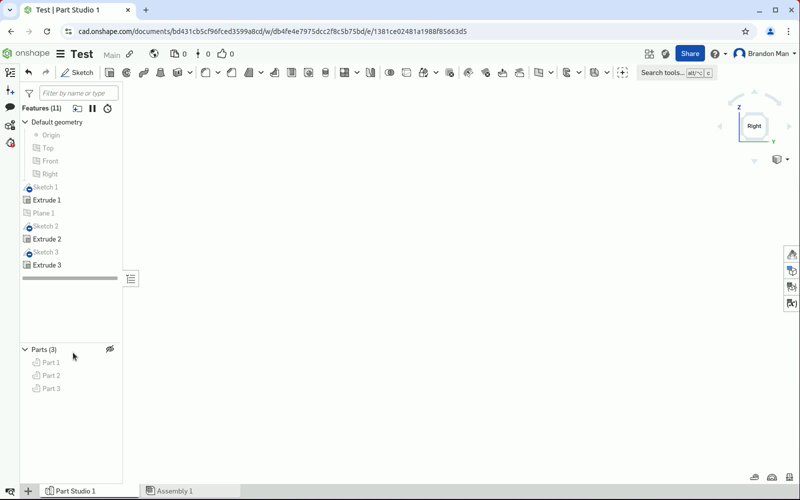
key(right)
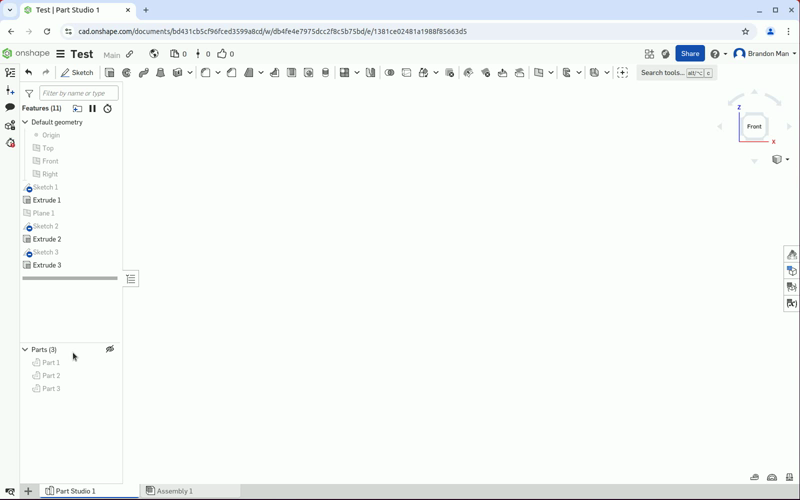
key_up(shift)
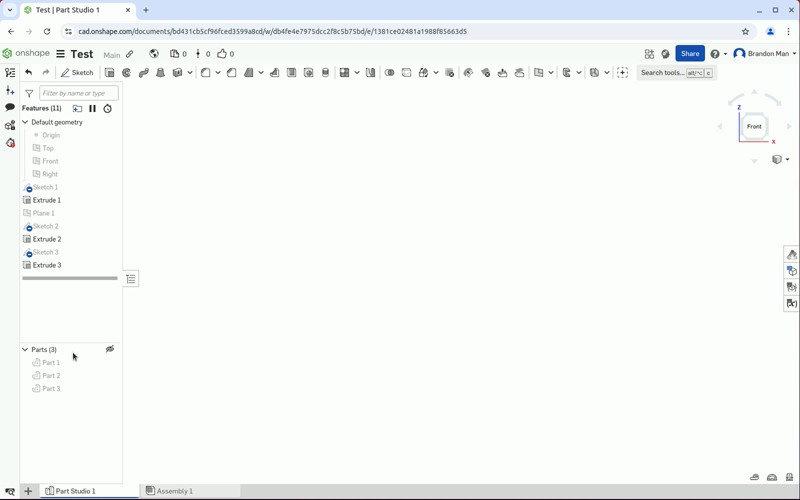
mouse_move(73, 352)
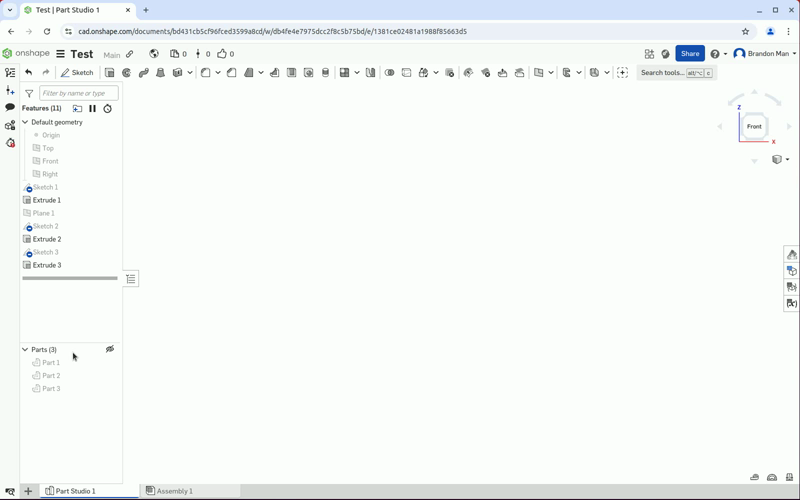
key(shift+y)
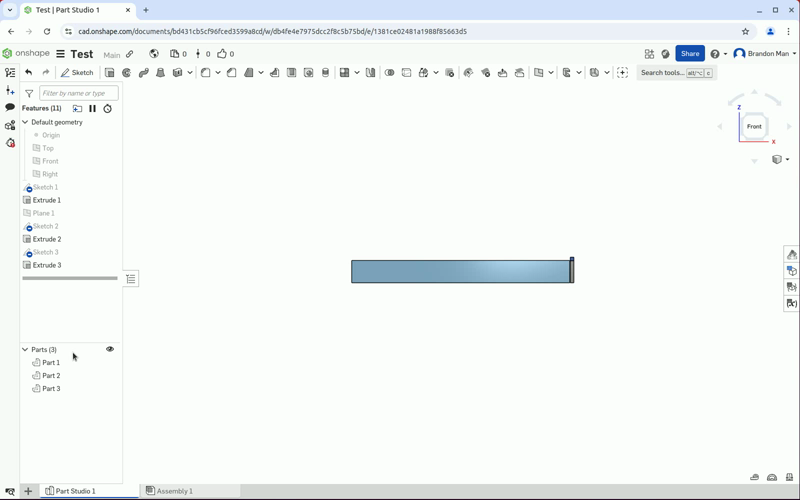
mouse_move(541, 75)
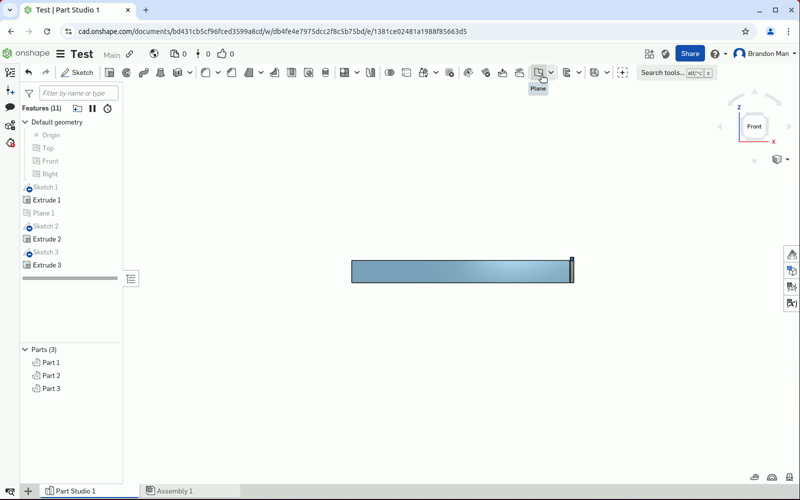
click(541, 75)
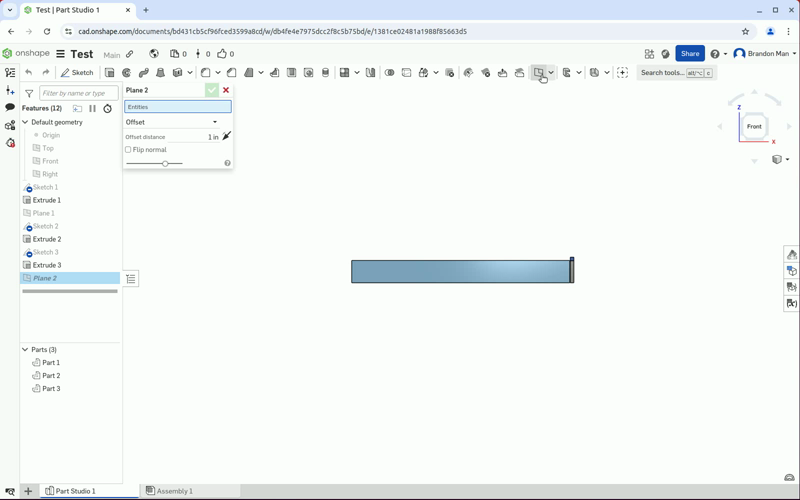
mouse_move(73, 163)
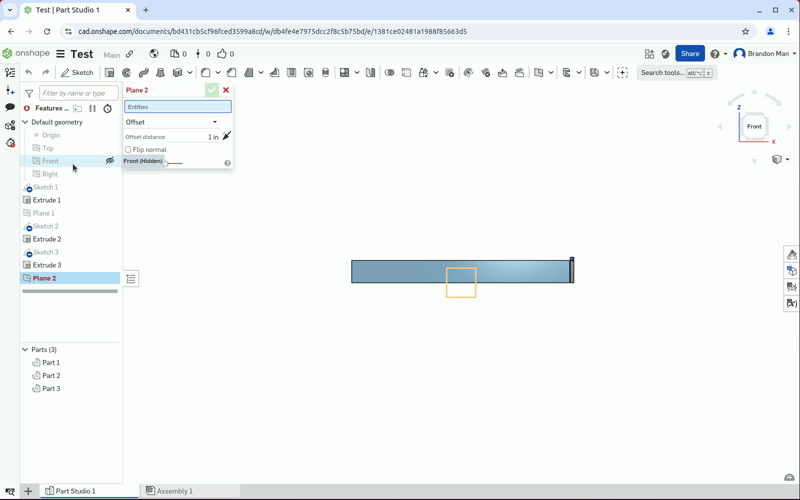
click(73, 163)
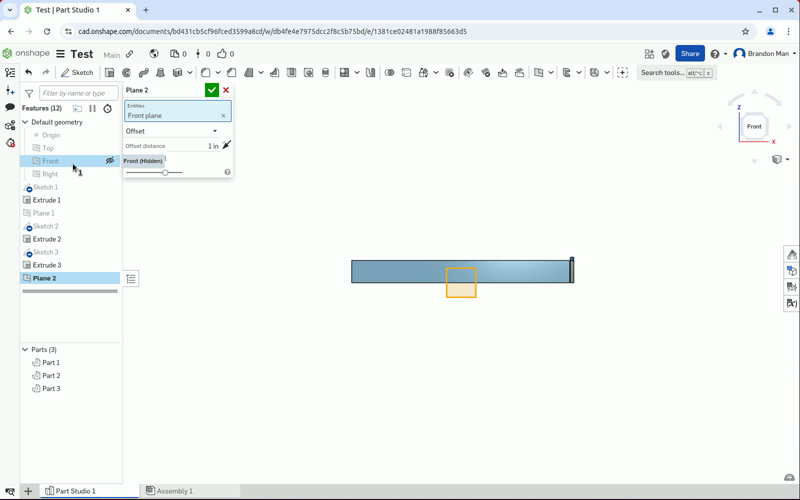
key(tab, 2)
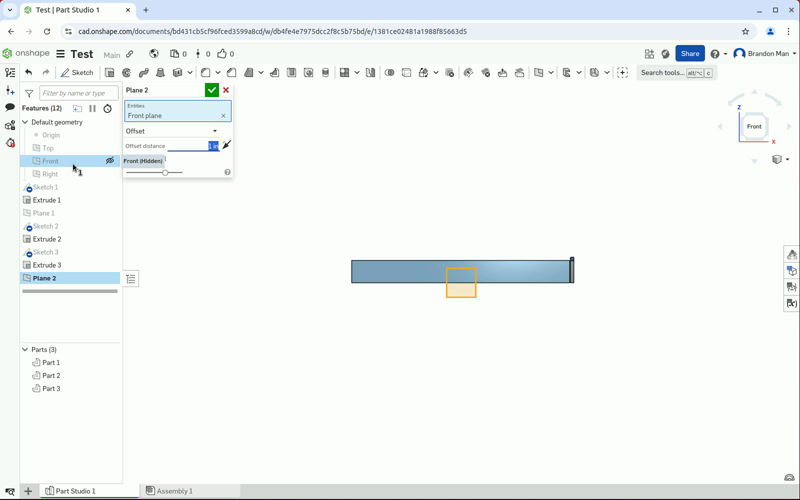
text(10.845)
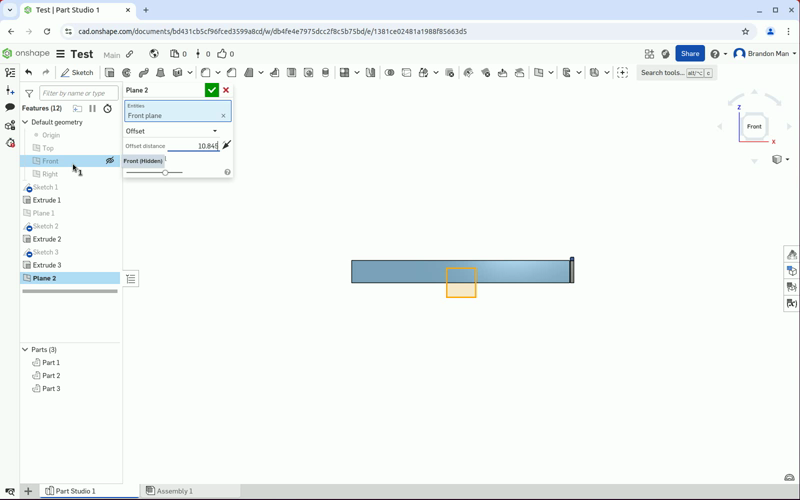
key(enter, 2)
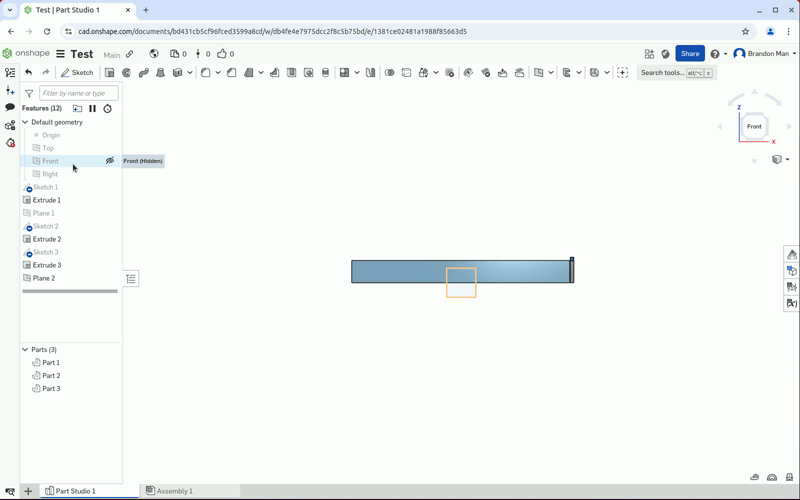
key(shift+s)
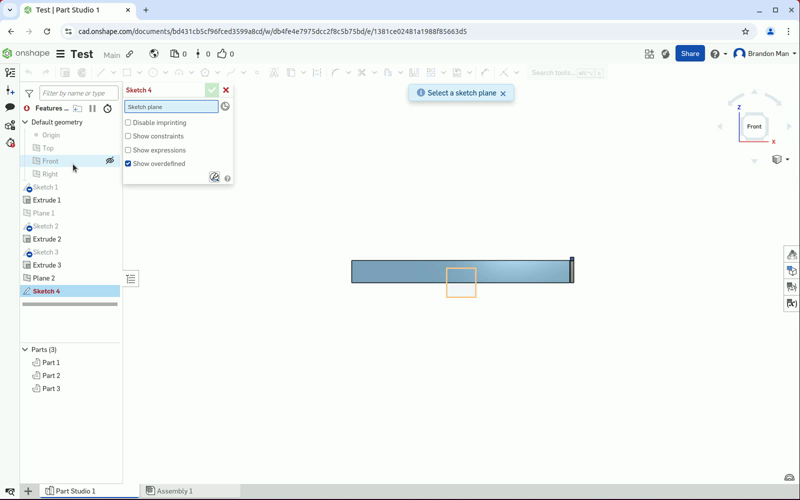
mouse_move(73, 280)
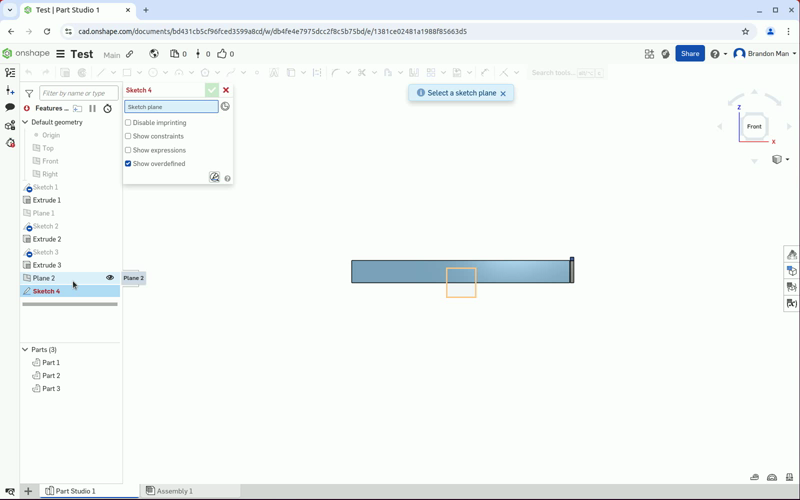
click(73, 280)
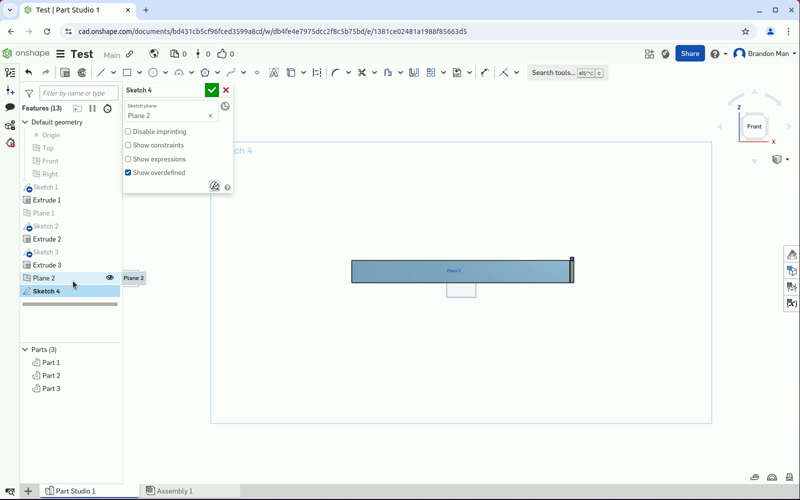
mouse_move(73, 352)
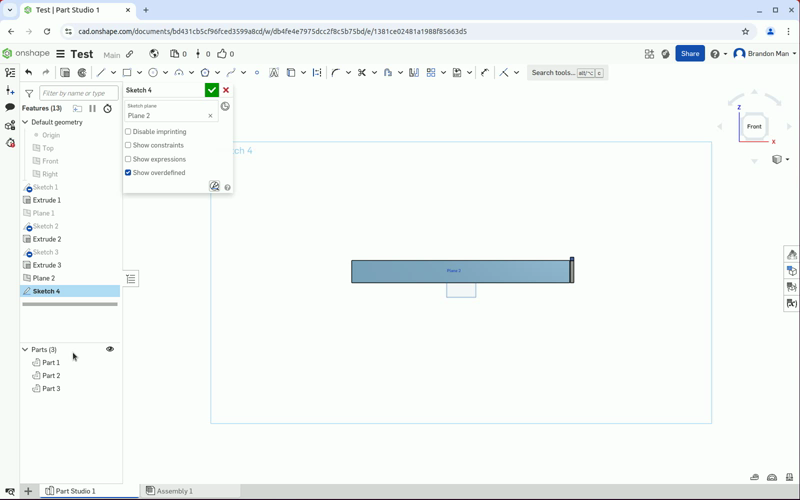
key(y)
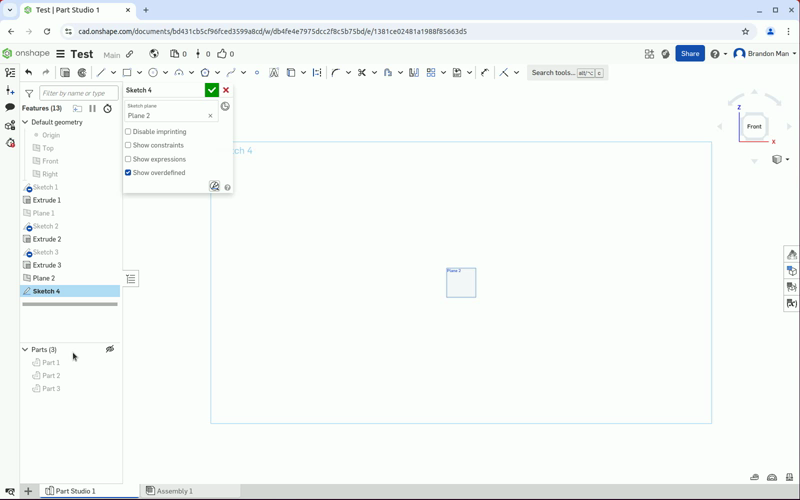
key(l)
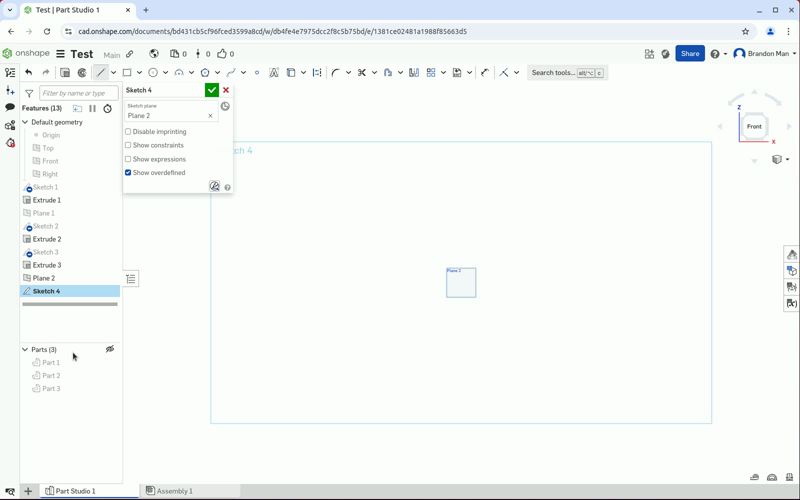
key_down(shift)
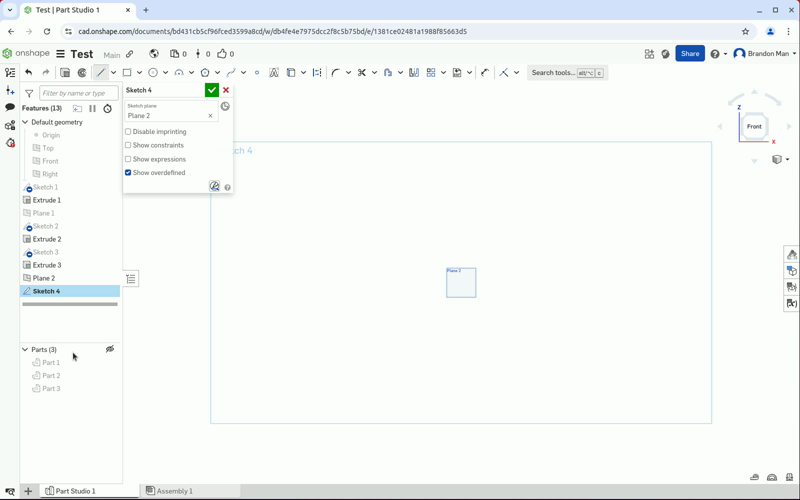
mouse_move(348, 282)
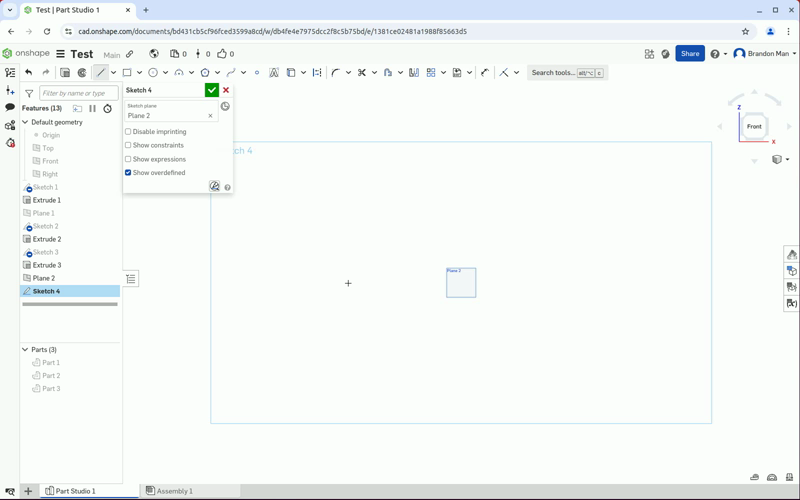
click(348, 282)
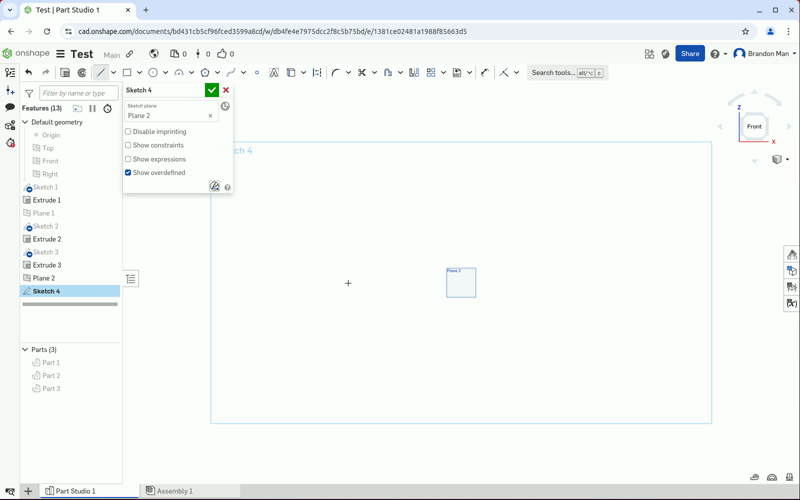
key_up(shift)
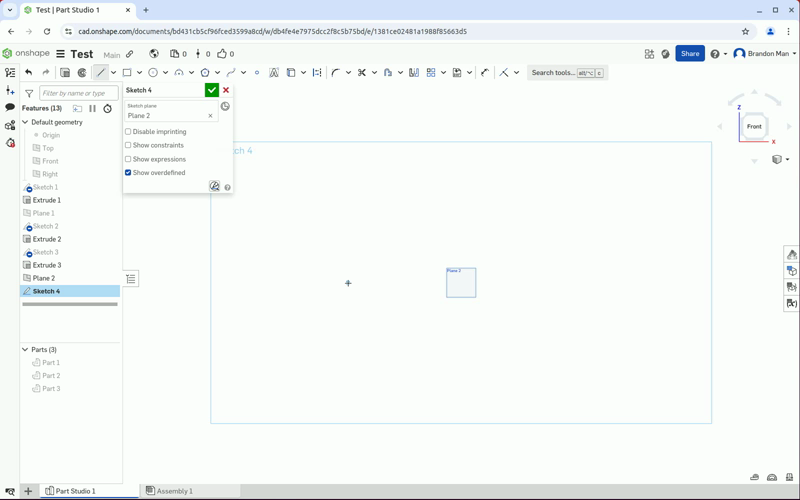
key_down(shift)
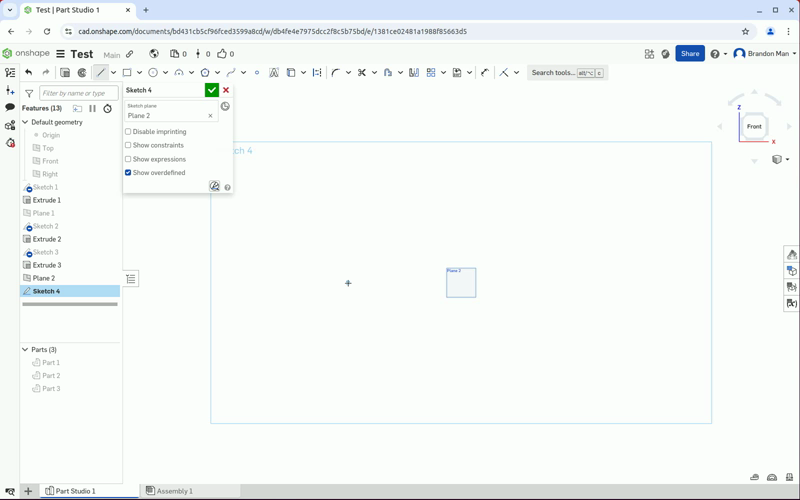
mouse_move(378, 282)
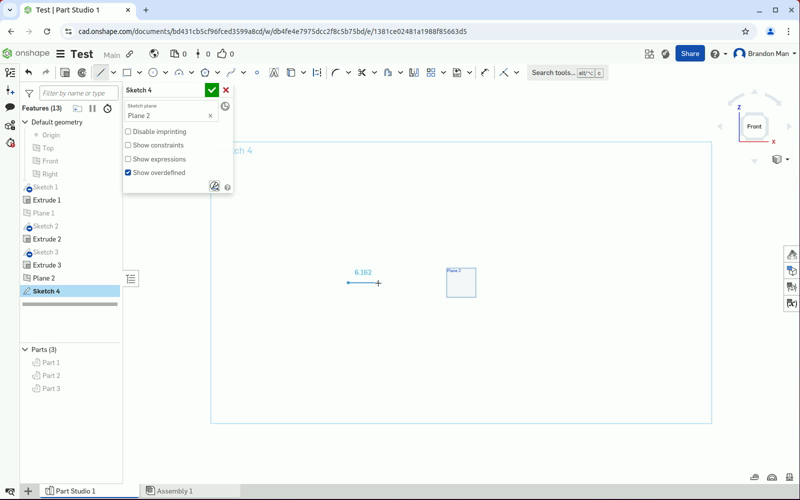
mouse_move(350, 282)
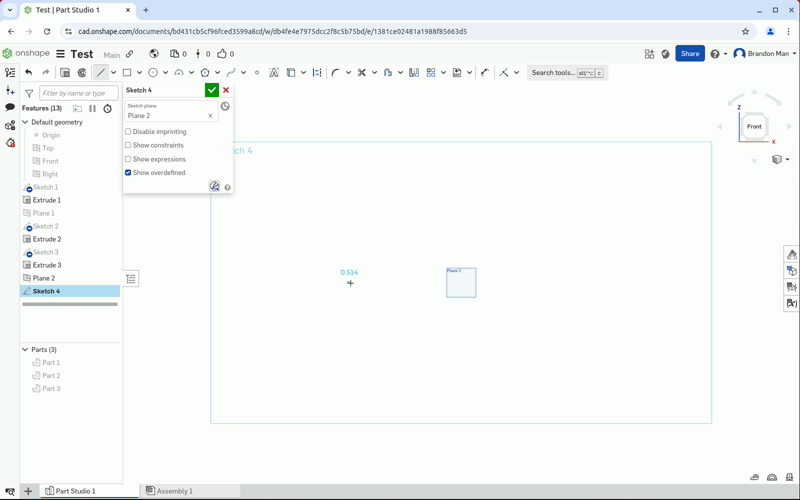
scroll(6)
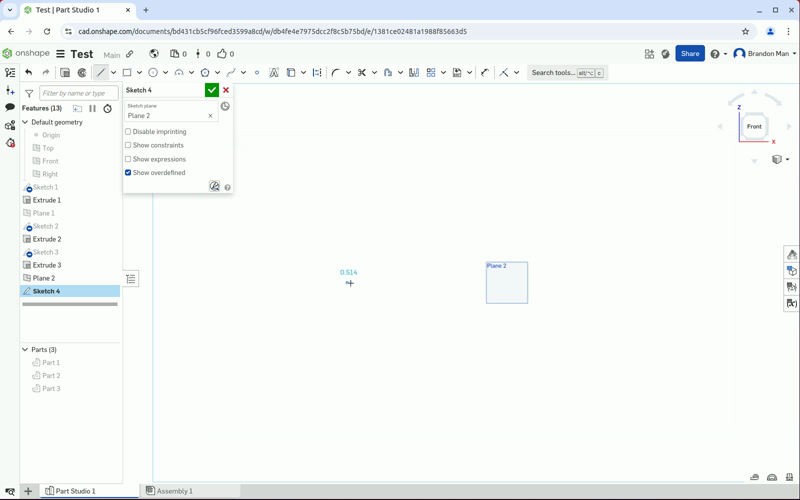
scroll(6)
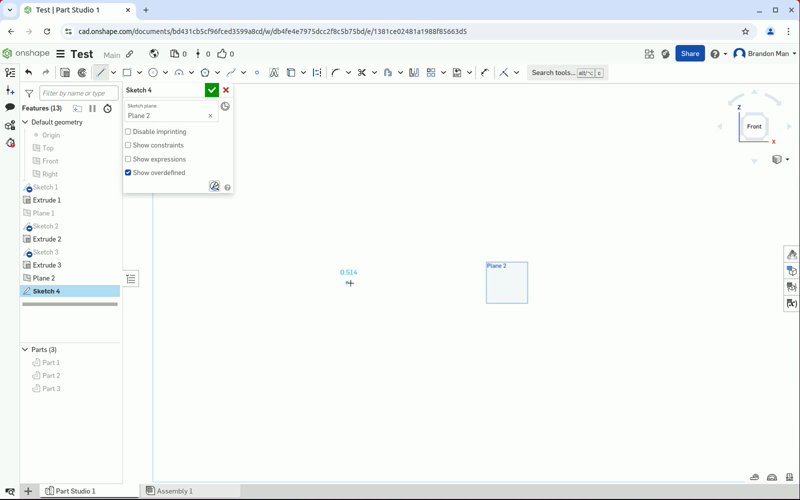
scroll(6)
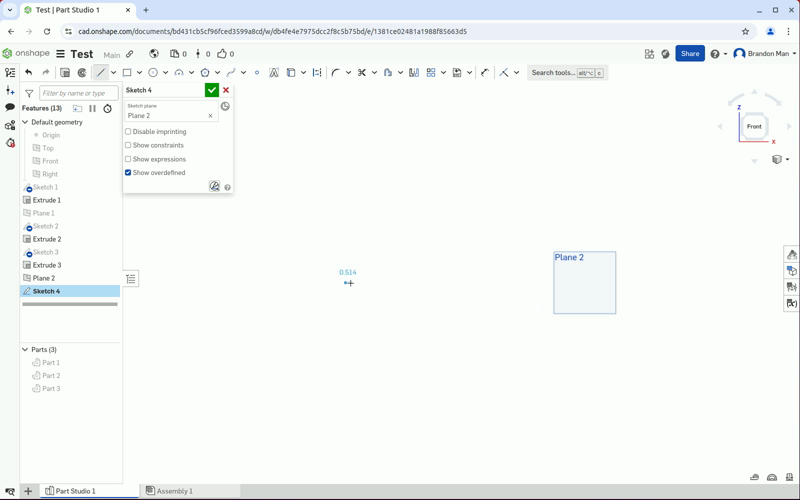
scroll(6)
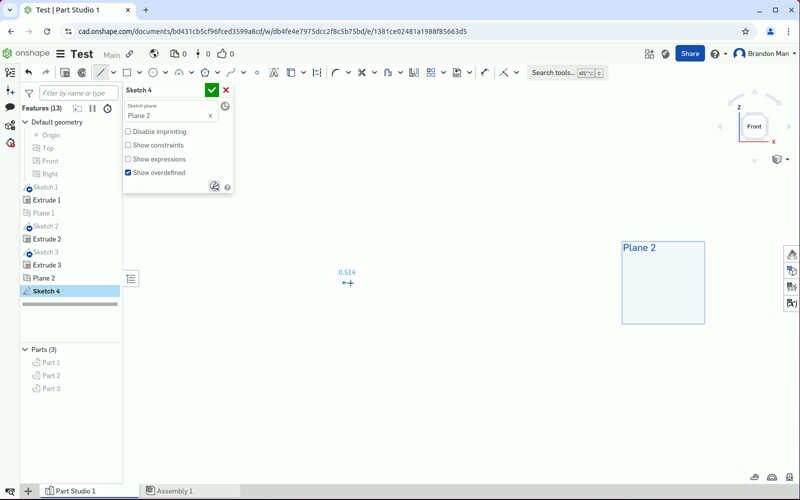
scroll(6)
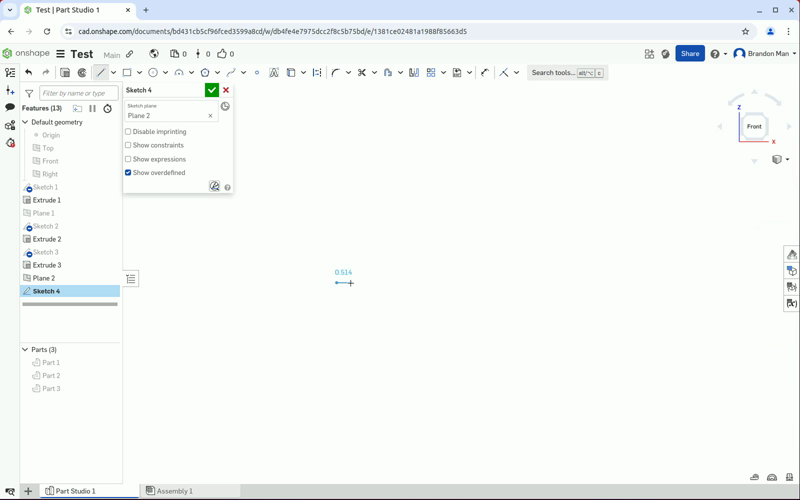
scroll(6)
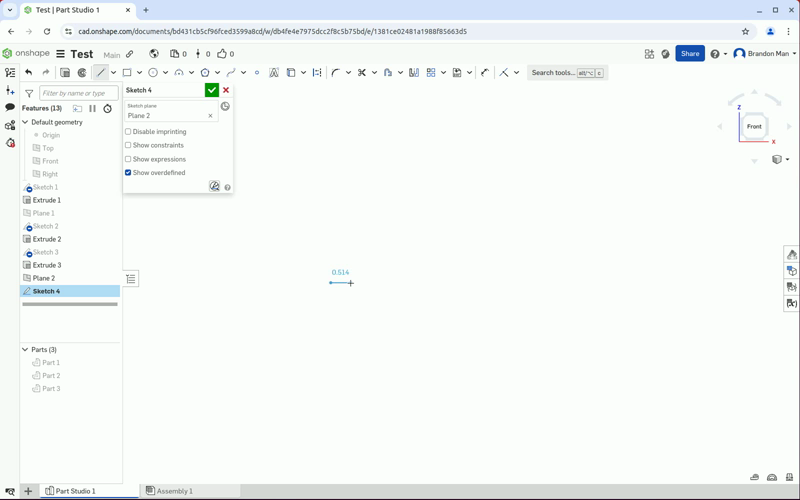
scroll(6)
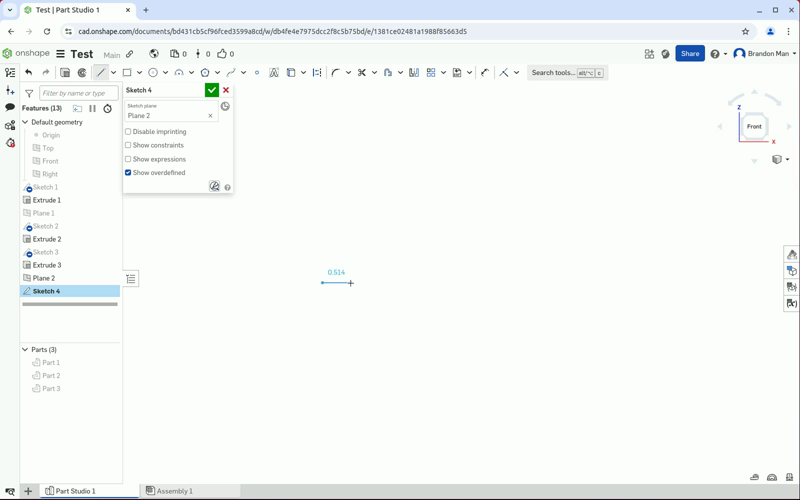
click(350, 282)
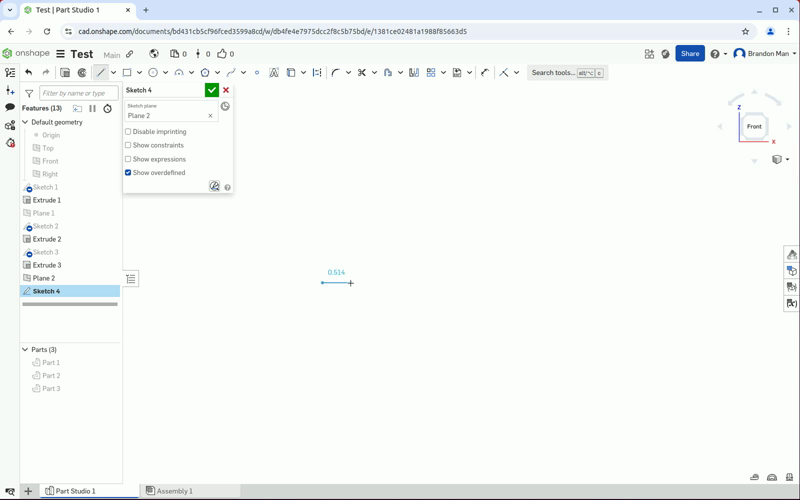
scroll(-6)
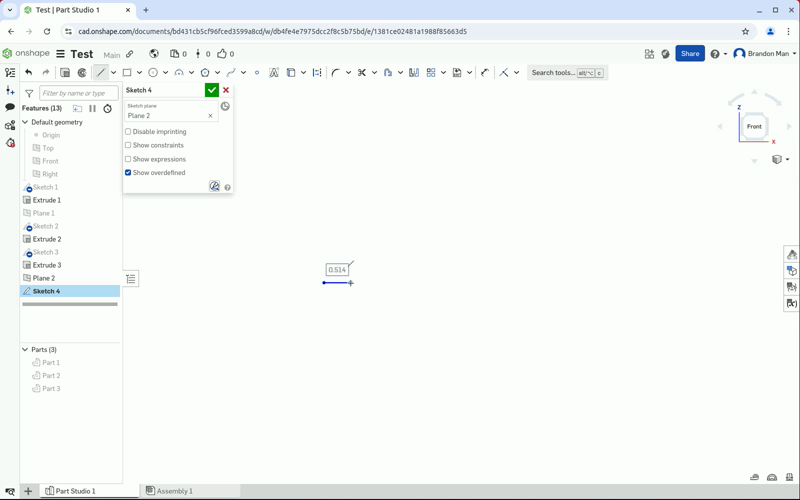
scroll(-6)
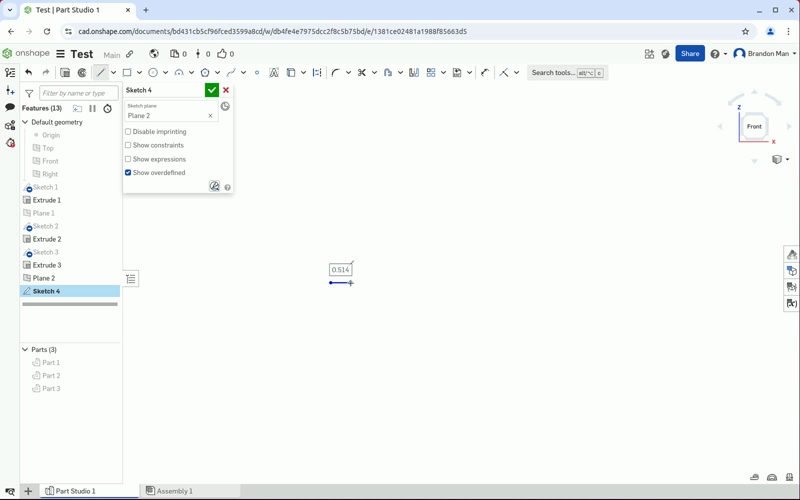
scroll(-6)
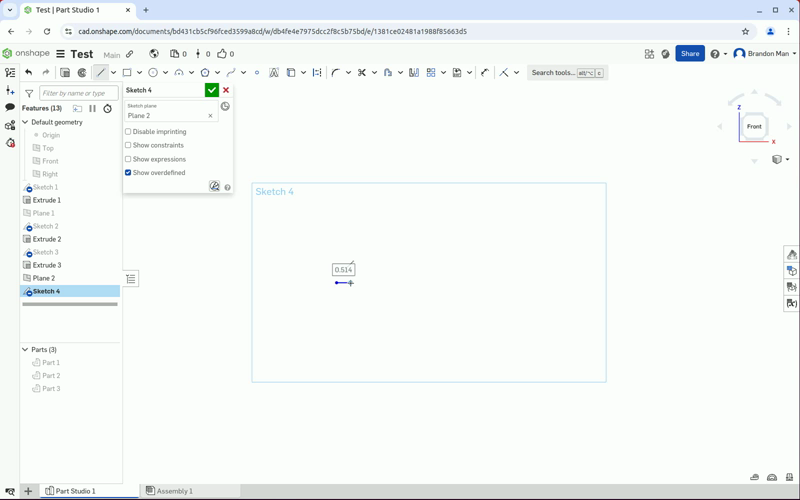
scroll(-6)
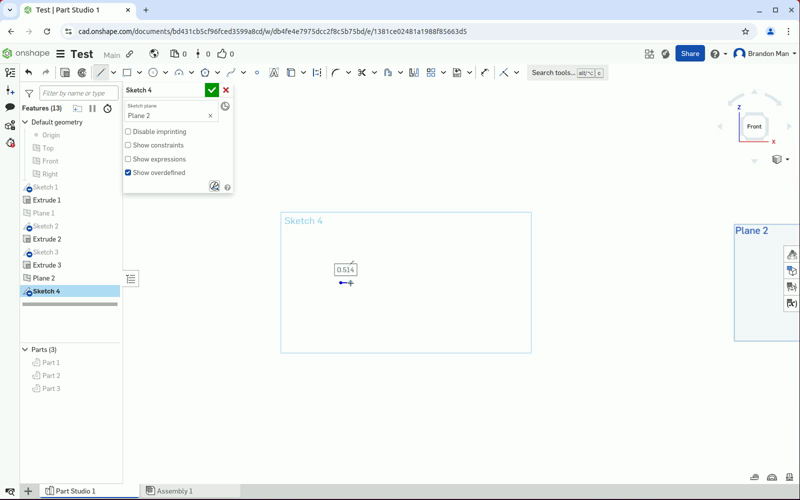
scroll(-6)
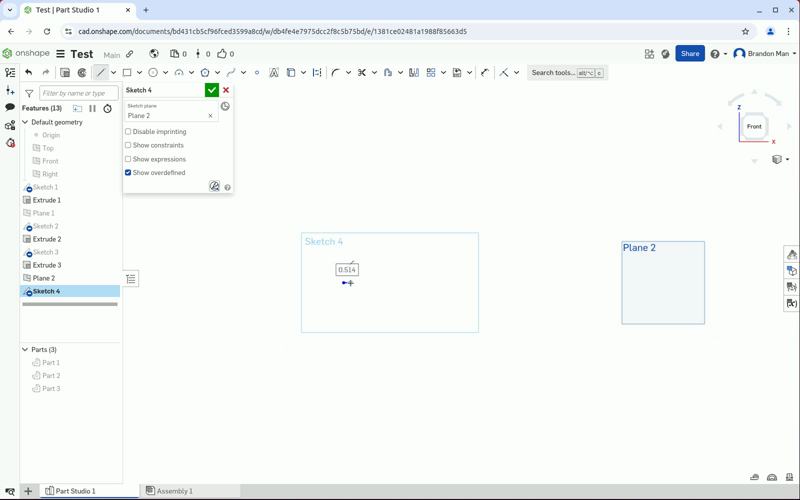
scroll(-6)
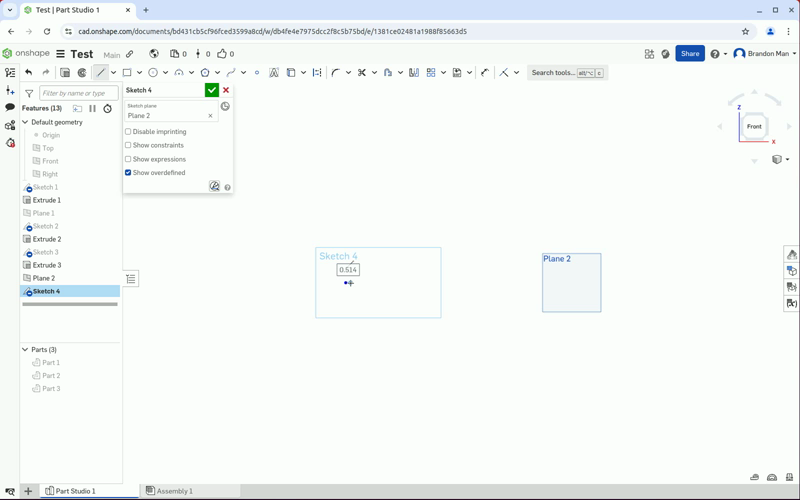
scroll(-6)
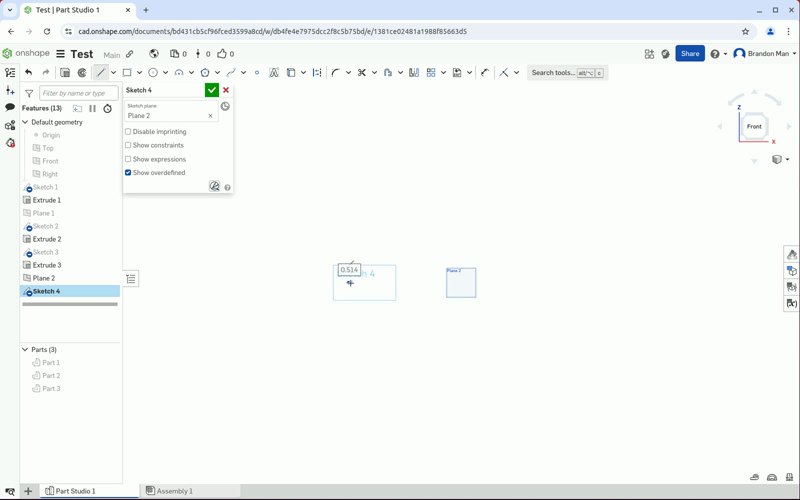
key_up(shift)
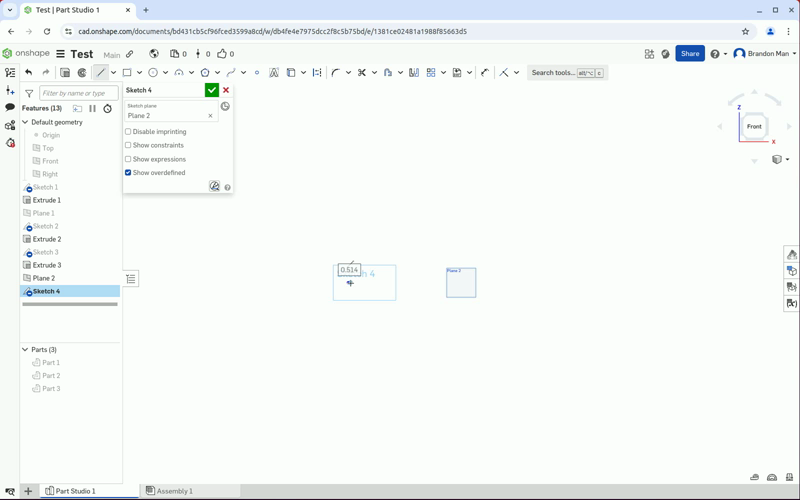
key_down(shift)
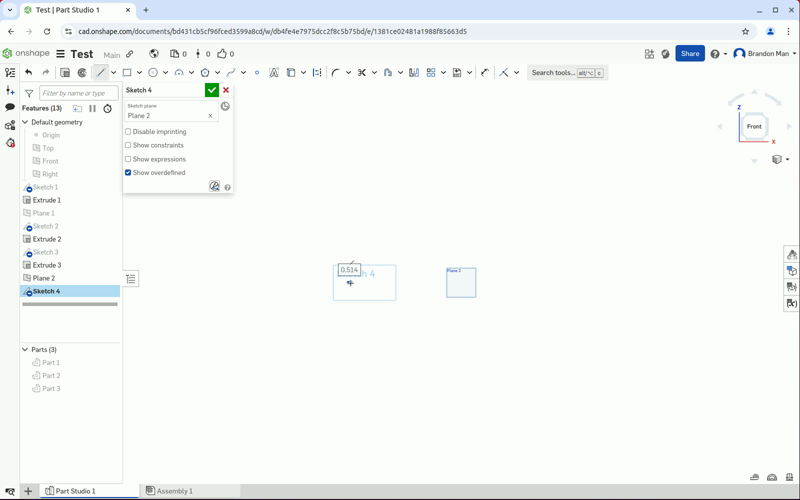
mouse_move(380, 282)
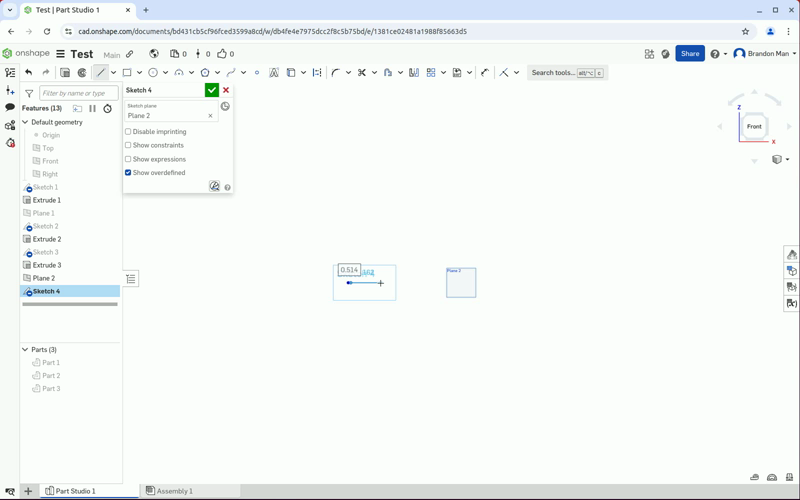
mouse_move(350, 259)
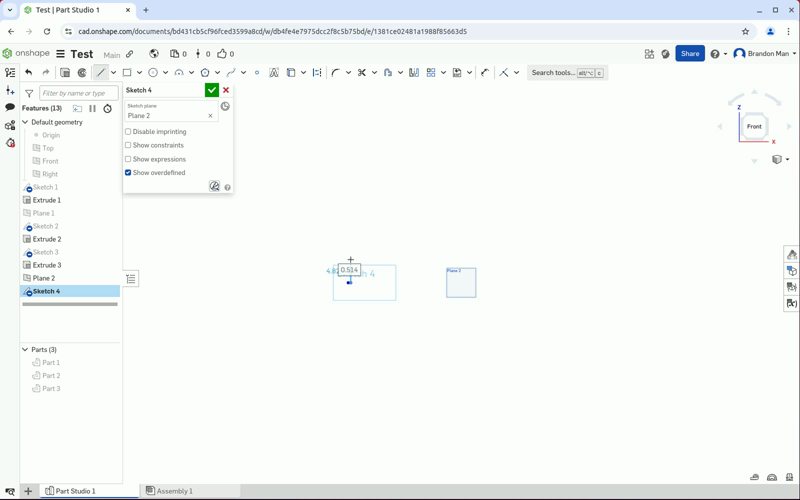
click(350, 259)
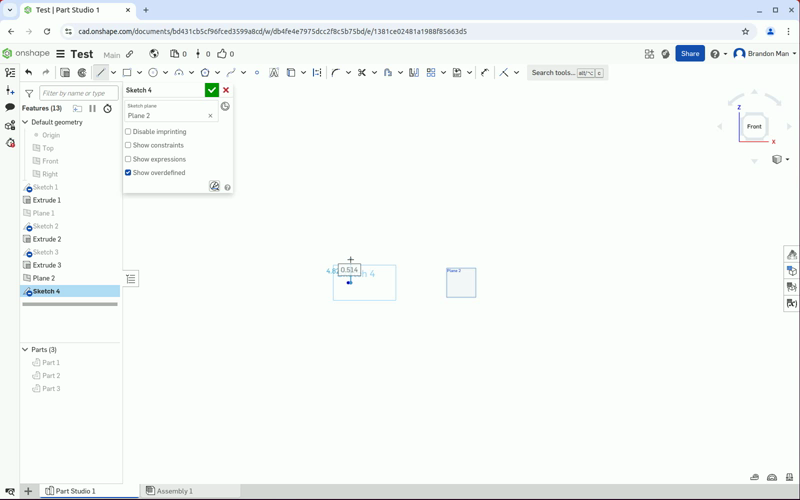
key_up(shift)
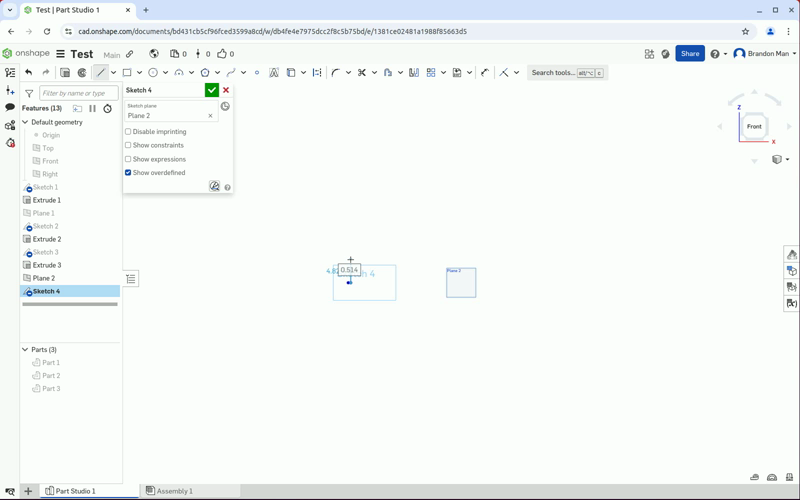
key_down(shift)
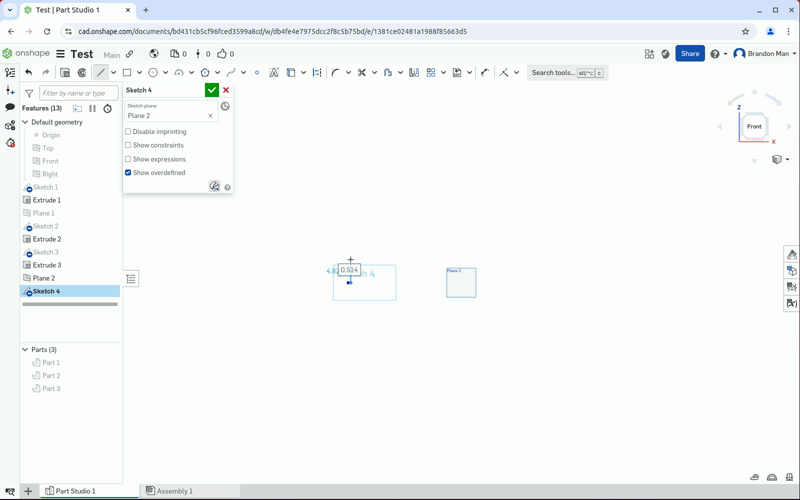
mouse_move(569, 259)
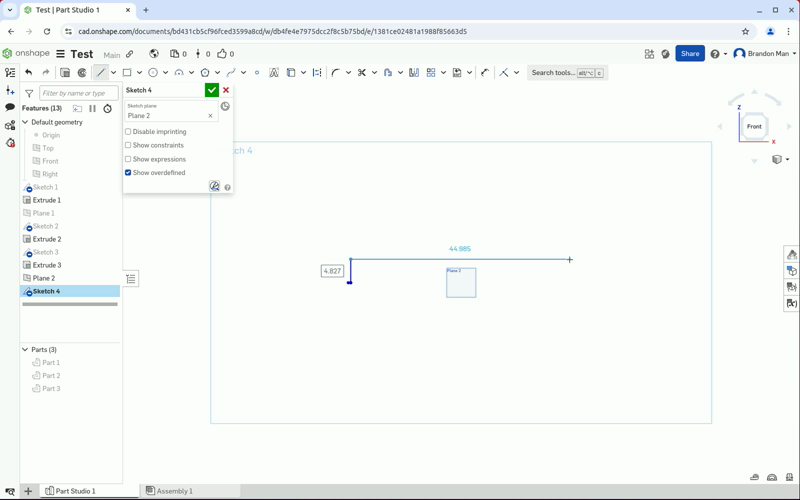
click(569, 259)
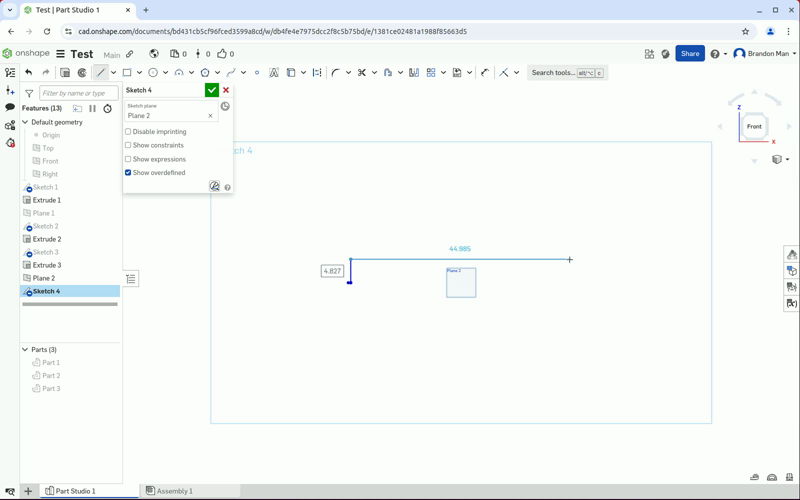
key_up(shift)
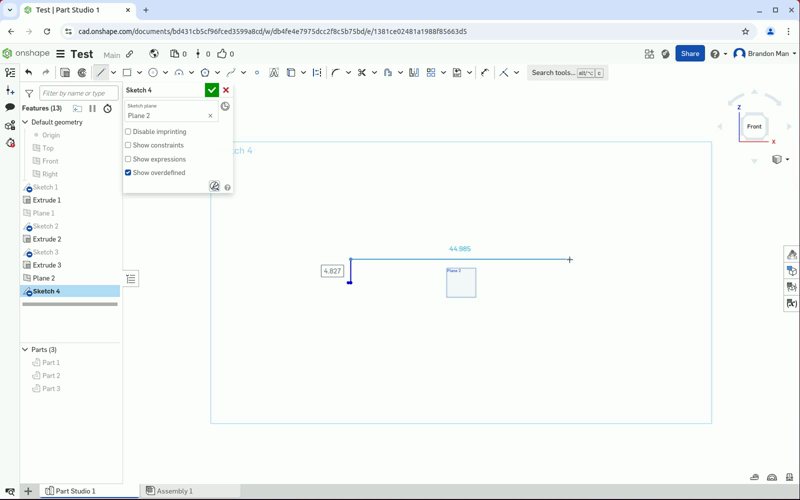
key_down(shift)
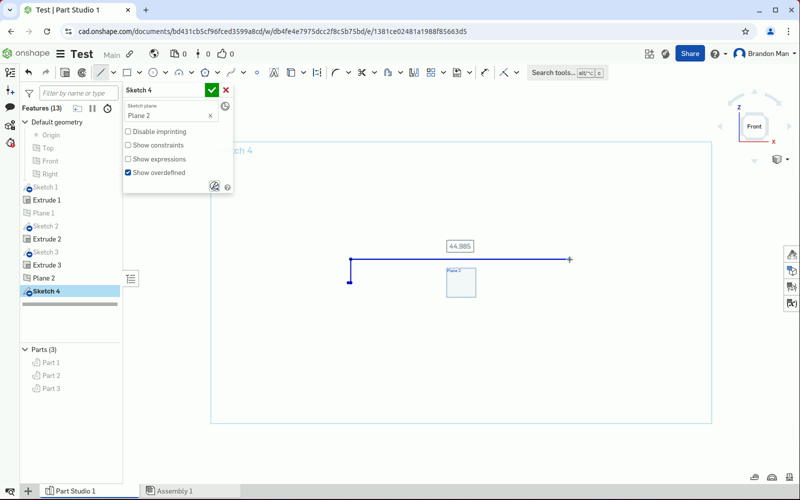
mouse_move(589, 259)
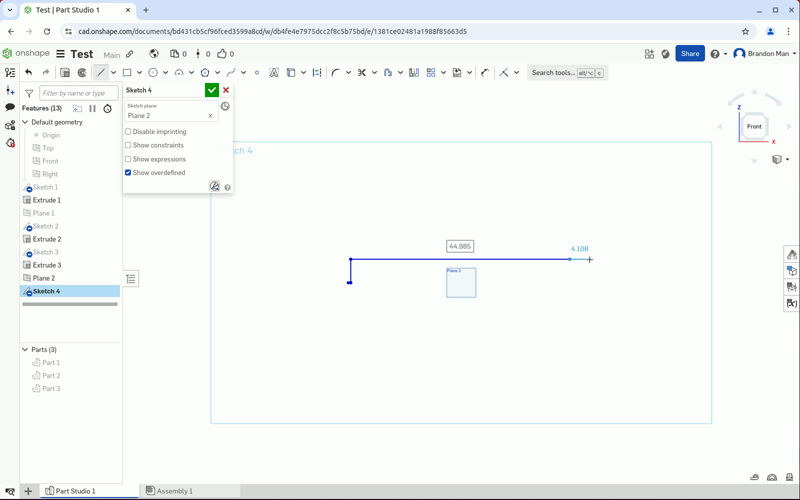
mouse_move(569, 282)
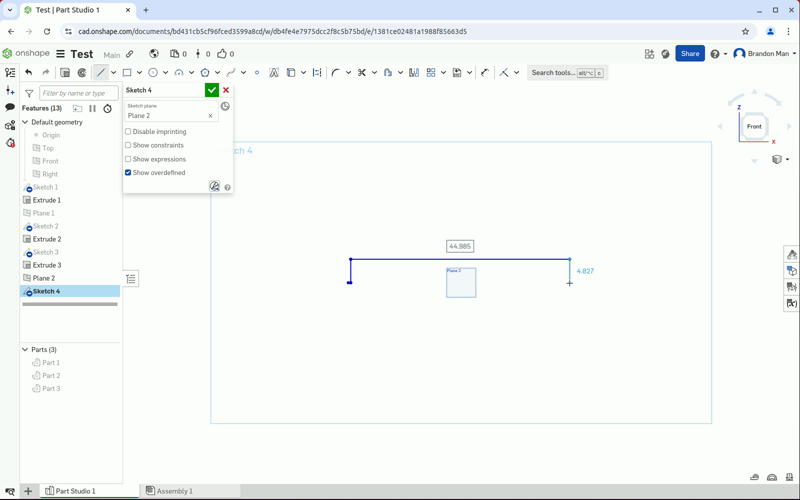
click(569, 282)
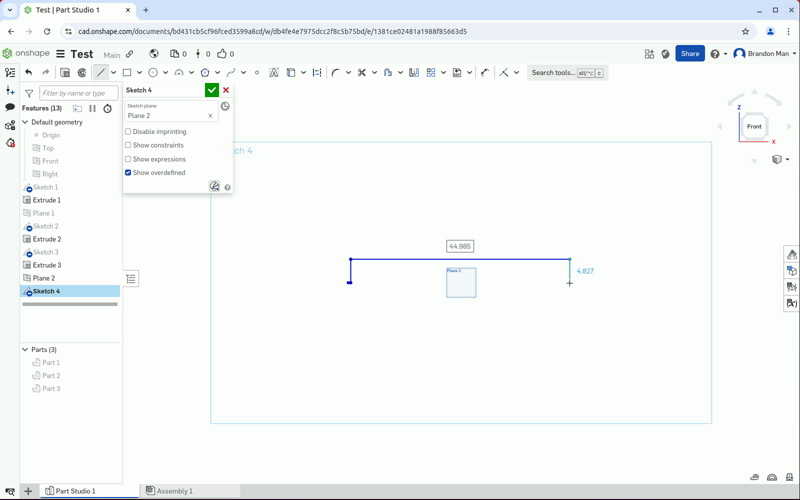
key_up(shift)
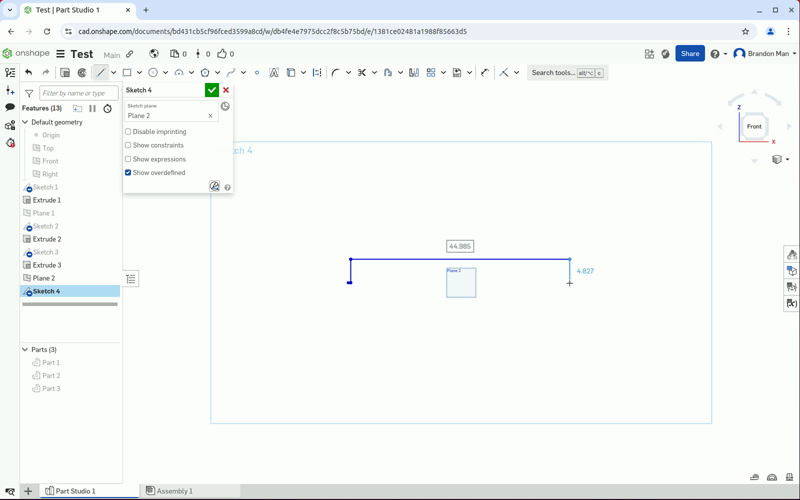
key_down(shift)
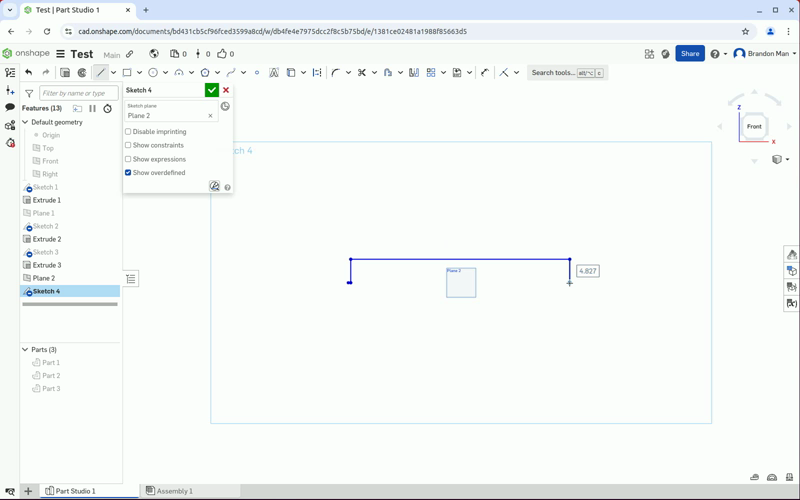
mouse_move(589, 282)
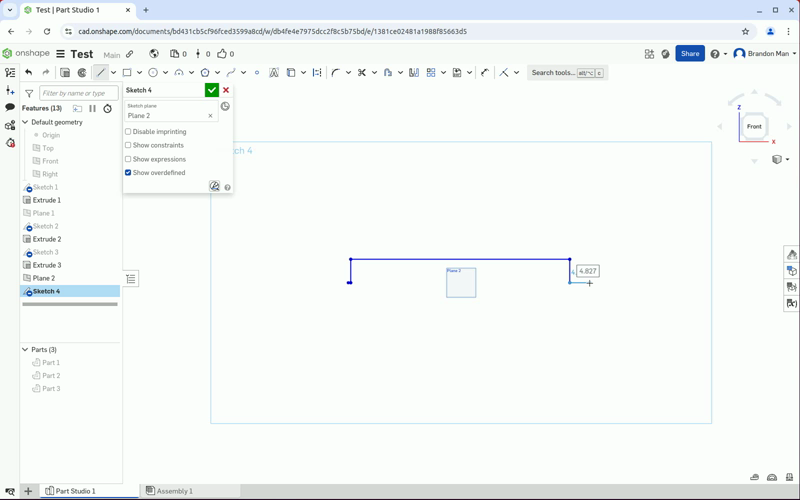
mouse_move(572, 282)
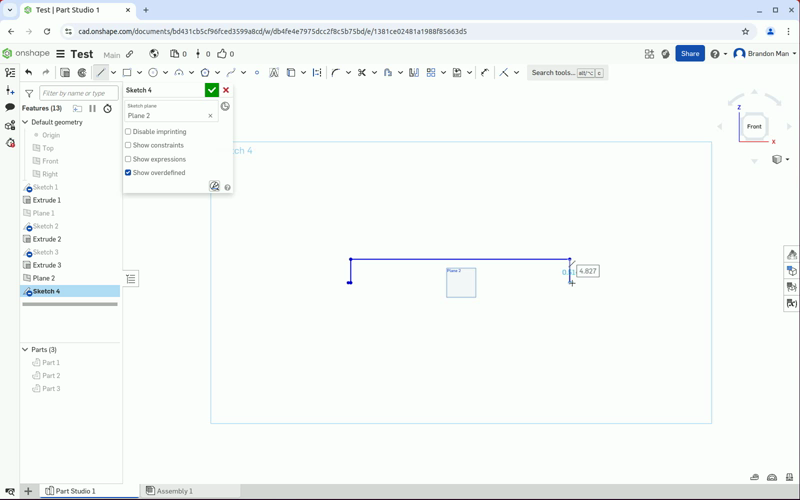
scroll(6)
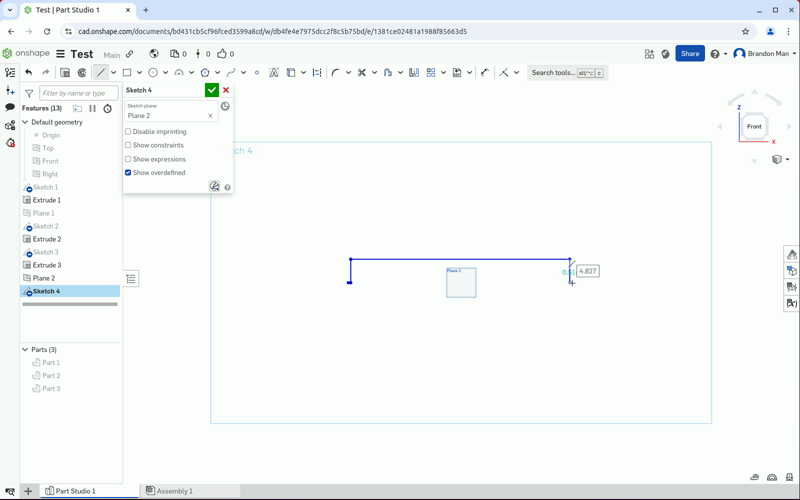
scroll(6)
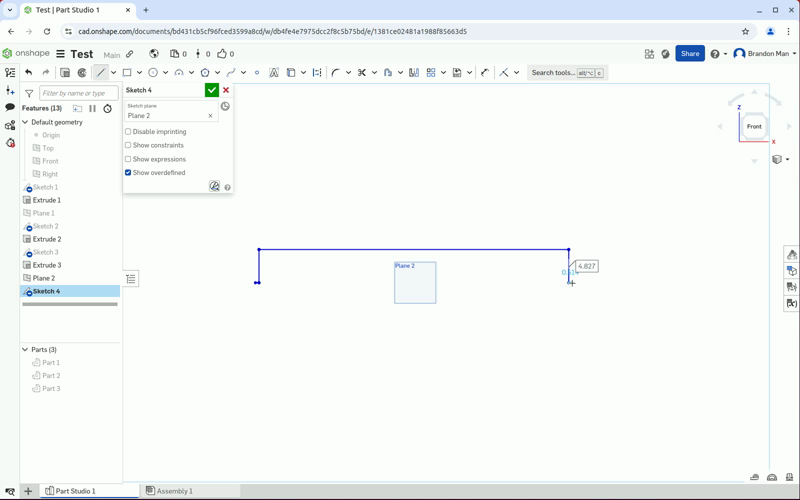
scroll(6)
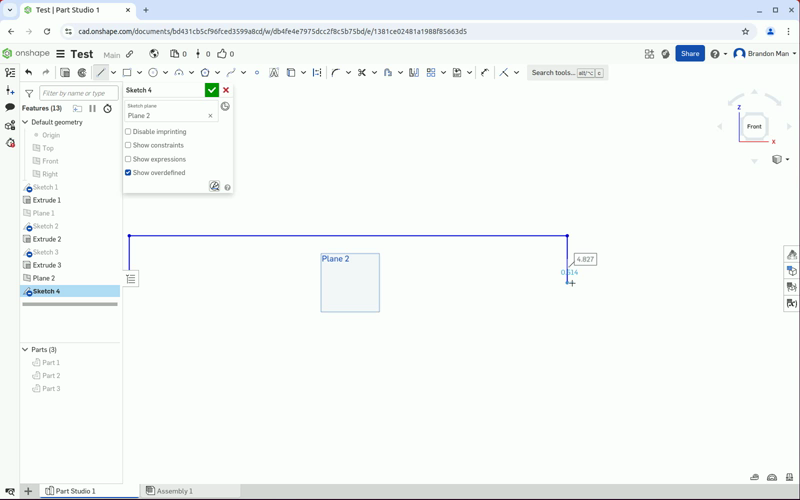
scroll(6)
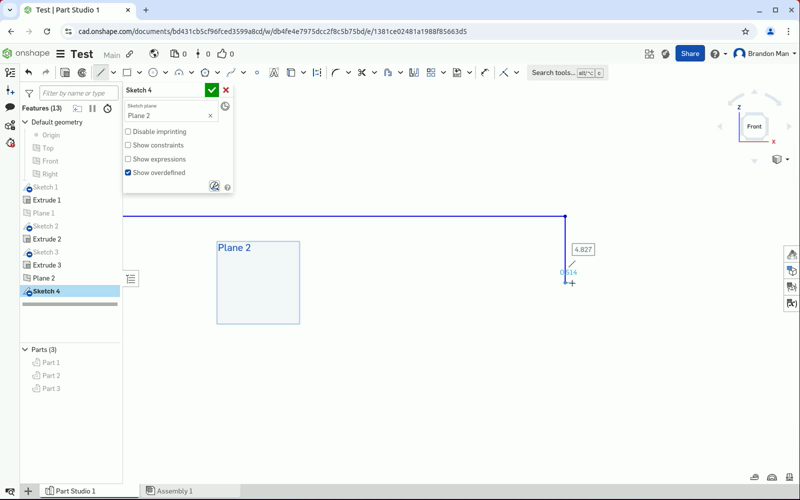
scroll(6)
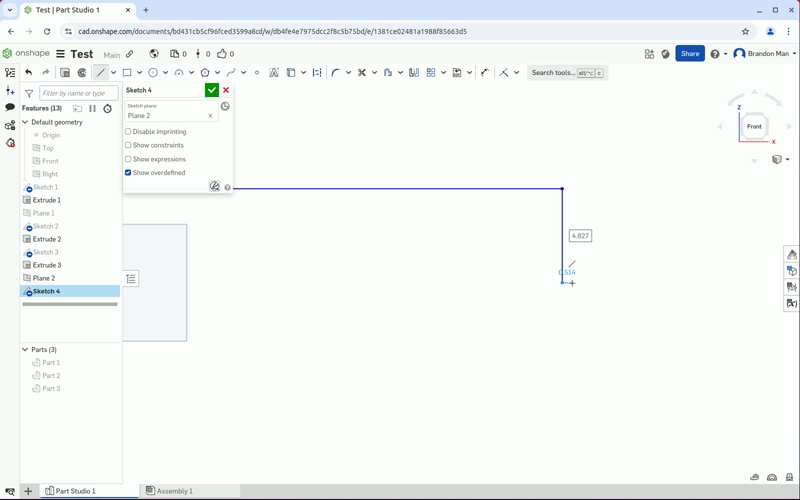
scroll(6)
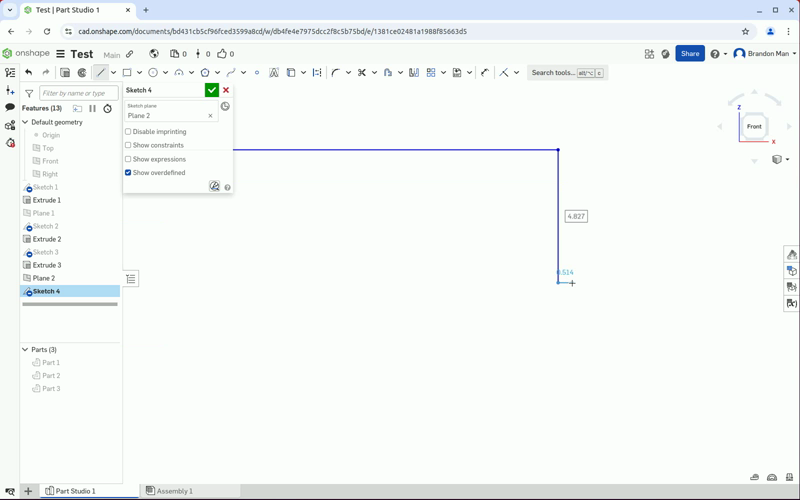
scroll(6)
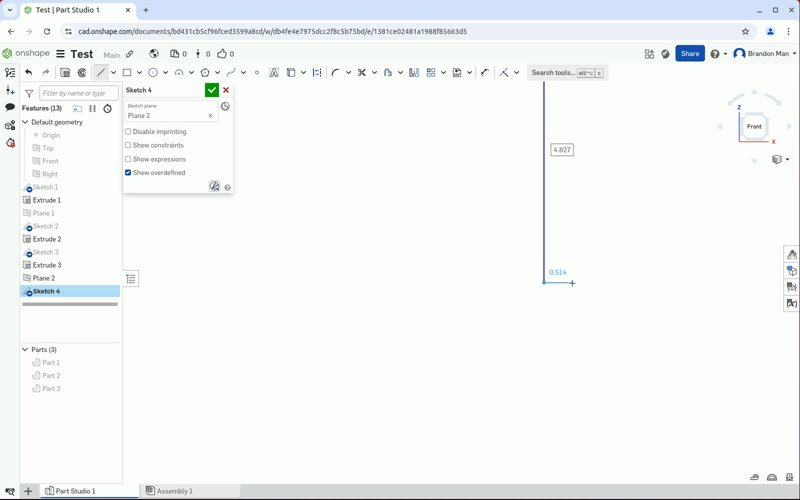
click(572, 282)
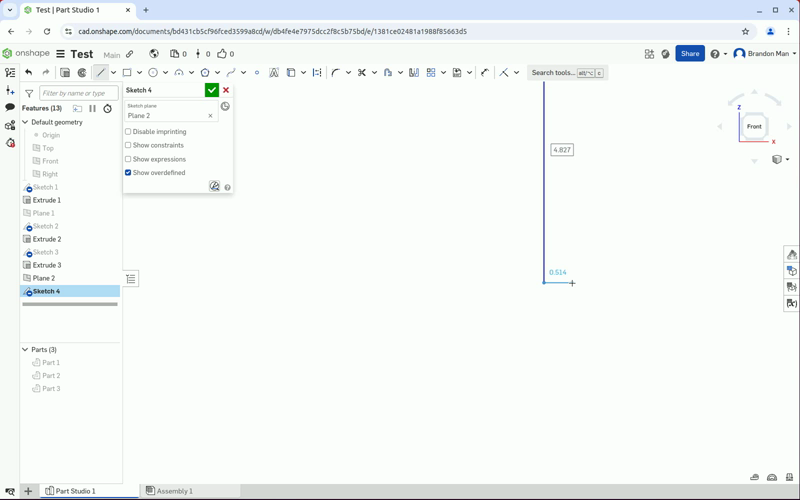
scroll(-6)
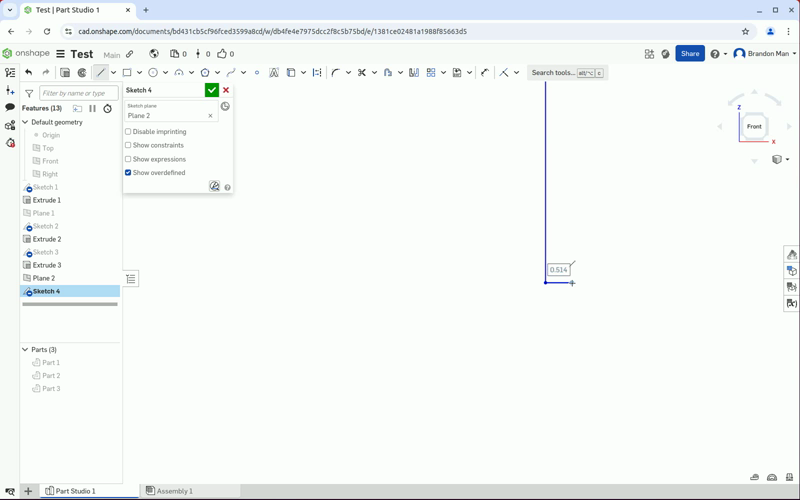
scroll(-6)
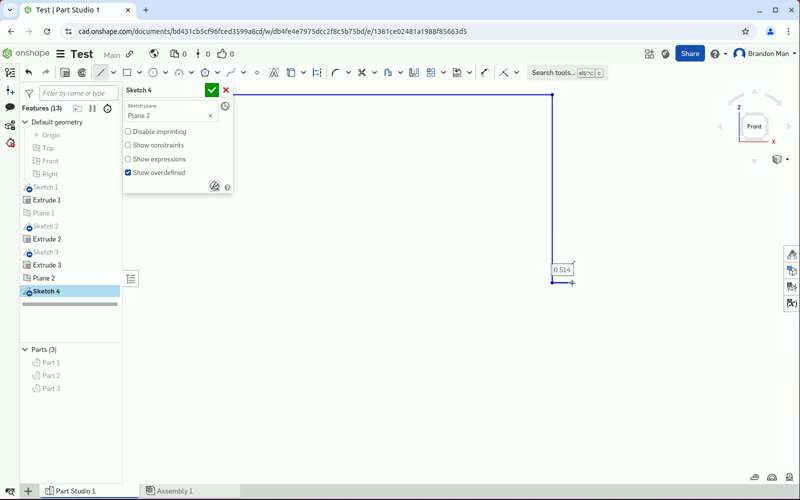
scroll(-6)
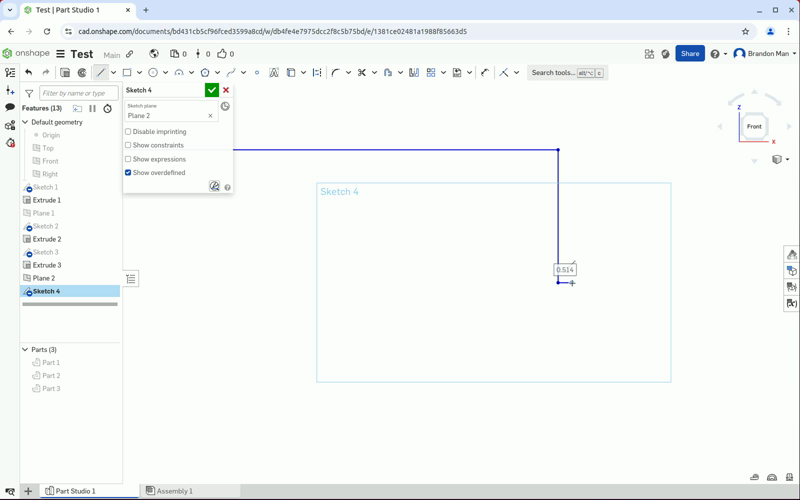
scroll(-6)
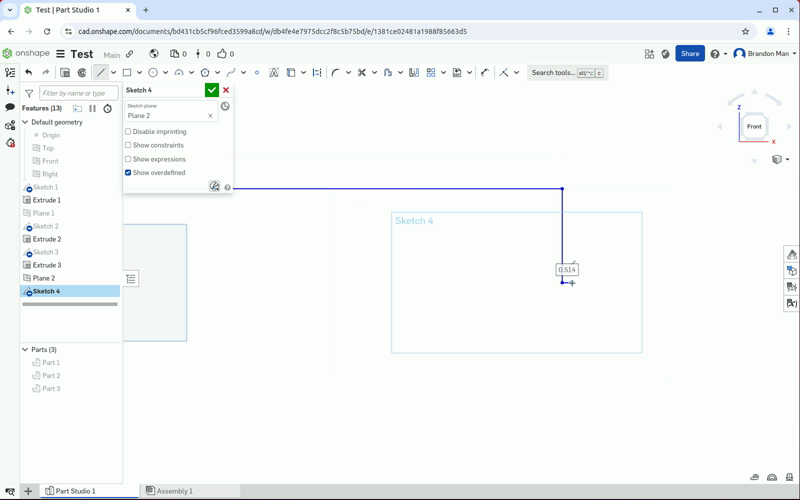
scroll(-6)
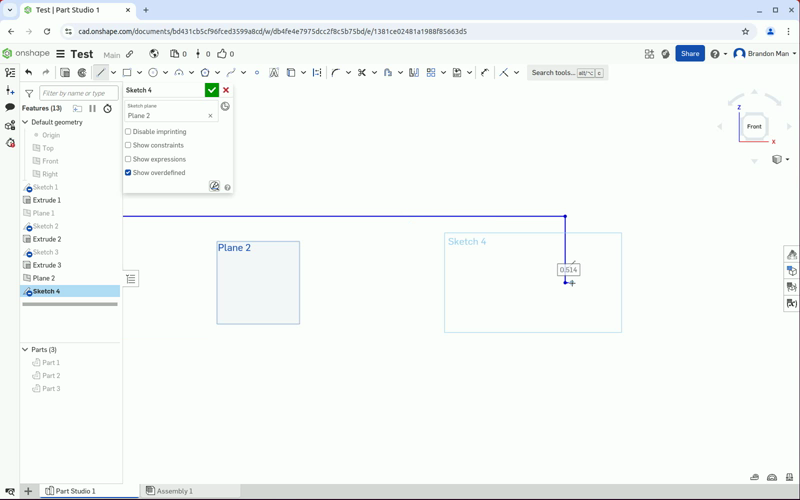
scroll(-6)
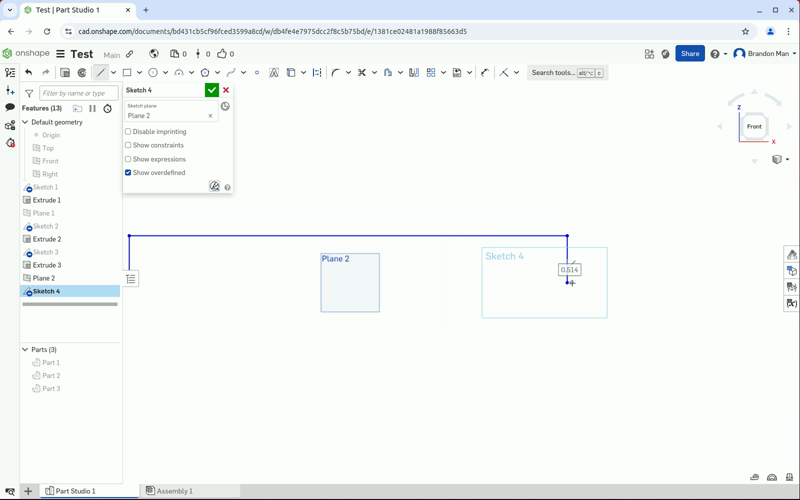
scroll(-6)
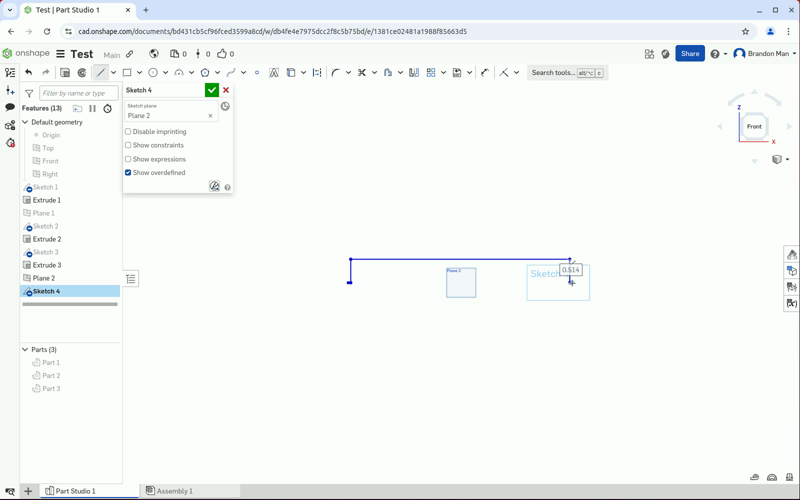
key_up(shift)
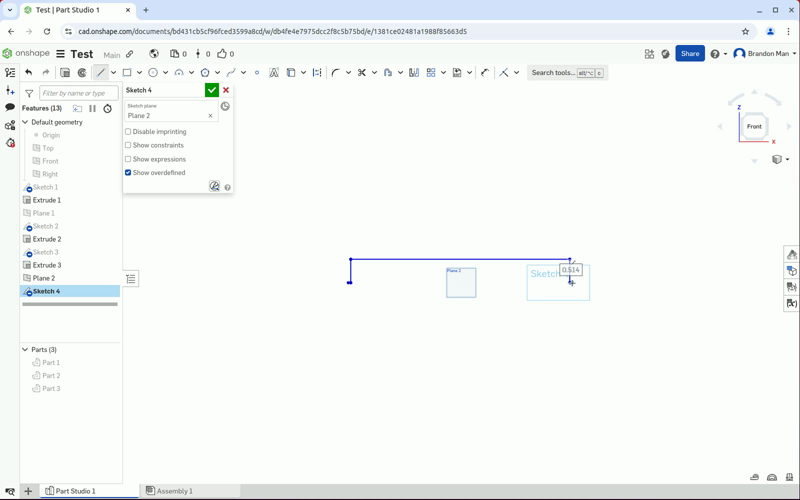
key_down(shift)
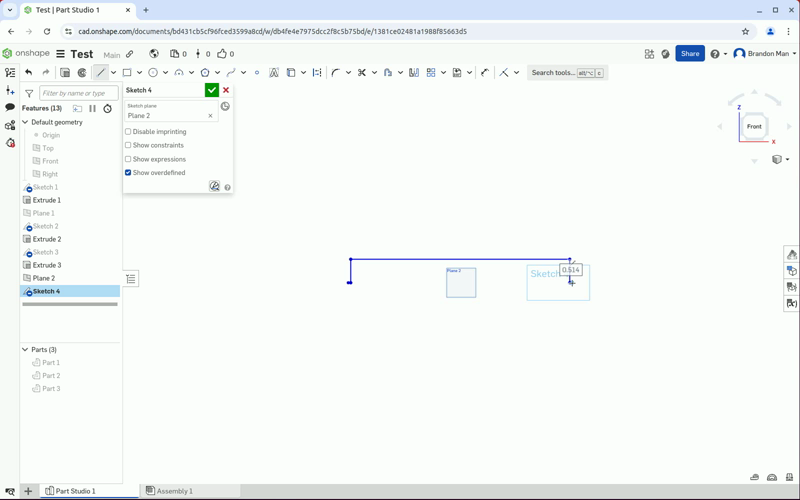
mouse_move(589, 282)
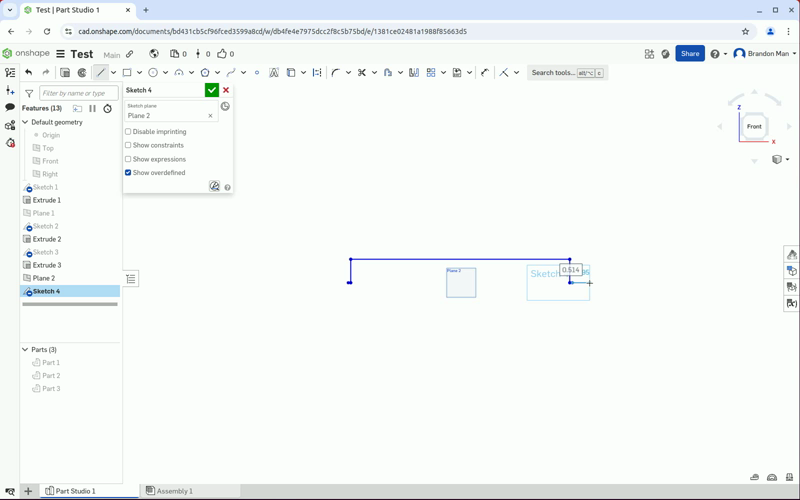
mouse_move(572, 257)
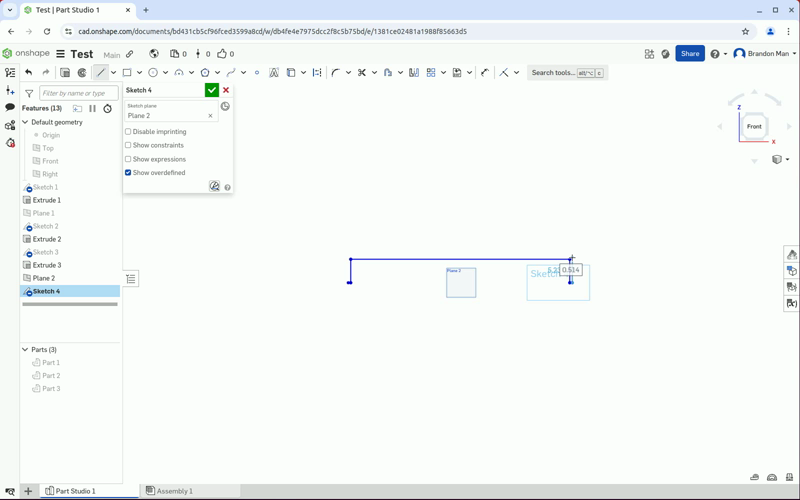
scroll(6)
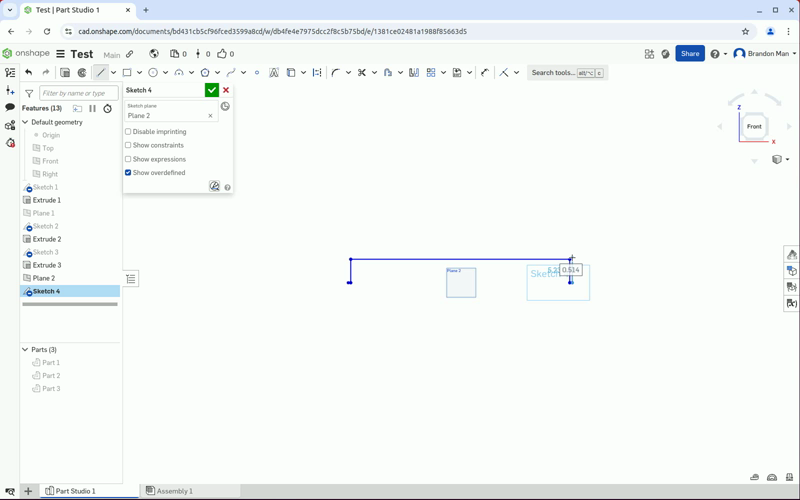
scroll(6)
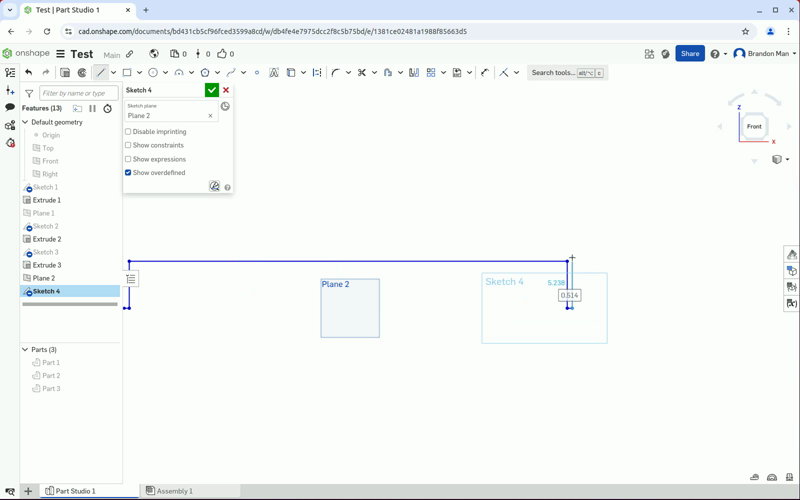
scroll(6)
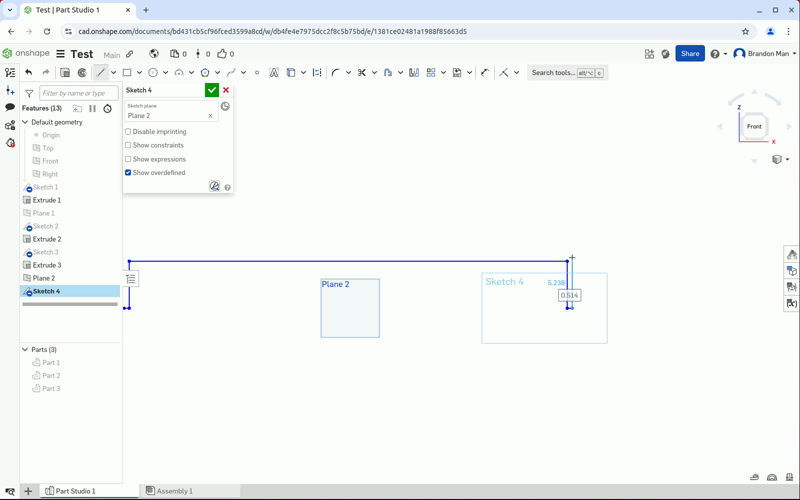
scroll(6)
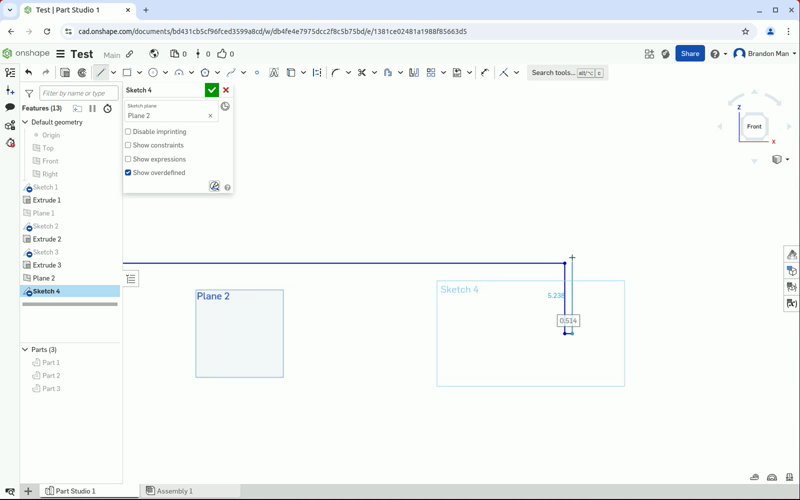
scroll(6)
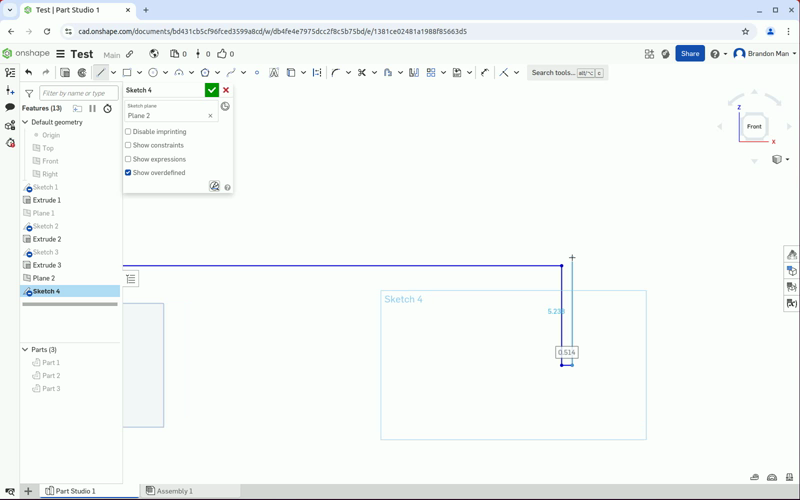
scroll(6)
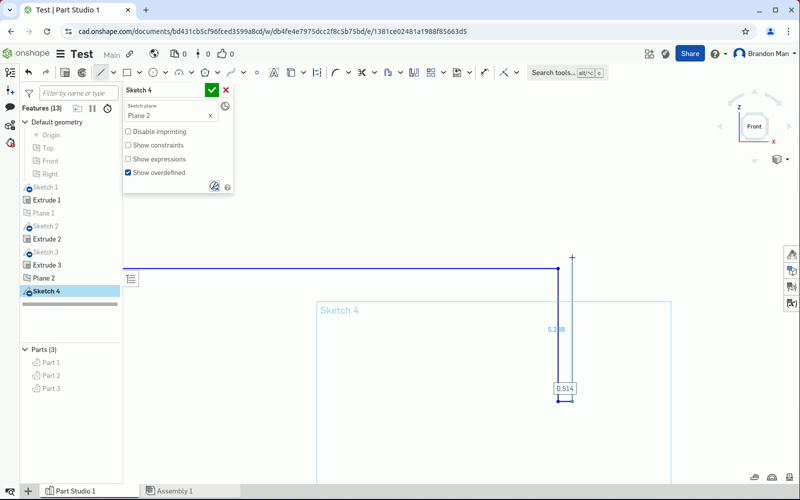
scroll(6)
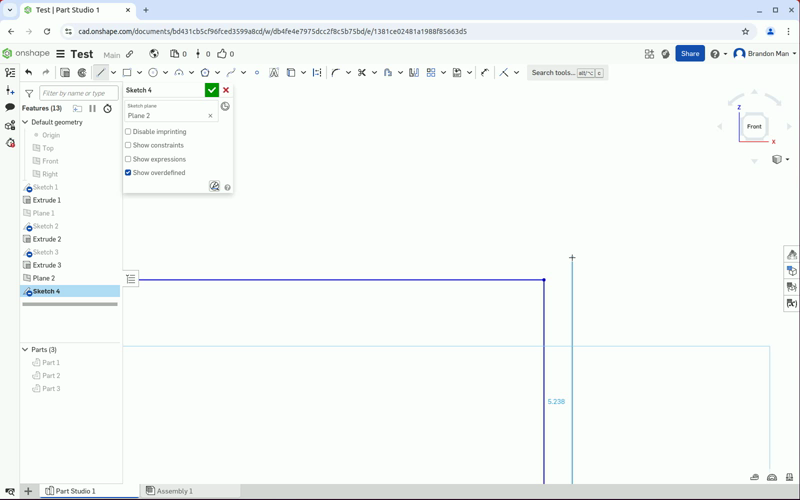
click(572, 257)
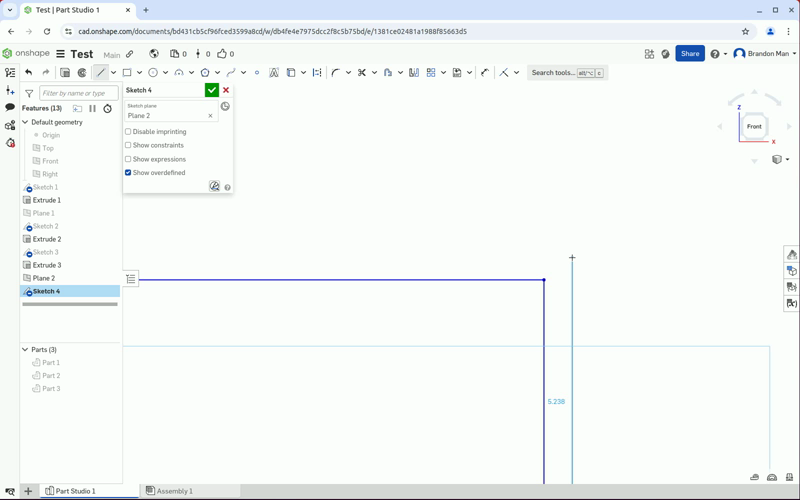
scroll(-6)
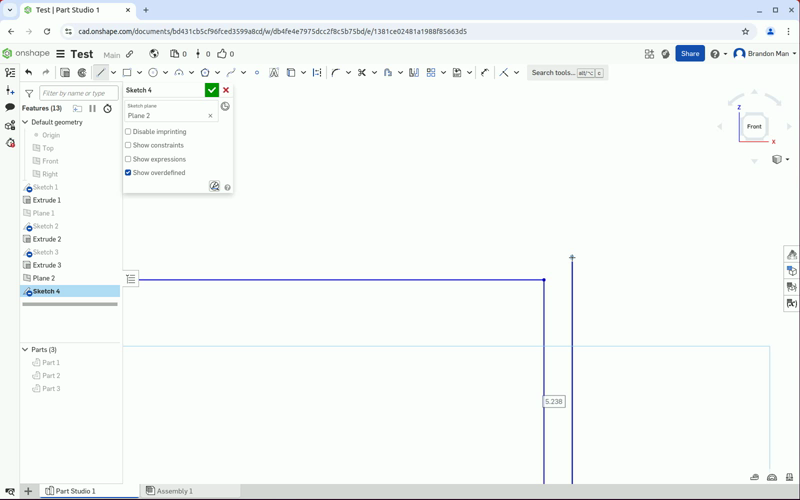
scroll(-6)
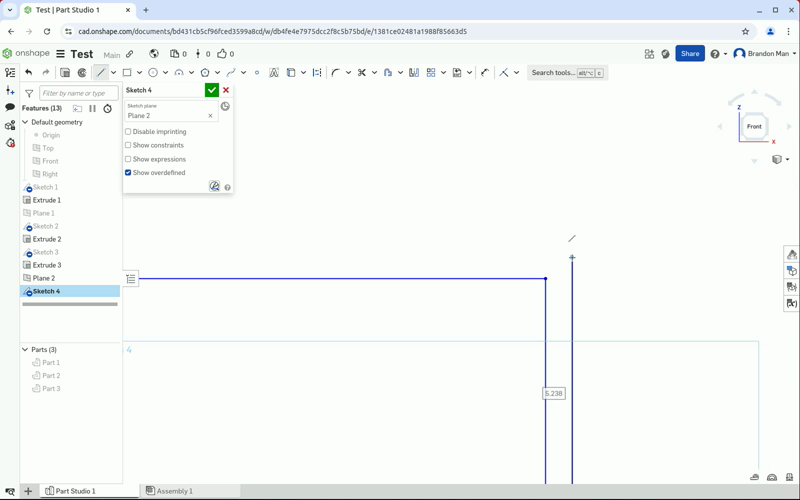
scroll(-6)
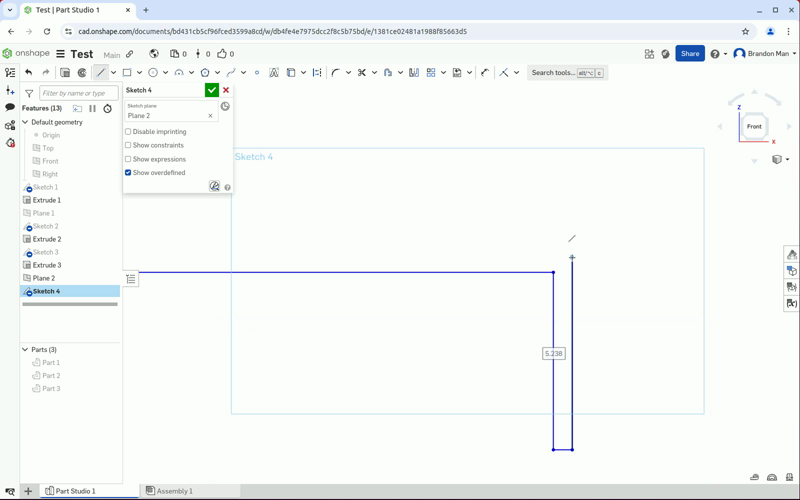
scroll(-6)
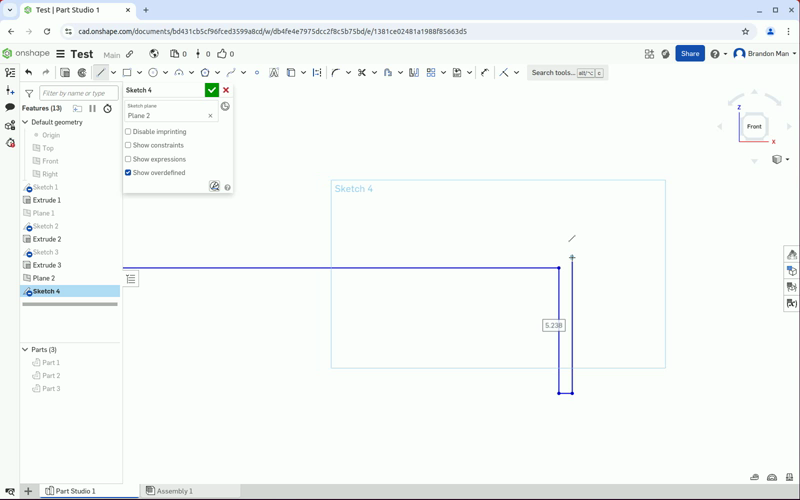
scroll(-6)
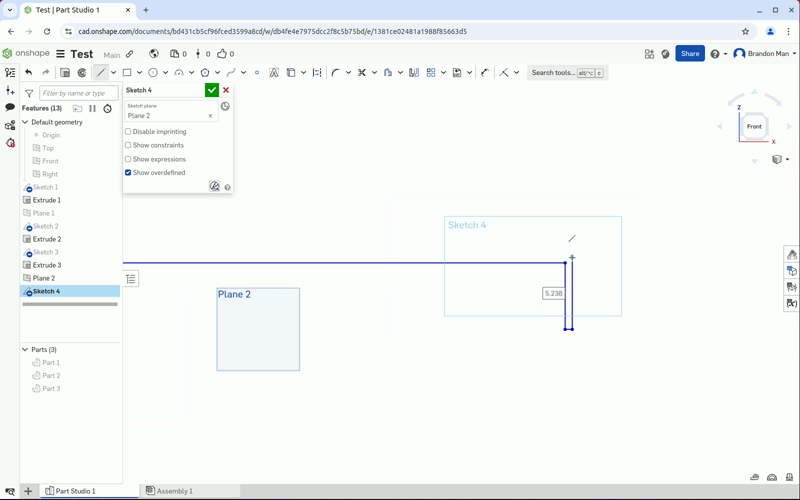
scroll(-6)
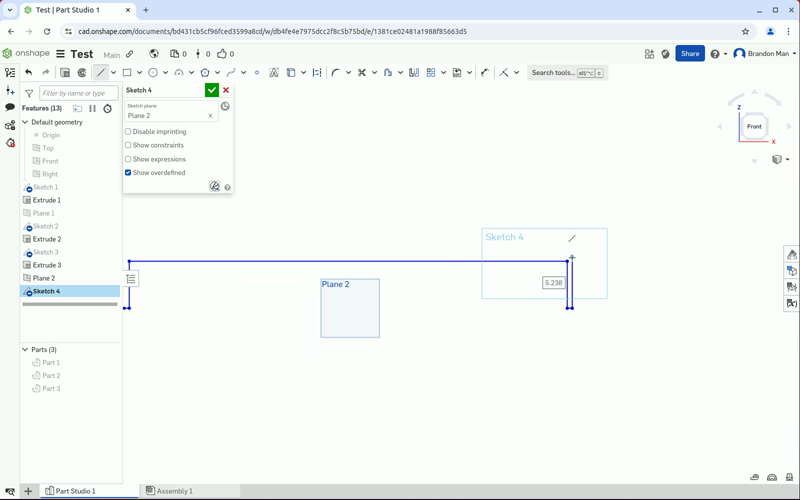
scroll(-6)
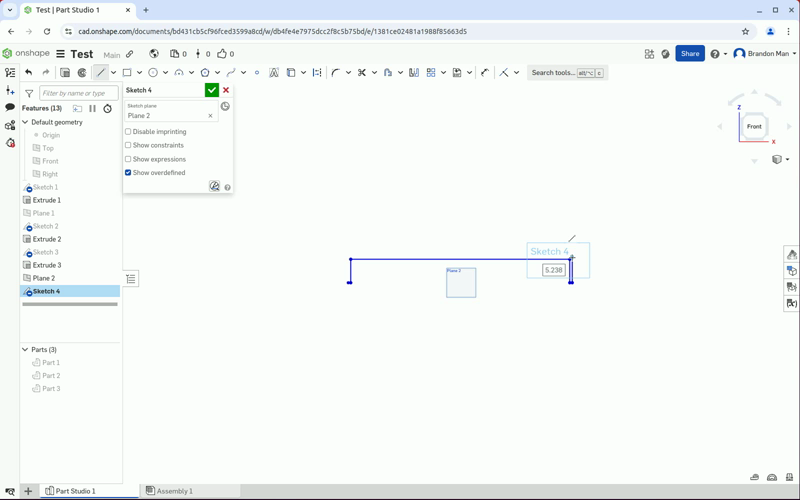
key_up(shift)
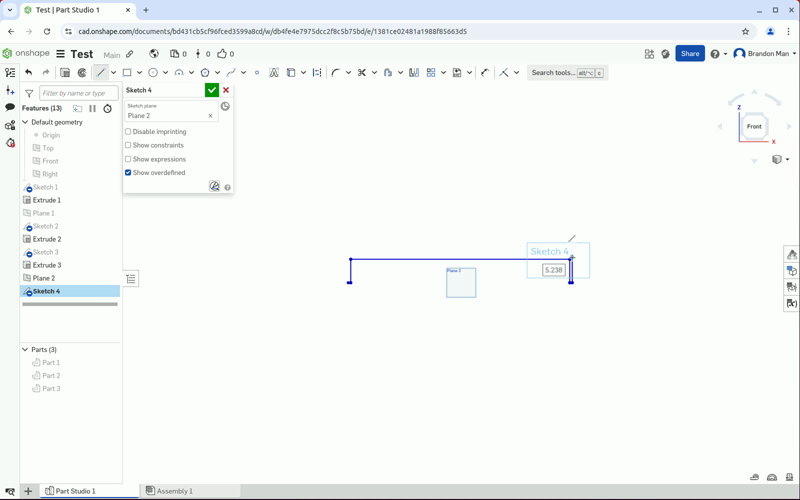
key_down(shift)
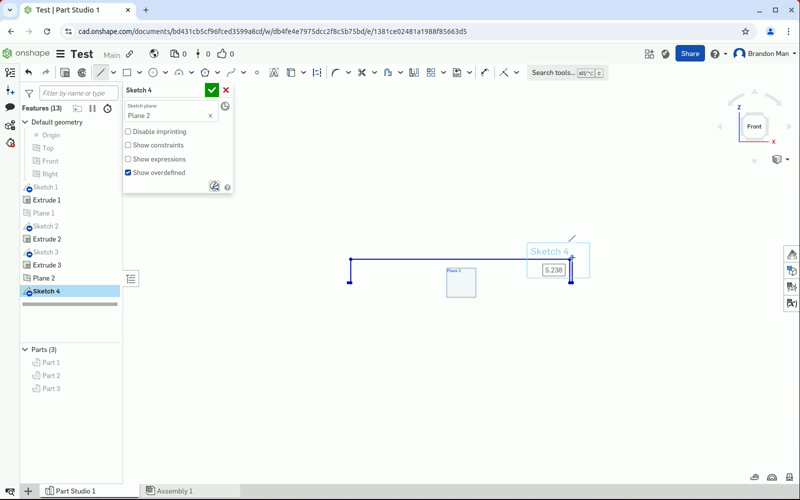
mouse_move(348, 257)
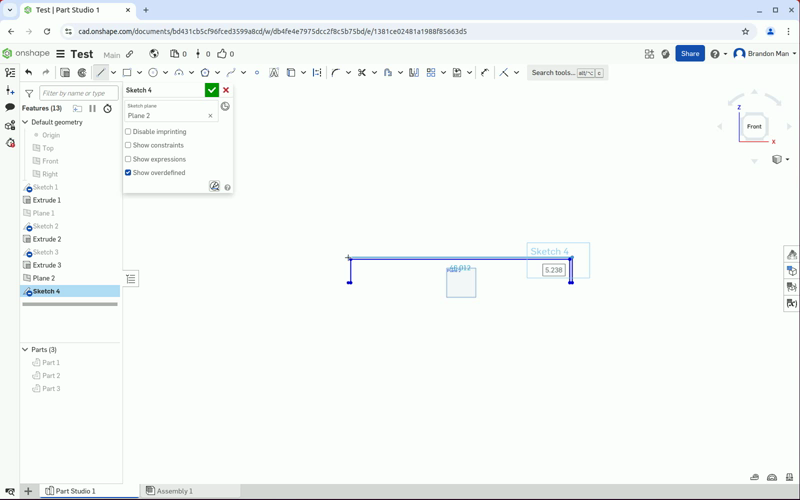
scroll(6)
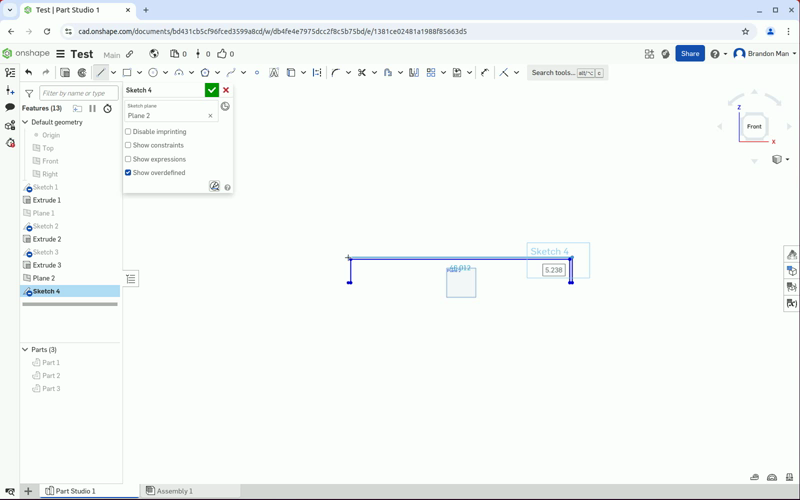
scroll(6)
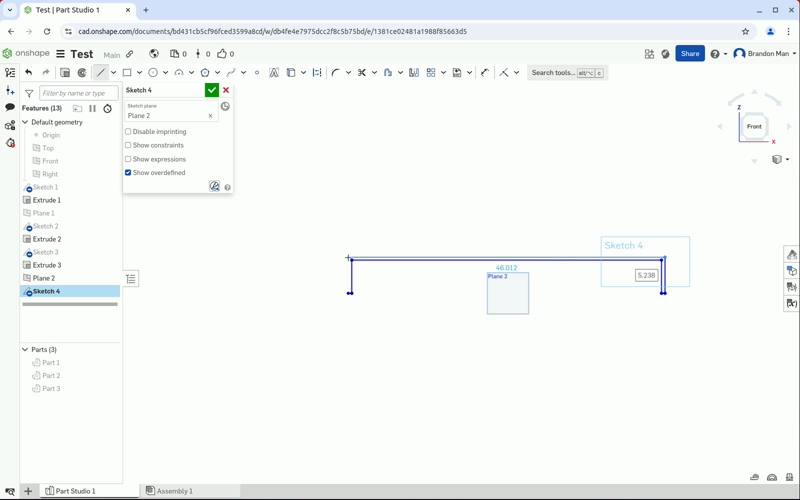
scroll(6)
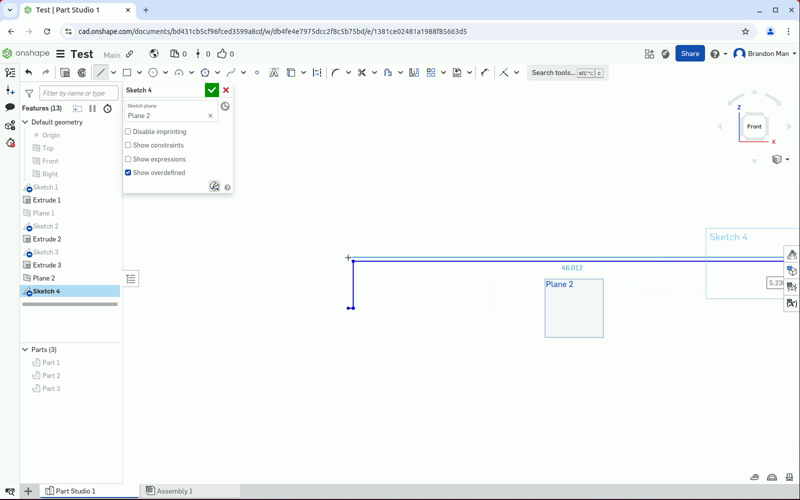
scroll(6)
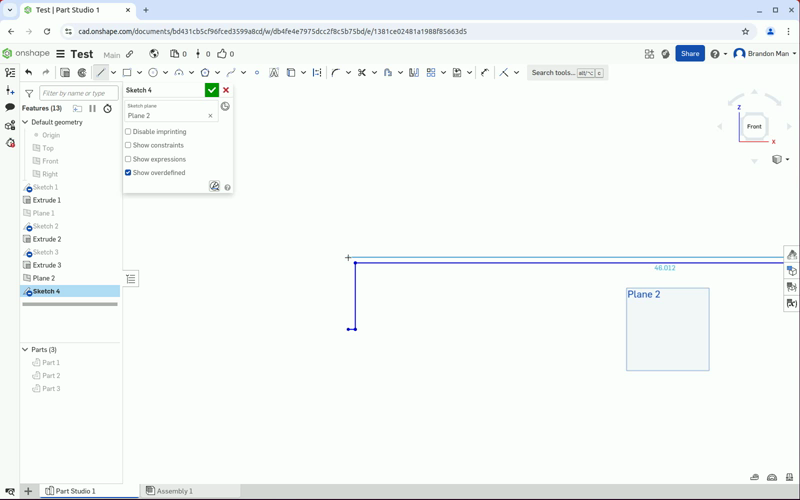
scroll(6)
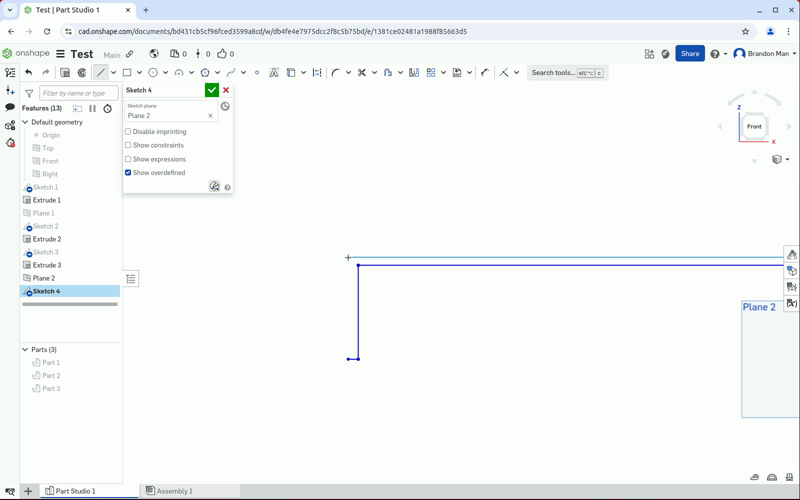
scroll(6)
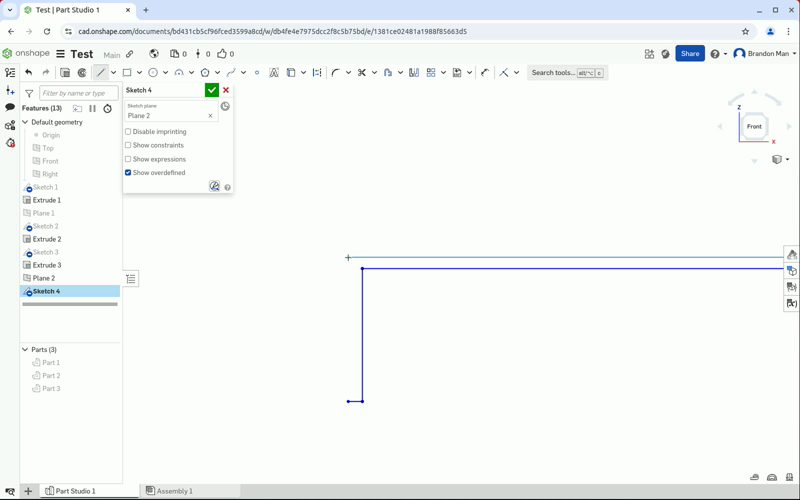
scroll(6)
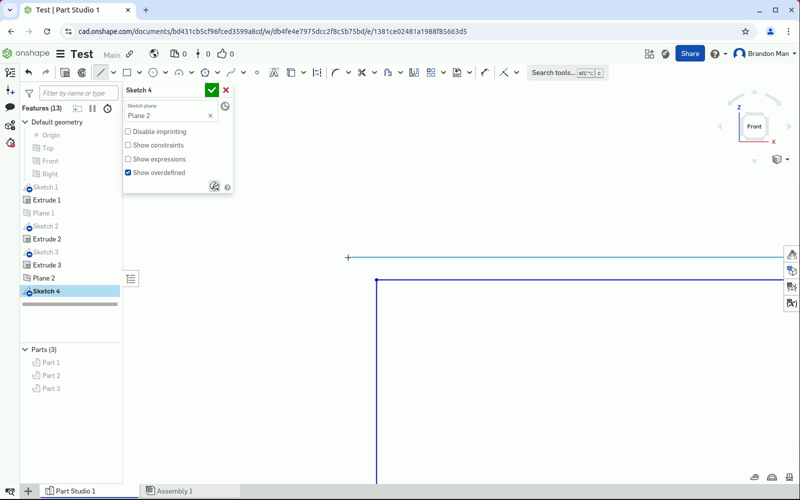
click(348, 257)
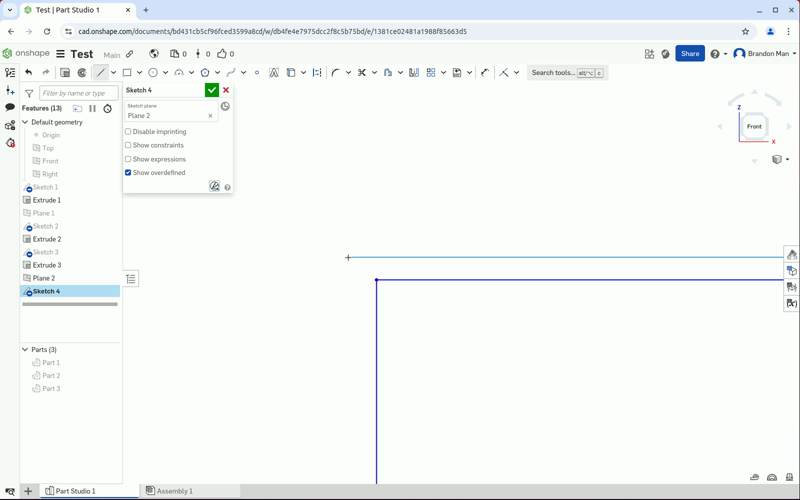
scroll(-6)
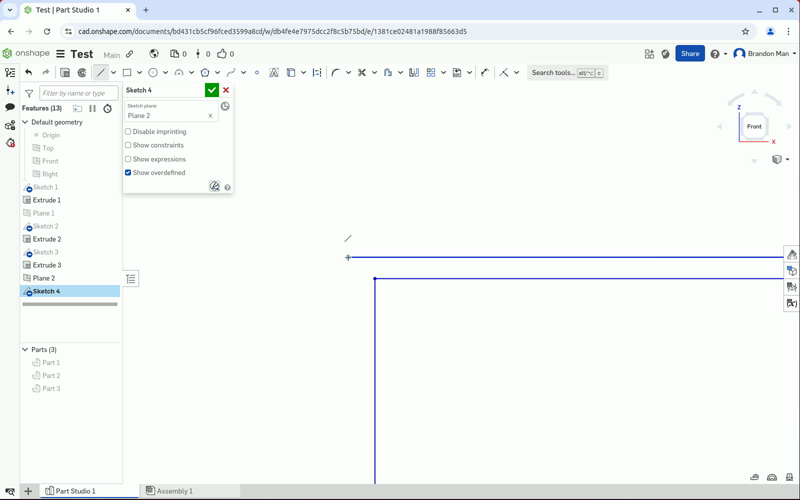
scroll(-6)
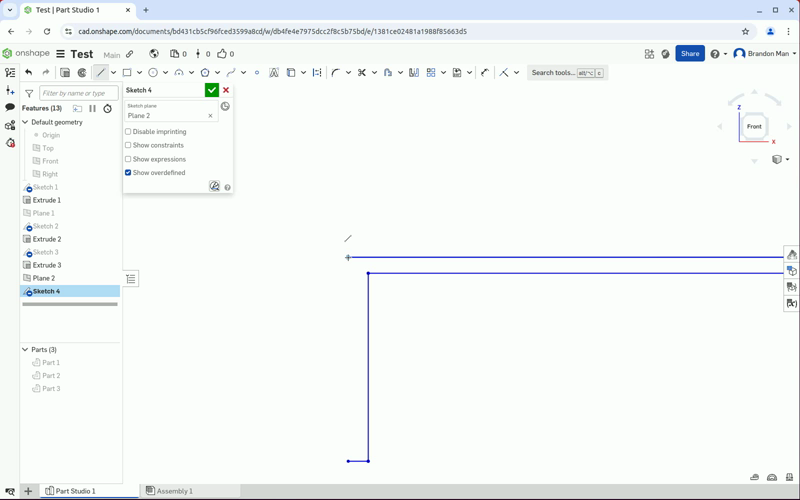
scroll(-6)
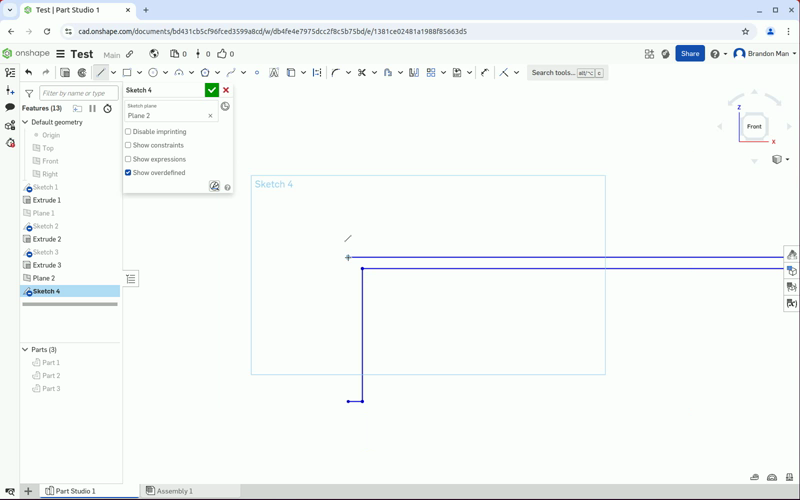
scroll(-6)
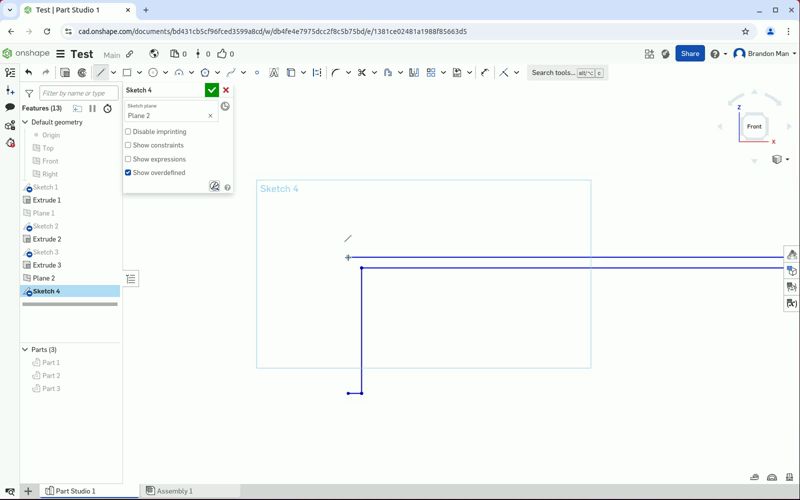
scroll(-6)
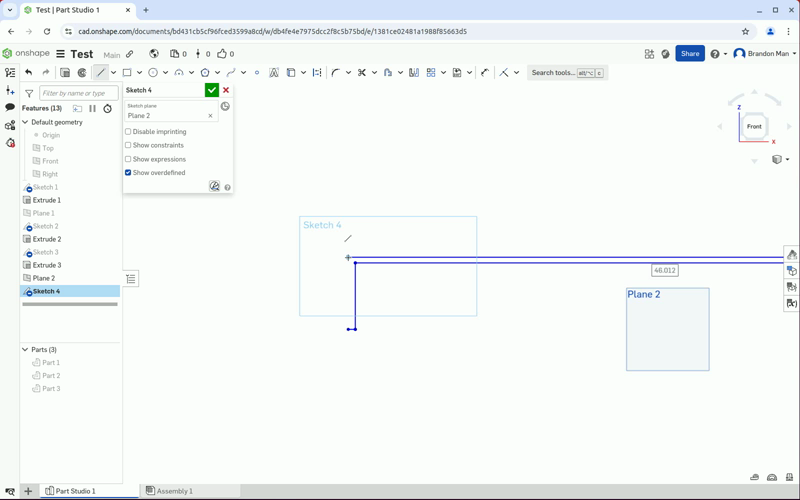
scroll(-6)
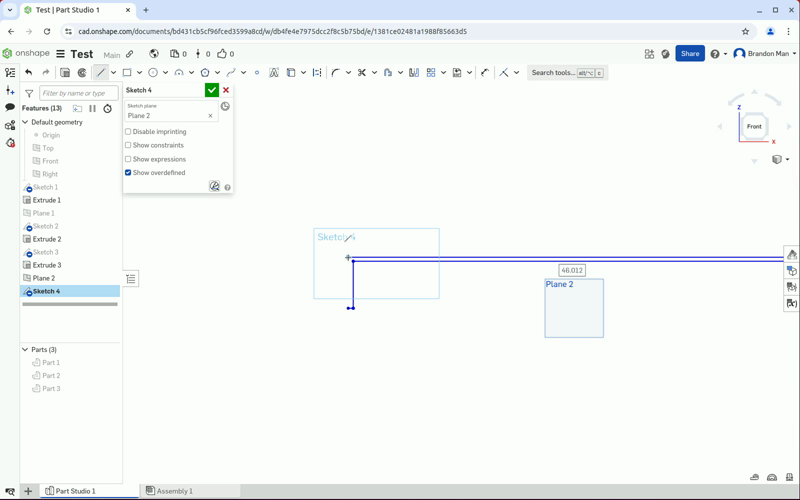
scroll(-6)
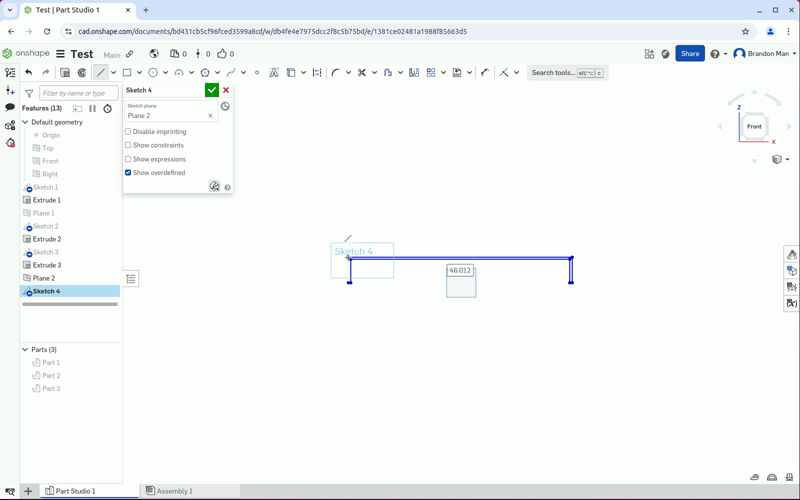
key_up(shift)
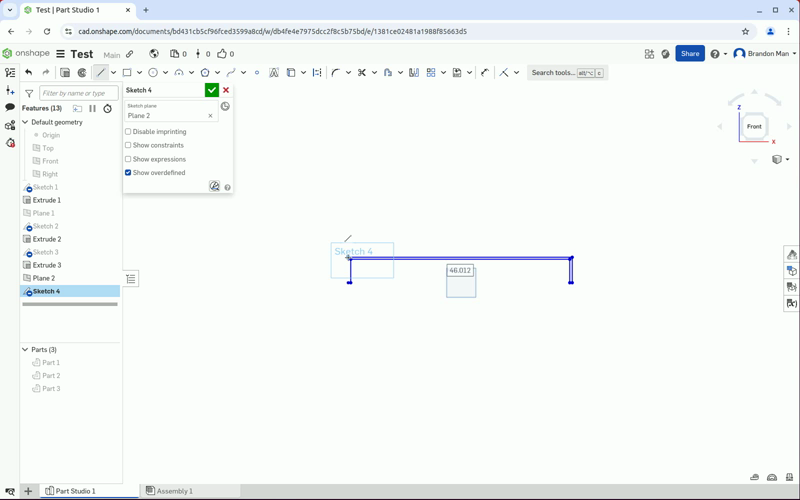
mouse_move(378, 257)
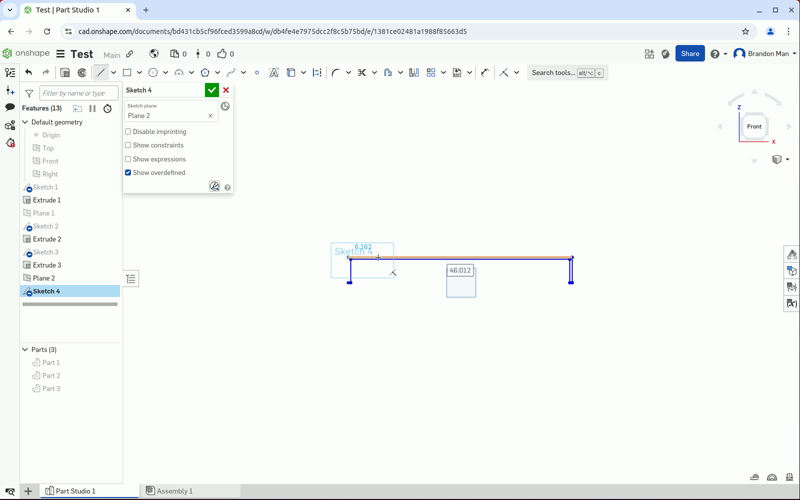
key_down(shift)
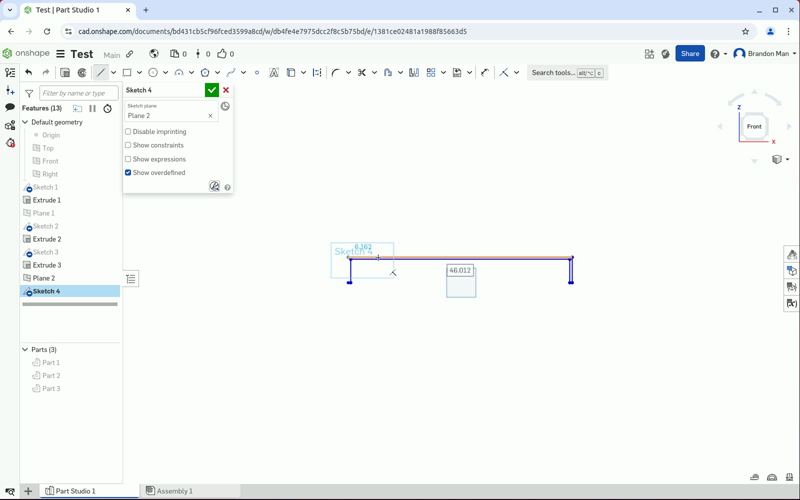
mouse_move(348, 282)
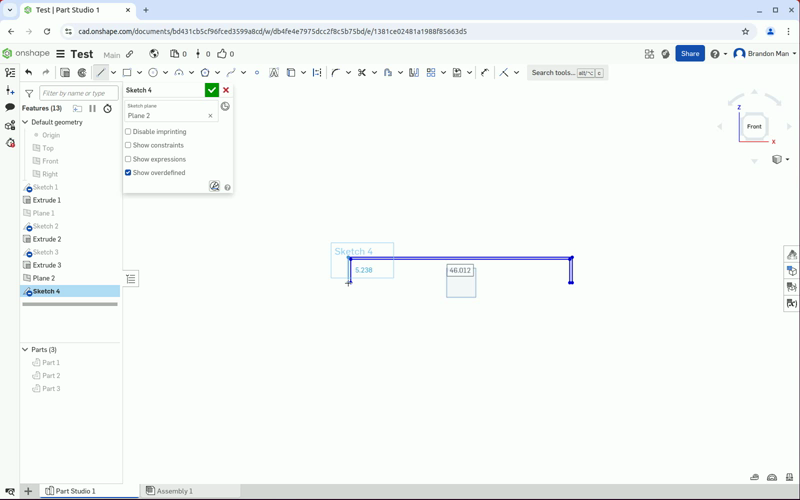
scroll(6)
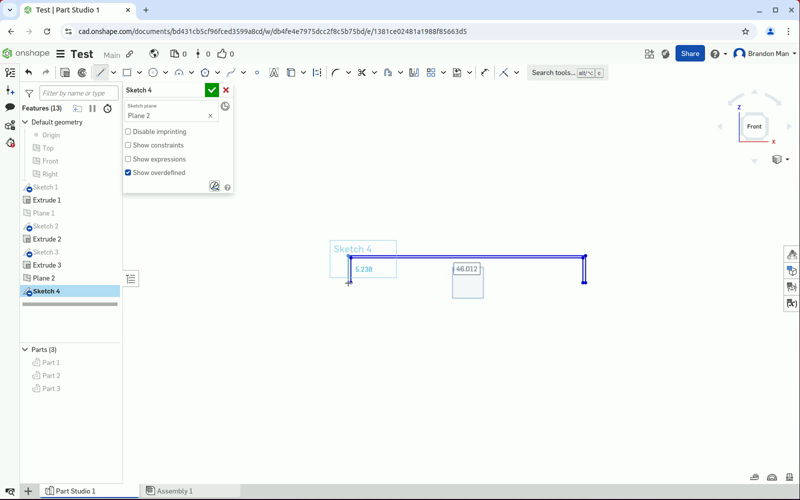
scroll(6)
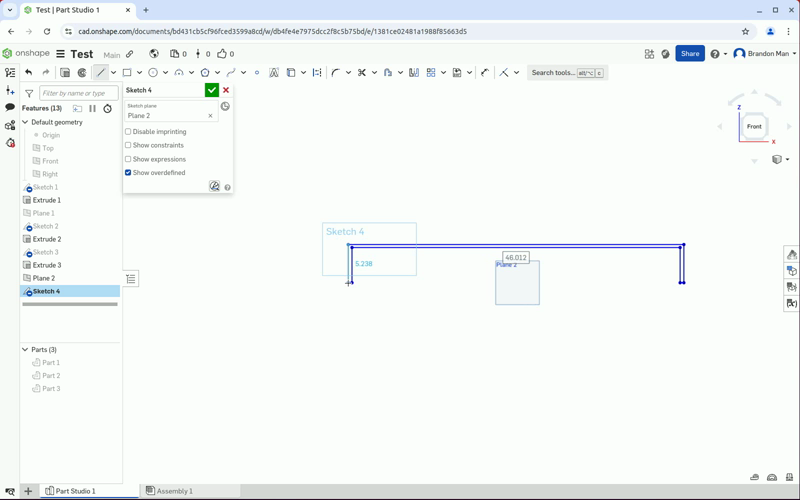
scroll(6)
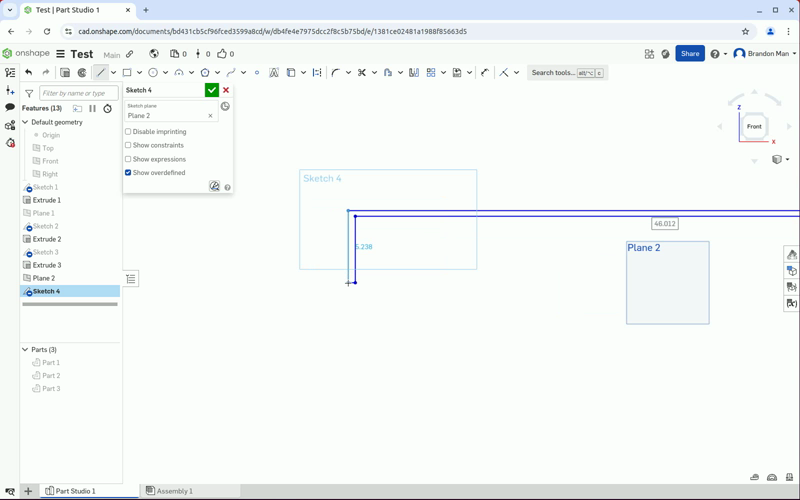
scroll(6)
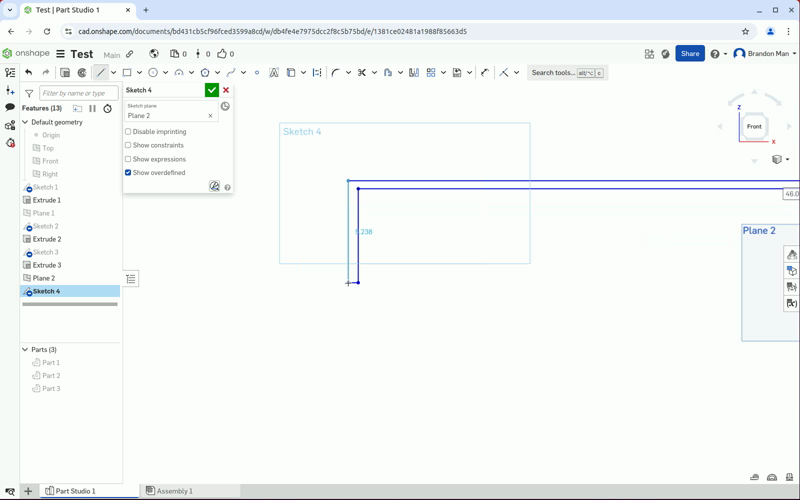
scroll(6)
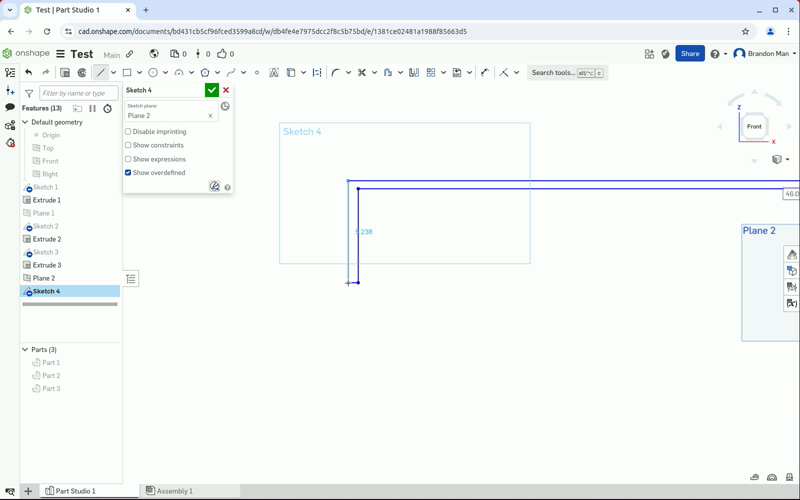
scroll(6)
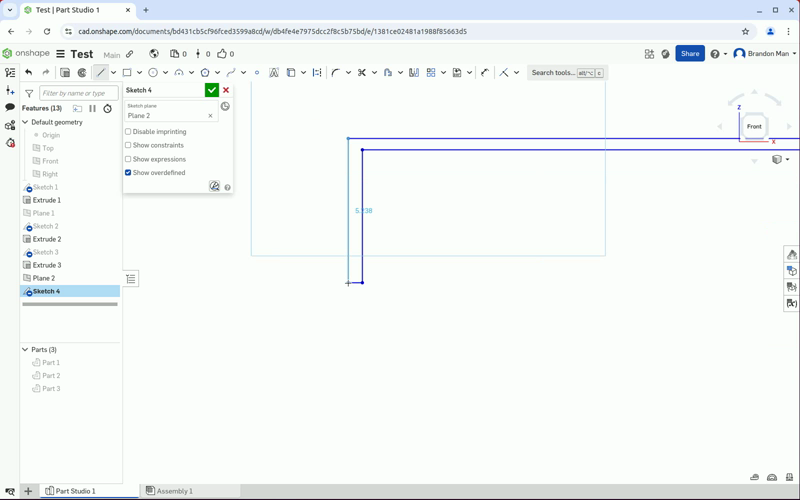
scroll(6)
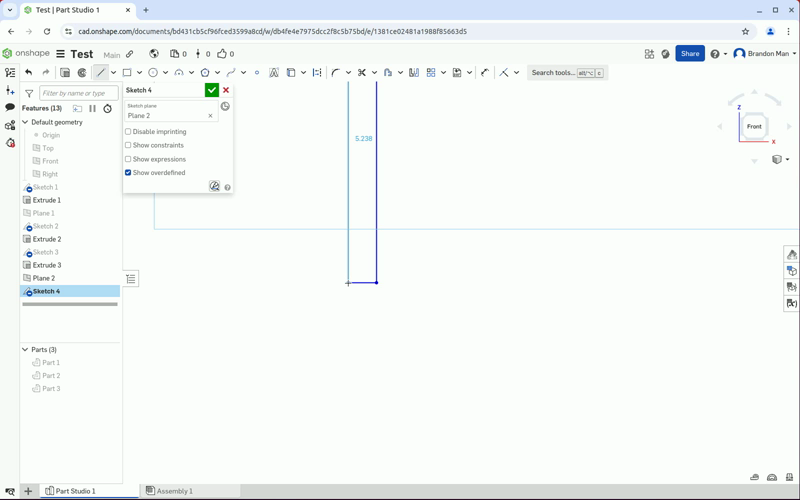
key_up(shift)
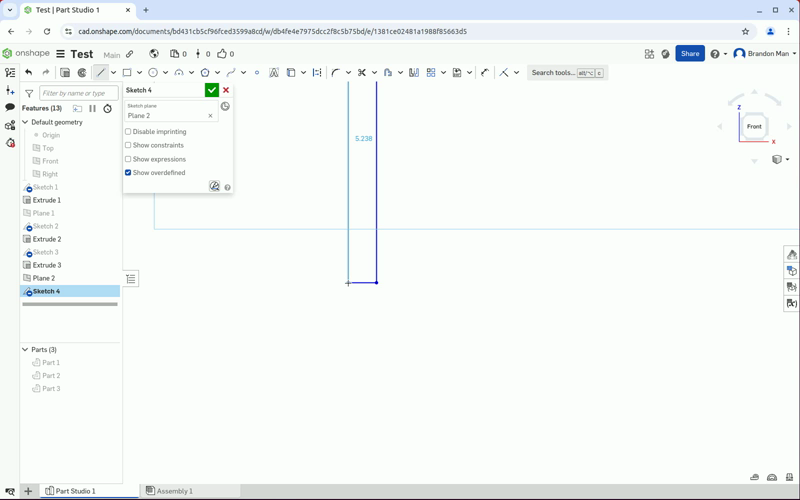
click(348, 282)
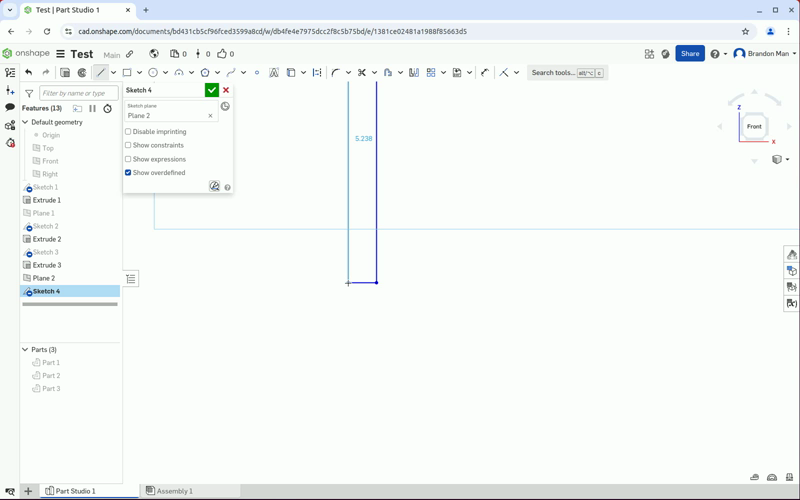
scroll(-6)
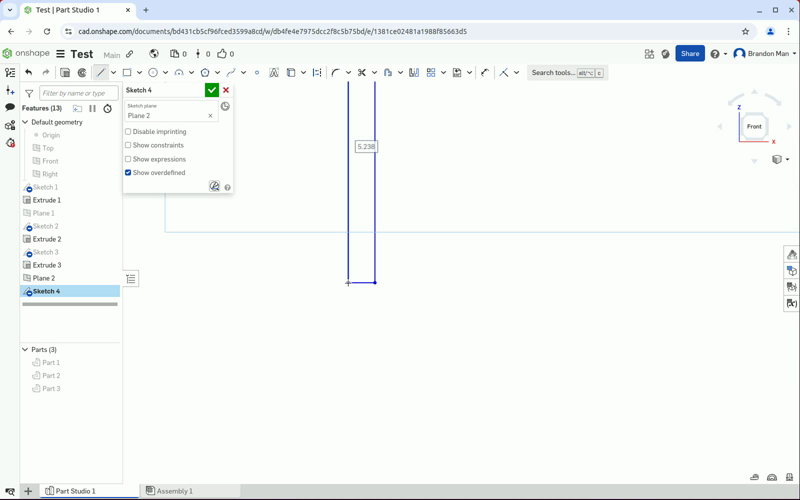
scroll(-6)
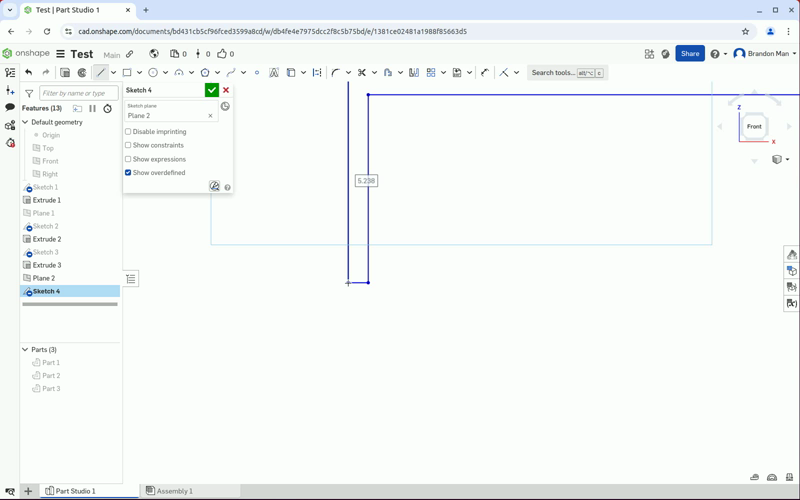
scroll(-6)
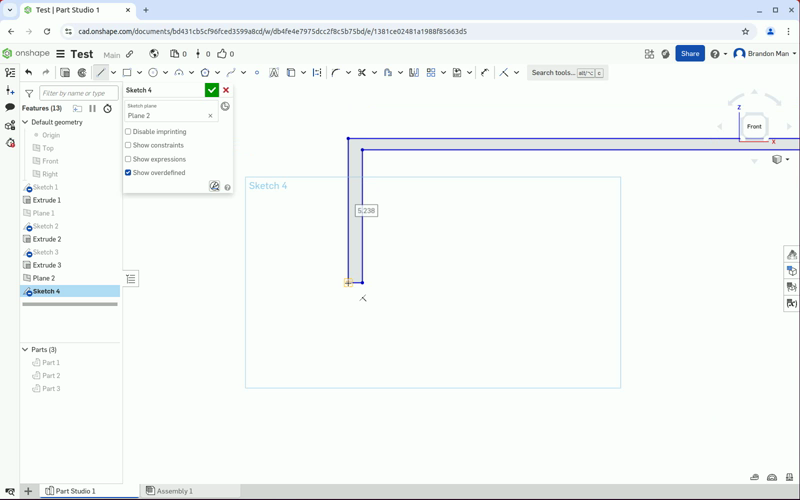
scroll(-6)
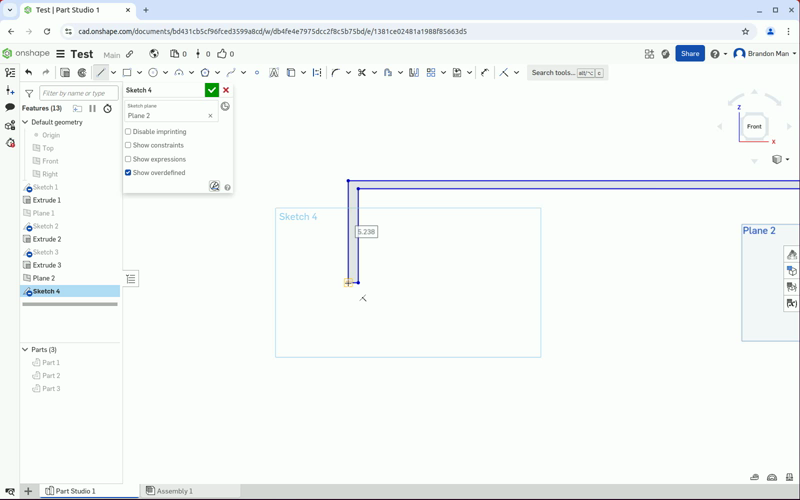
scroll(-6)
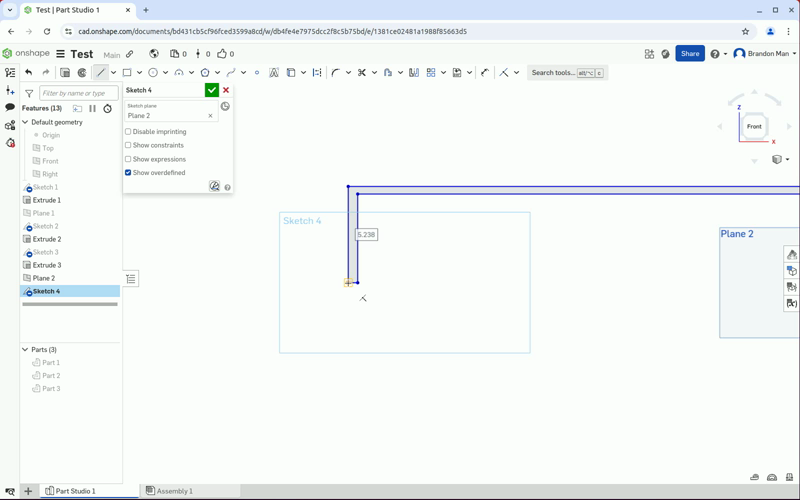
scroll(-6)
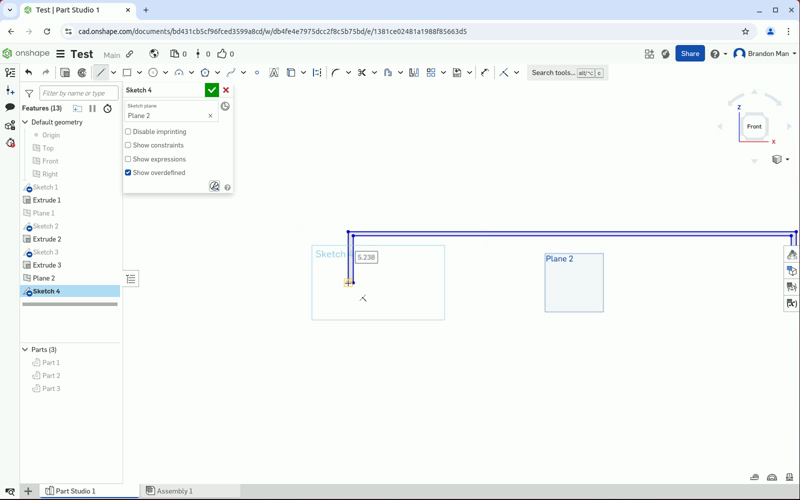
scroll(-6)
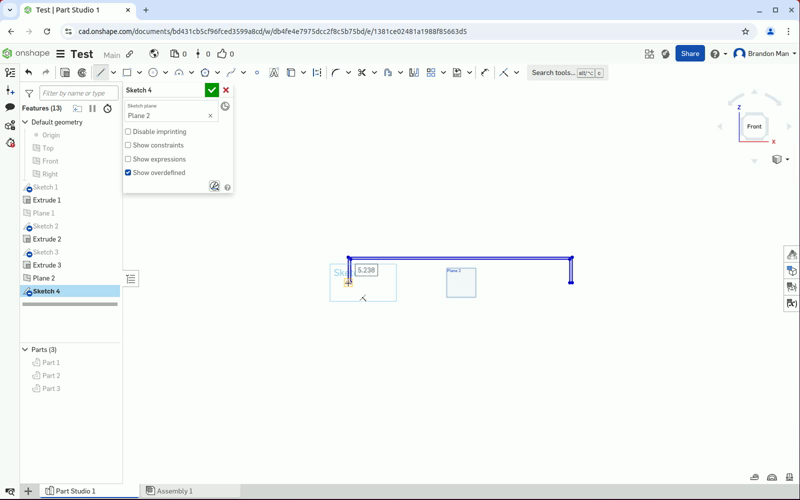
key(esc)
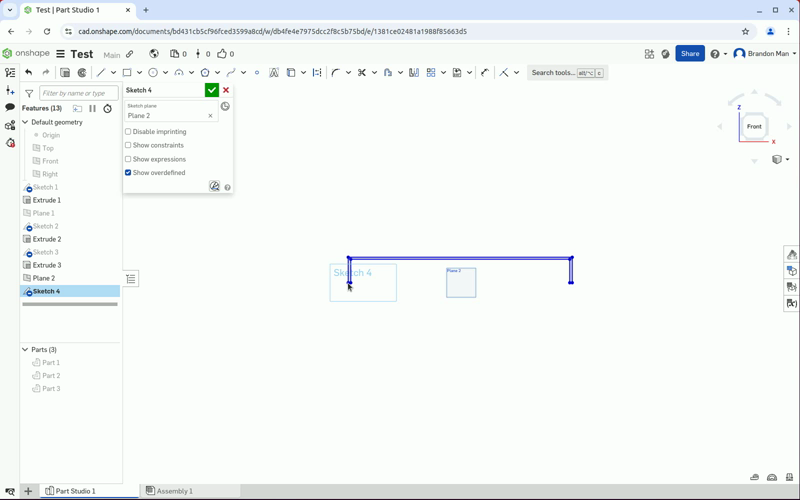
mouse_move(565, 257)
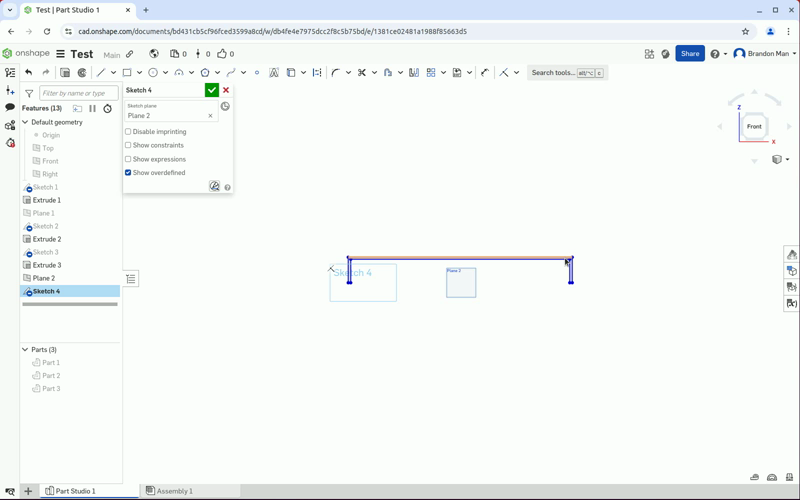
scroll(6)
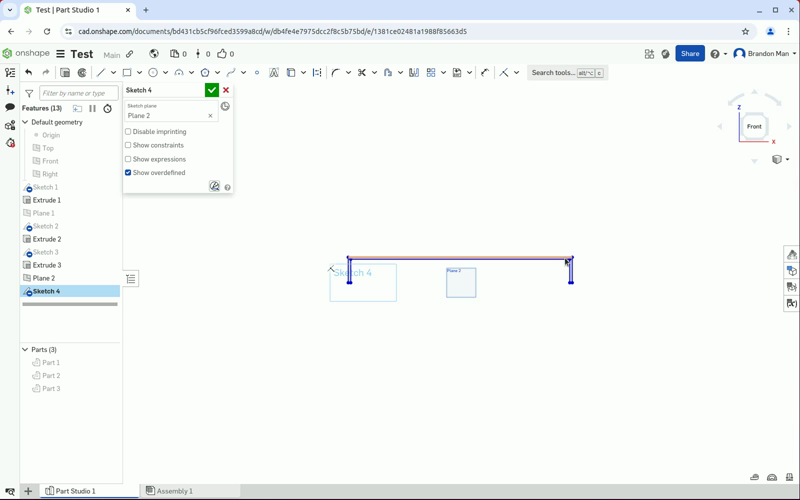
scroll(6)
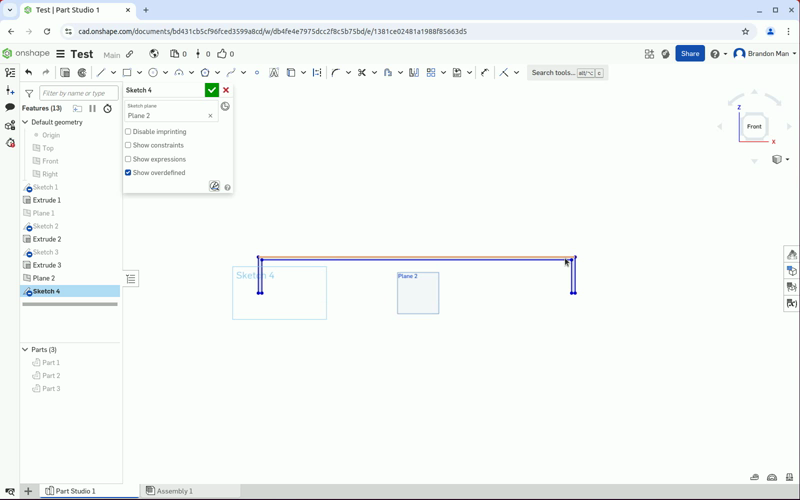
scroll(6)
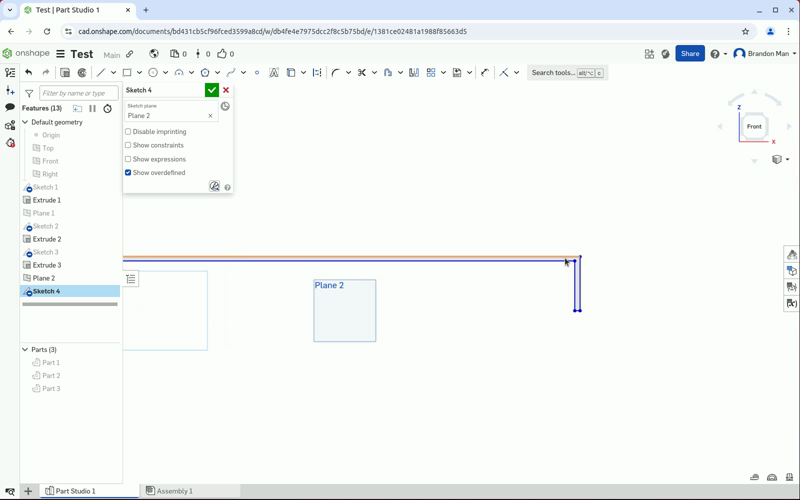
scroll(6)
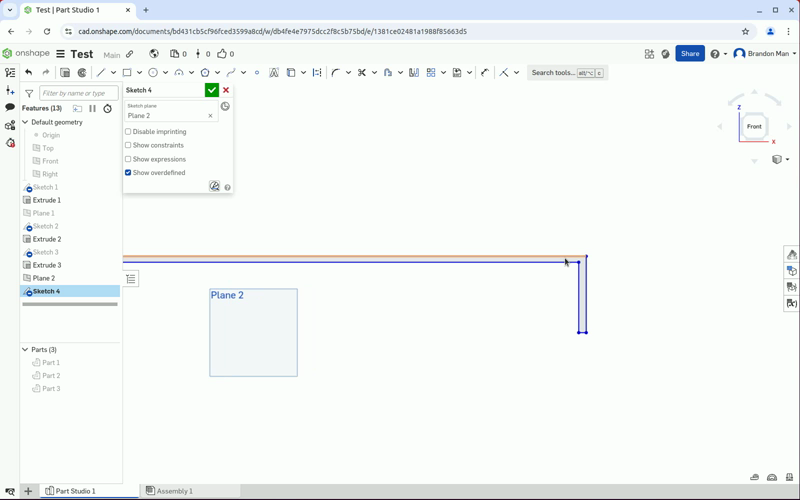
scroll(6)
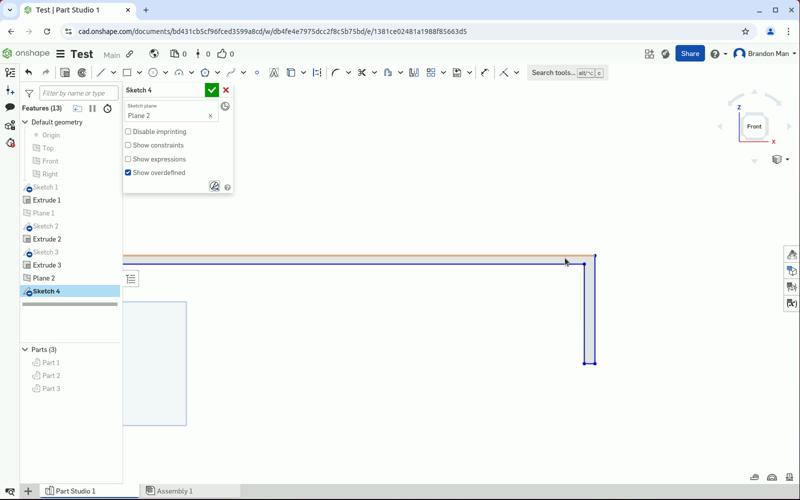
scroll(6)
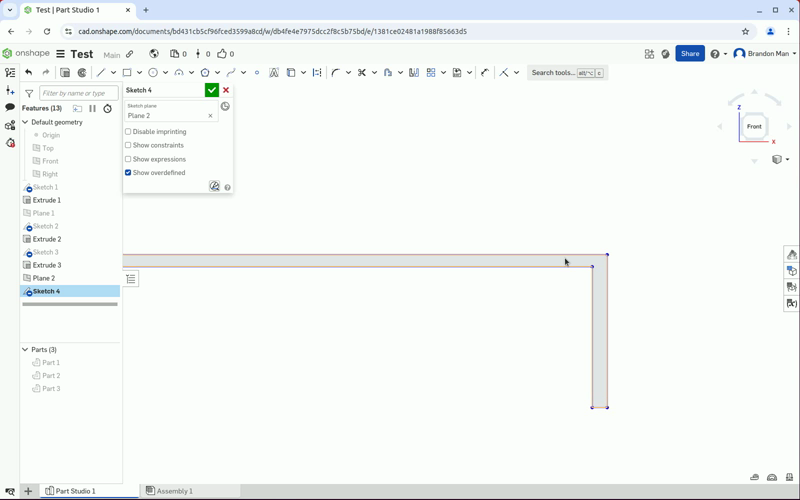
scroll(6)
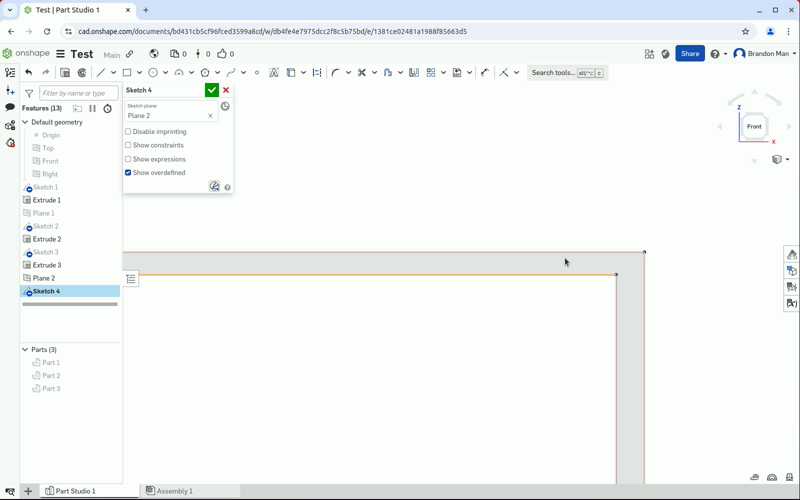
click(565, 257)
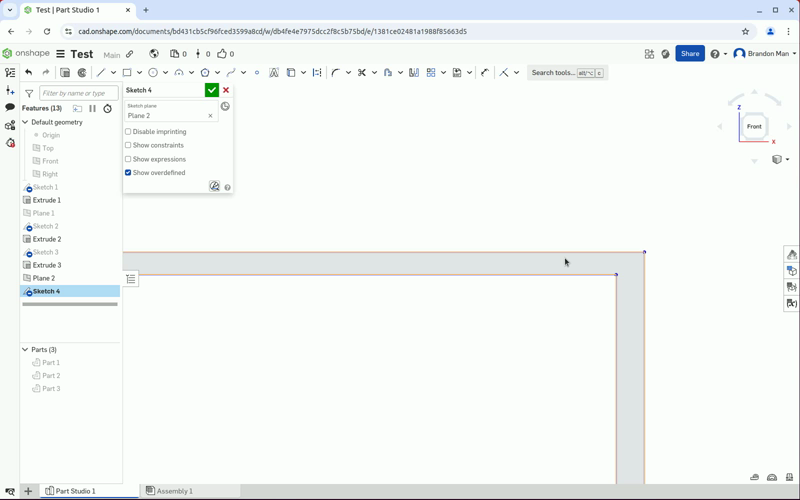
scroll(-6)
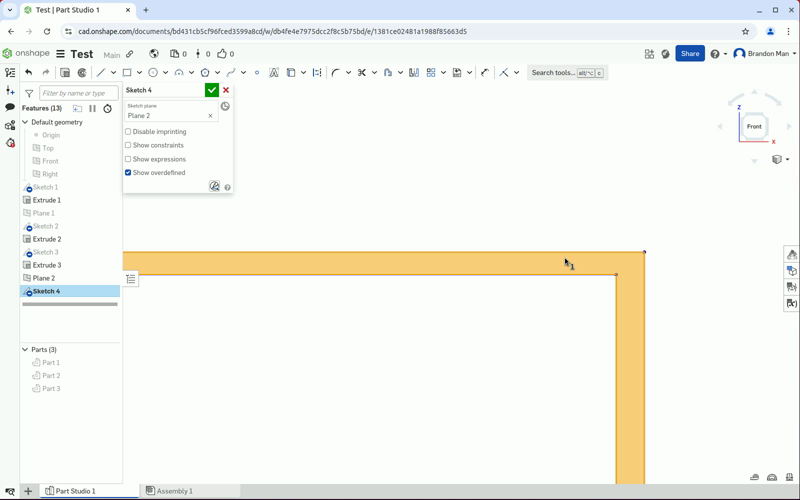
scroll(-6)
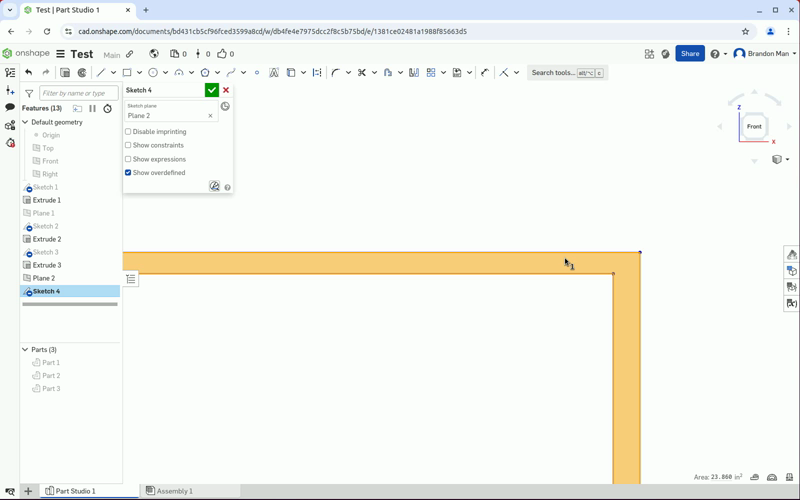
scroll(-6)
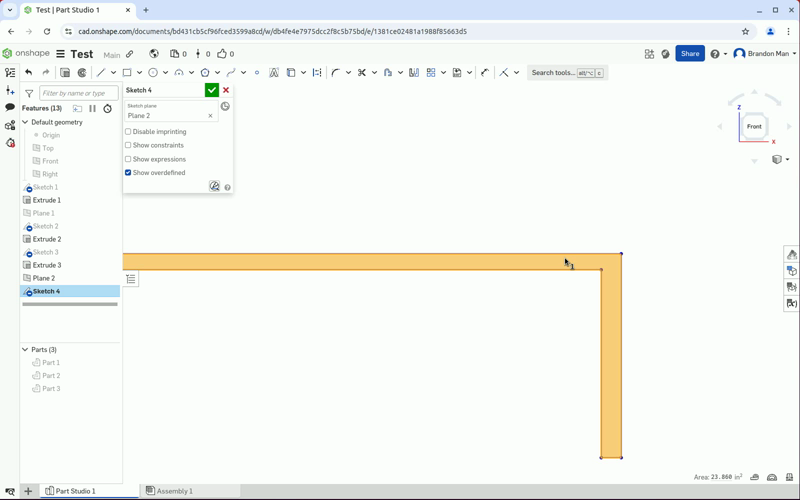
scroll(-6)
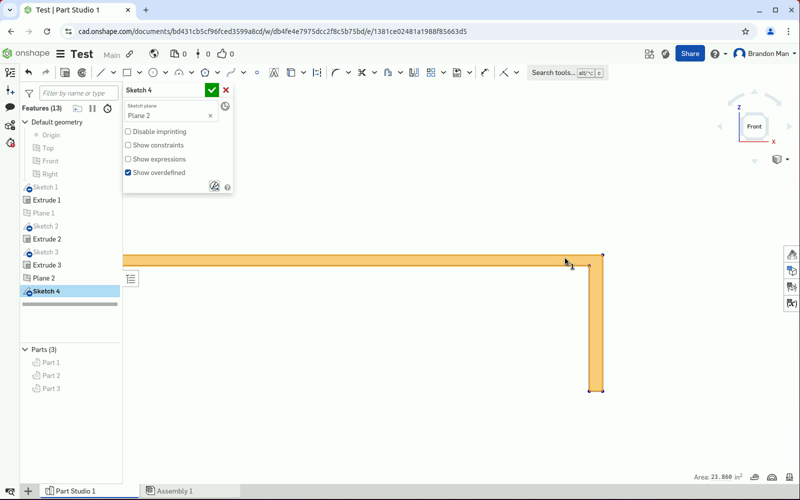
scroll(-6)
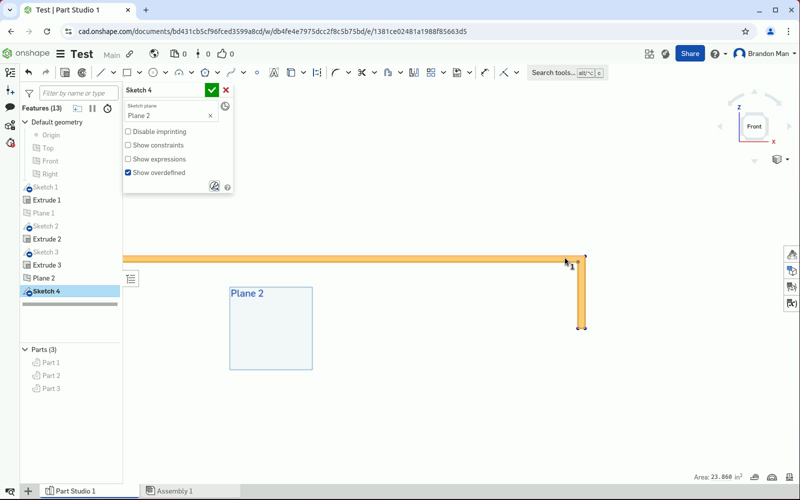
scroll(-6)
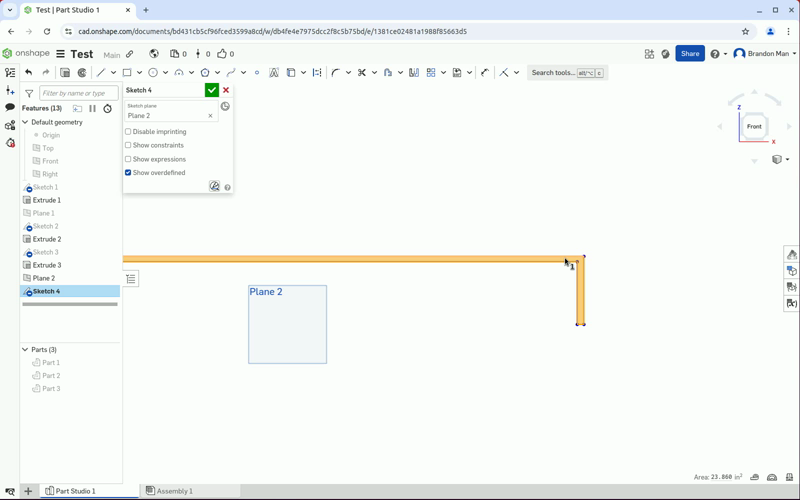
scroll(-6)
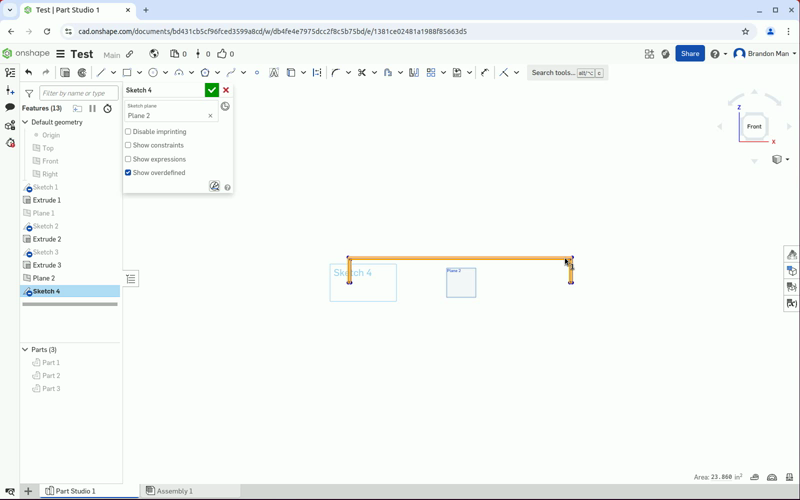
mouse_move(73, 352)
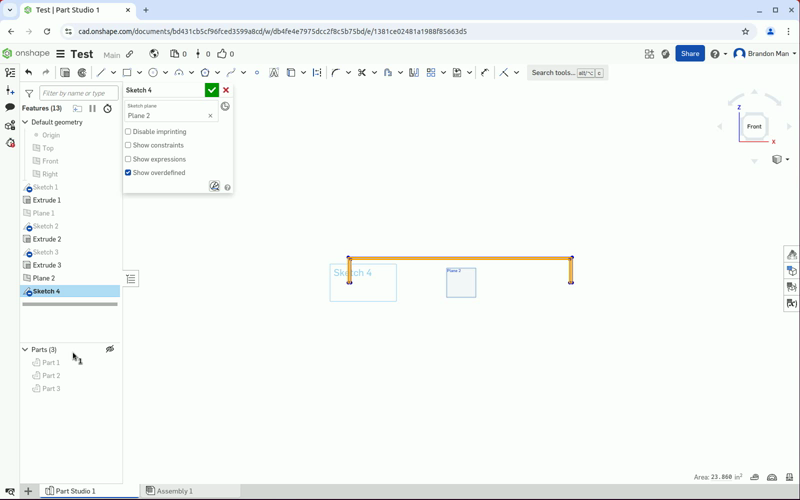
key(shift+y)
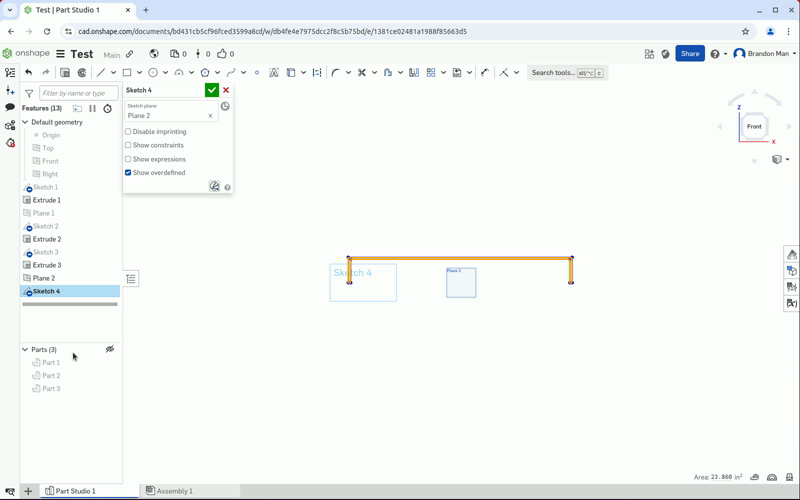
key(shift+e)
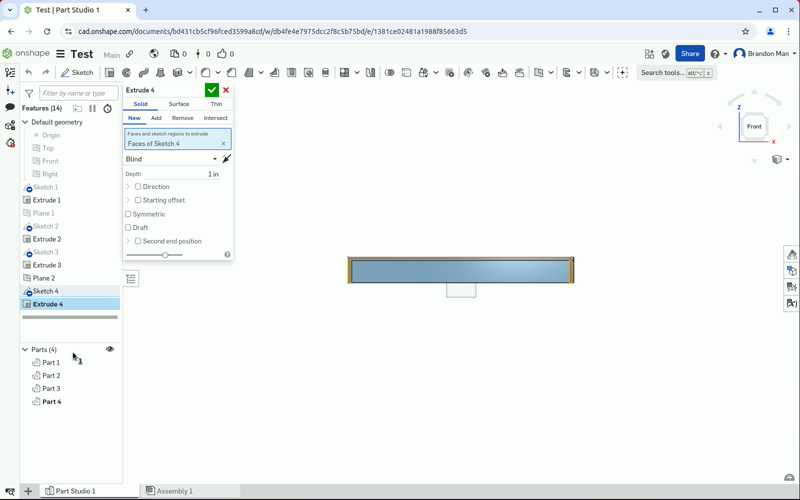
mouse_move(143, 106)
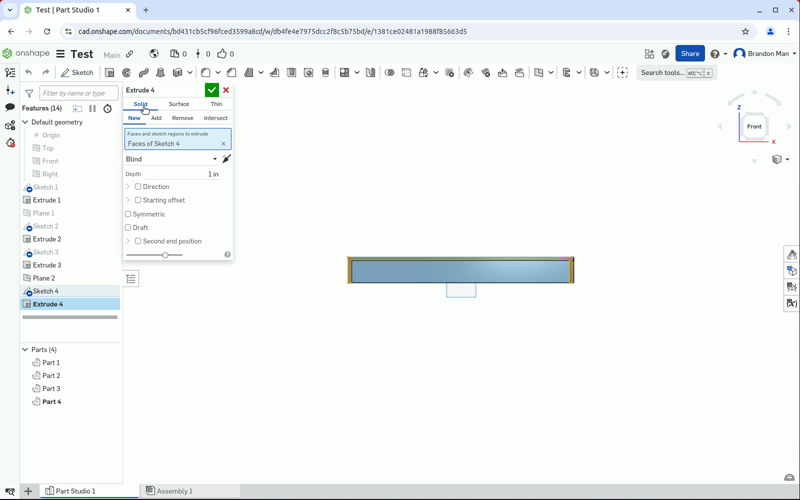
click(143, 106)
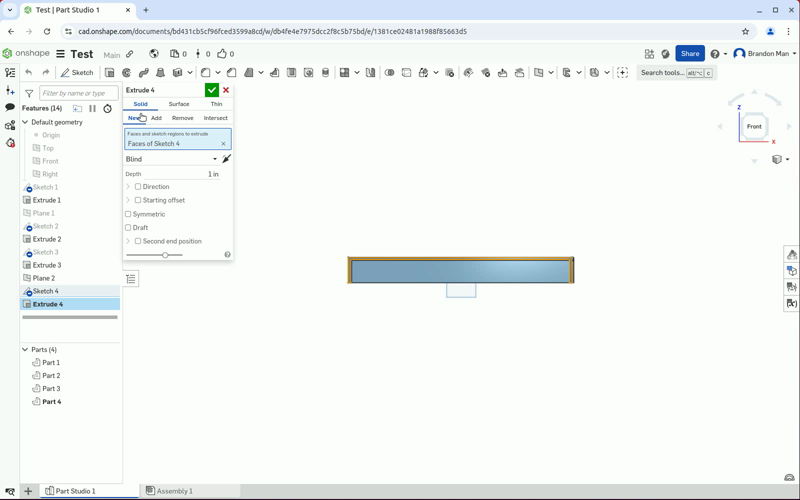
mouse_move(137, 120)
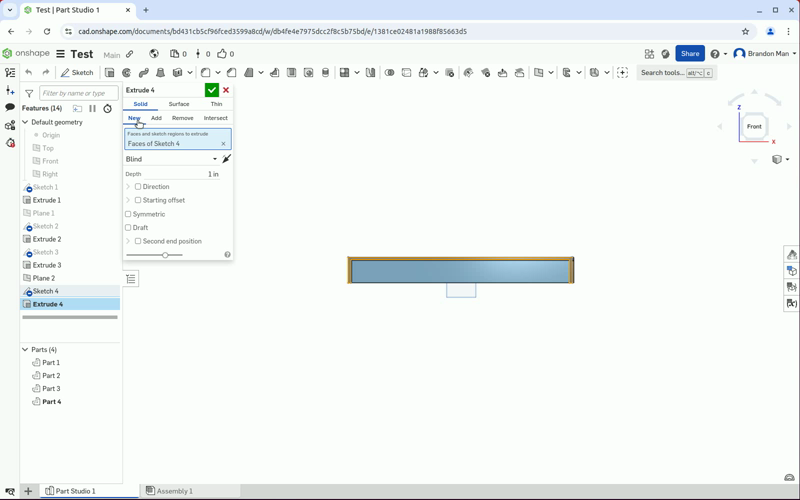
click(137, 120)
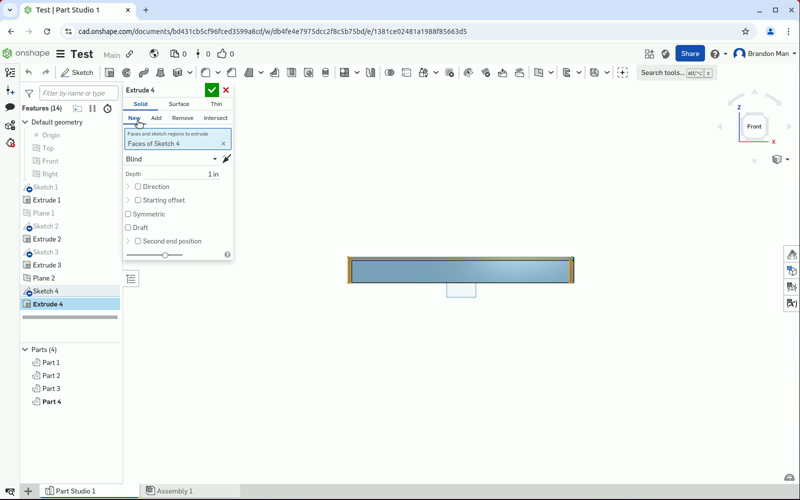
key(tab, 4)
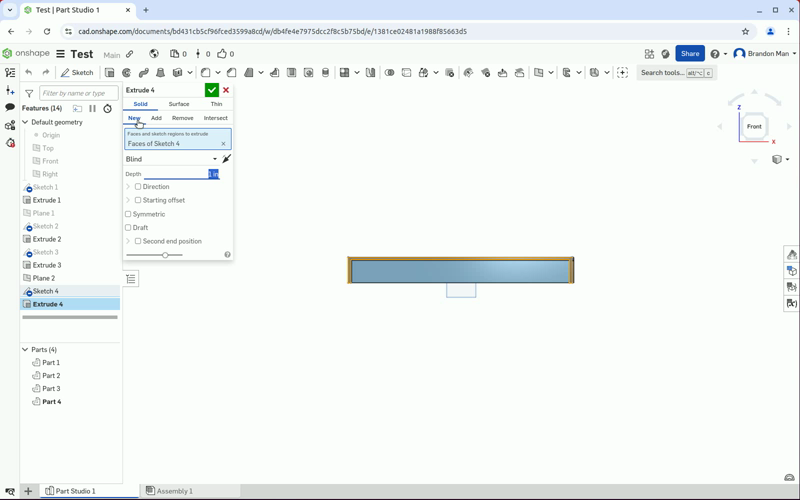
text(0.722)
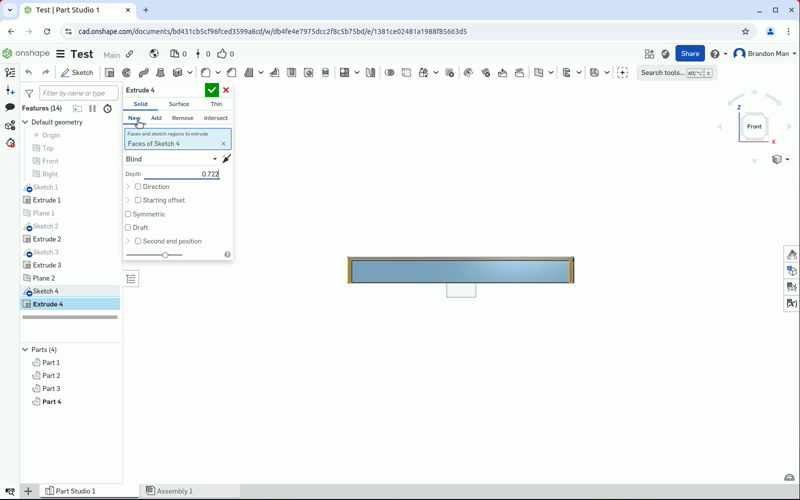
key(enter)
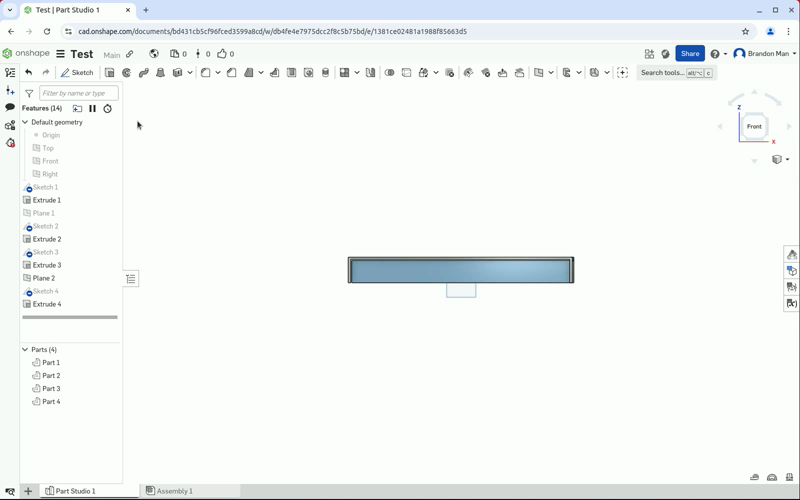
key(shift+h)
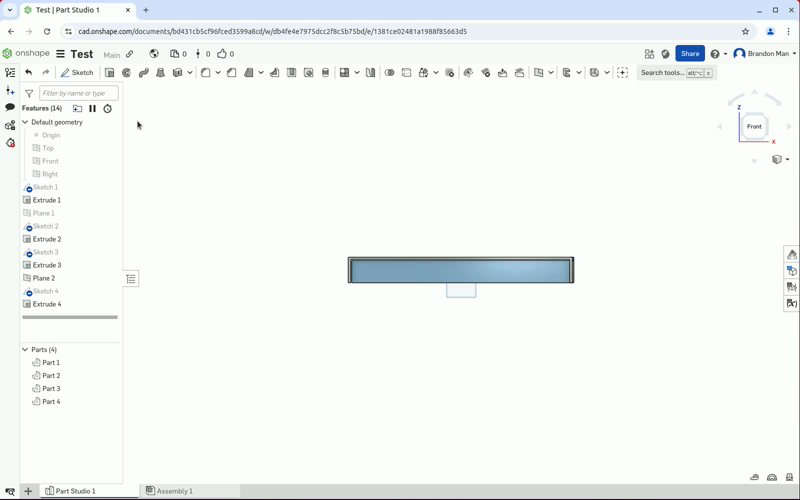
key(shift+h)
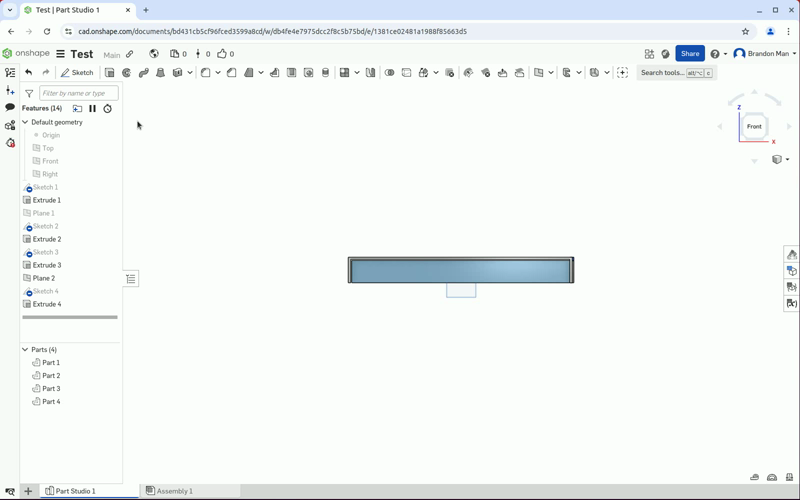
mouse_move(73, 189)
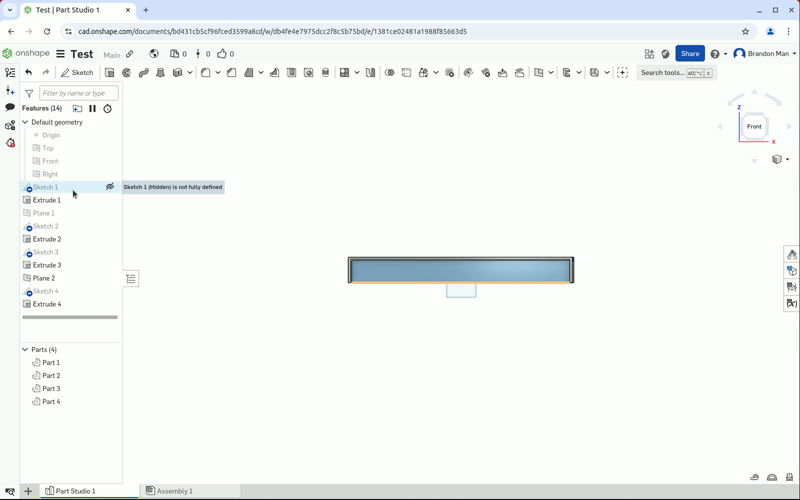
click(73, 189)
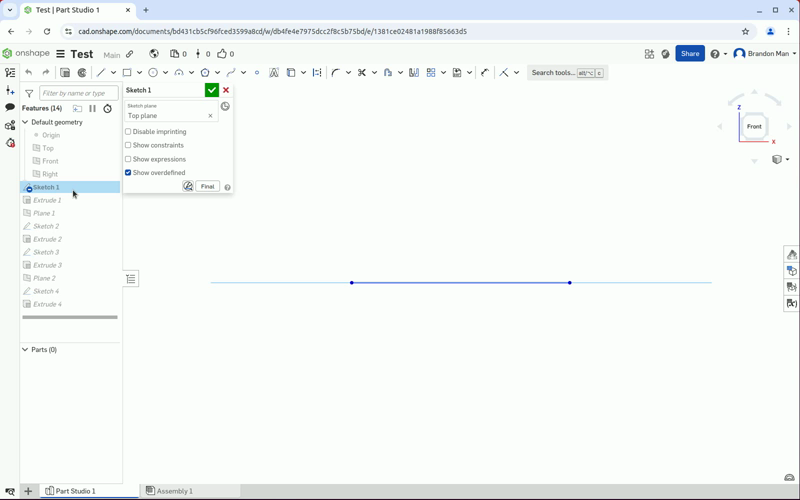
mouse_move(229, 92)
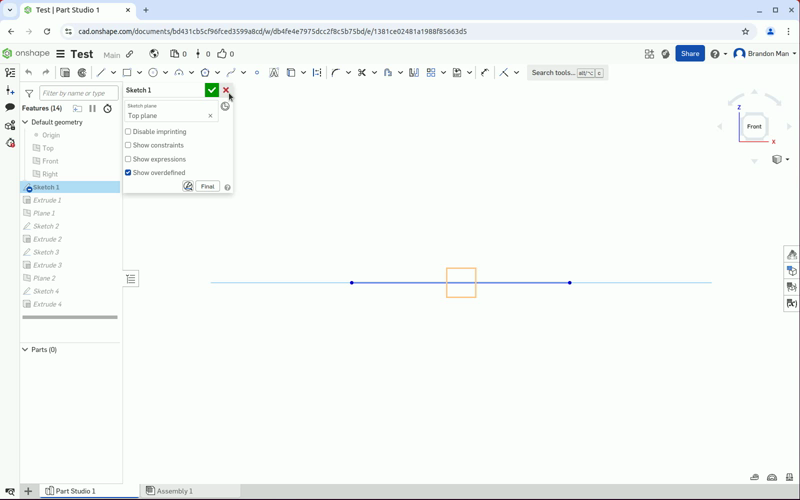
click(229, 92)
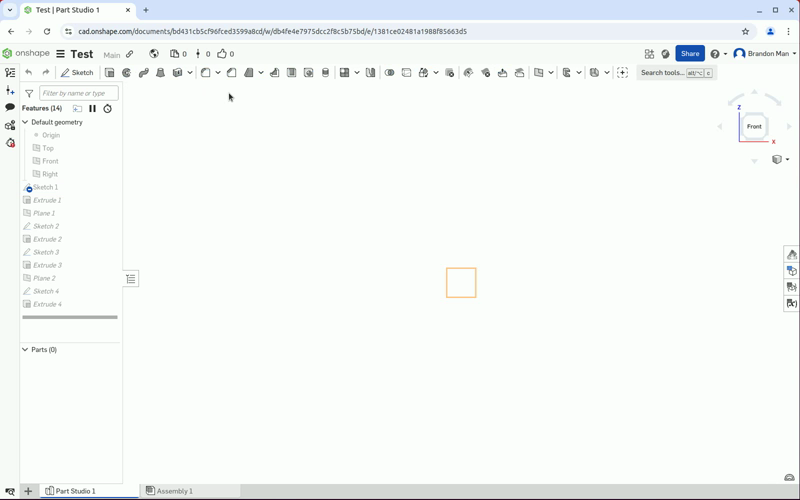
key(shift+s)
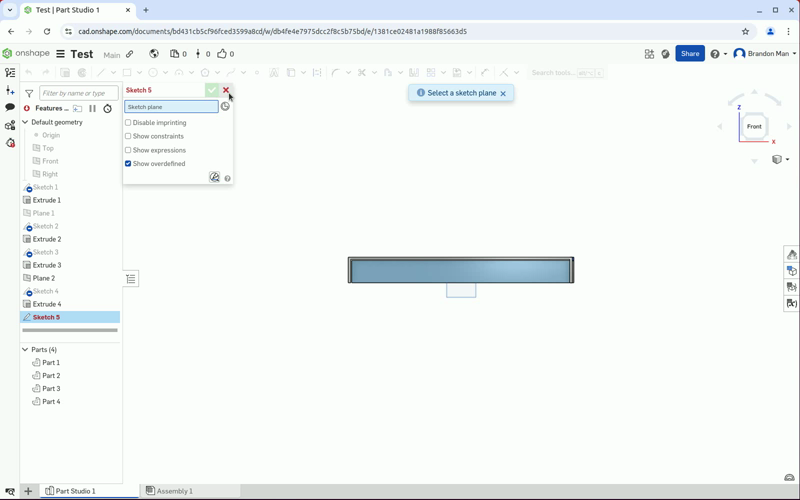
mouse_move(73, 280)
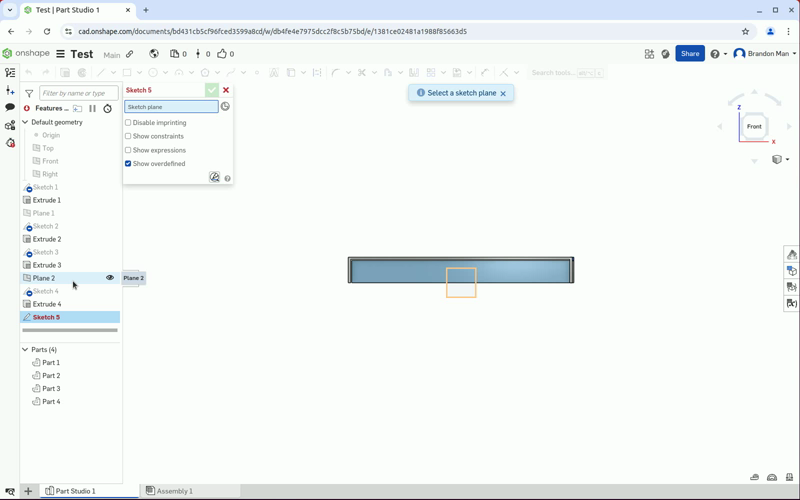
click(73, 280)
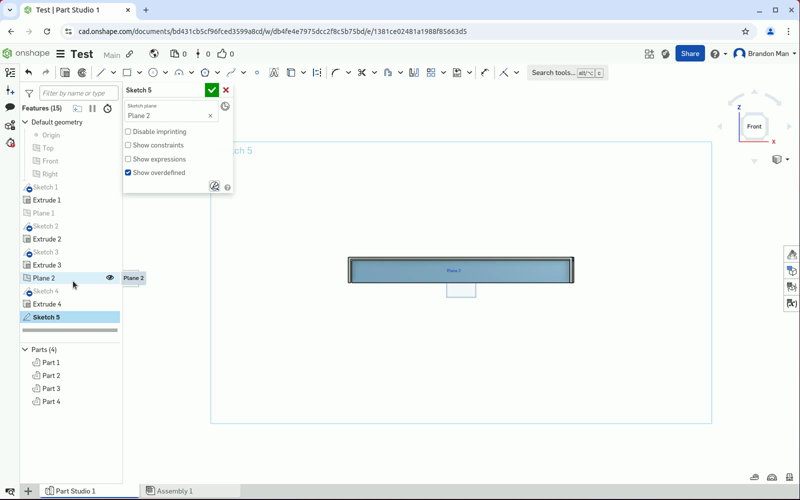
mouse_move(73, 352)
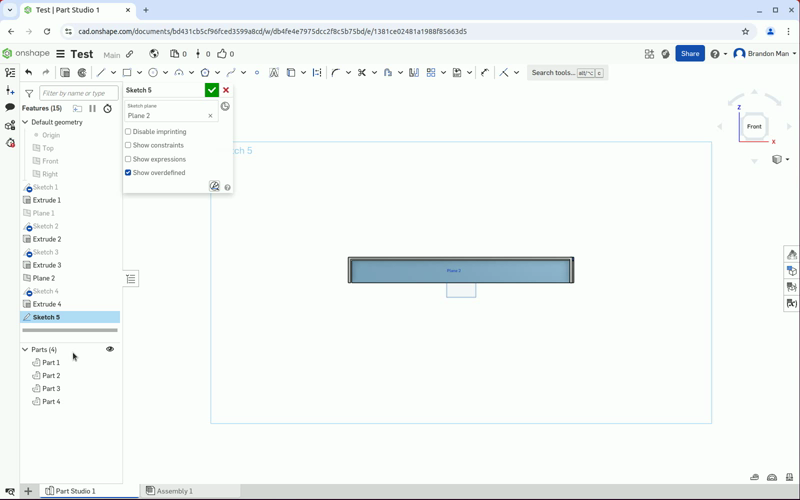
key(y)
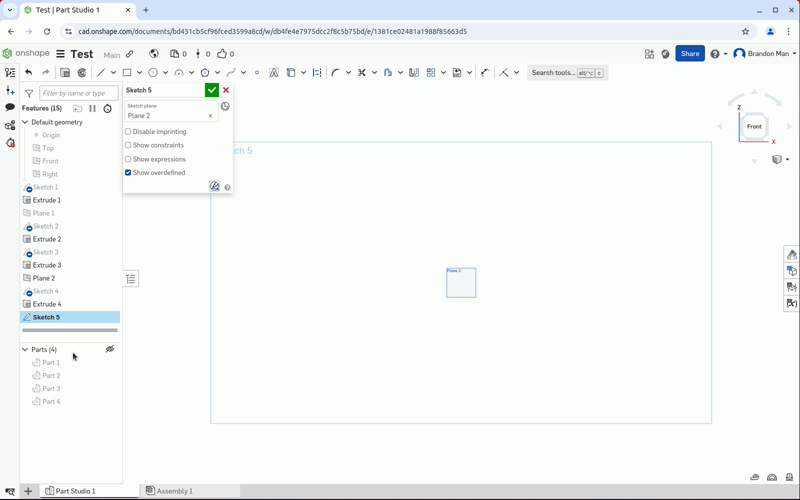
key(l)
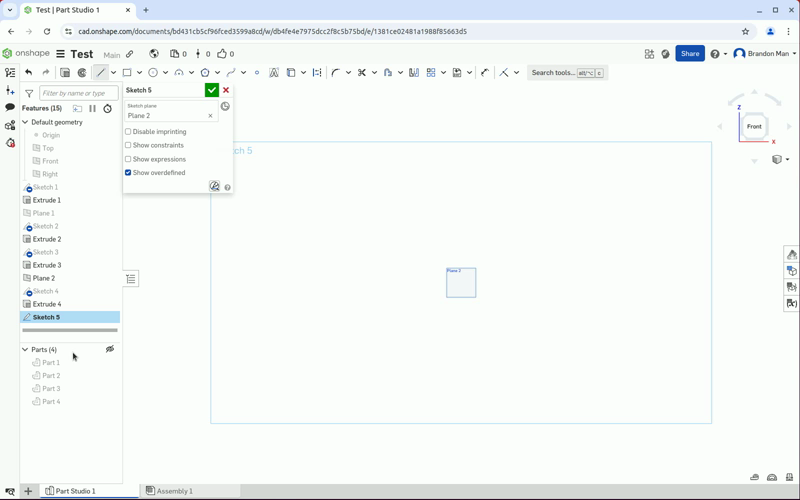
key_down(shift)
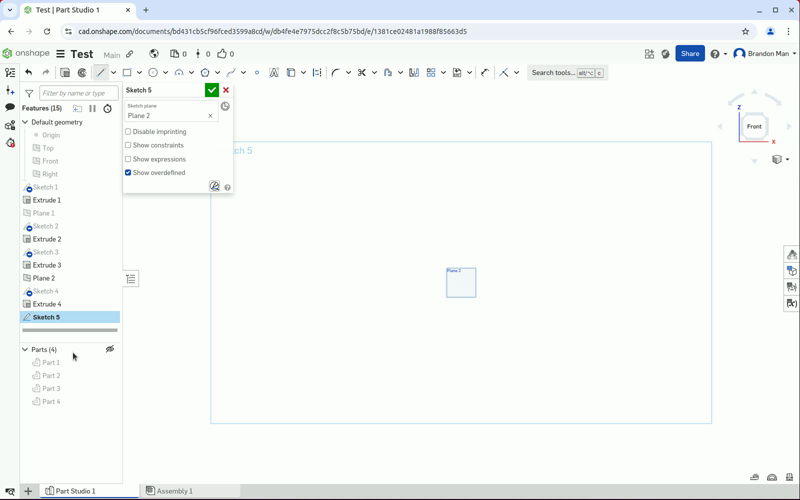
mouse_move(351, 282)
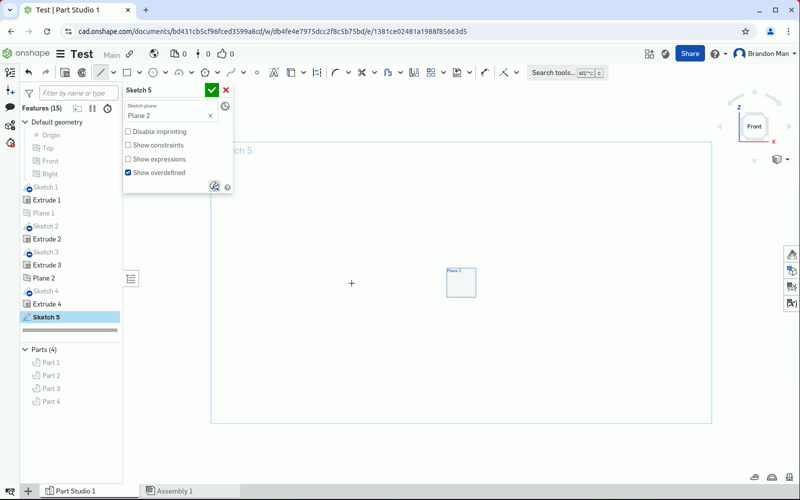
click(351, 282)
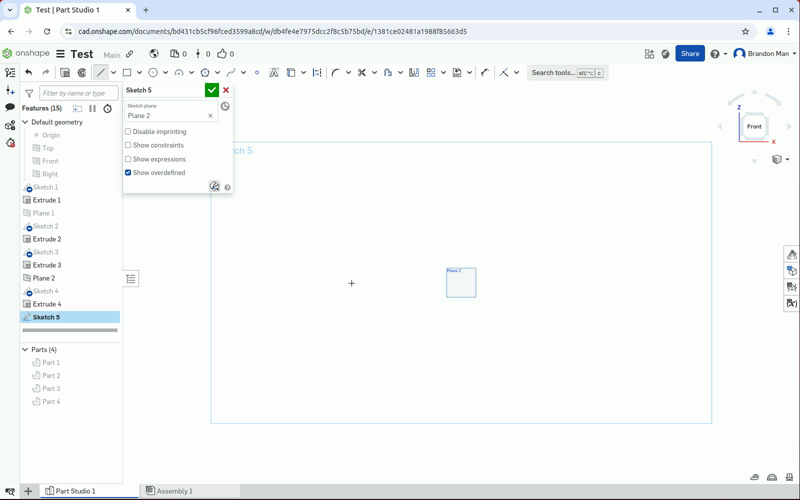
key_up(shift)
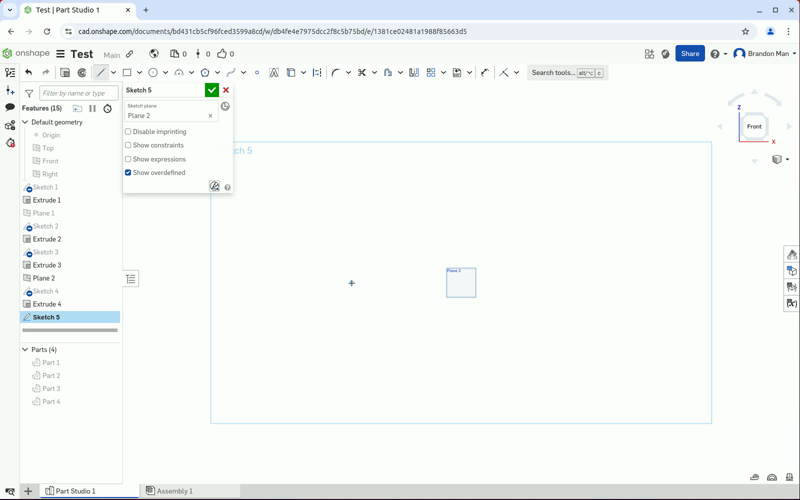
key_down(shift)
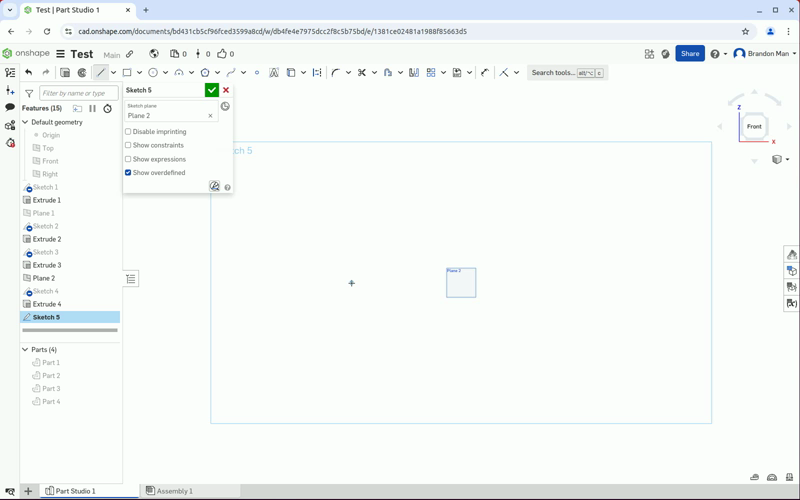
mouse_move(569, 282)
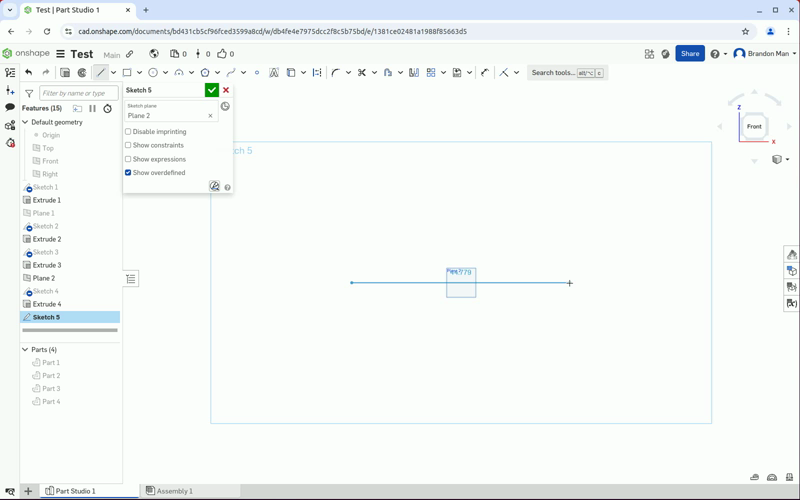
click(569, 282)
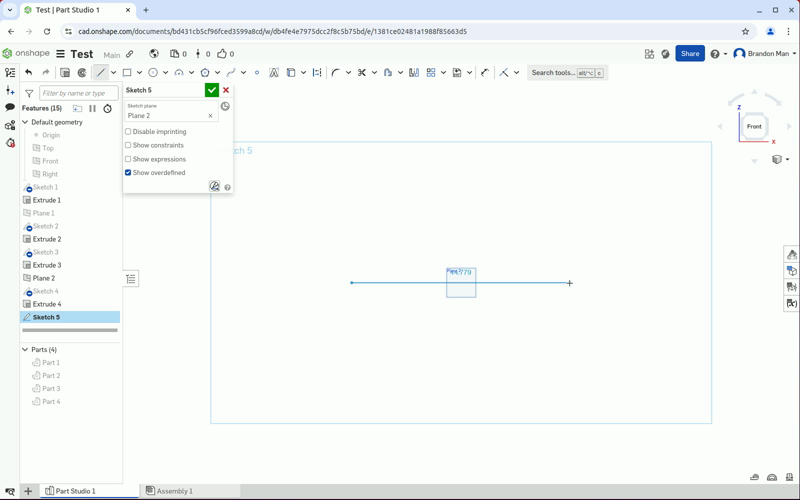
key_up(shift)
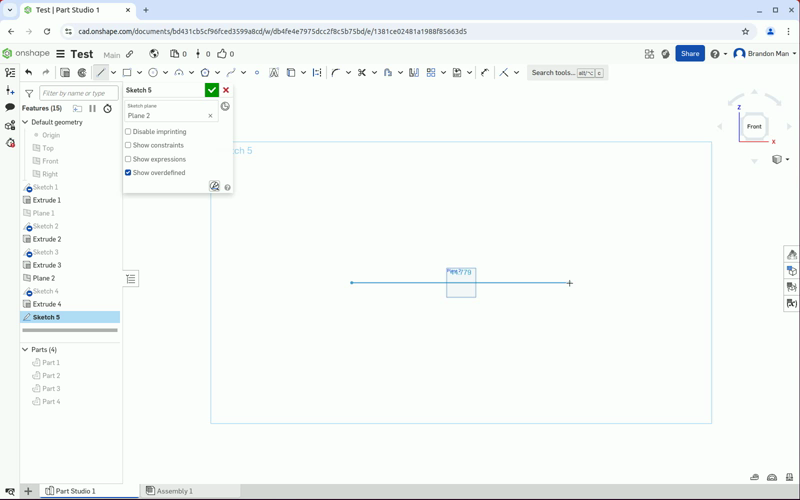
key_down(shift)
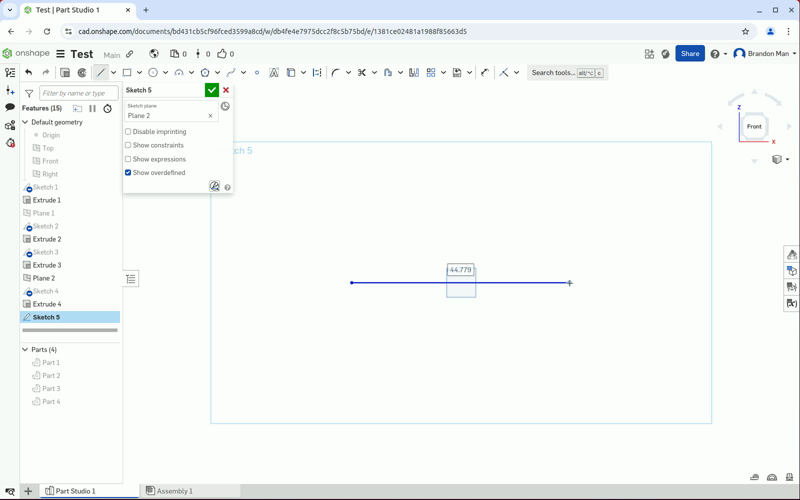
mouse_move(589, 282)
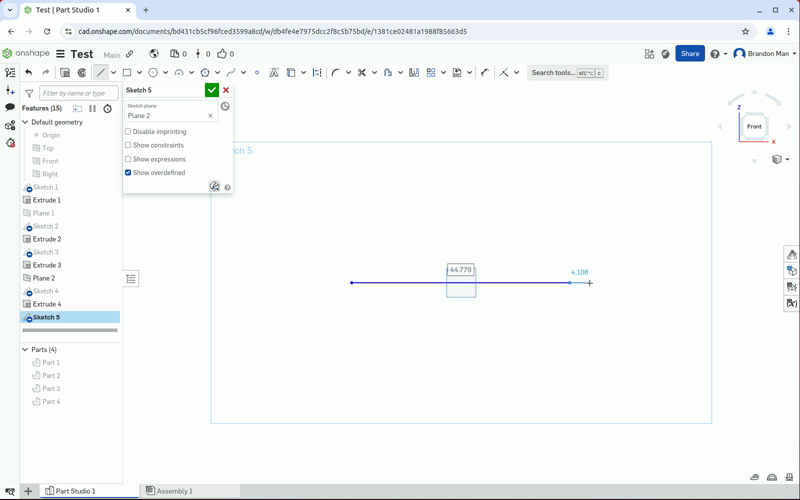
mouse_move(569, 260)
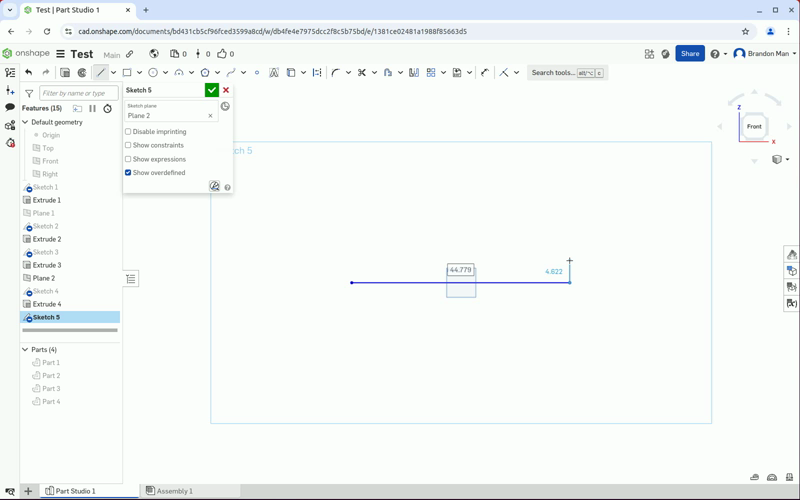
click(569, 260)
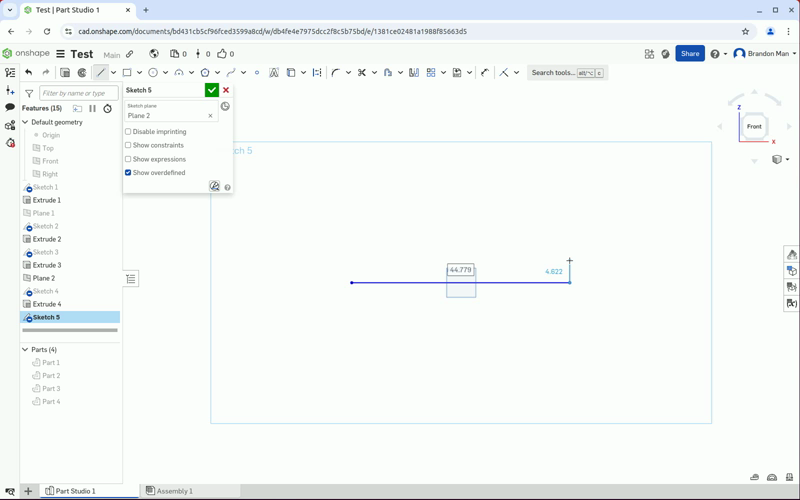
key_up(shift)
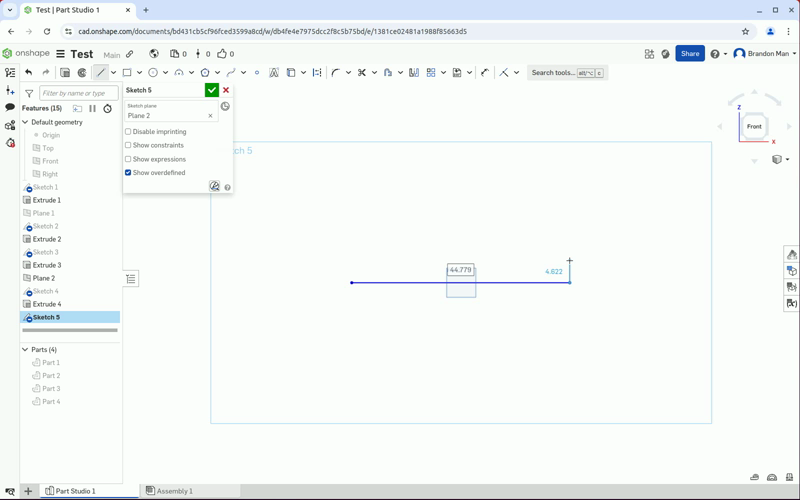
key_down(shift)
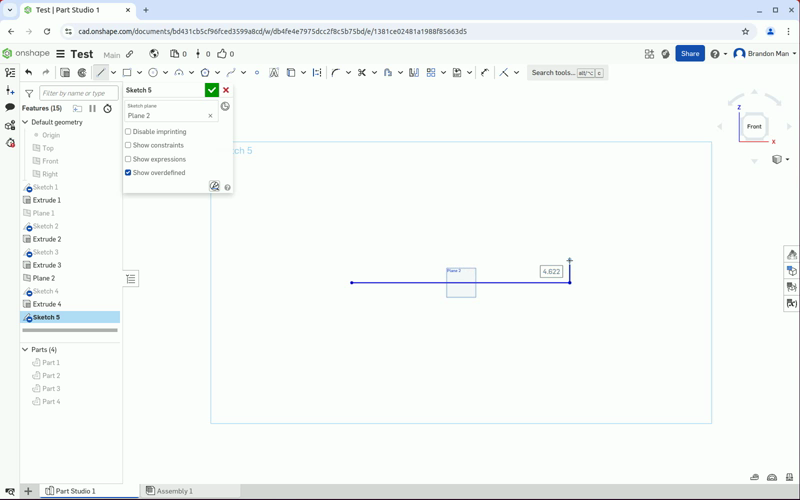
mouse_move(351, 260)
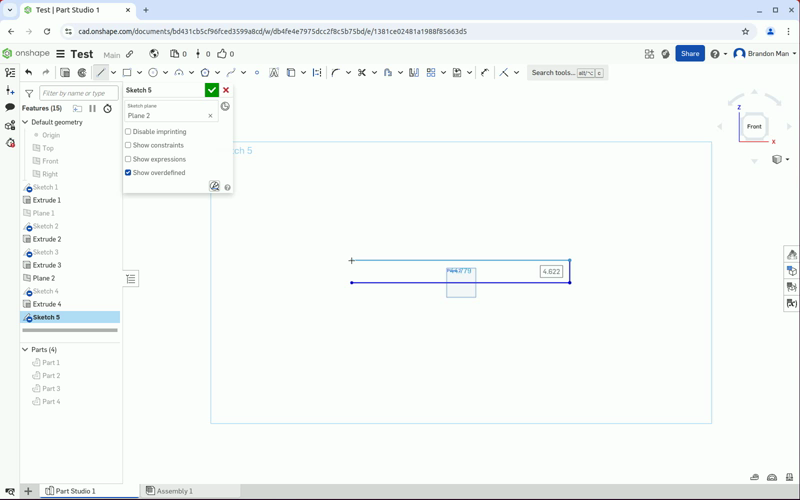
click(351, 260)
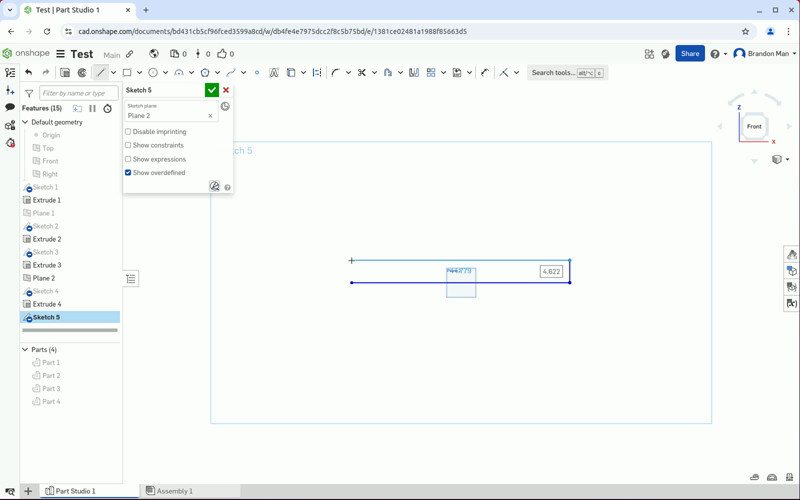
key_up(shift)
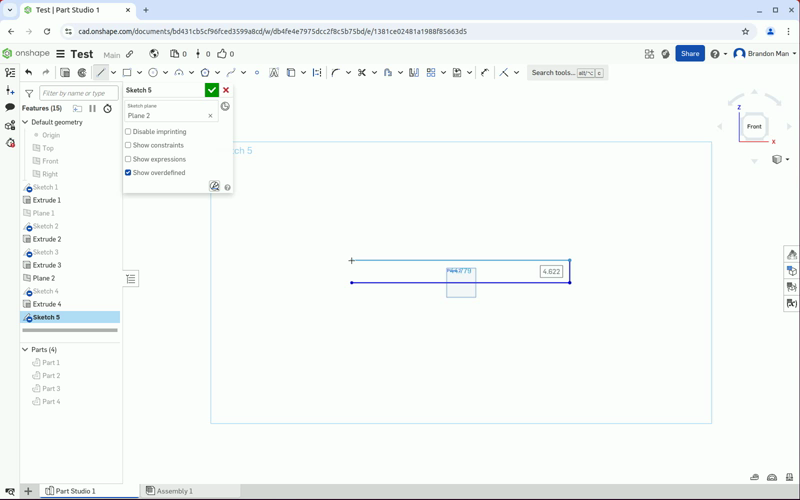
mouse_move(381, 260)
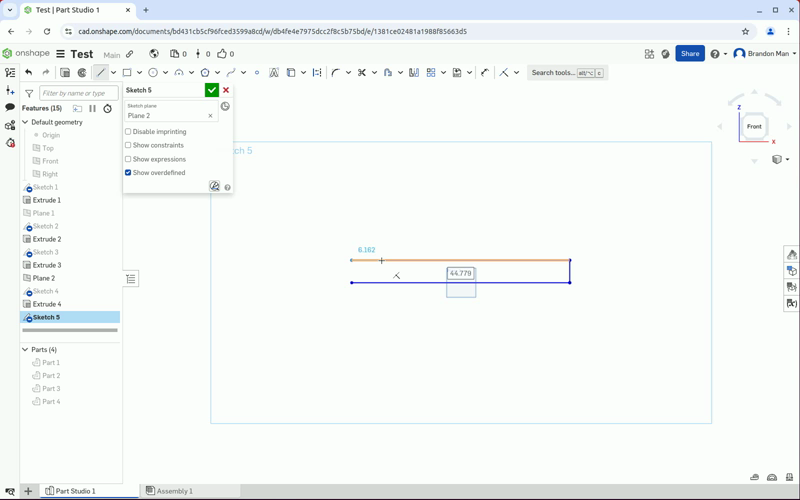
key_down(shift)
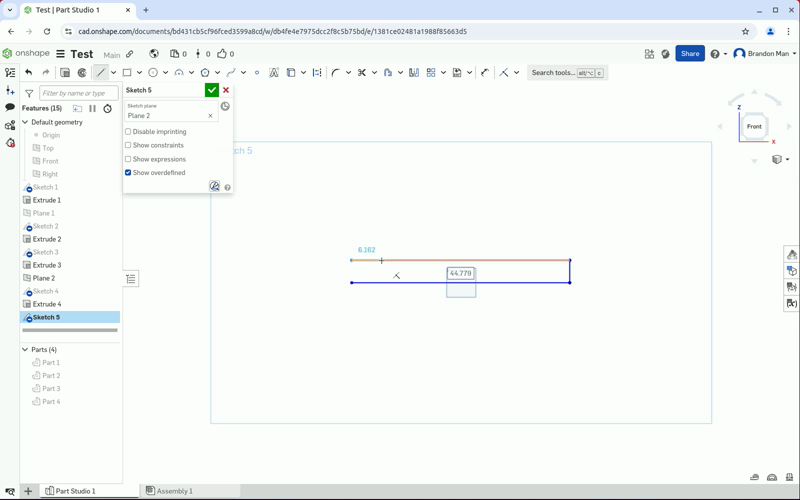
mouse_move(351, 282)
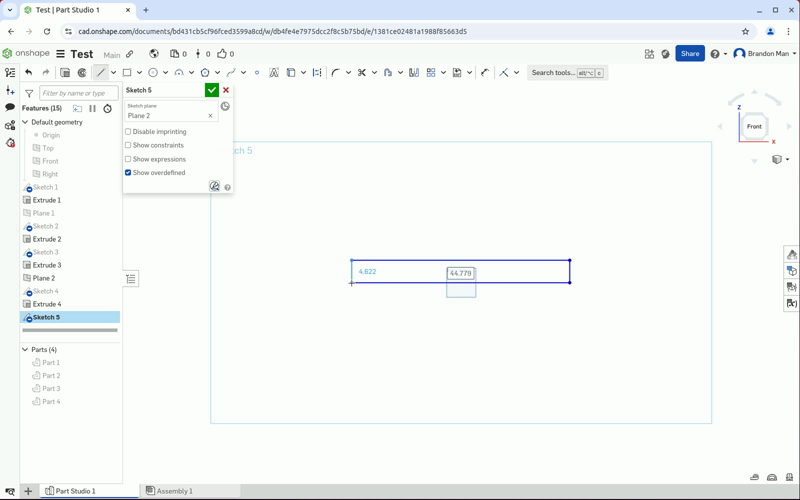
key_up(shift)
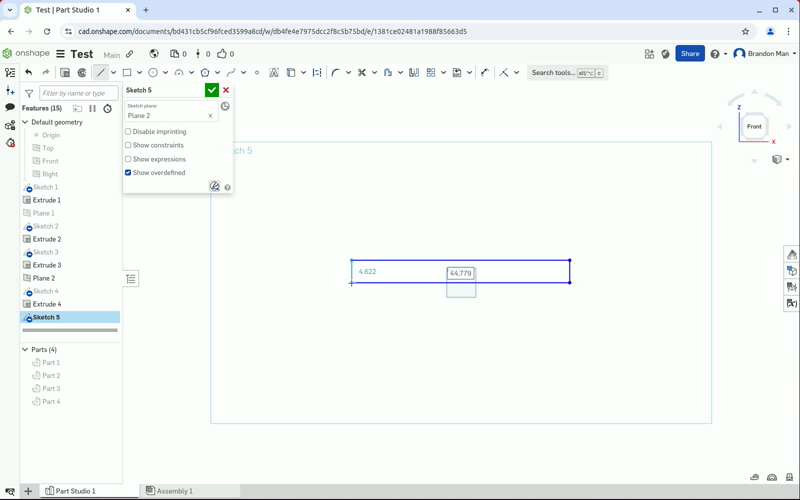
click(351, 282)
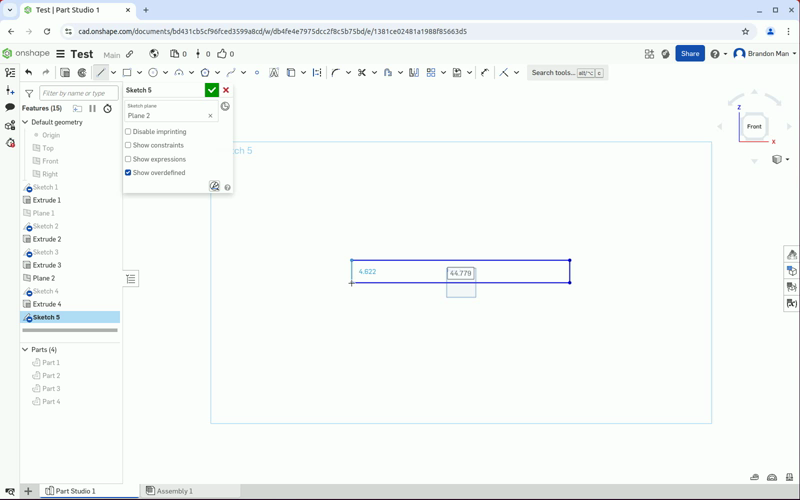
key(esc)
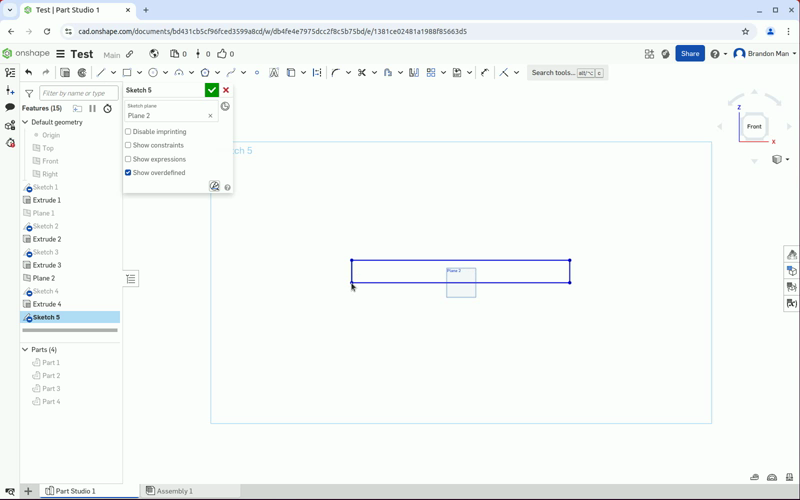
mouse_move(379, 264)
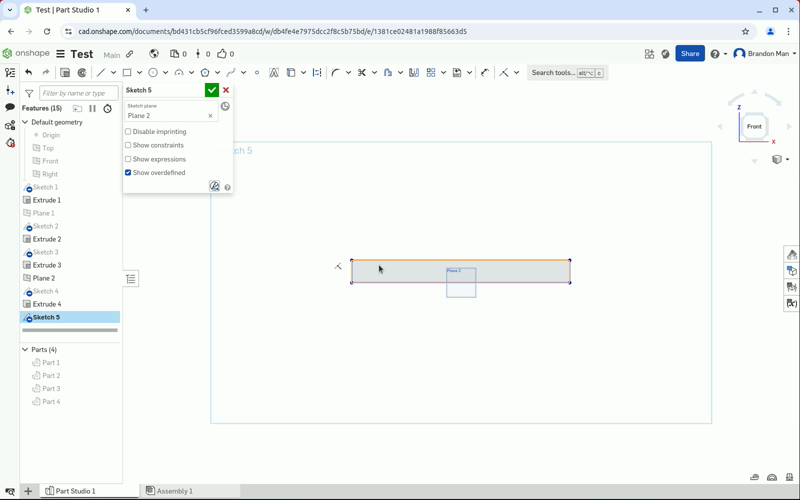
click(379, 264)
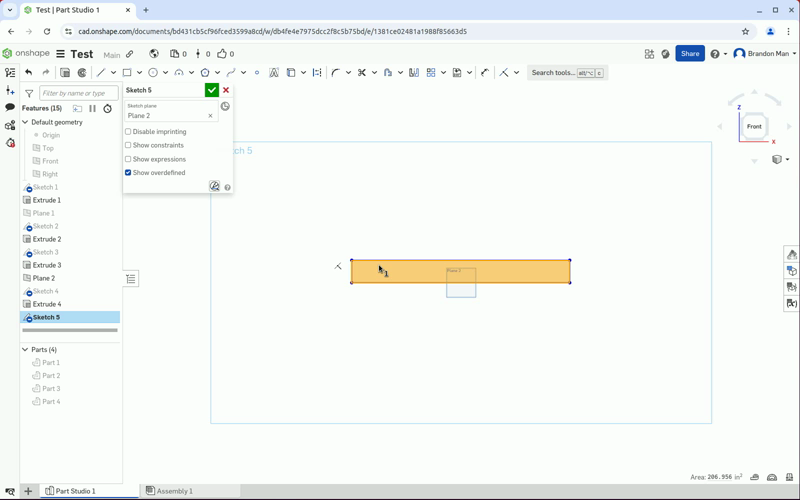
mouse_move(73, 352)
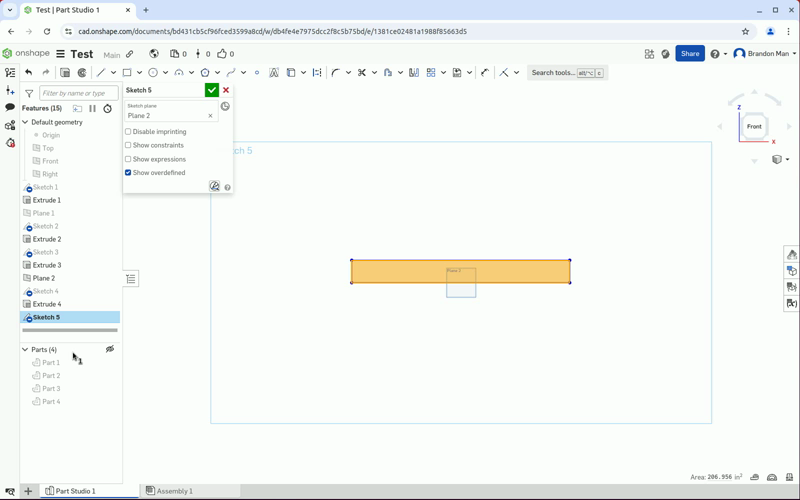
key(shift+y)
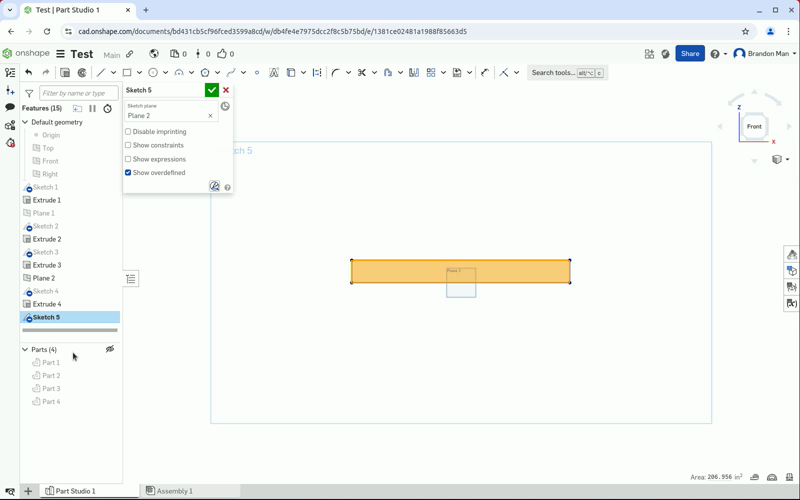
key(shift+e)
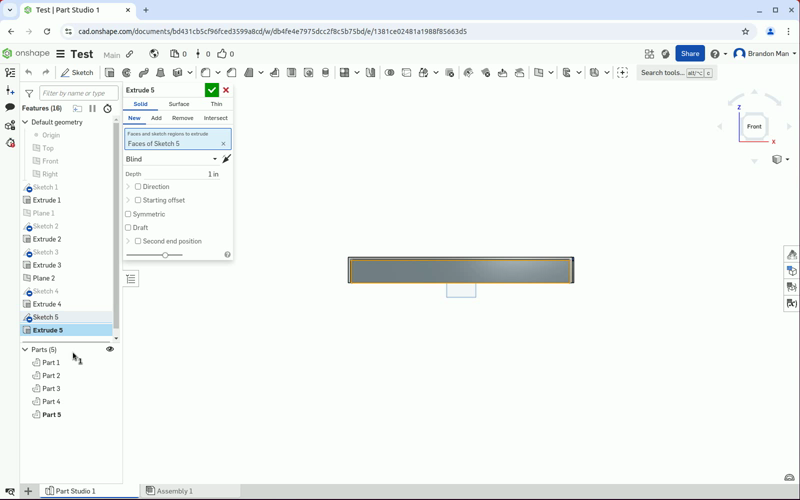
mouse_move(143, 106)
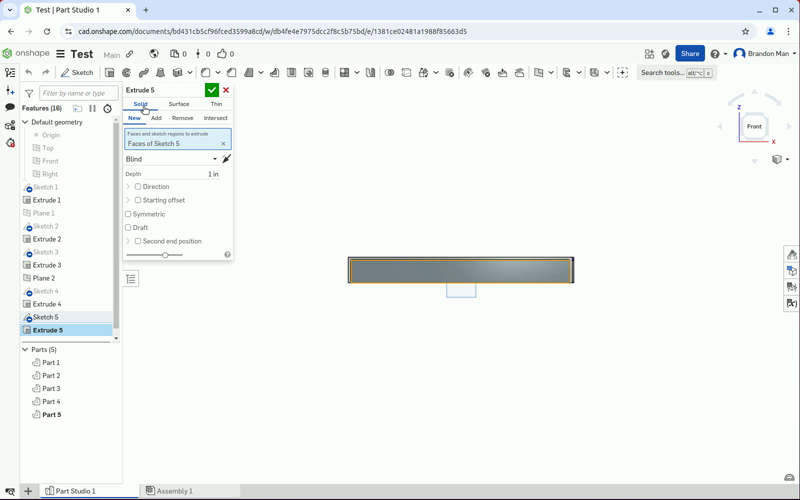
click(143, 106)
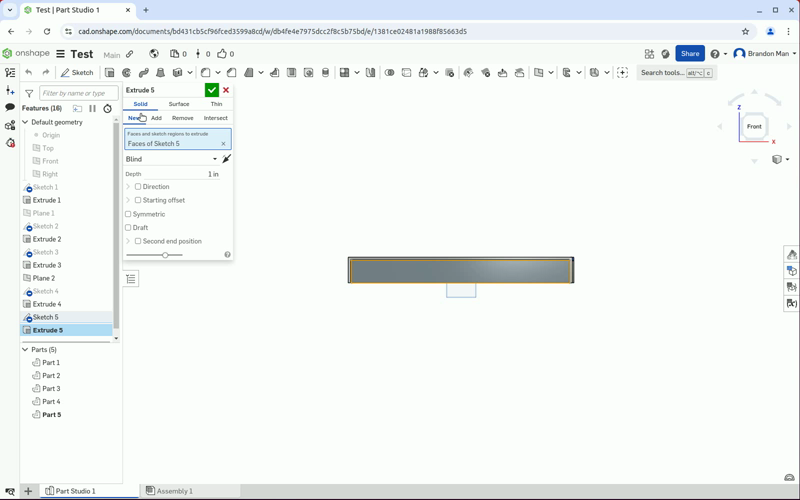
mouse_move(137, 120)
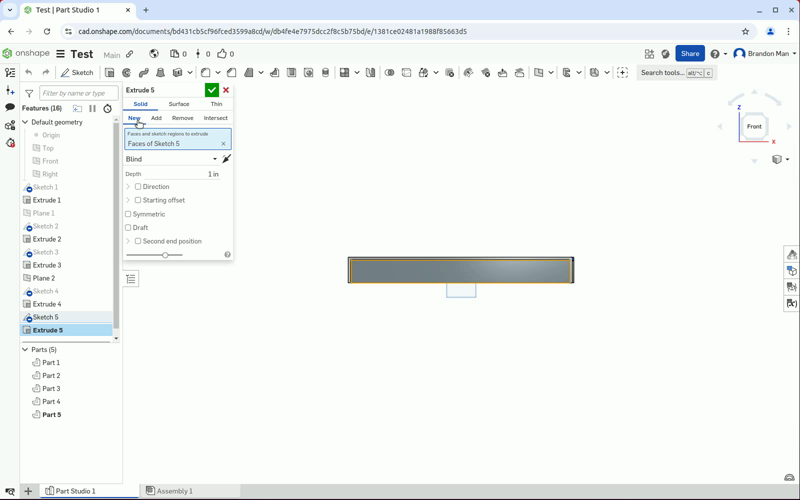
click(137, 120)
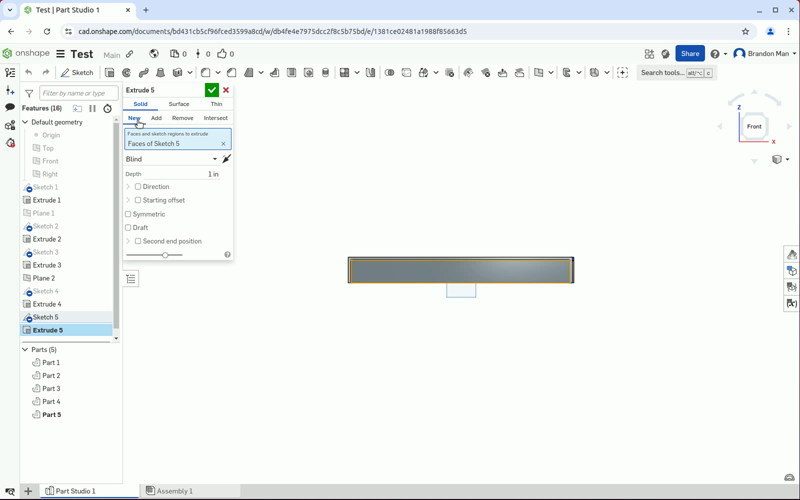
key(tab, 4)
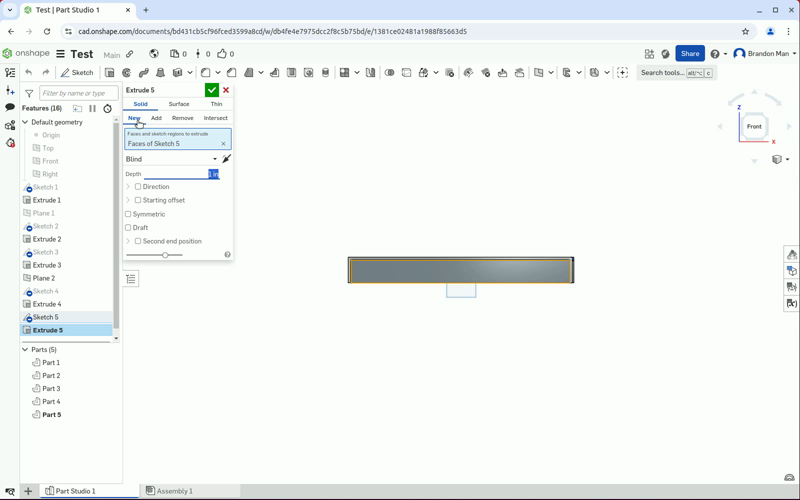
text(0.722)
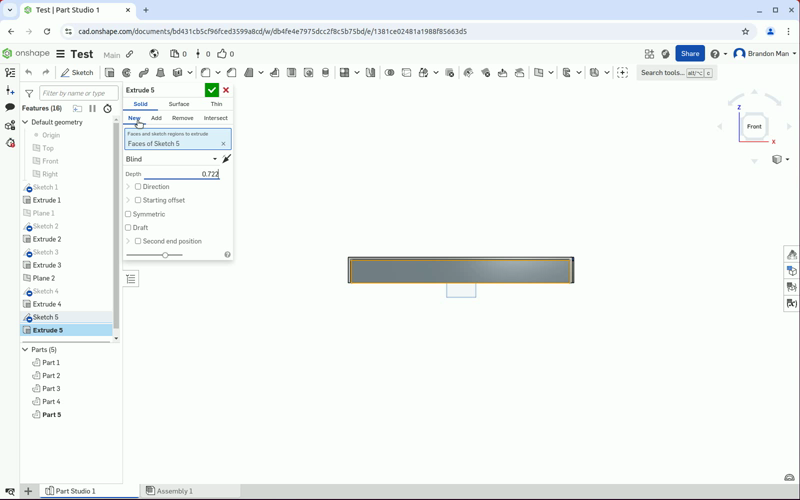
key(enter)
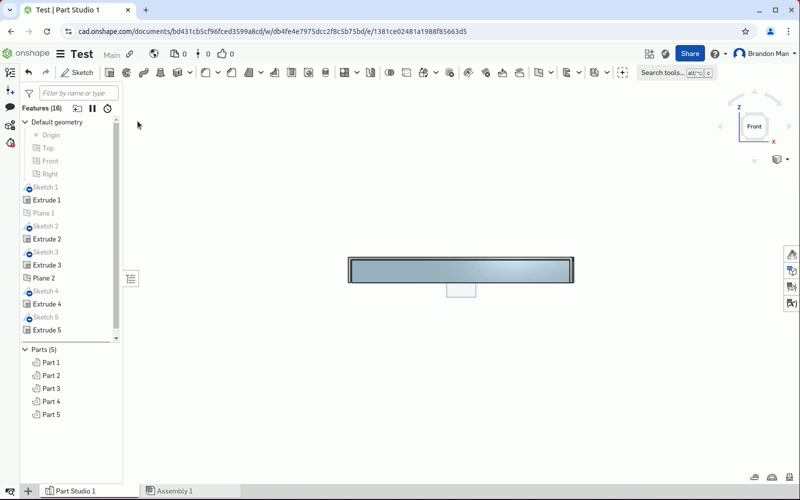
key(shift+h)
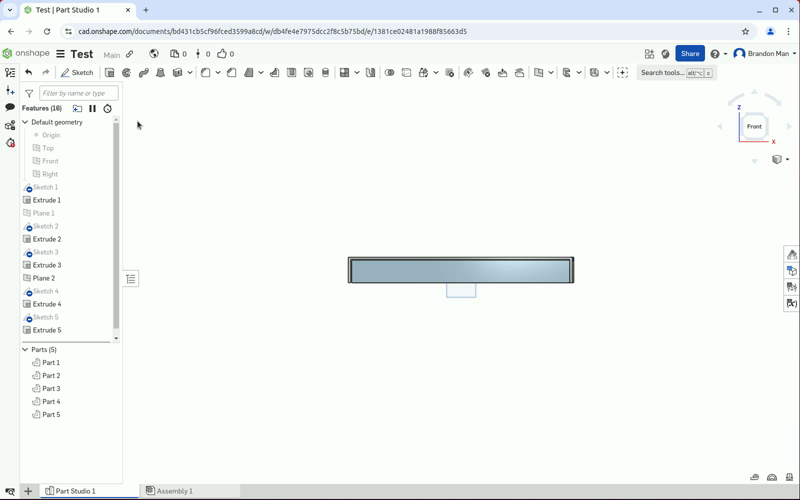
key(shift+h)
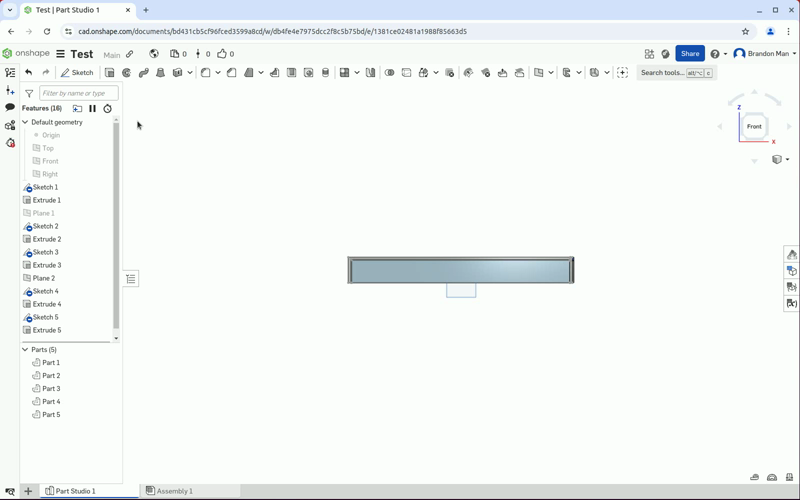
key(shift+7)
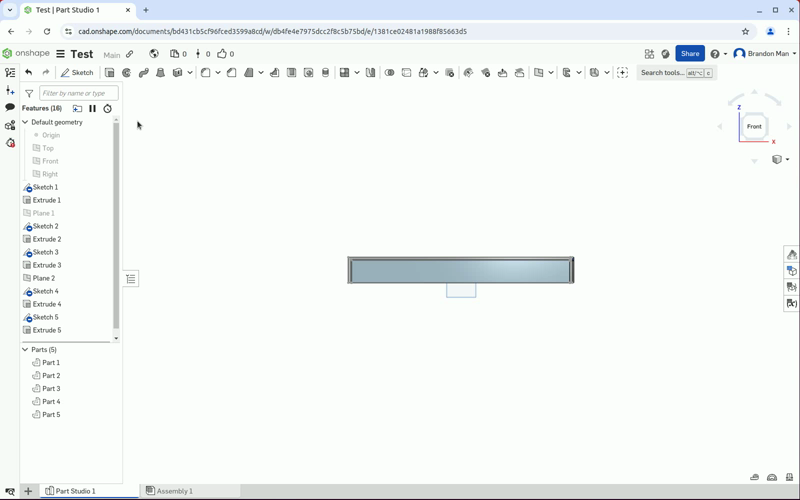
key(left, 2)
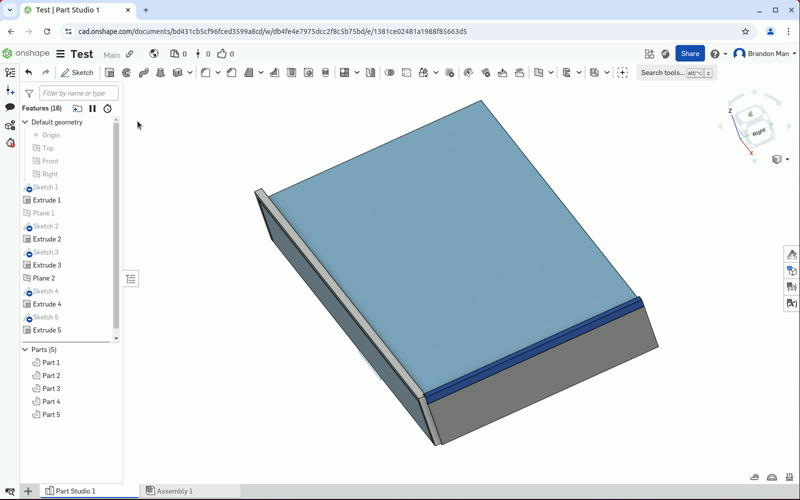
key(down, 2)
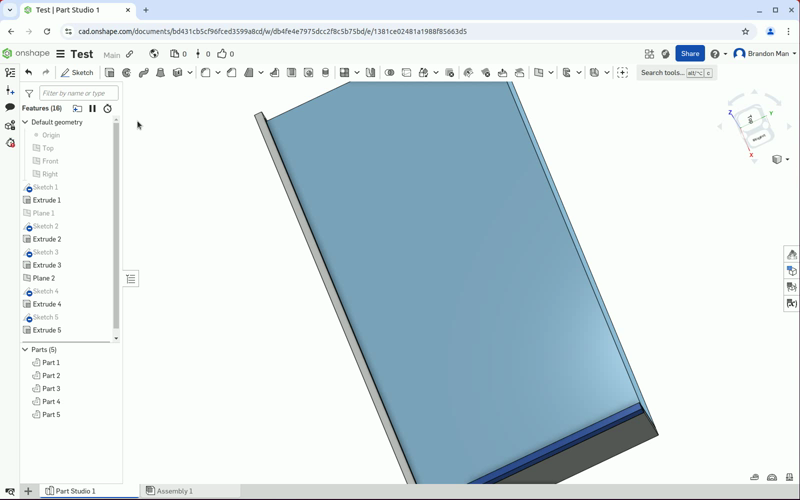
key(up, 2)
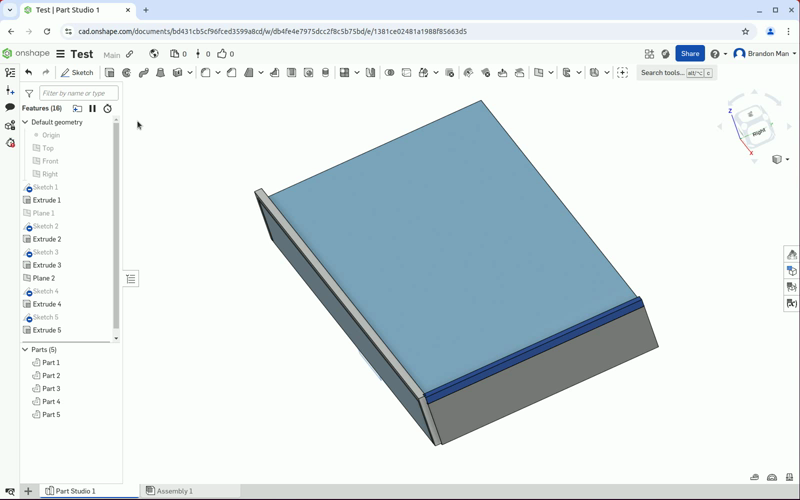
key(right, 2)
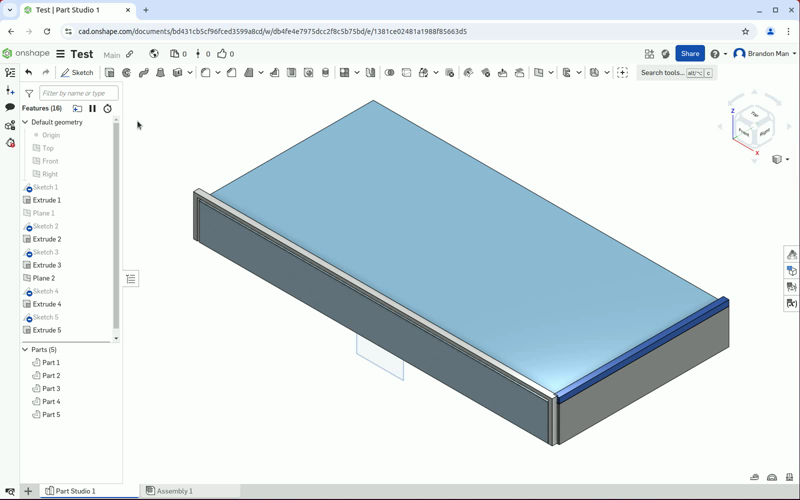
mouse_move(69, 189)
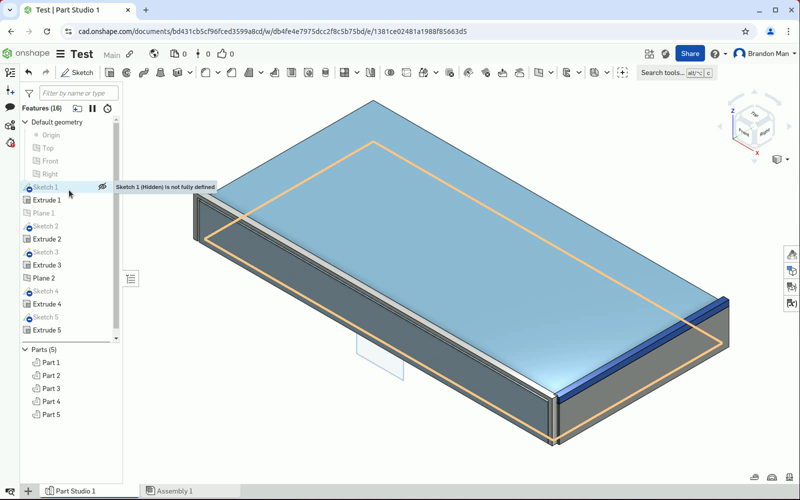
click(69, 189)